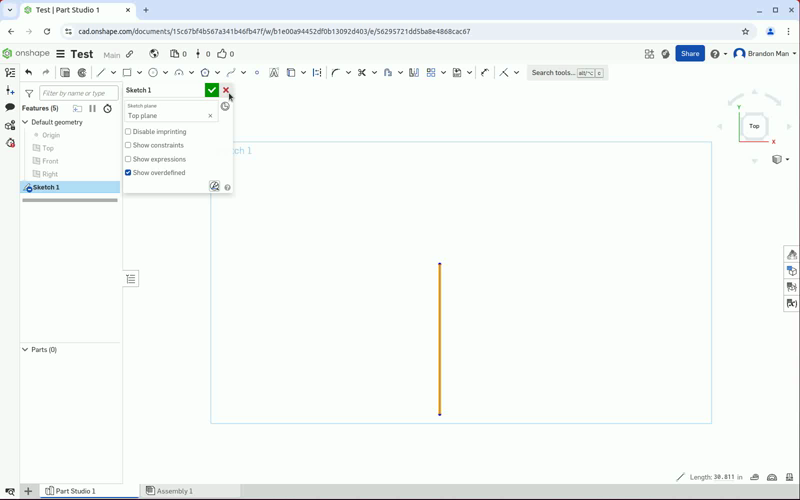
key(shift+h)
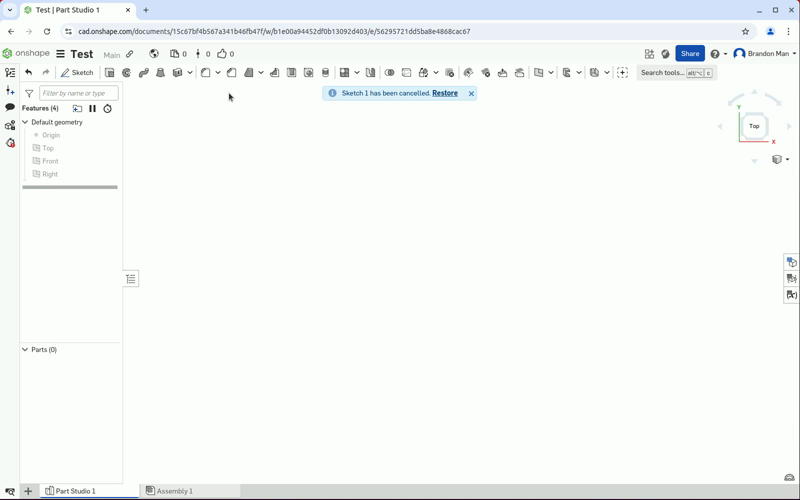
mouse_move(73, 352)
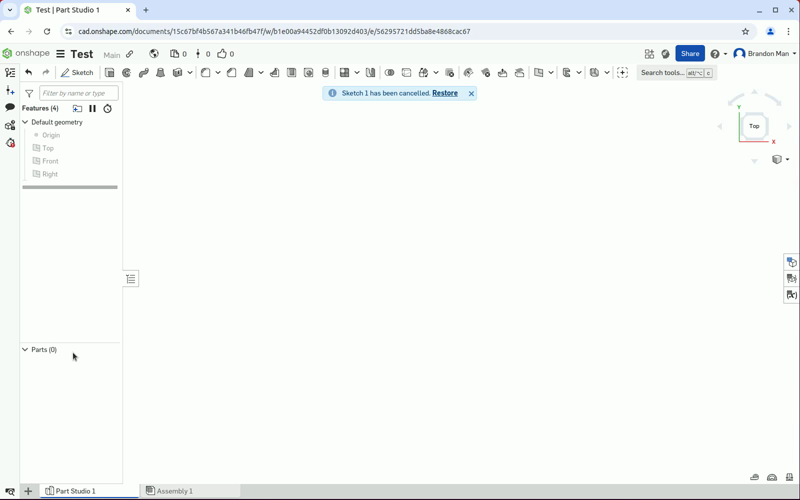
key(y)
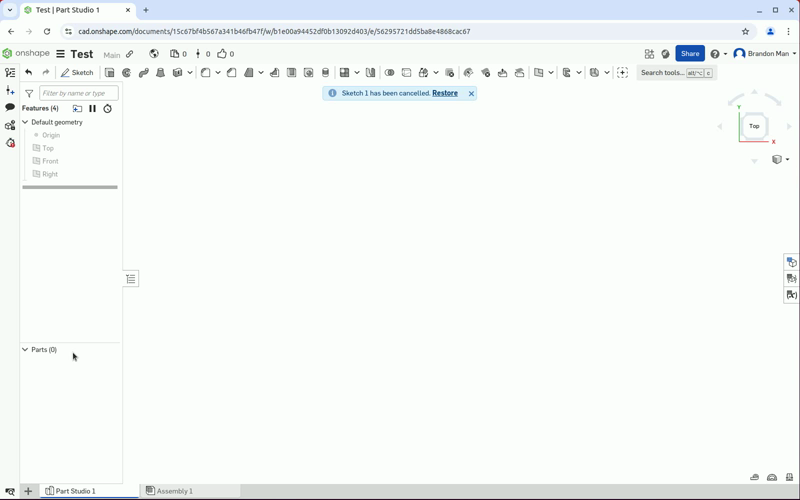
key(shift+p)
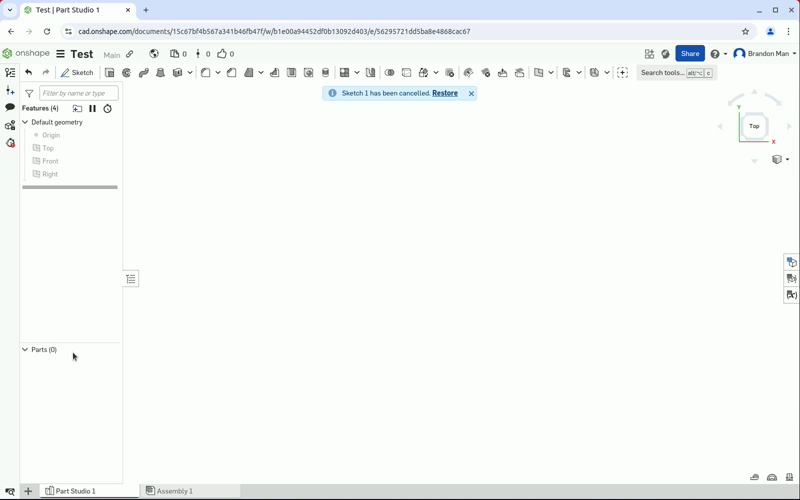
key(space)
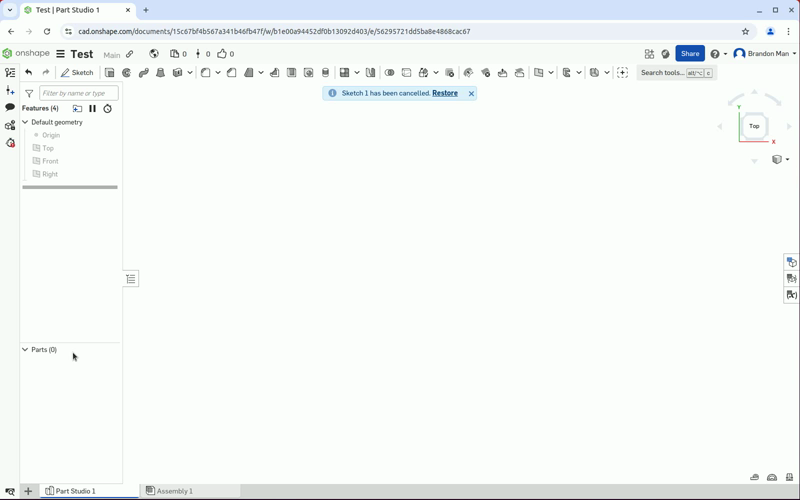
key_down(shift)
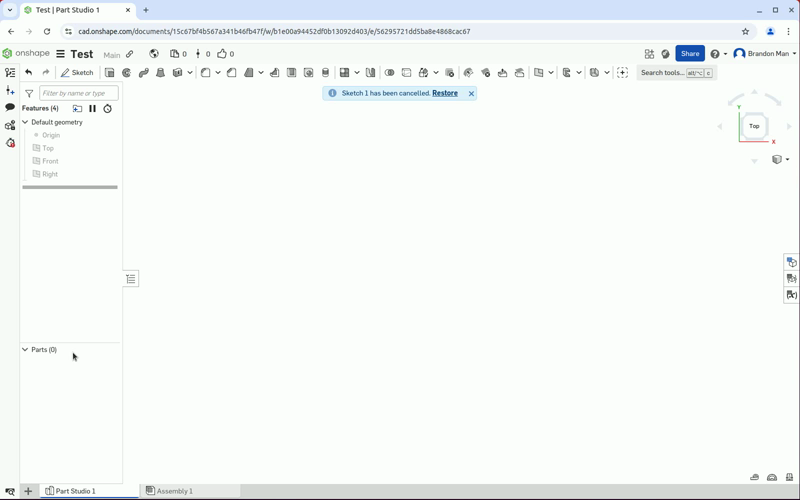
key(up)
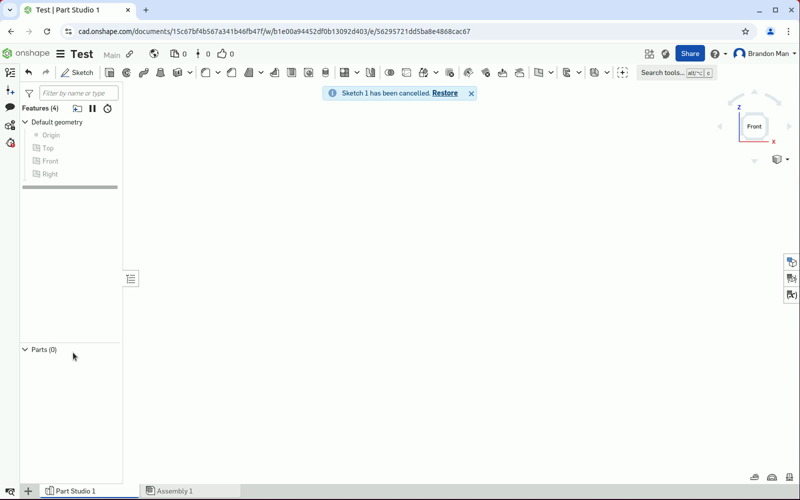
key_up(shift)
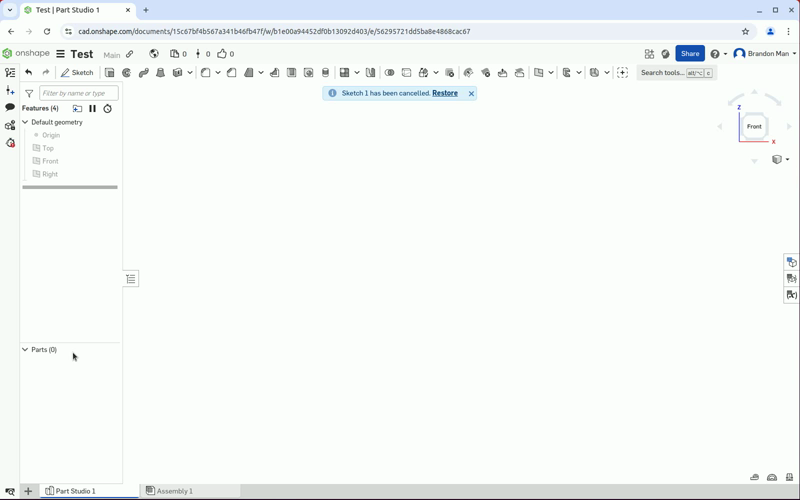
mouse_move(73, 352)
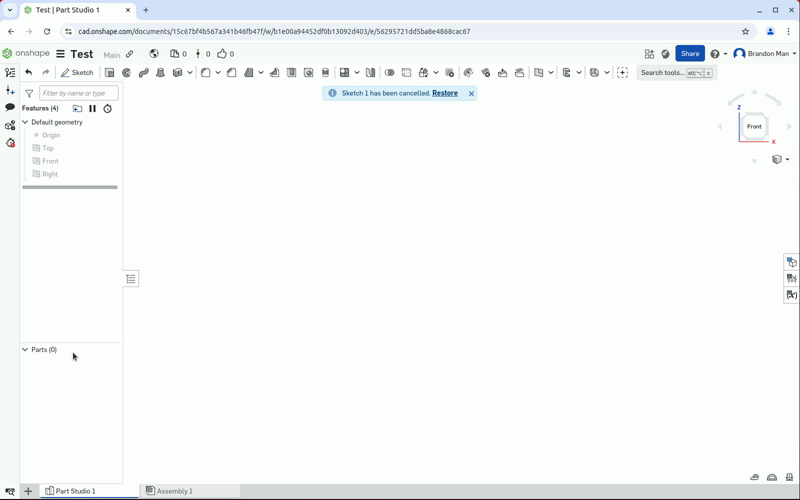
key(shift+y)
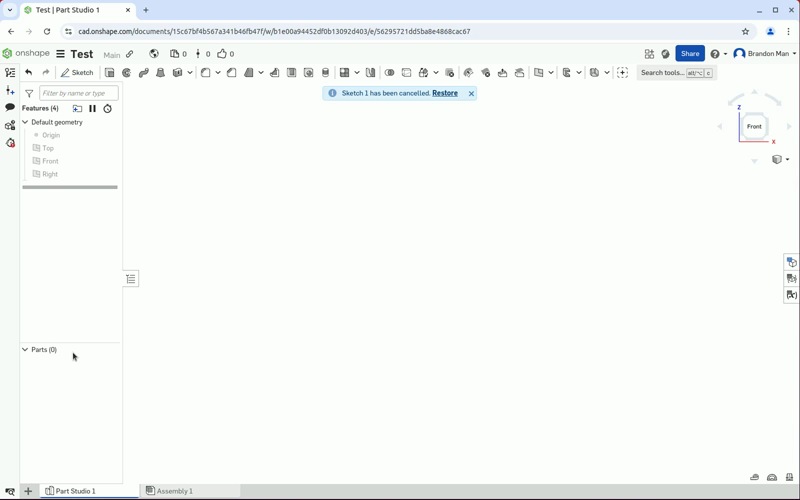
key(shift+s)
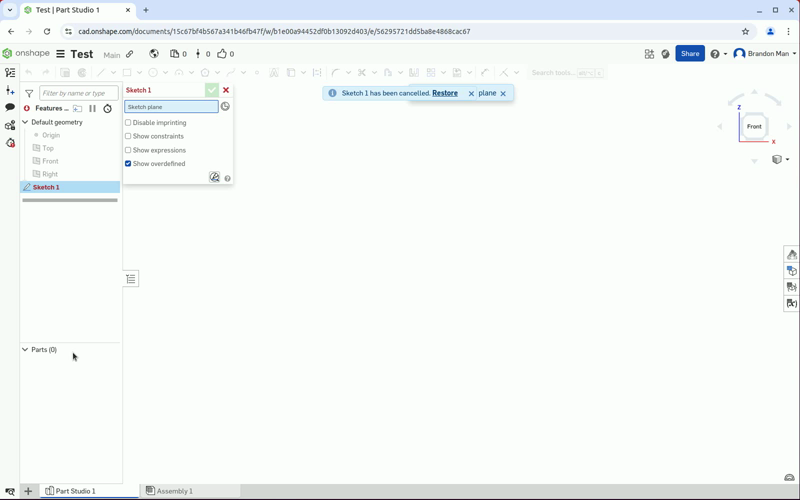
mouse_move(73, 163)
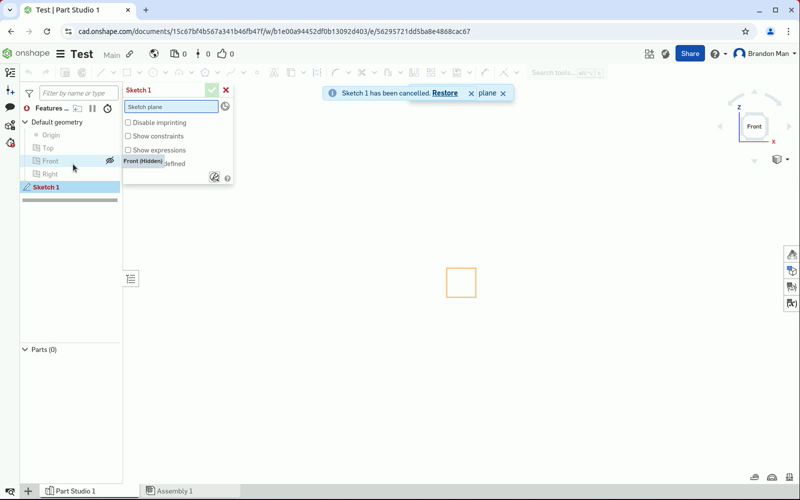
click(73, 163)
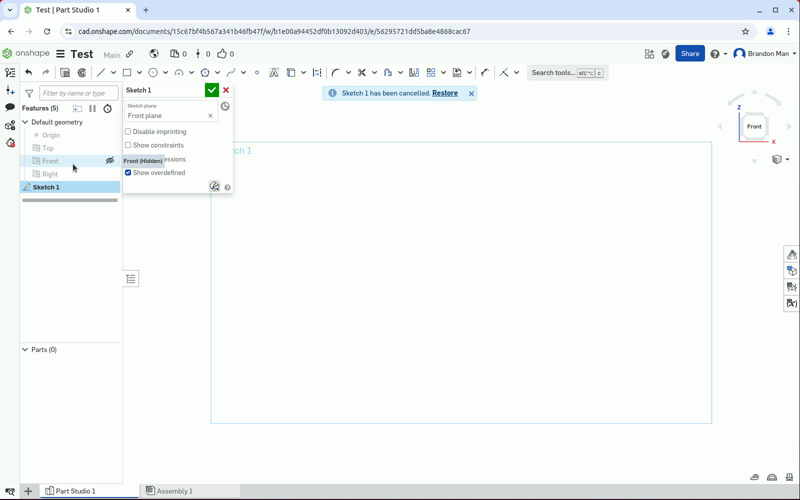
mouse_move(73, 352)
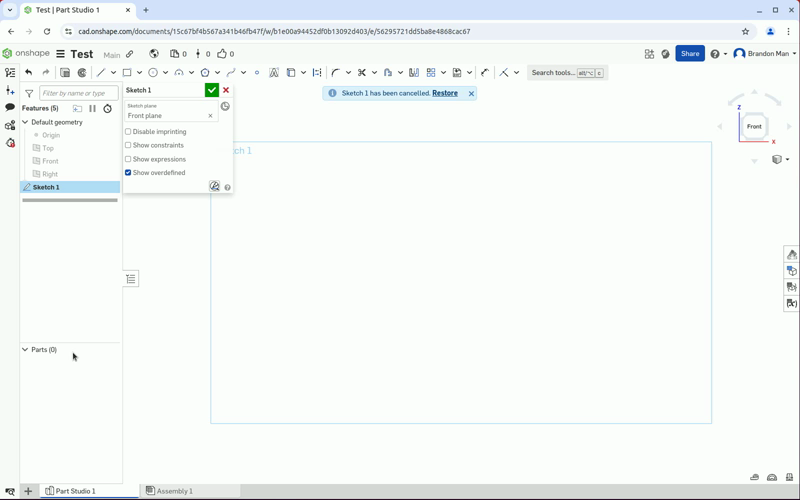
key(y)
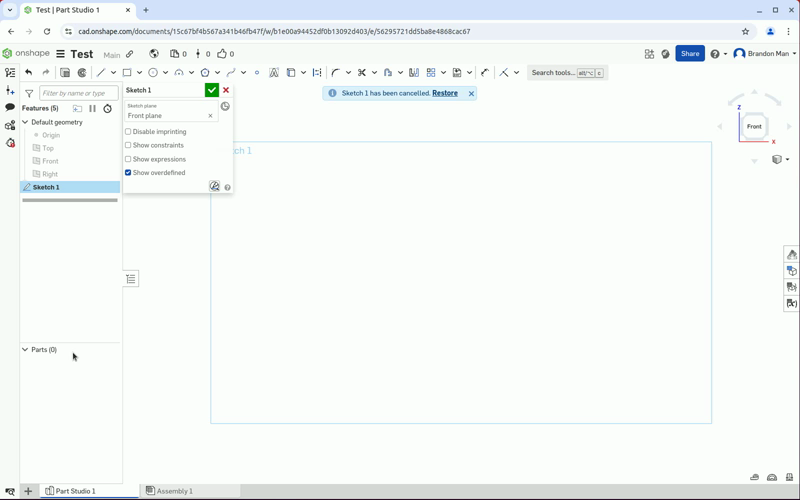
key(l)
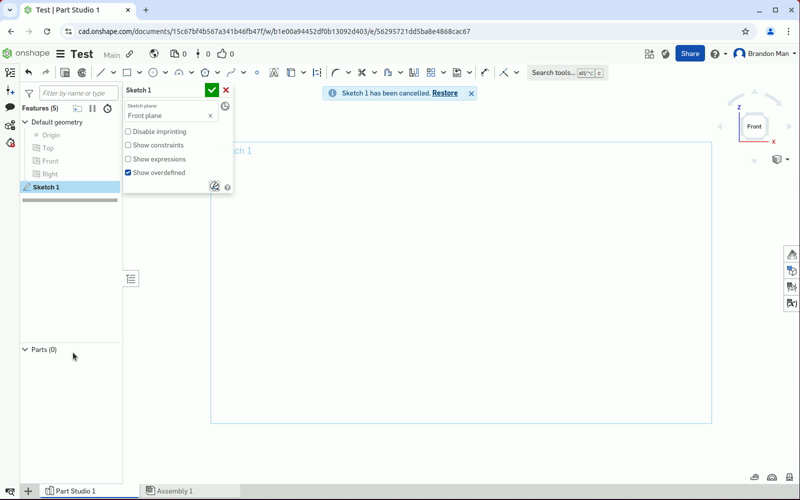
key_down(shift)
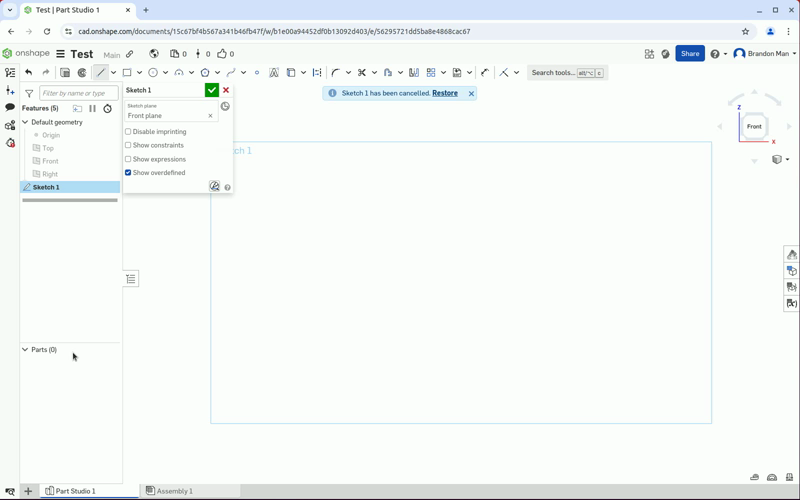
mouse_move(361, 354)
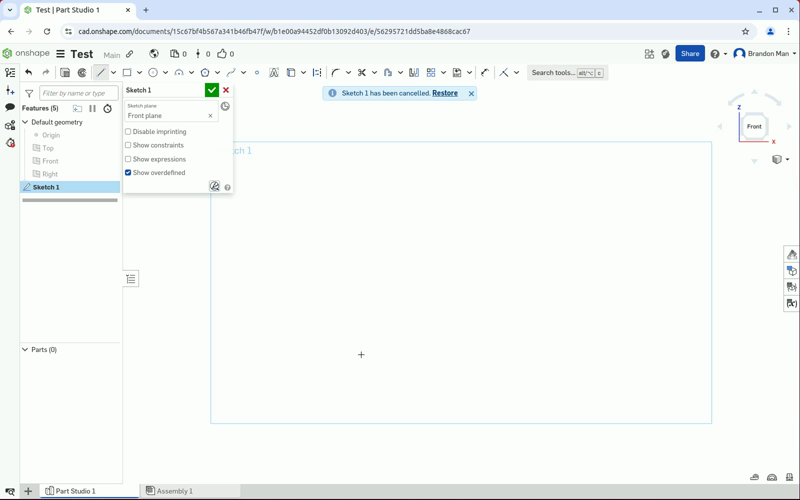
click(361, 354)
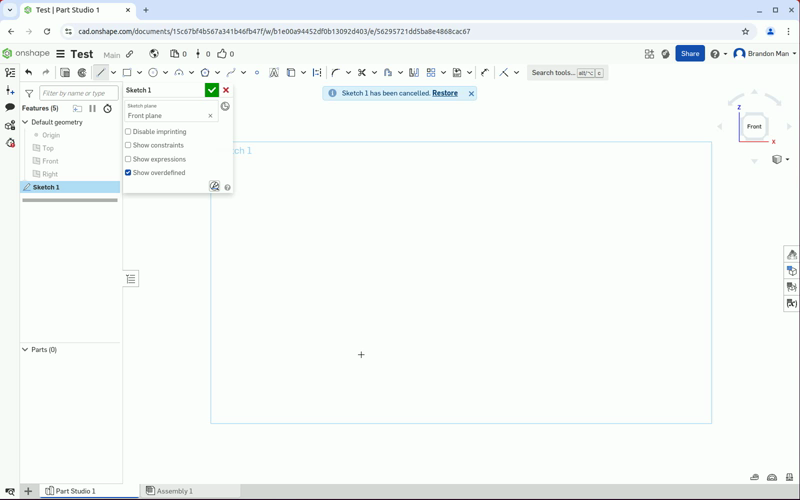
key_up(shift)
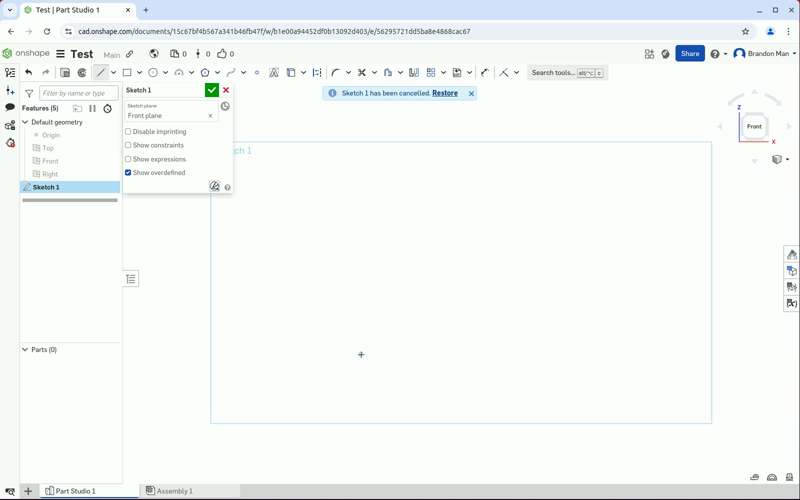
key_down(shift)
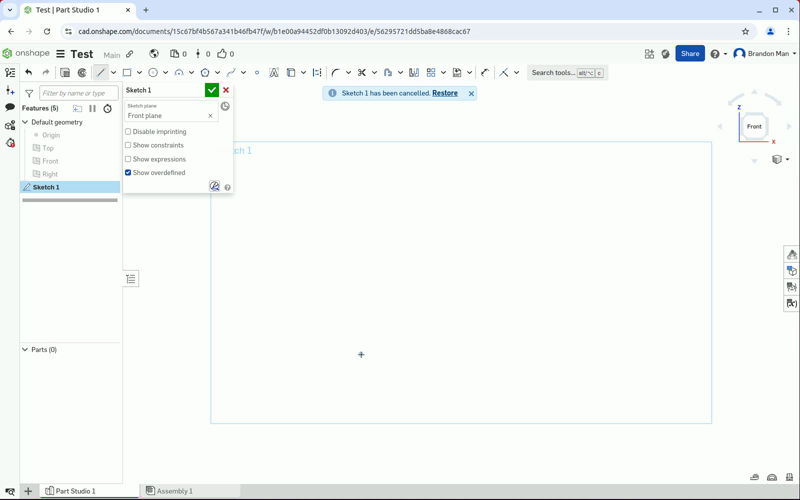
mouse_move(506, 354)
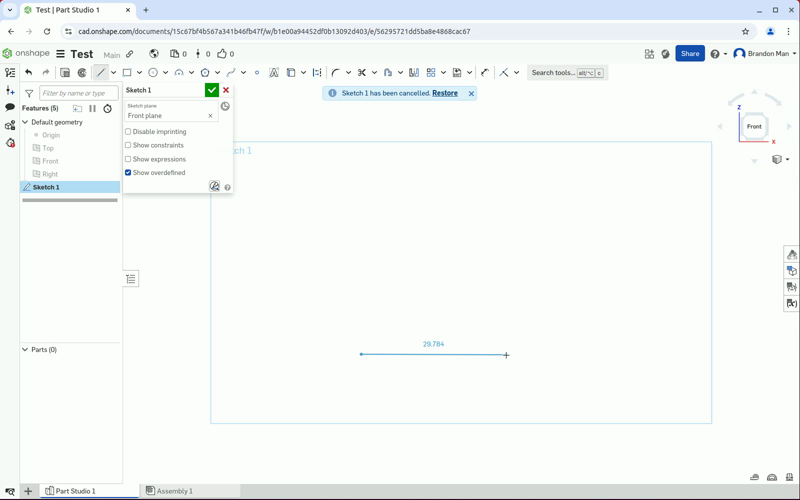
click(506, 354)
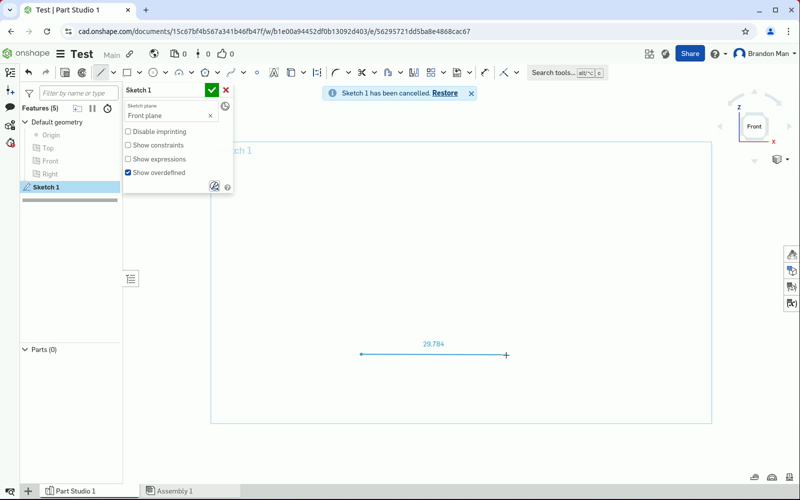
key_up(shift)
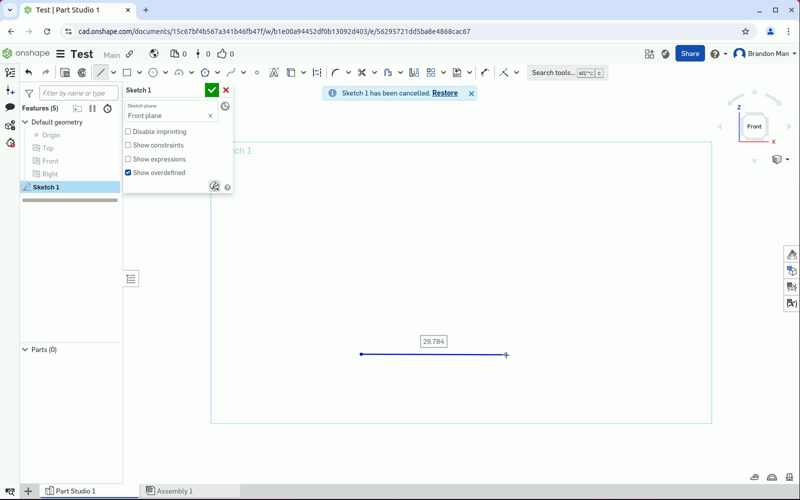
key_down(shift)
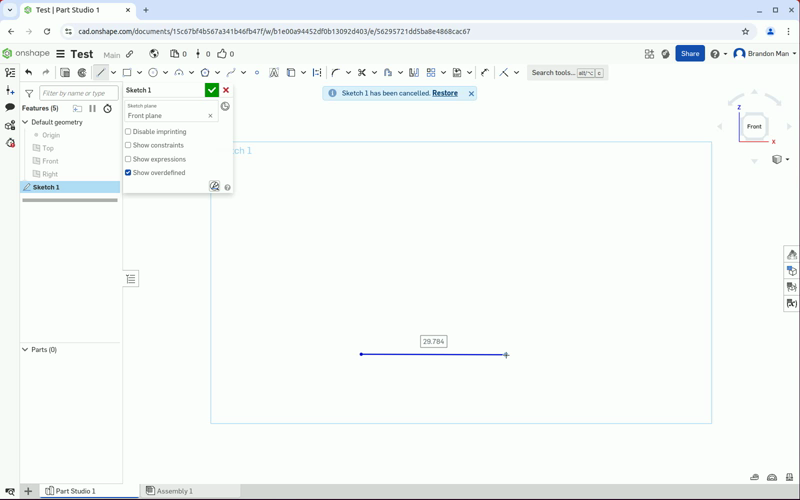
mouse_move(506, 238)
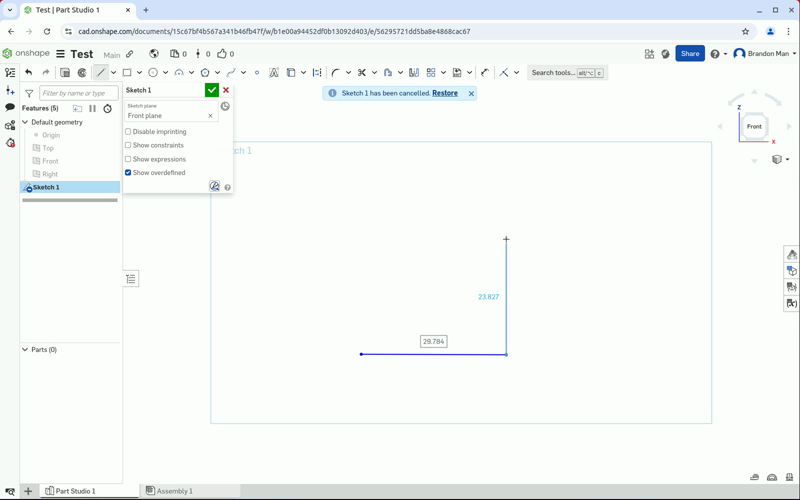
click(506, 238)
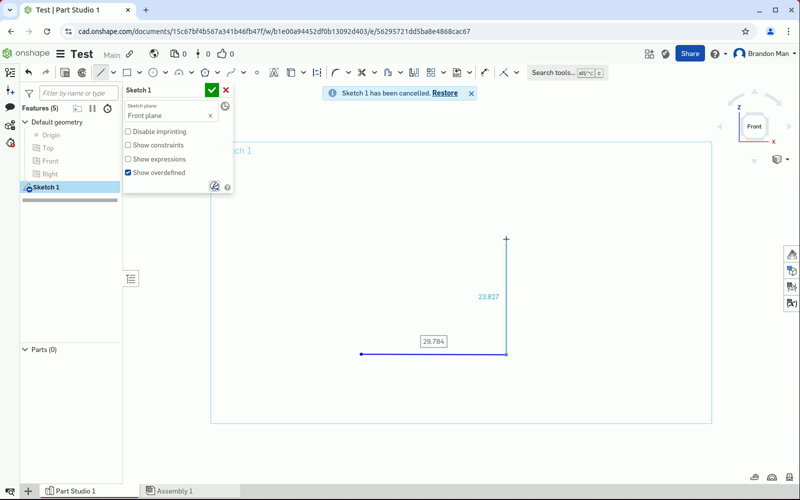
key_up(shift)
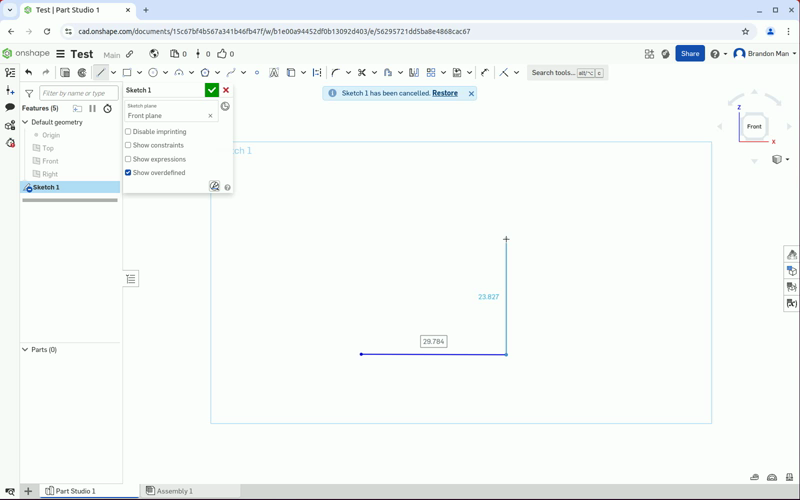
key_down(shift)
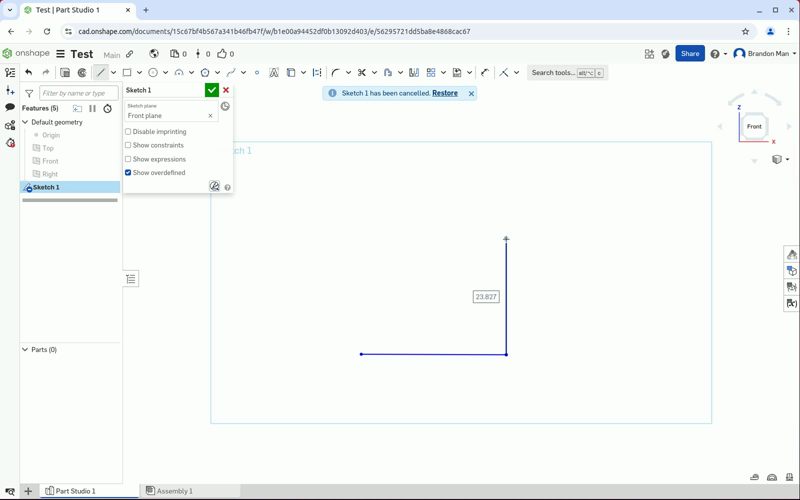
mouse_move(536, 238)
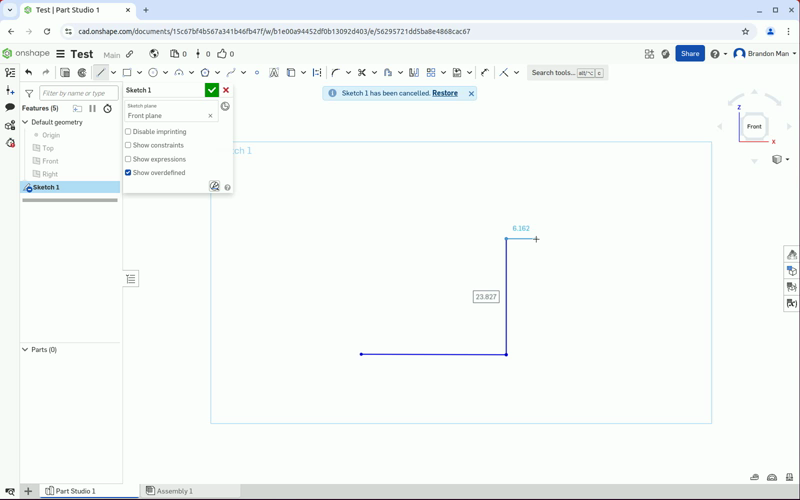
mouse_move(506, 206)
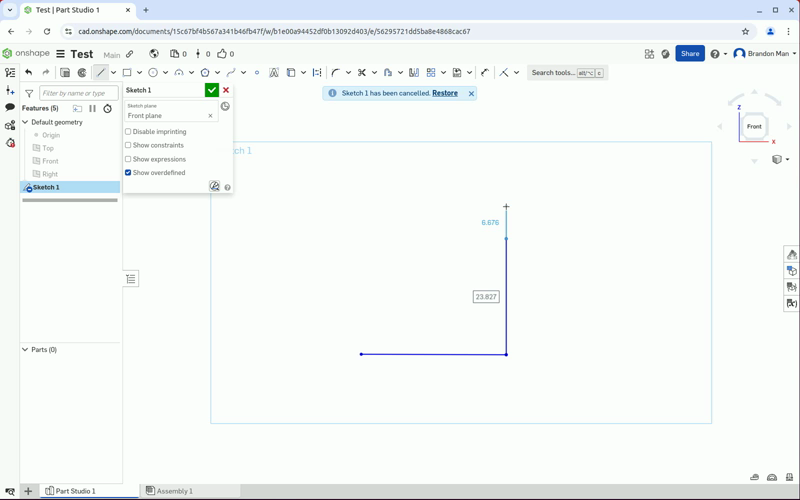
click(506, 206)
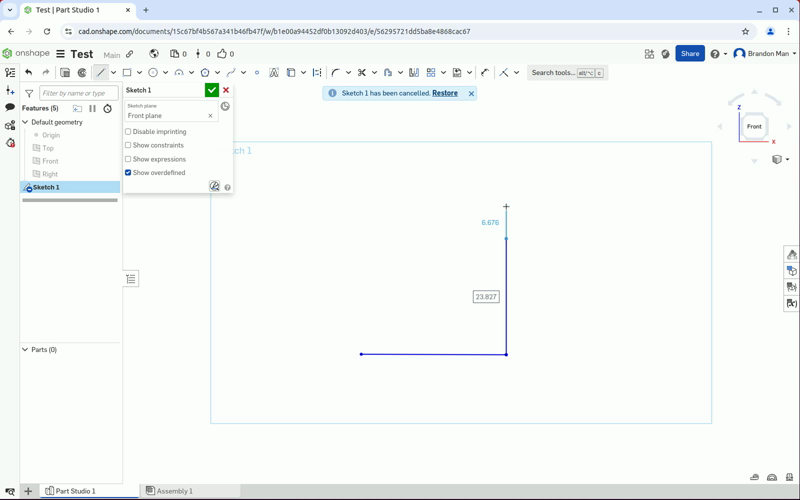
key_up(shift)
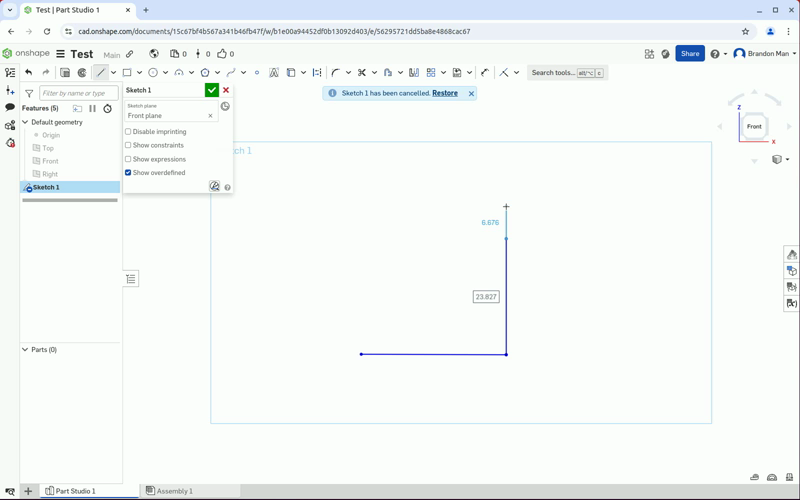
key_down(shift)
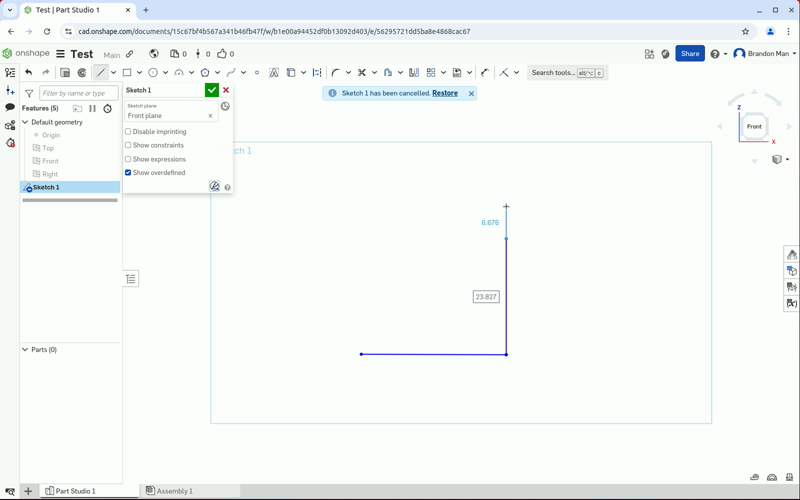
mouse_move(536, 206)
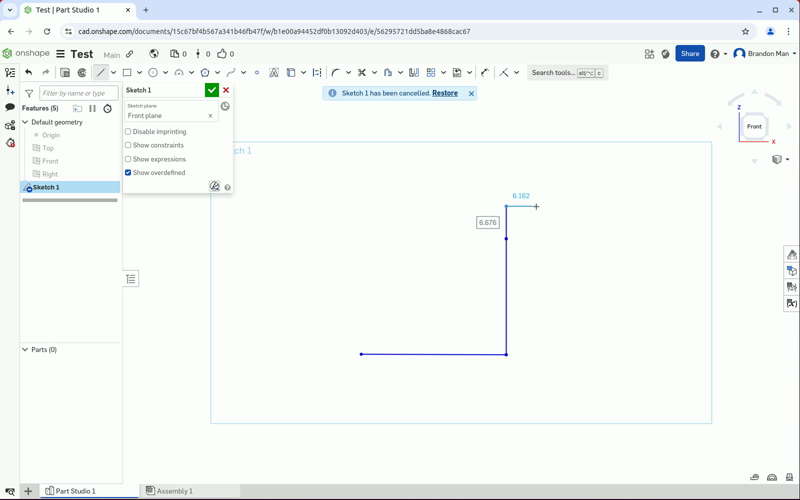
mouse_move(480, 206)
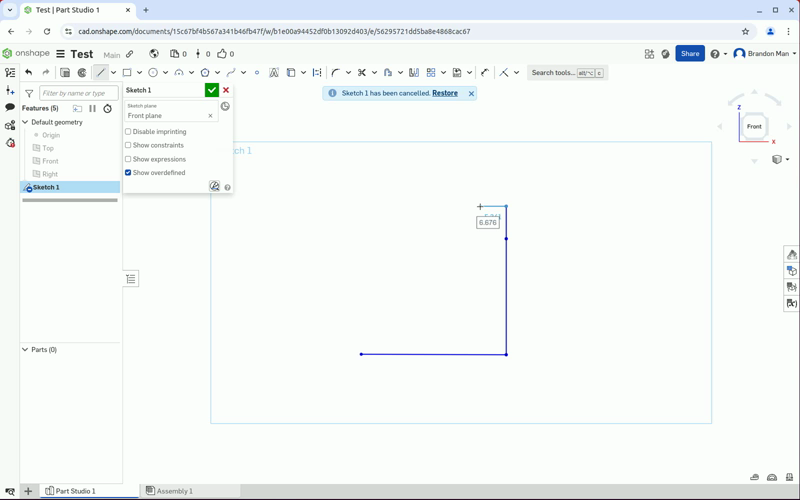
click(480, 206)
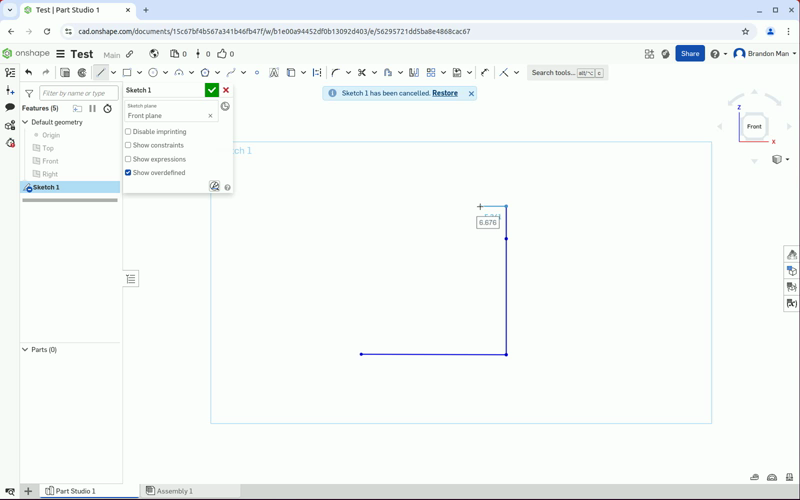
key_up(shift)
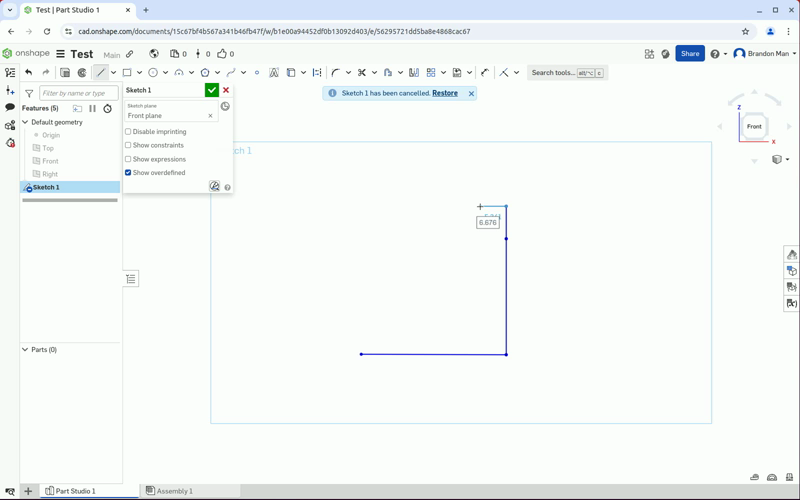
key_down(shift)
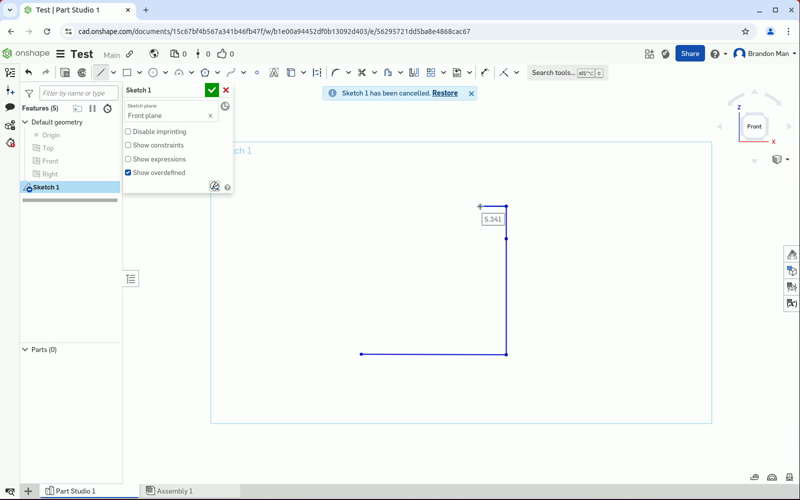
mouse_move(510, 206)
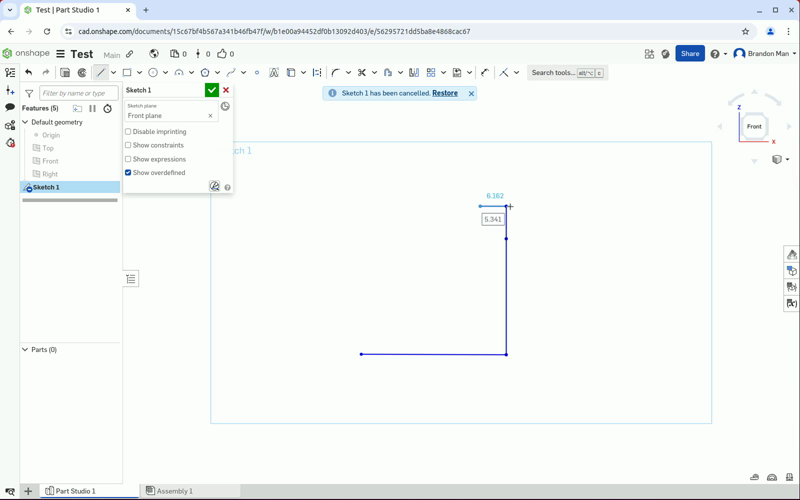
mouse_move(448, 206)
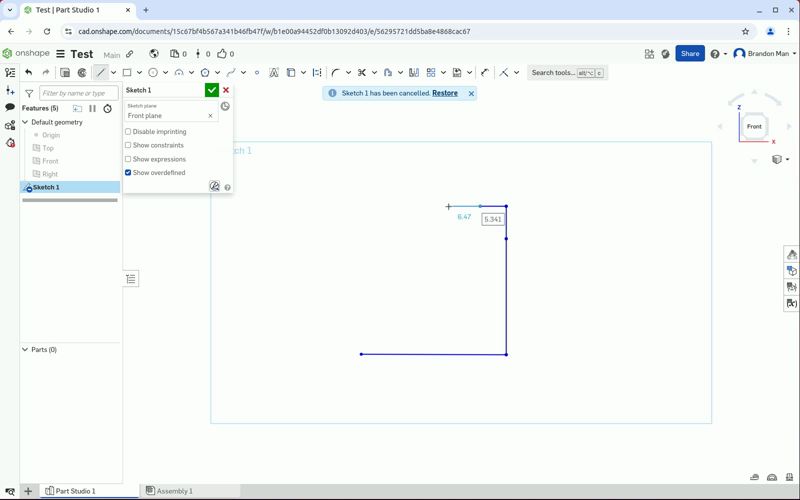
click(448, 206)
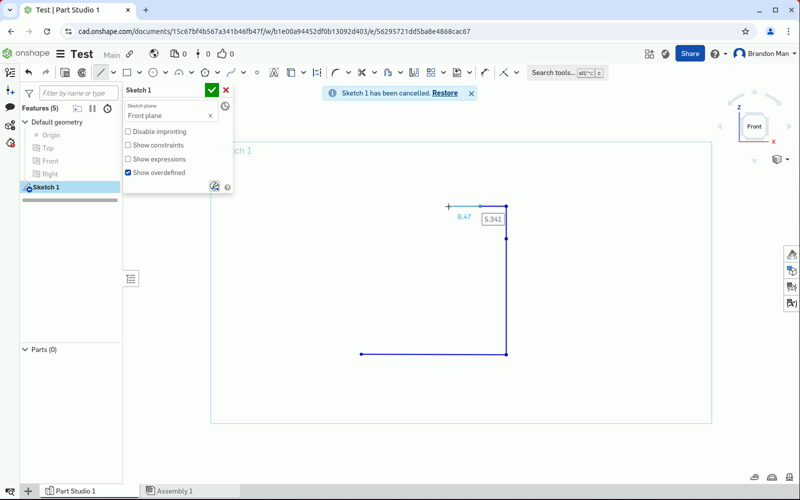
key_up(shift)
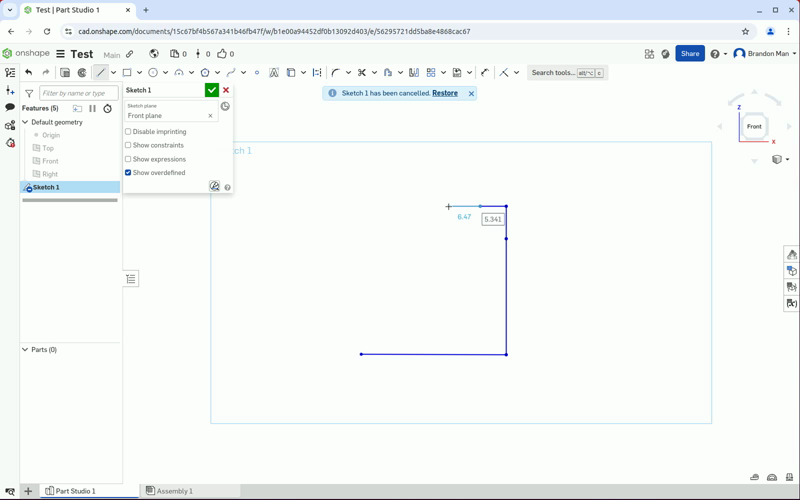
key_down(shift)
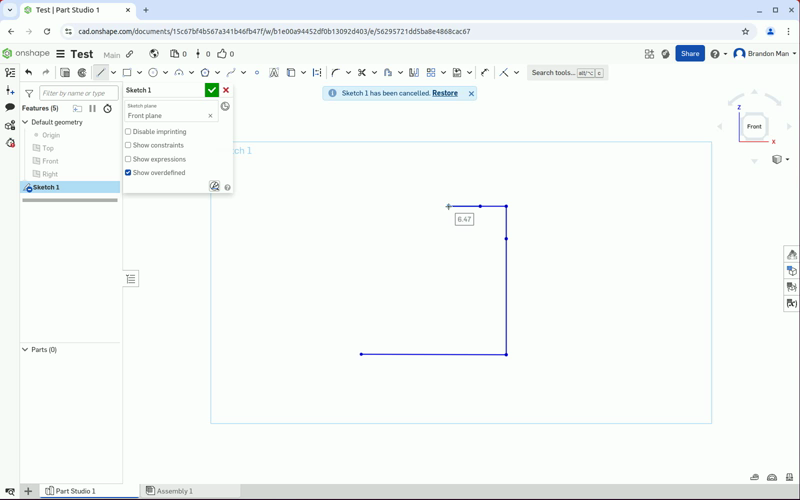
mouse_move(478, 206)
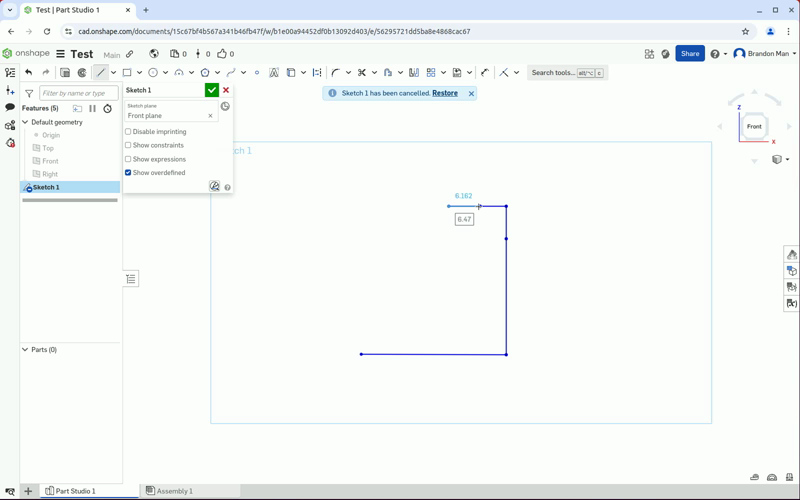
mouse_move(403, 206)
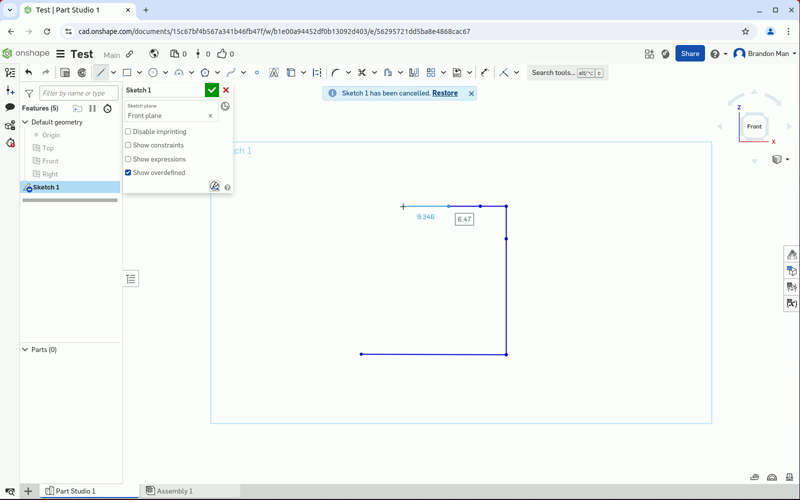
click(403, 206)
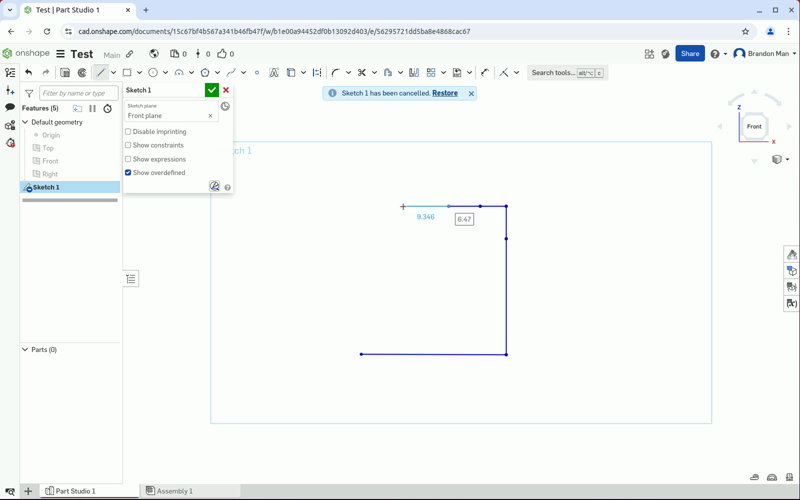
key_up(shift)
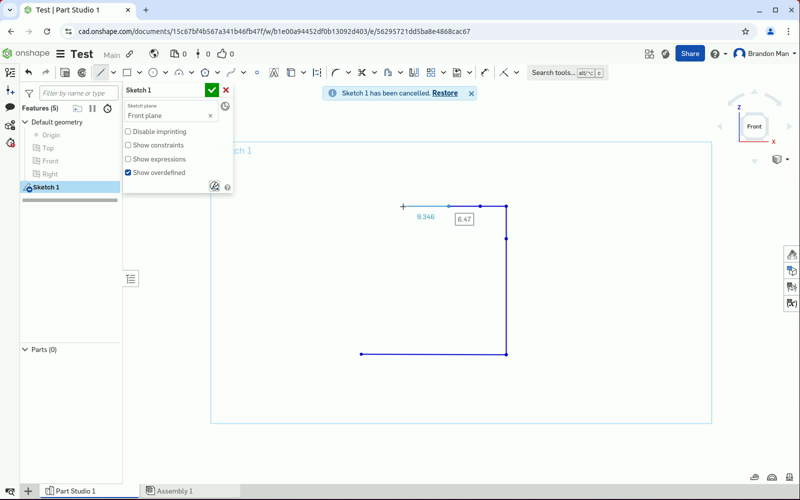
key_down(shift)
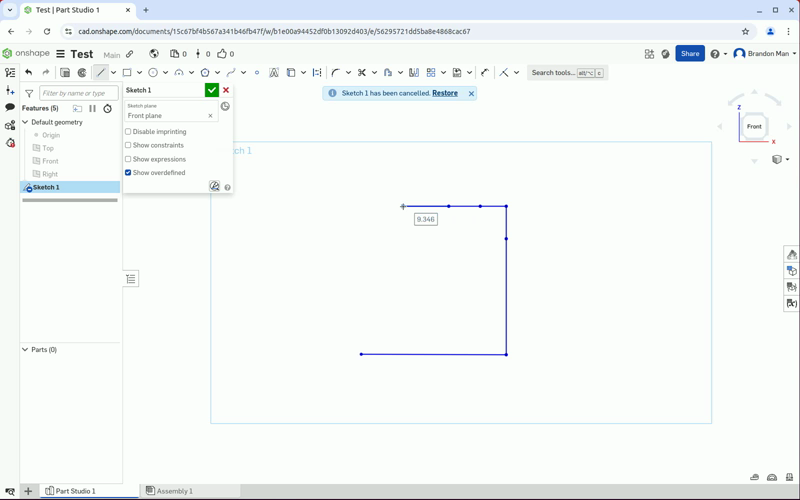
mouse_move(433, 206)
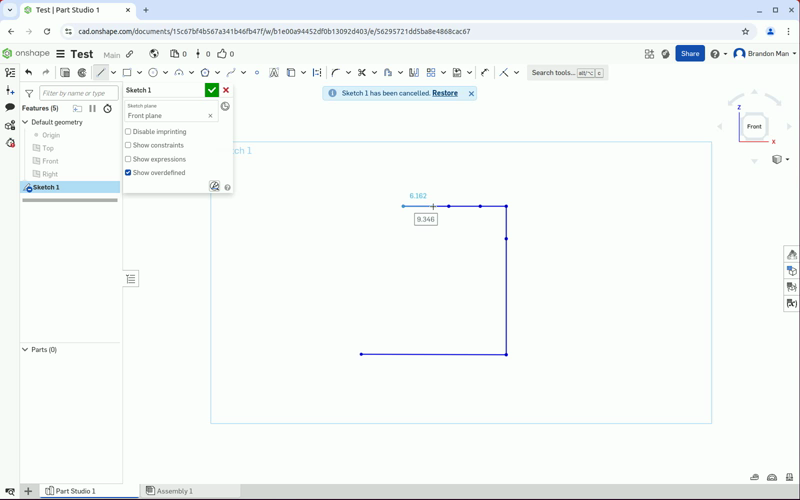
mouse_move(403, 237)
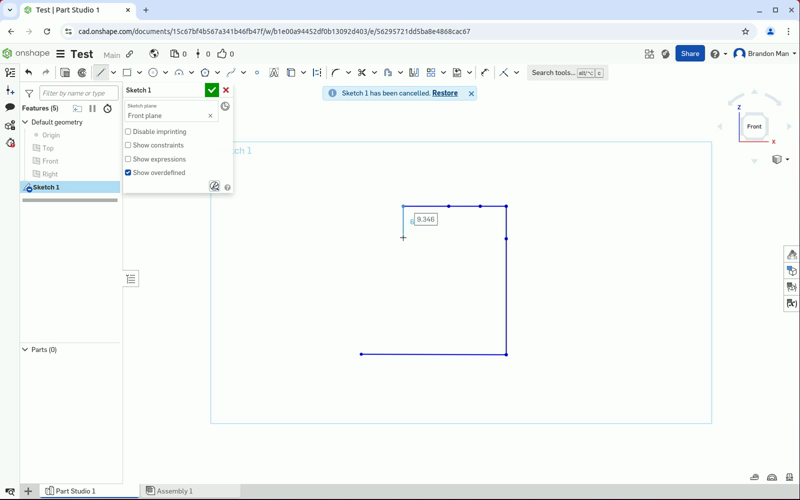
click(403, 237)
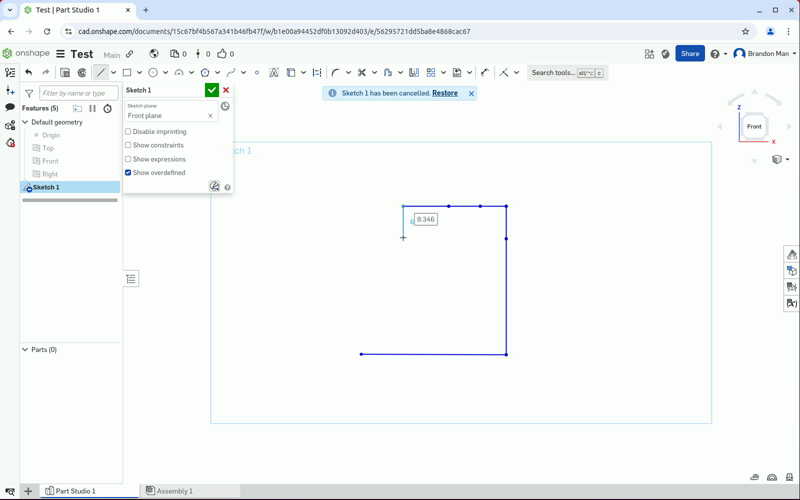
key_up(shift)
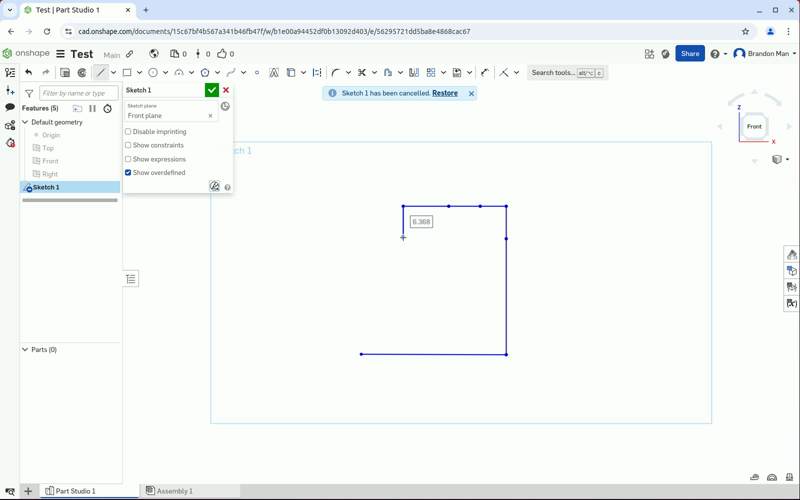
key_down(shift)
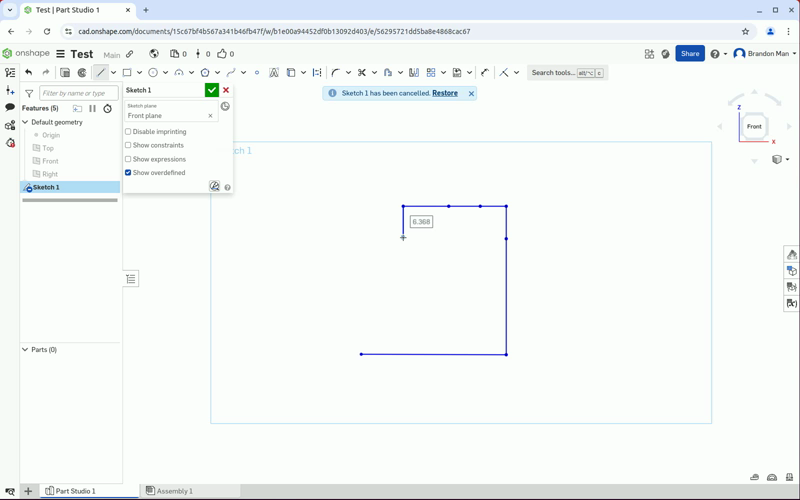
mouse_move(361, 282)
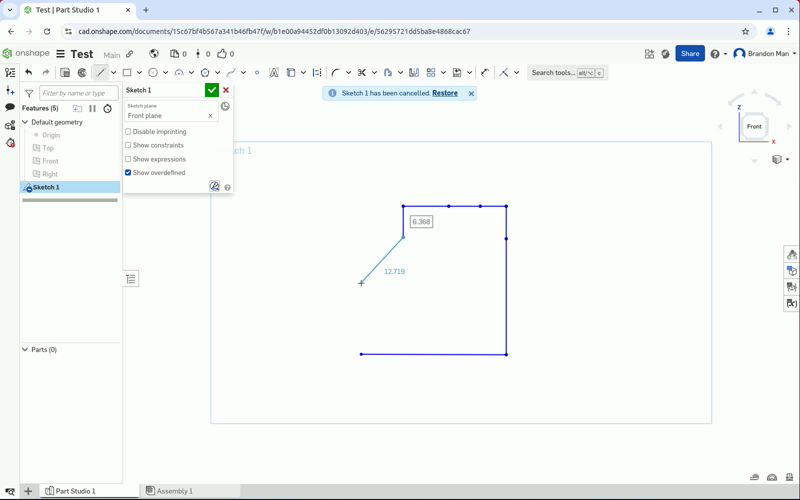
click(361, 282)
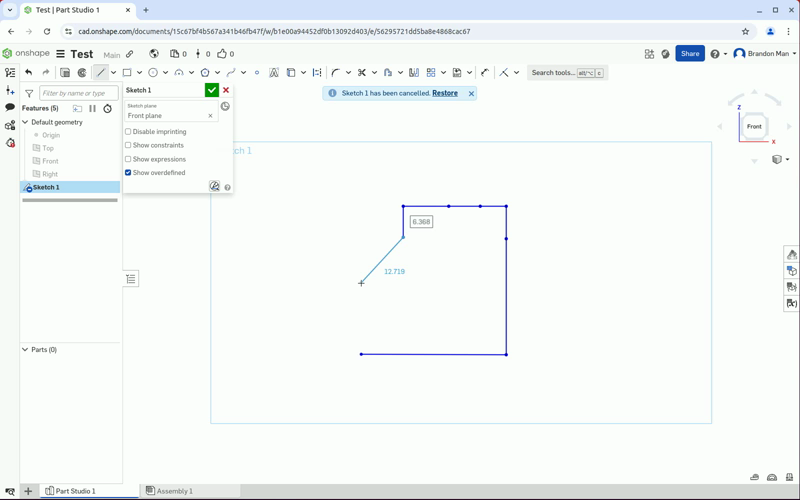
key_up(shift)
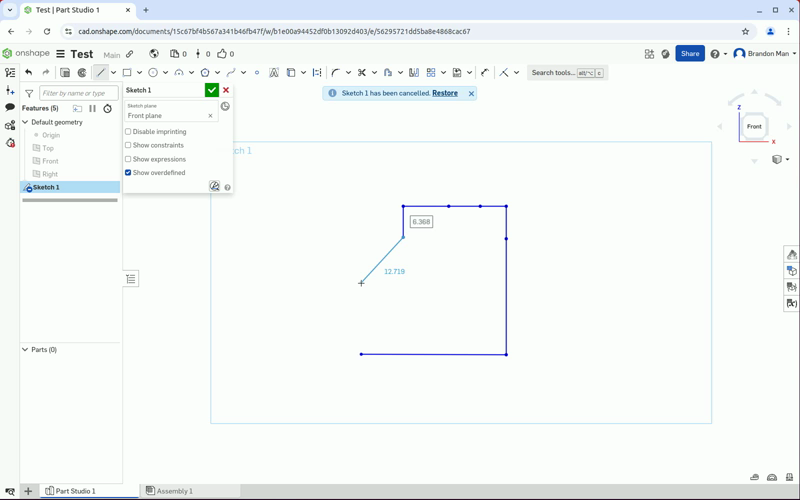
key_down(shift)
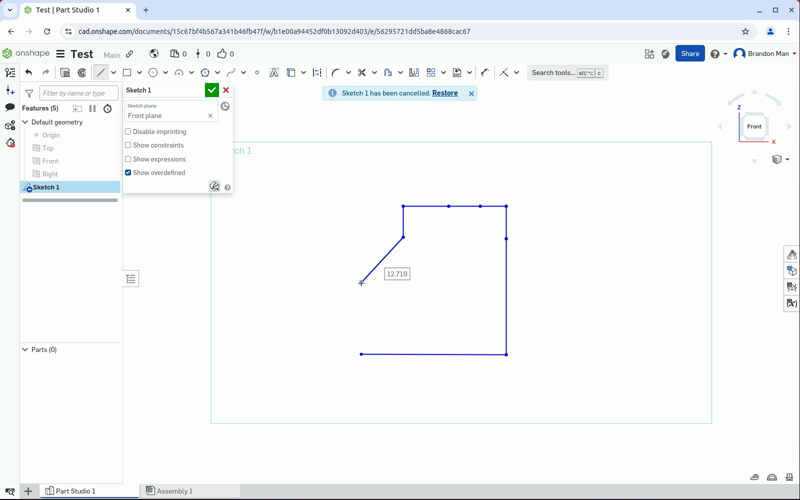
mouse_move(361, 354)
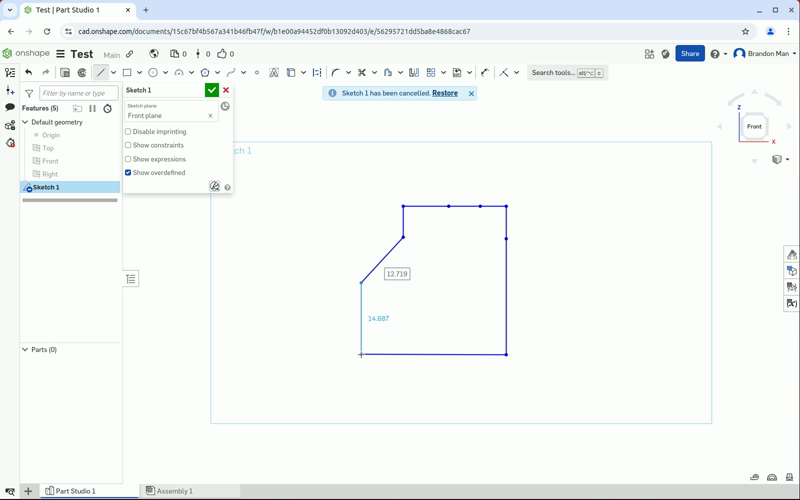
key_up(shift)
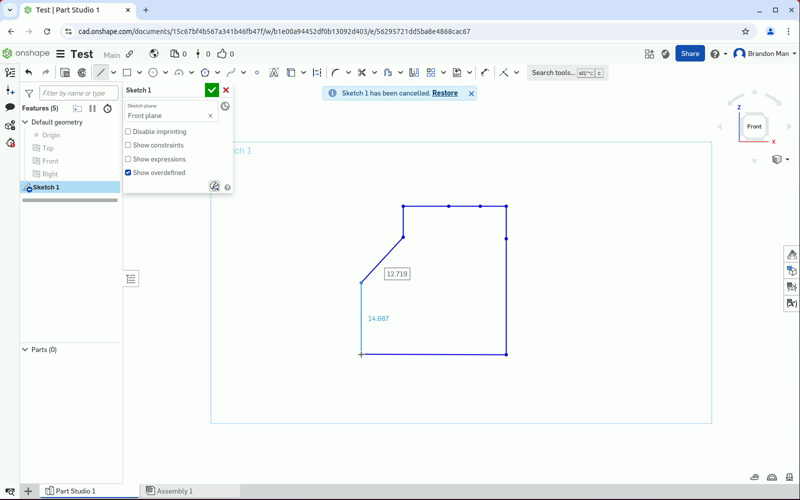
click(361, 354)
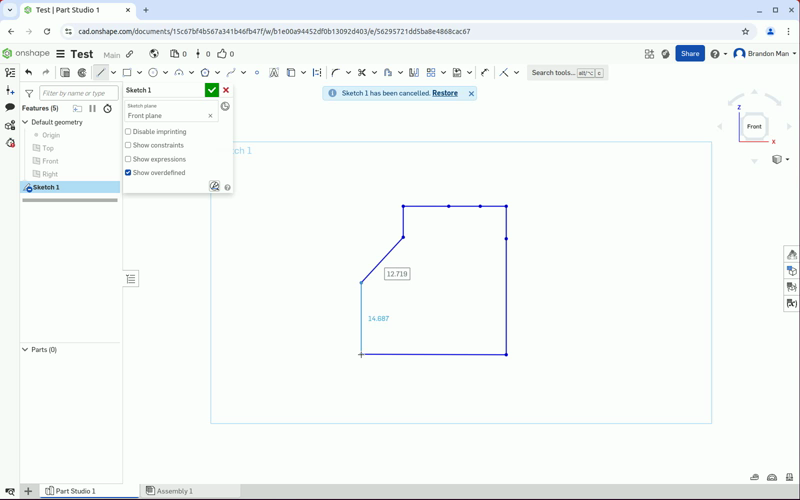
key(esc)
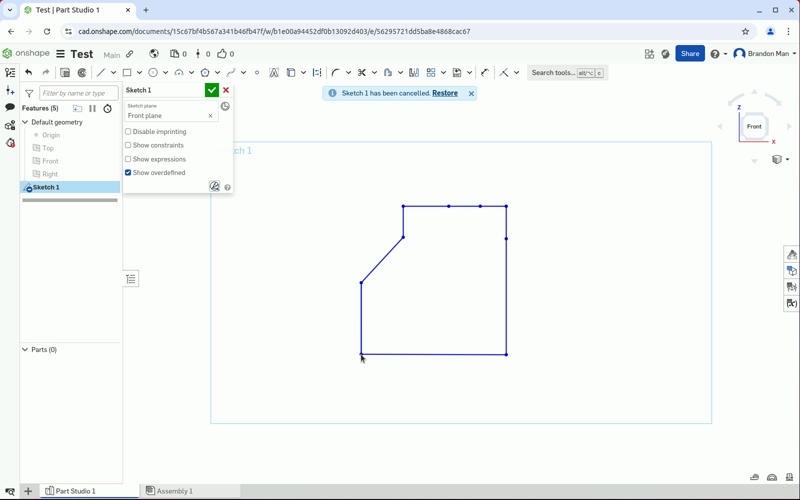
mouse_move(463, 230)
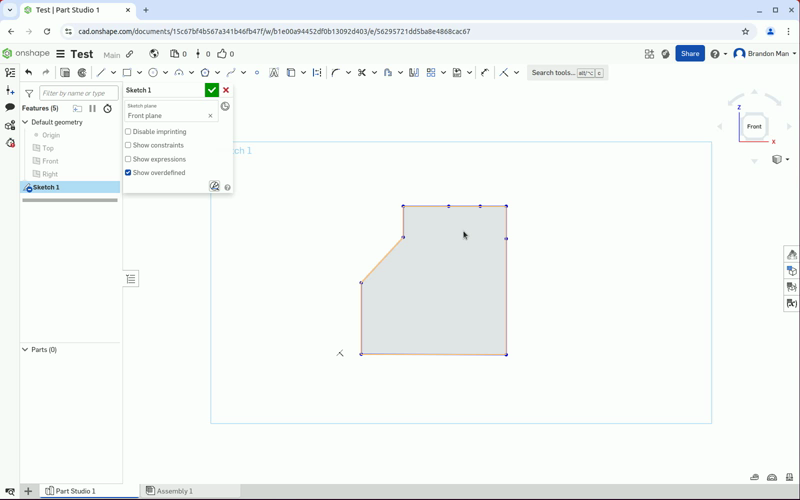
click(463, 230)
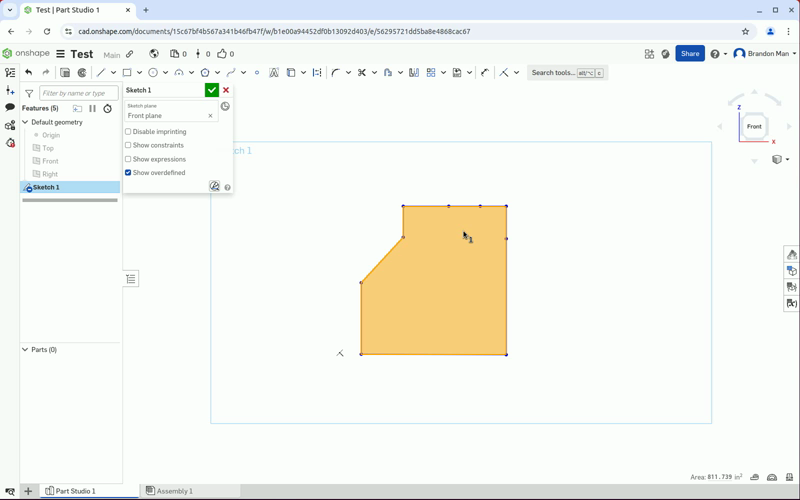
mouse_move(73, 352)
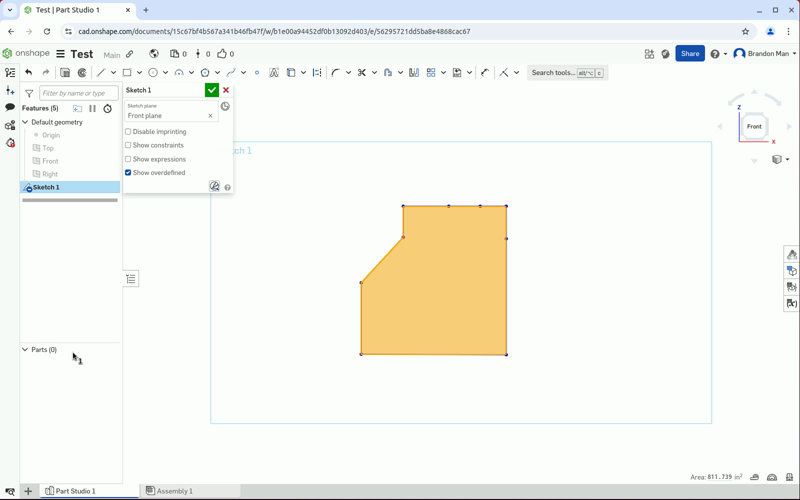
key(shift+y)
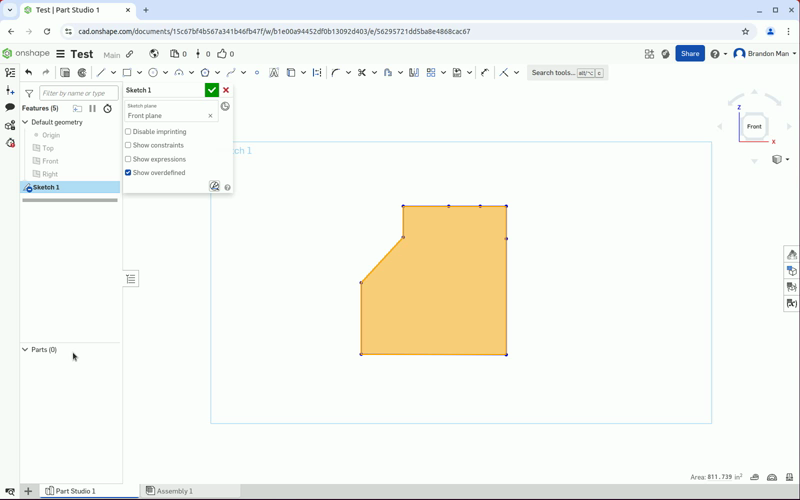
key(shift+e)
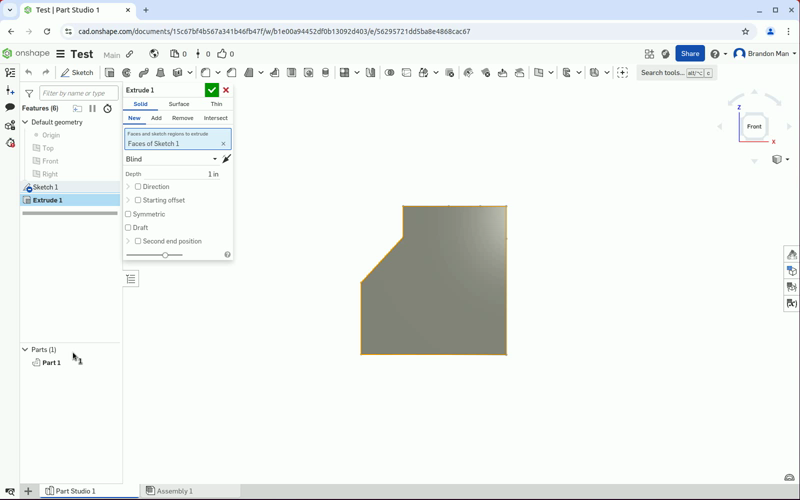
mouse_move(143, 106)
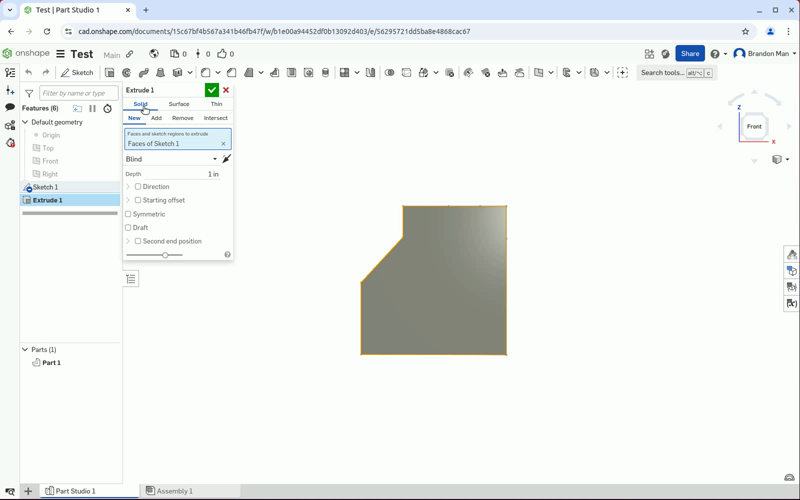
click(143, 106)
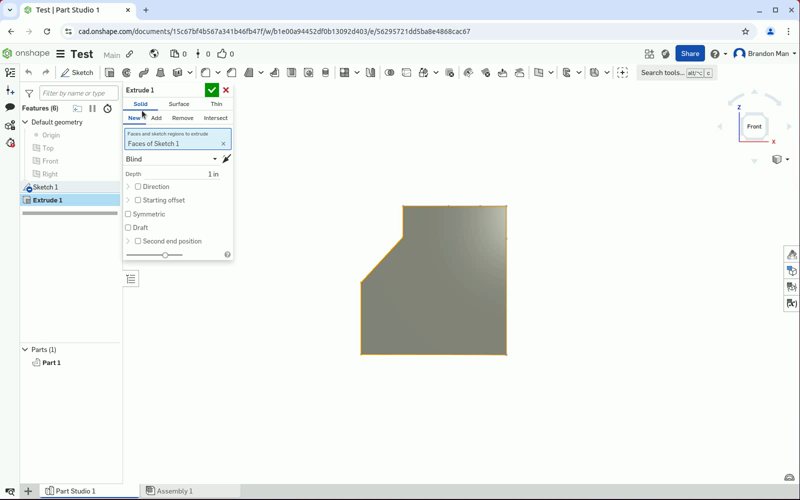
mouse_move(137, 120)
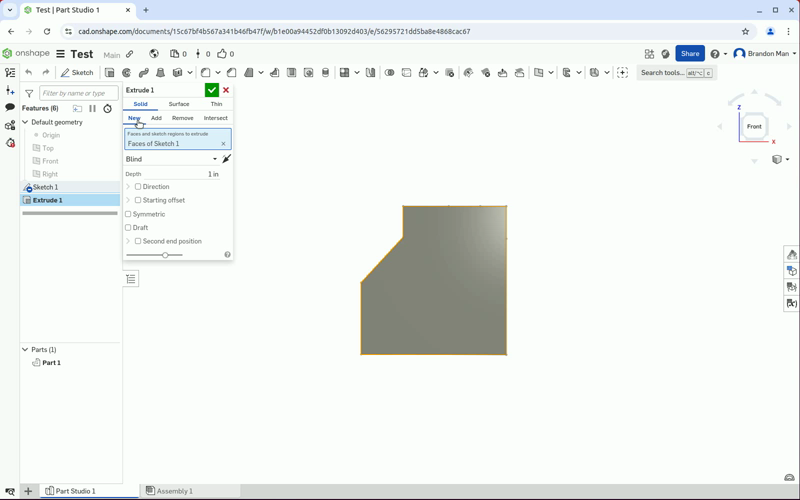
click(137, 120)
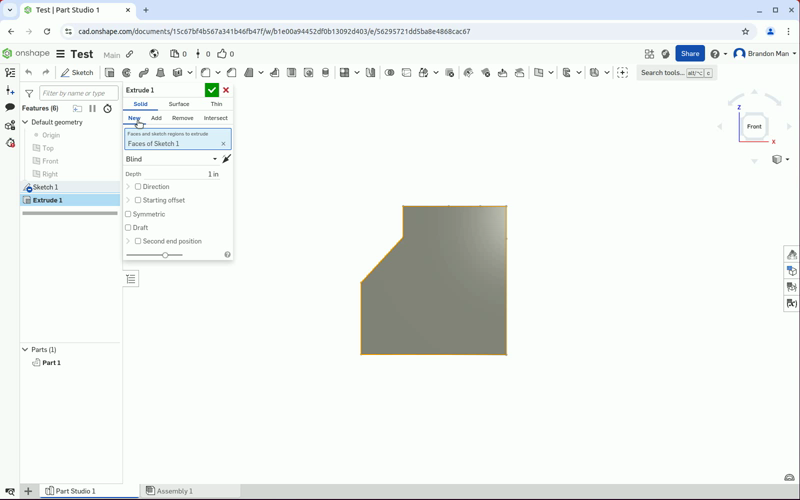
key(tab, 4)
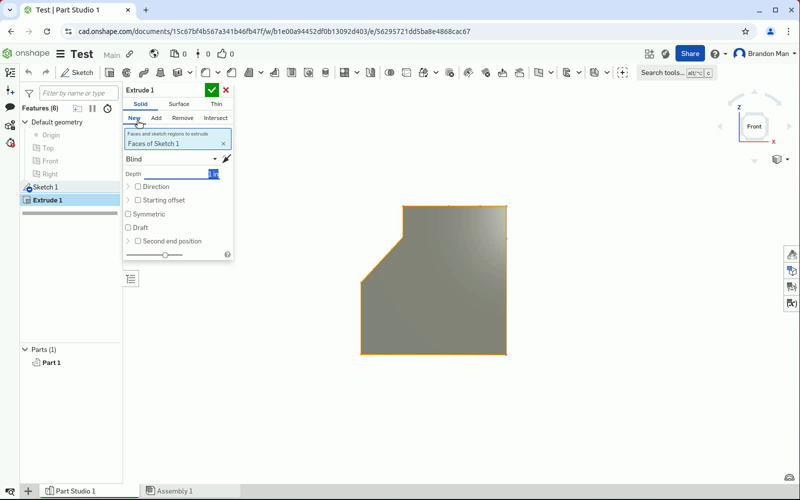
text(2.407)
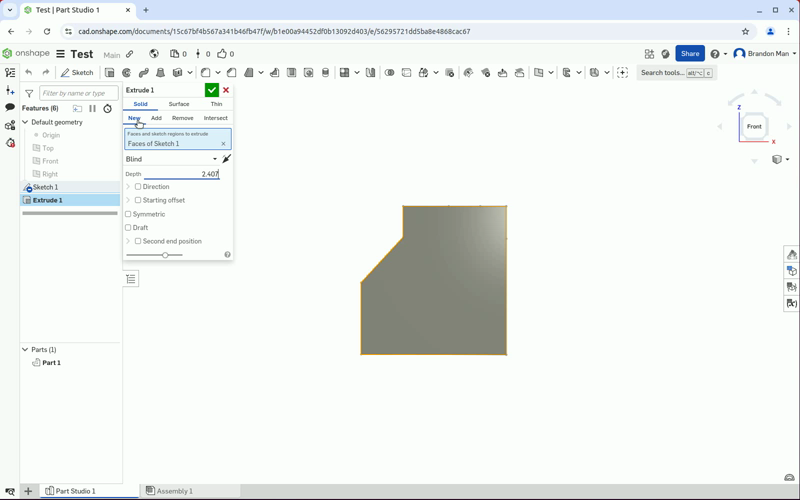
key(enter)
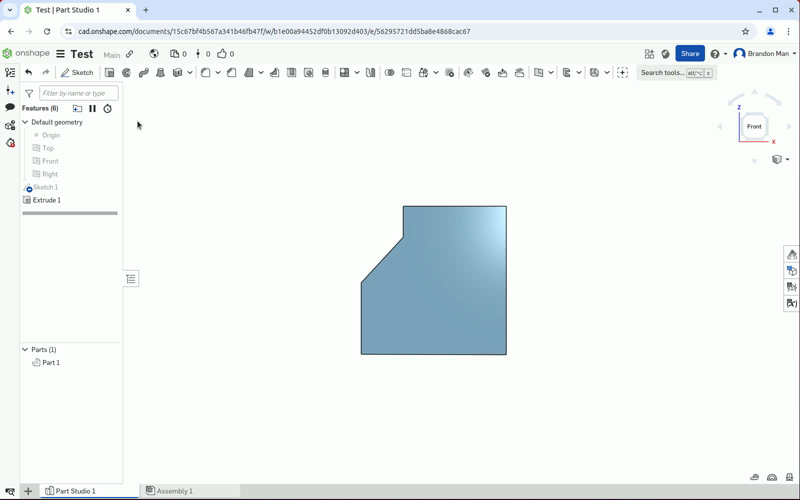
key(shift+h)
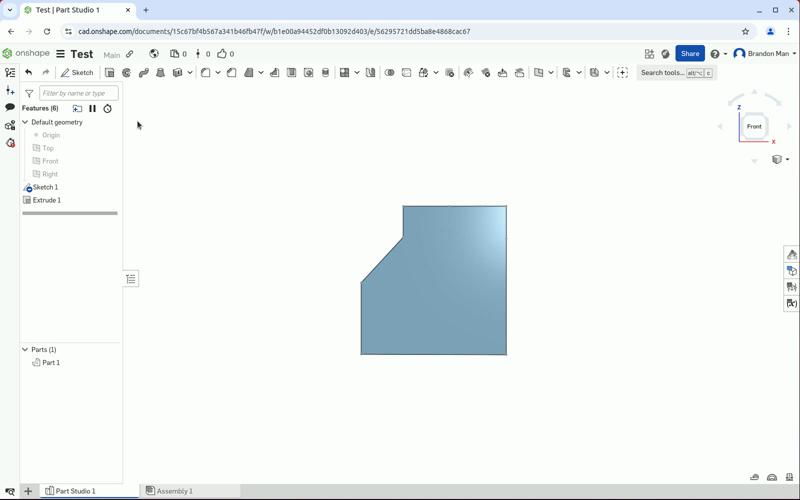
key(shift+h)
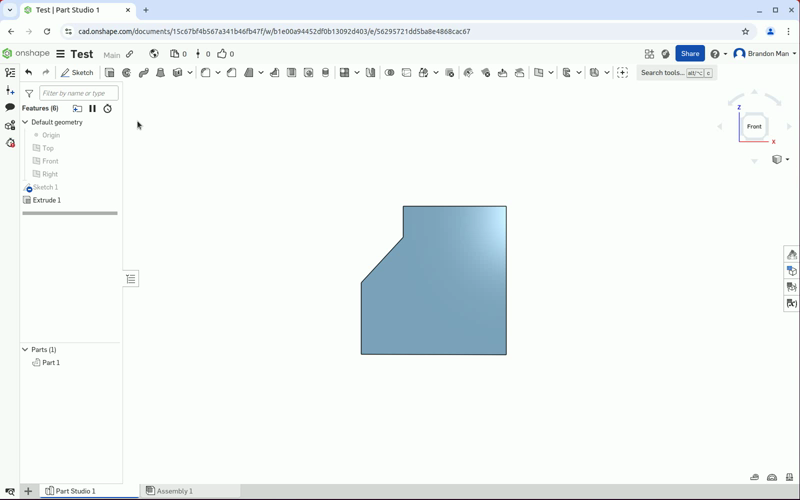
mouse_move(73, 189)
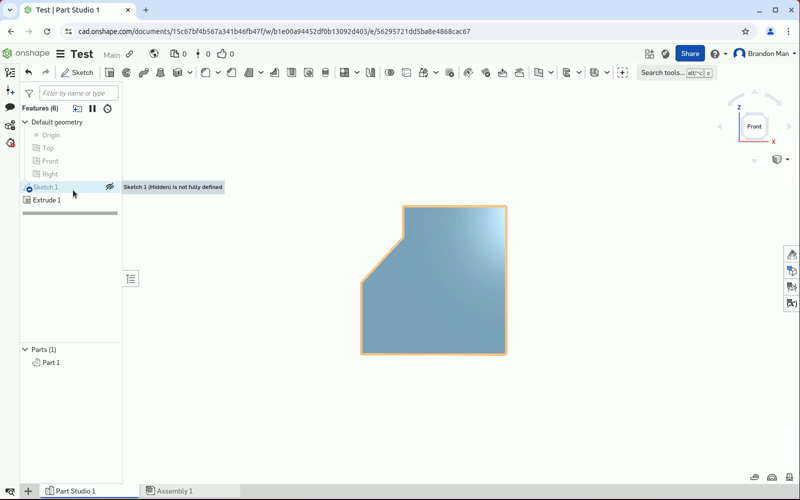
click(73, 189)
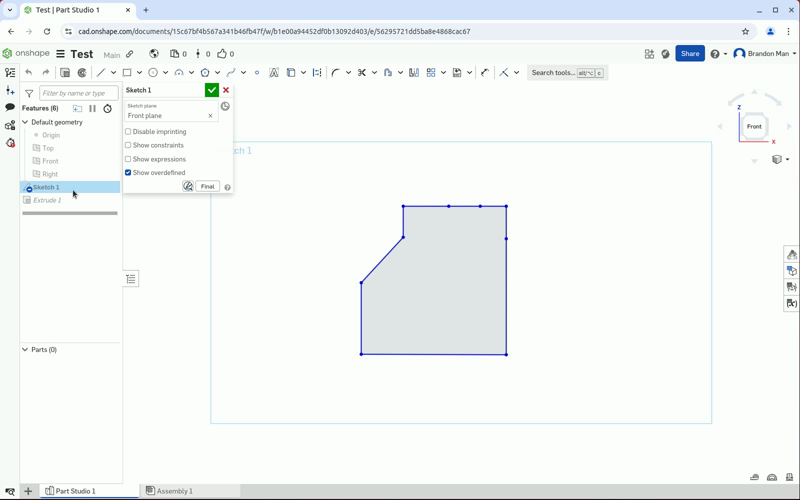
mouse_move(229, 92)
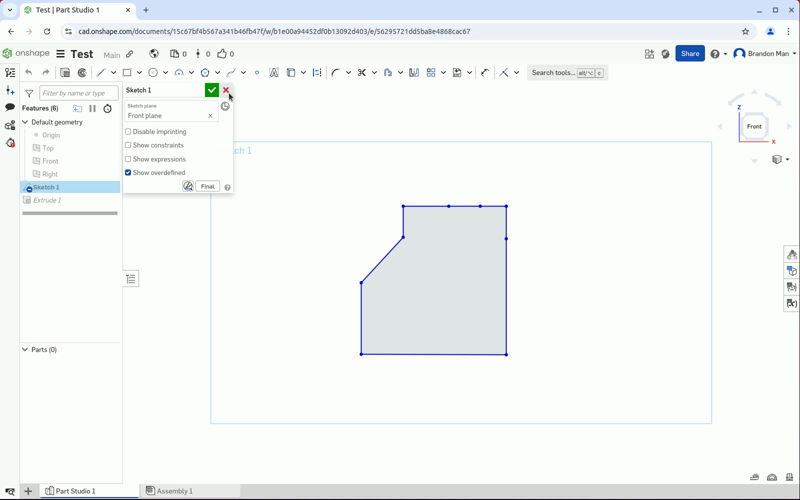
click(229, 92)
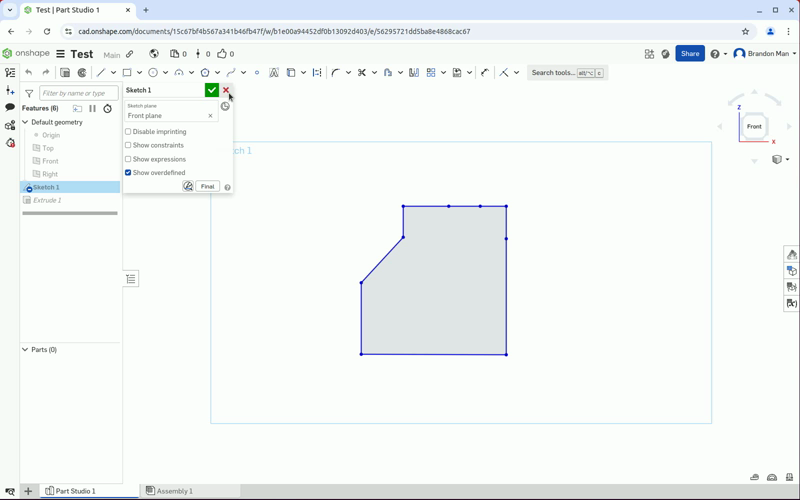
key(shift+s)
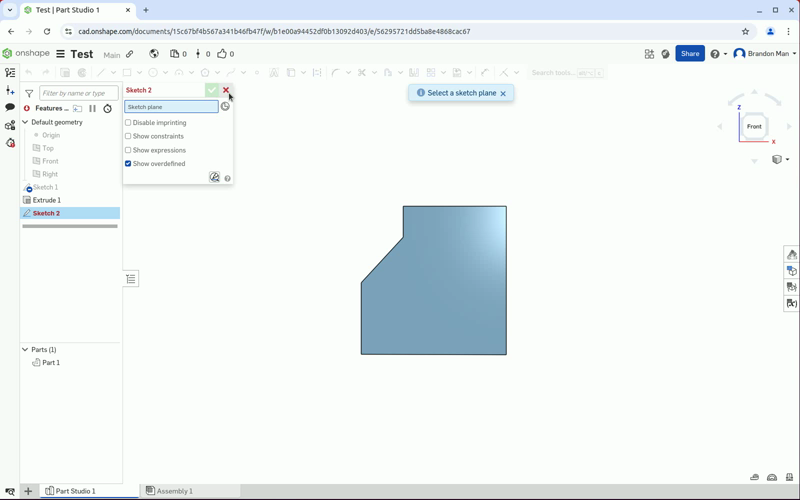
mouse_move(73, 163)
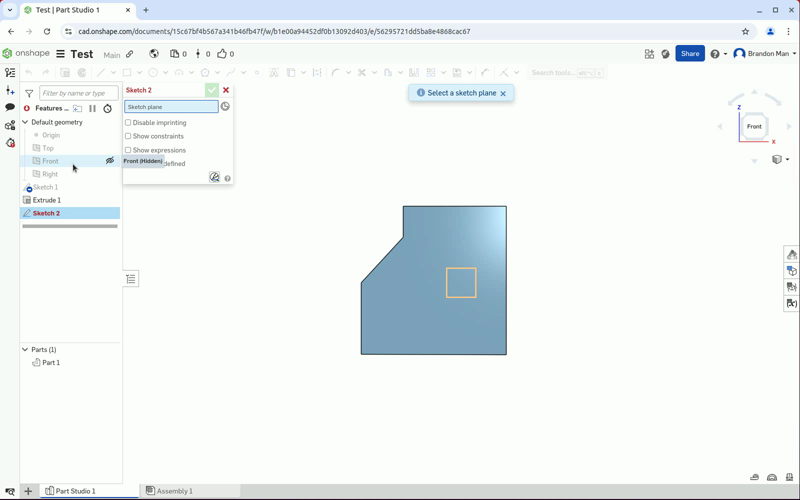
click(73, 163)
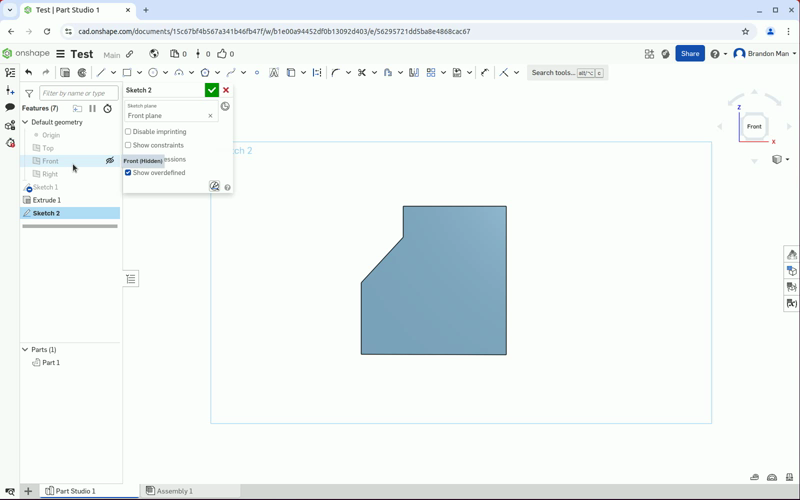
mouse_move(73, 352)
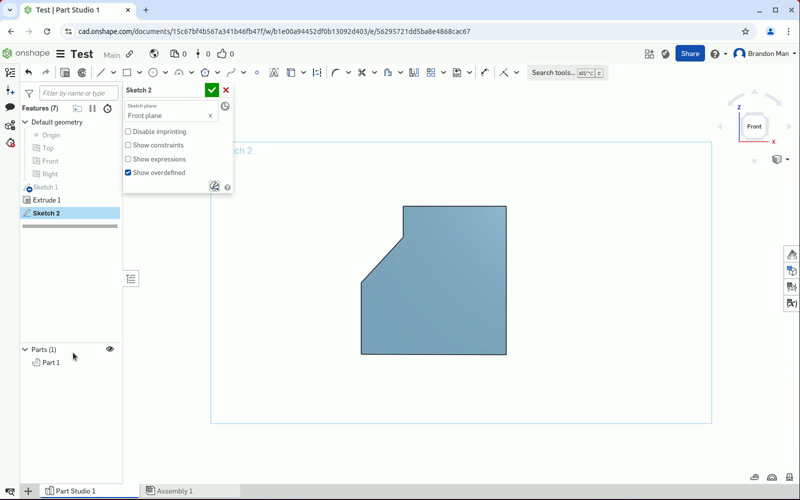
key(y)
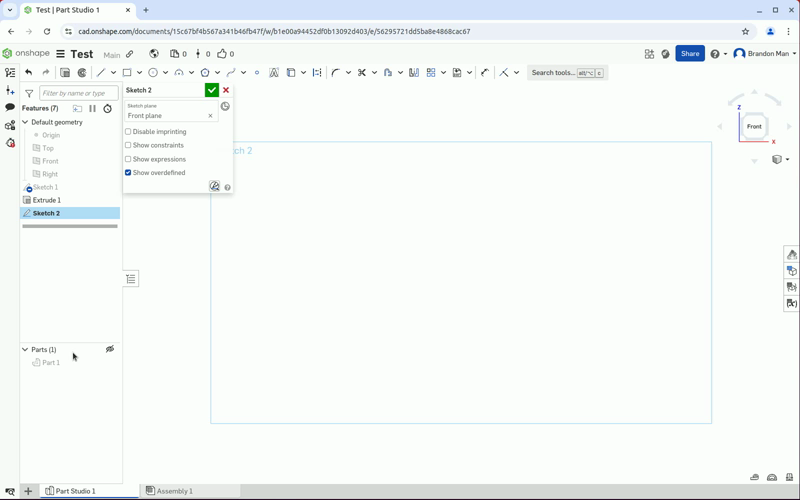
key(l)
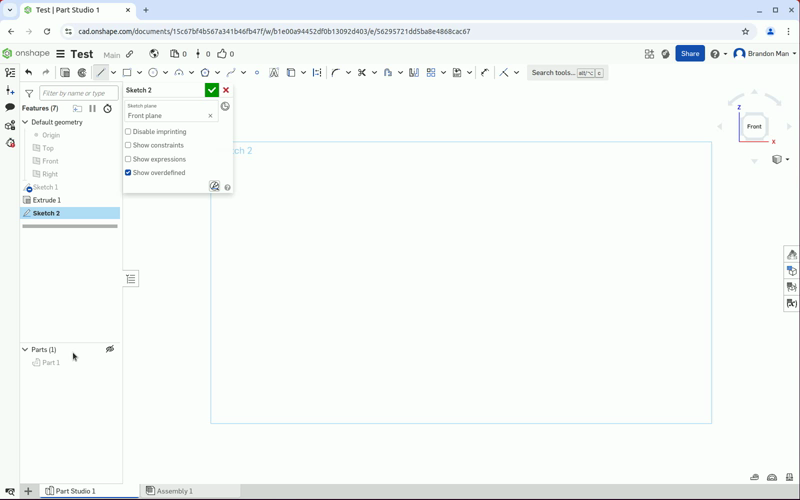
key_down(shift)
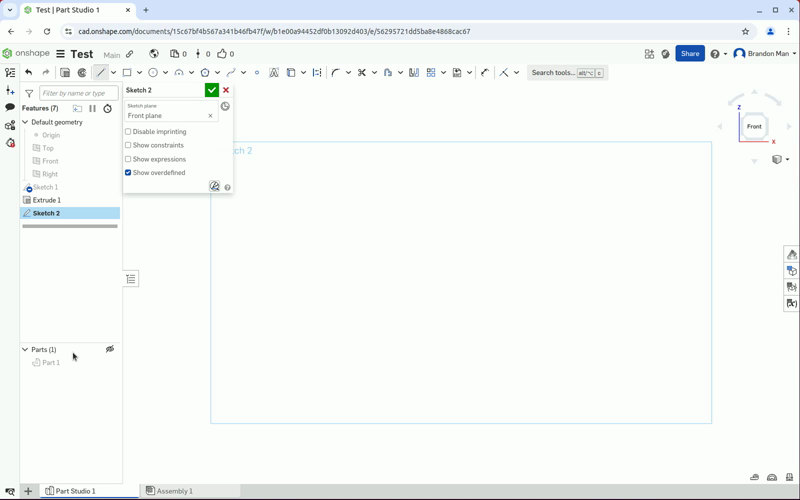
mouse_move(361, 282)
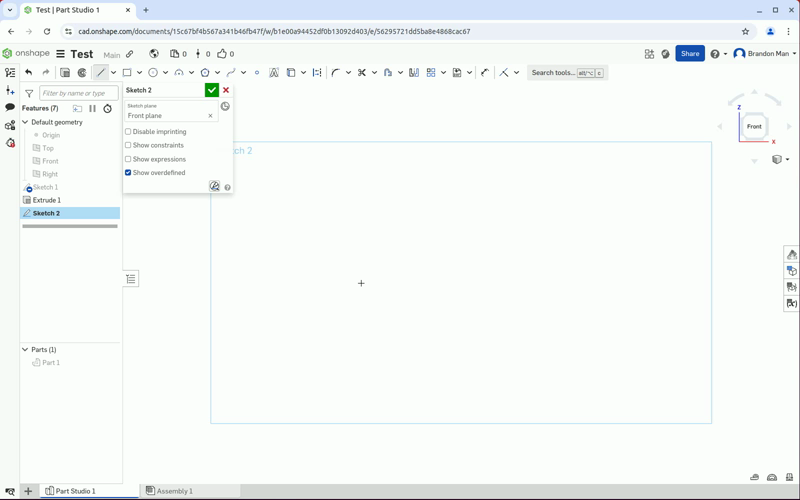
click(361, 282)
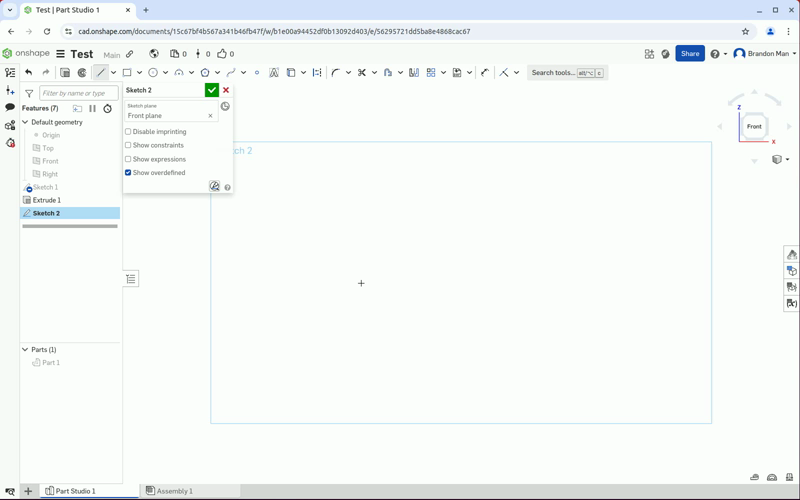
key_up(shift)
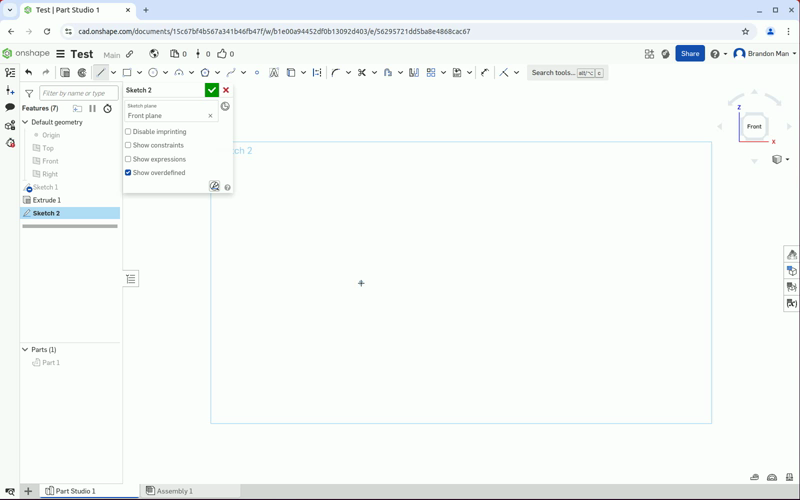
key_down(shift)
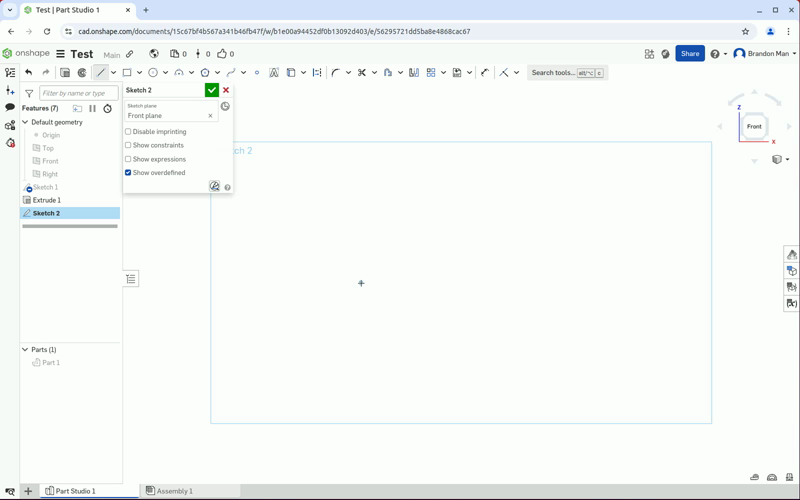
mouse_move(404, 236)
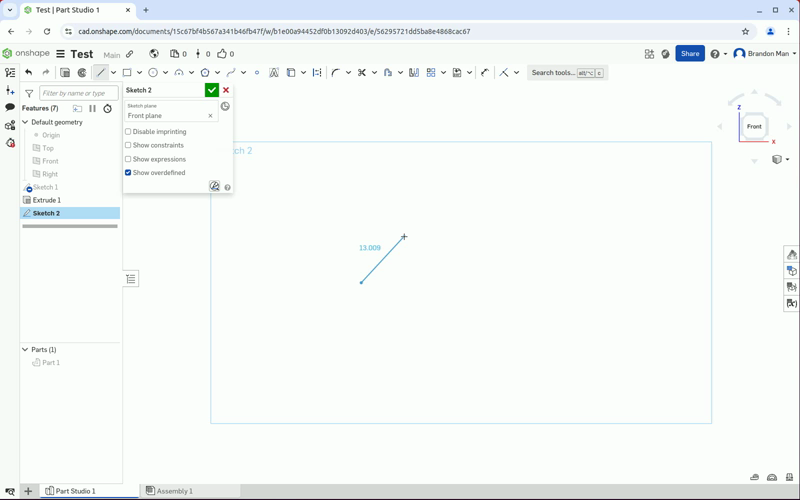
click(404, 236)
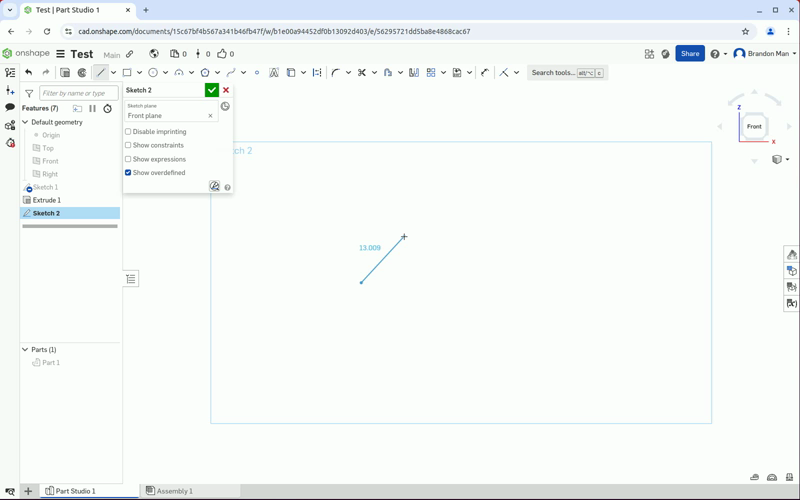
key_up(shift)
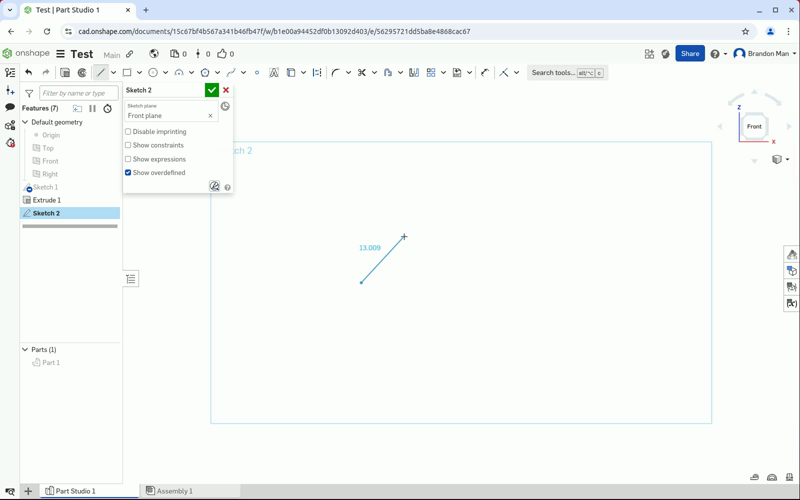
key_down(shift)
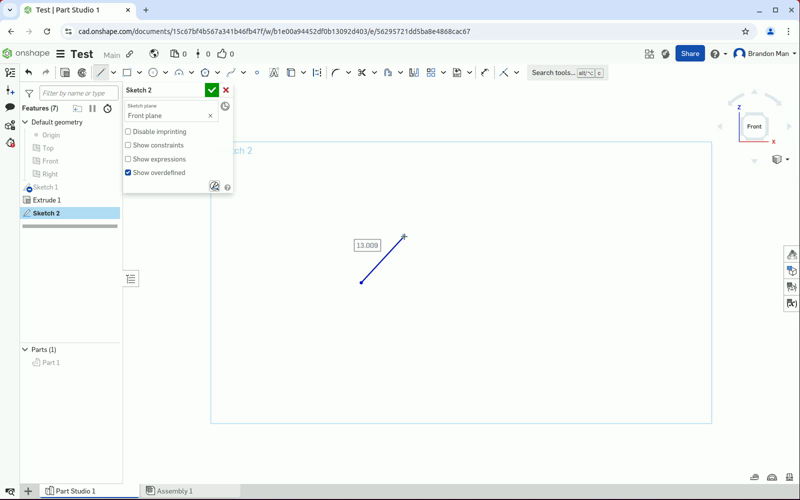
mouse_move(434, 236)
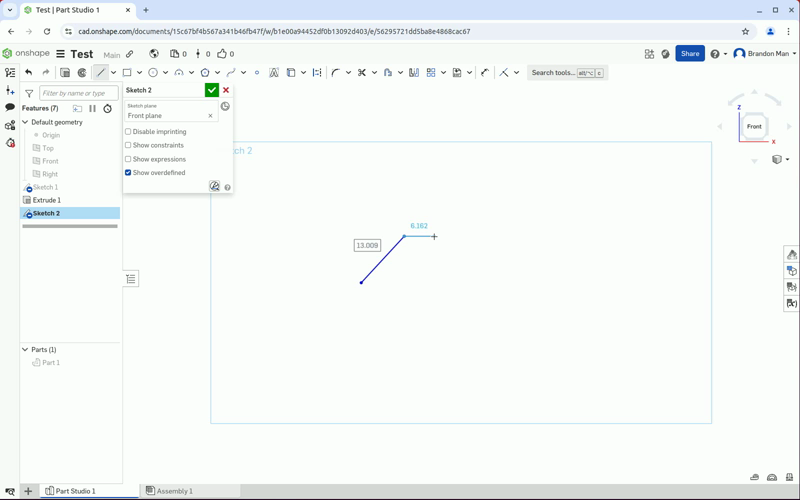
mouse_move(361, 236)
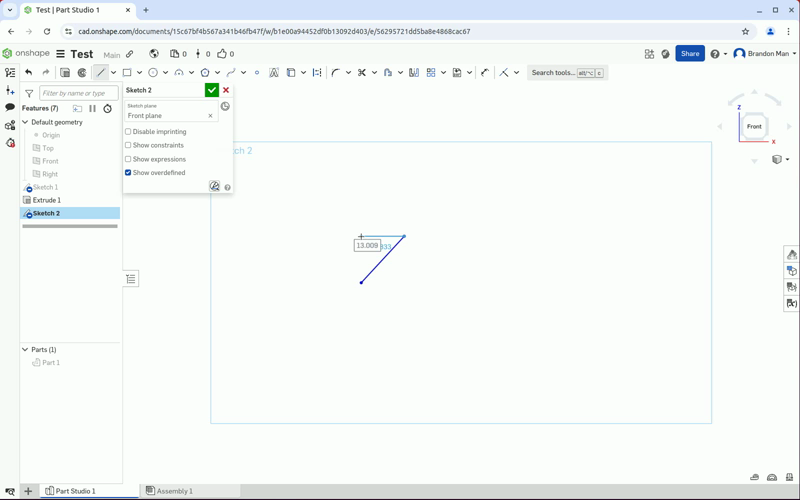
click(361, 236)
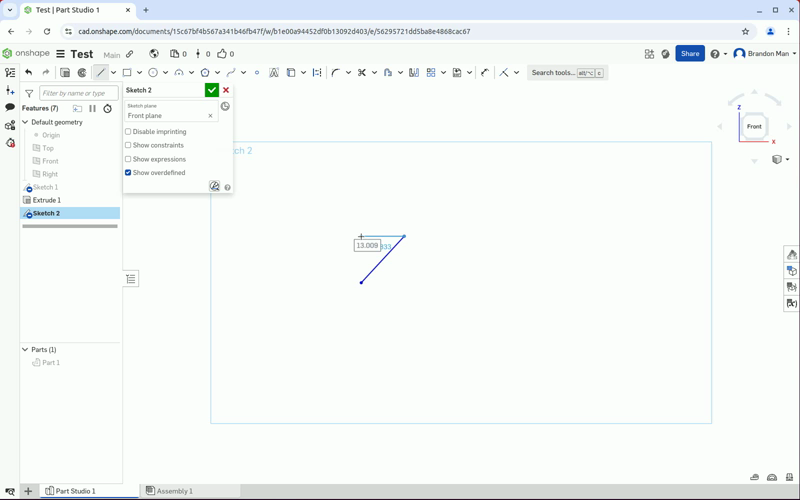
key_up(shift)
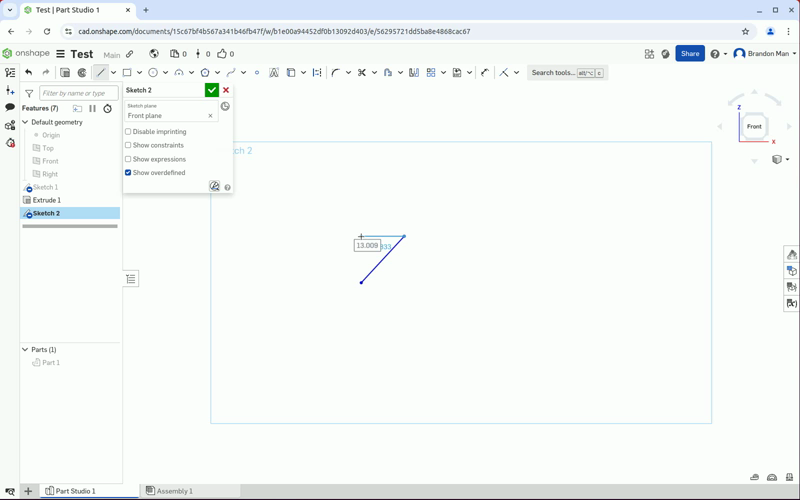
mouse_move(391, 236)
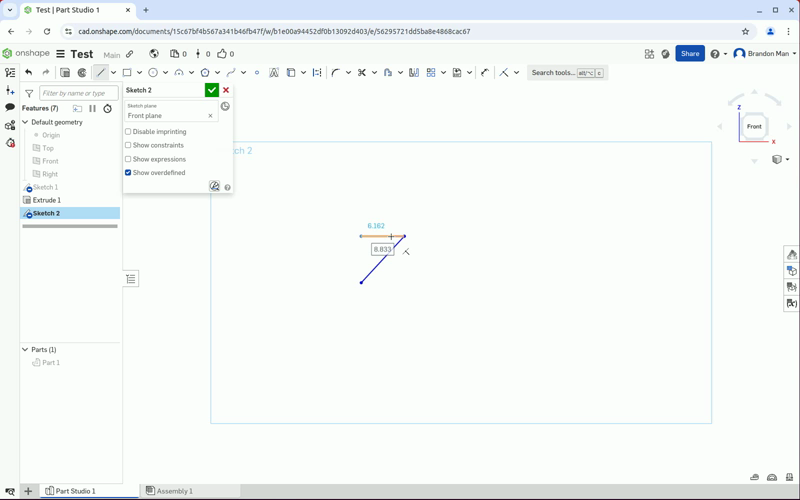
key_down(shift)
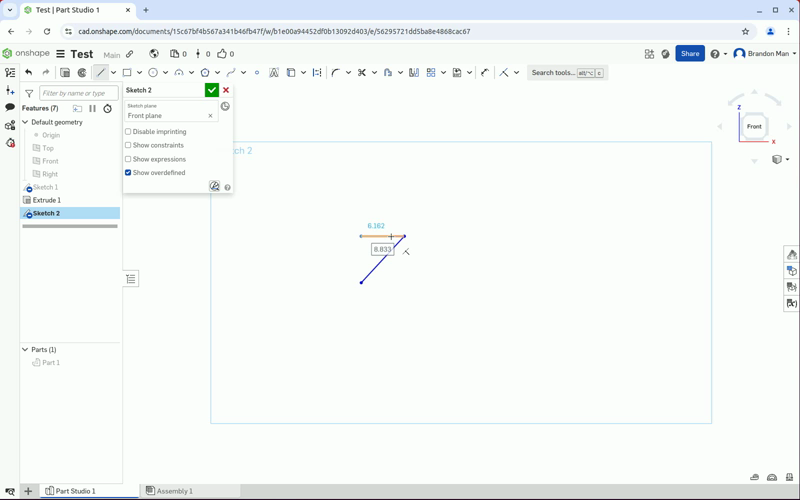
mouse_move(361, 282)
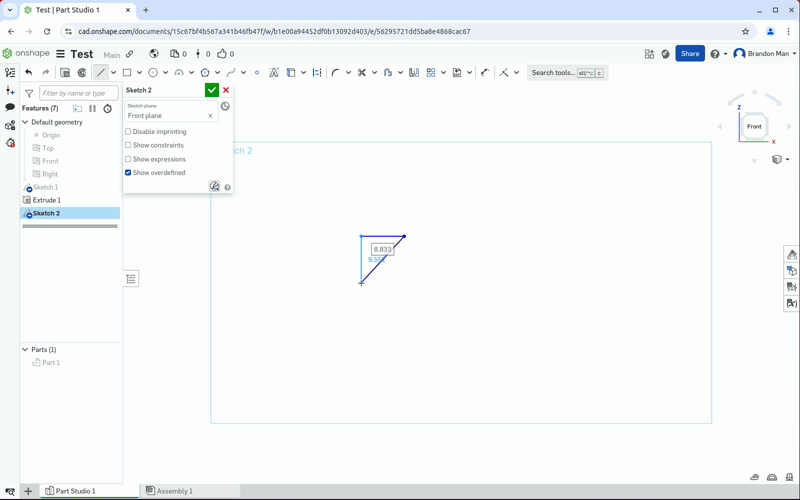
key_up(shift)
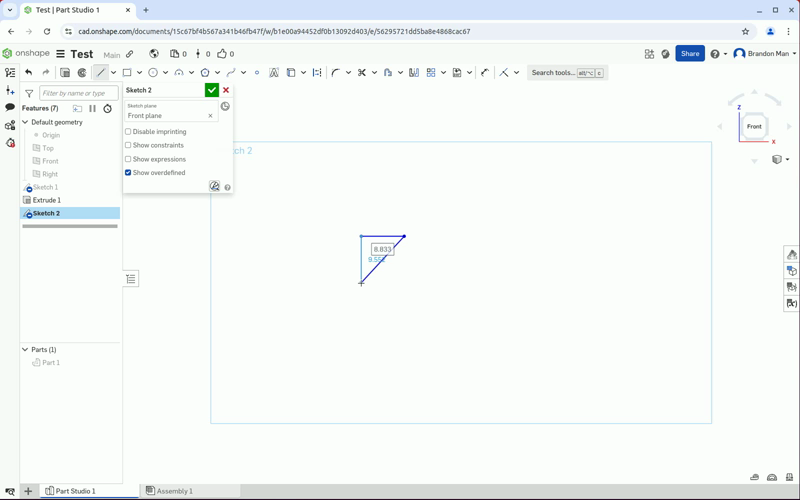
click(361, 282)
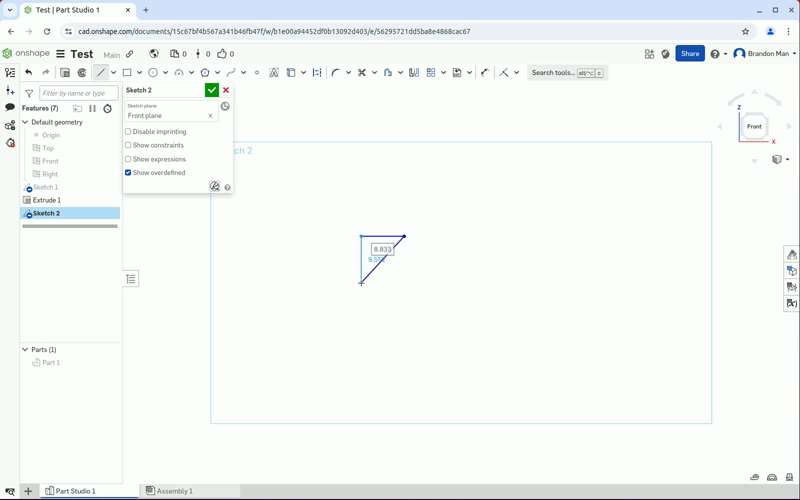
key(esc)
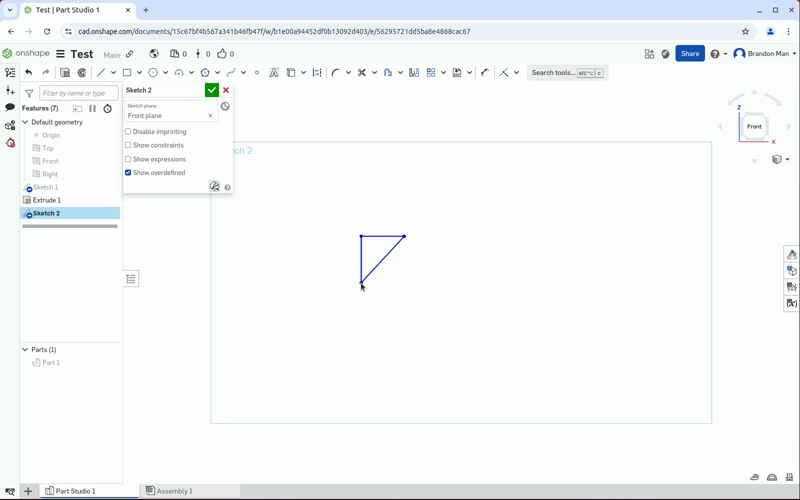
mouse_move(387, 243)
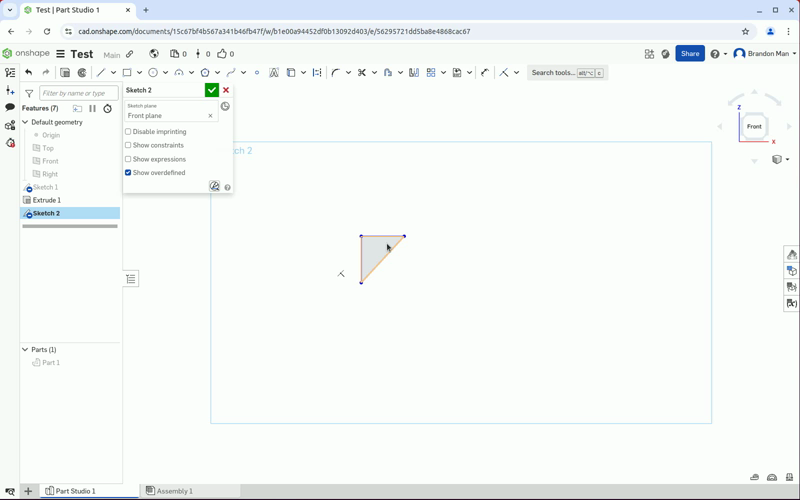
scroll(6)
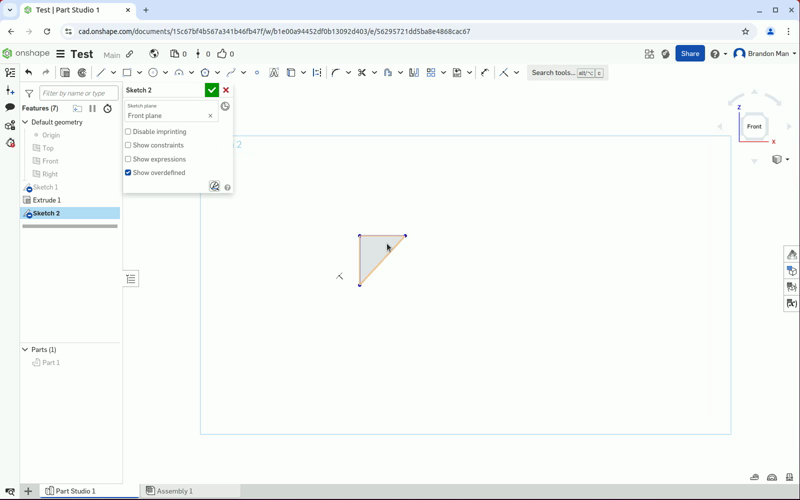
scroll(6)
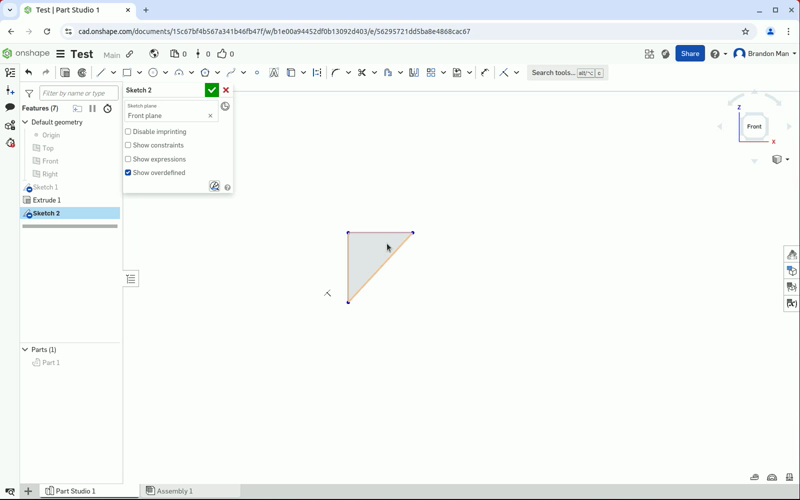
scroll(6)
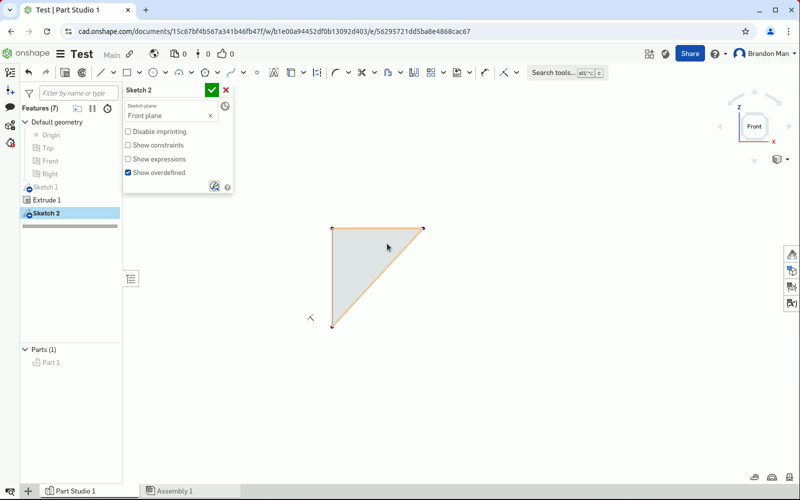
scroll(6)
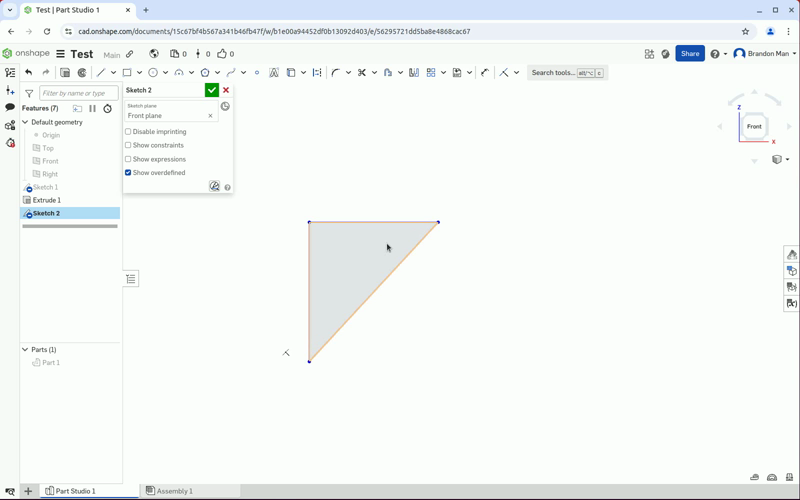
scroll(6)
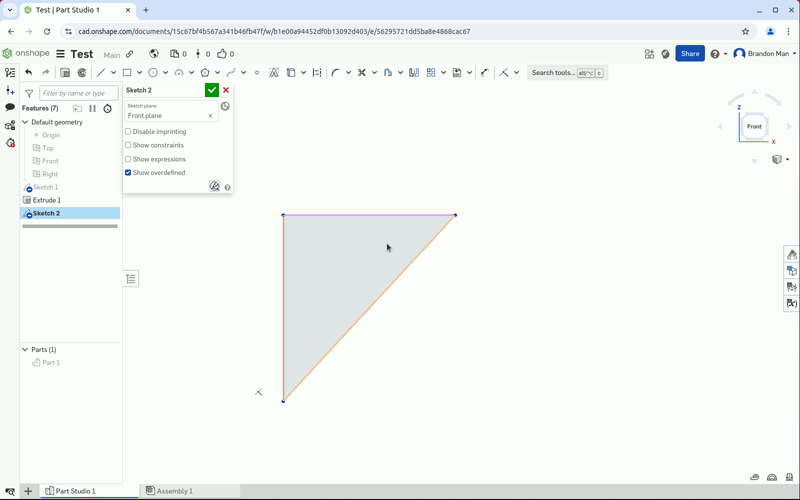
scroll(6)
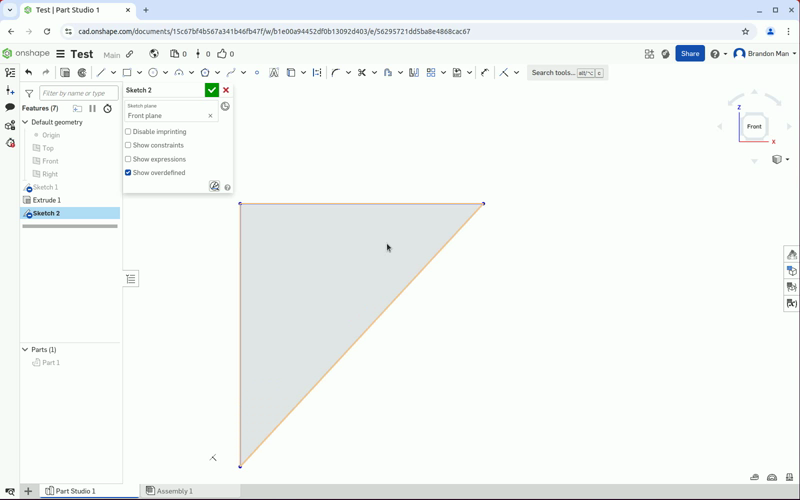
scroll(6)
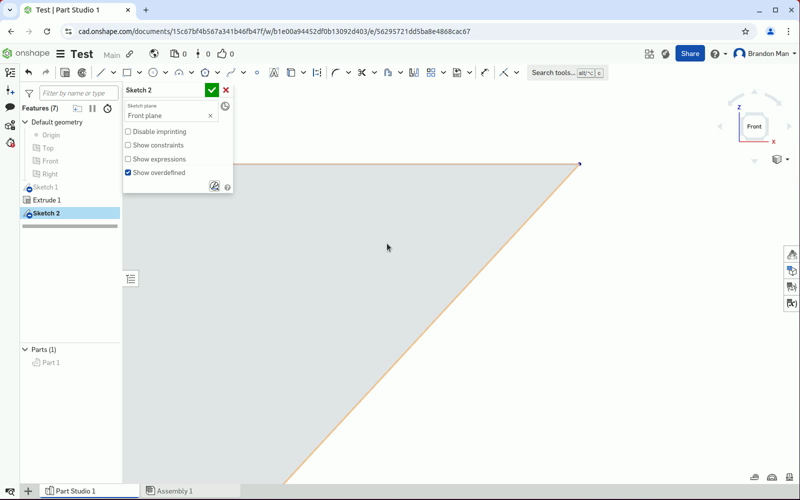
click(387, 243)
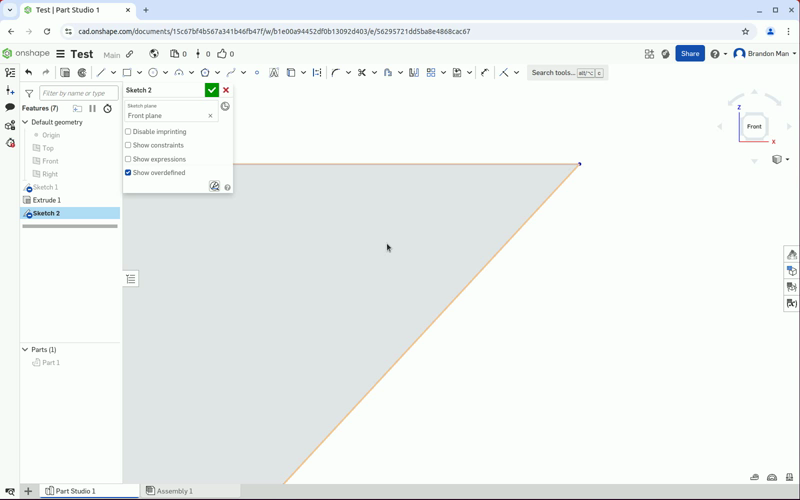
scroll(-6)
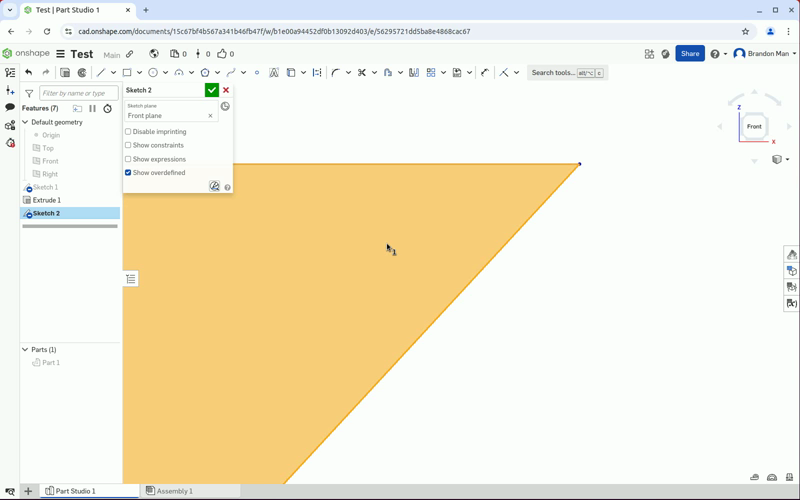
scroll(-6)
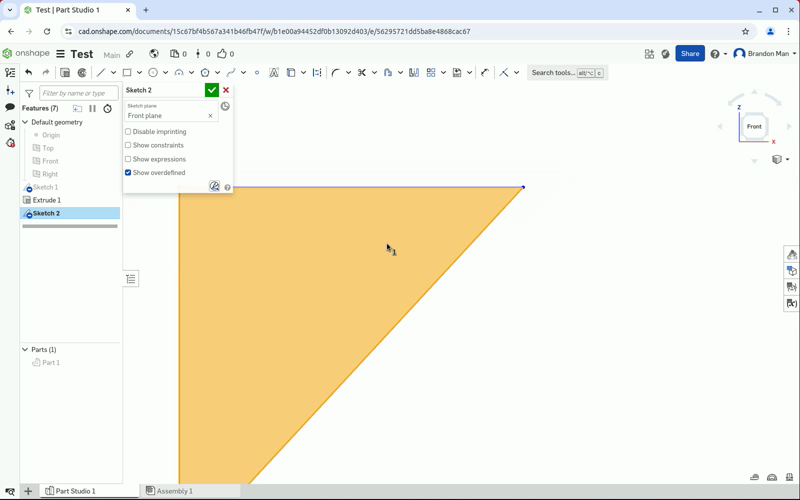
scroll(-6)
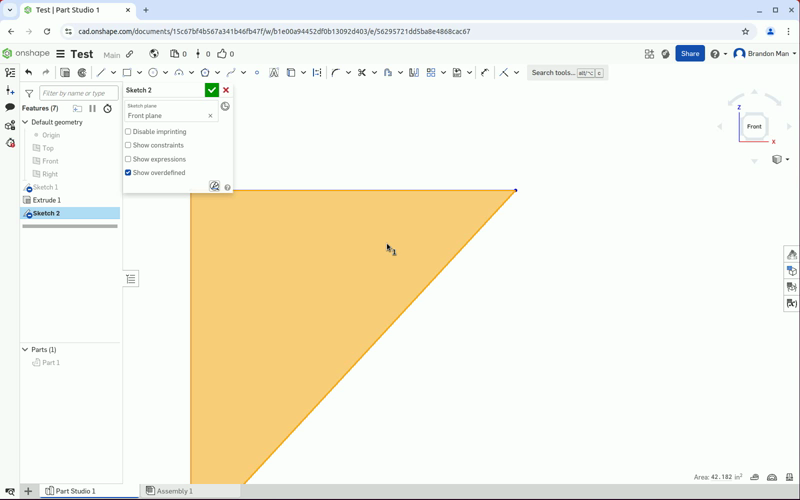
scroll(-6)
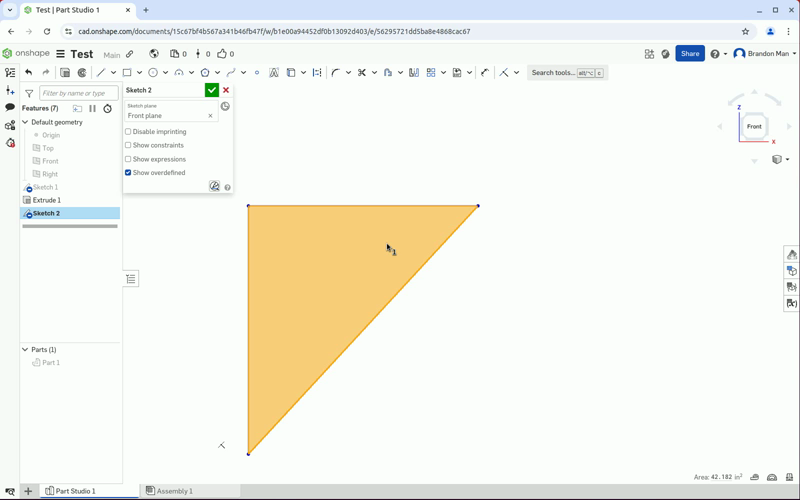
scroll(-6)
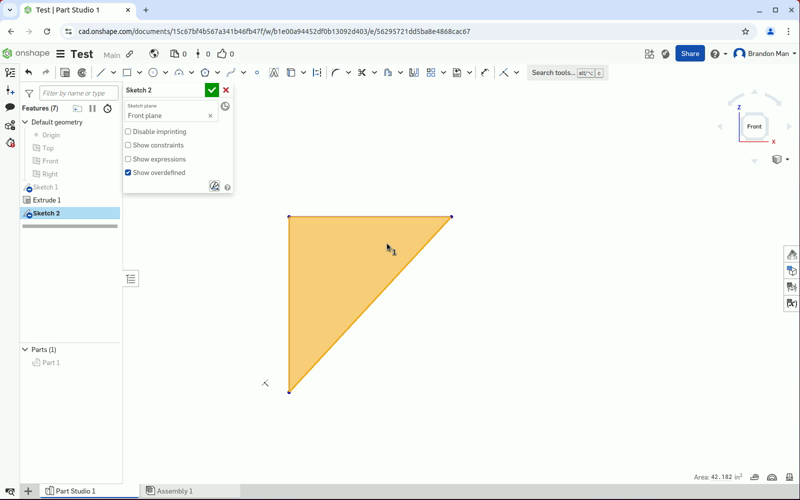
scroll(-6)
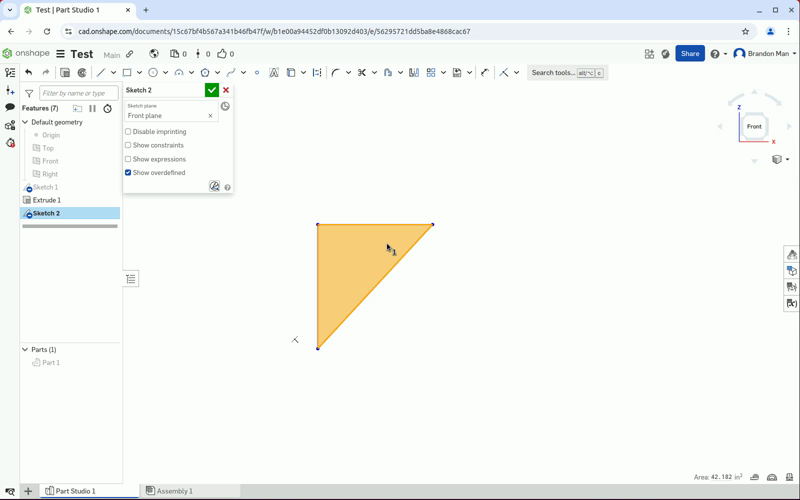
scroll(-6)
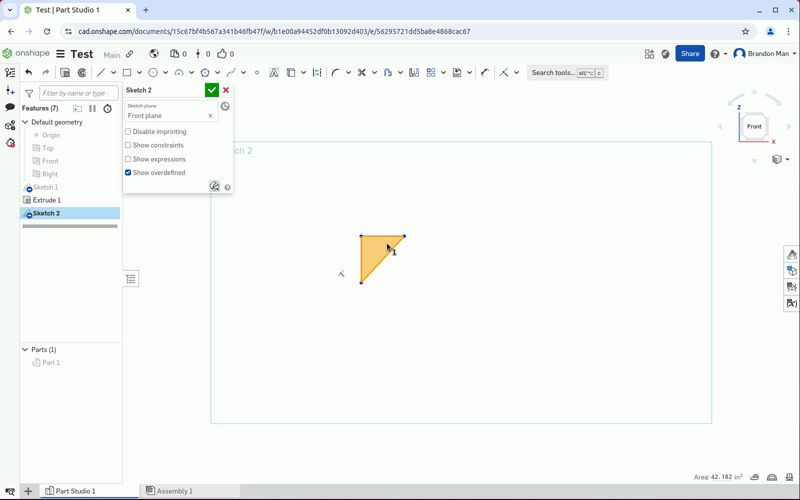
mouse_move(73, 352)
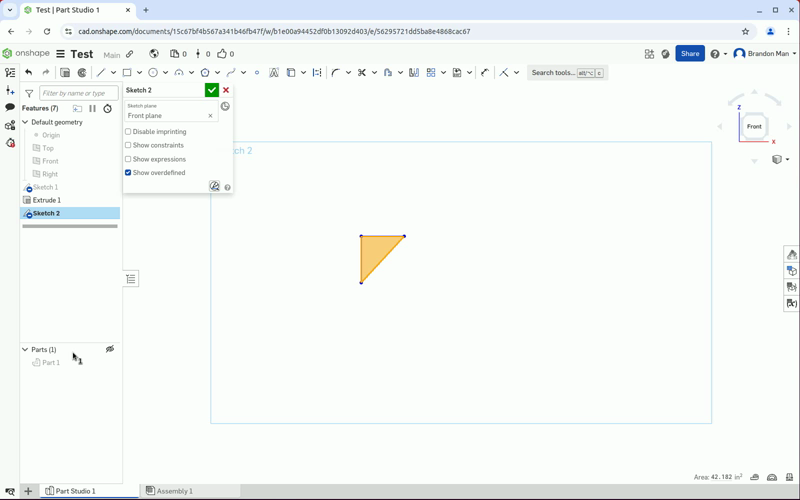
key(shift+y)
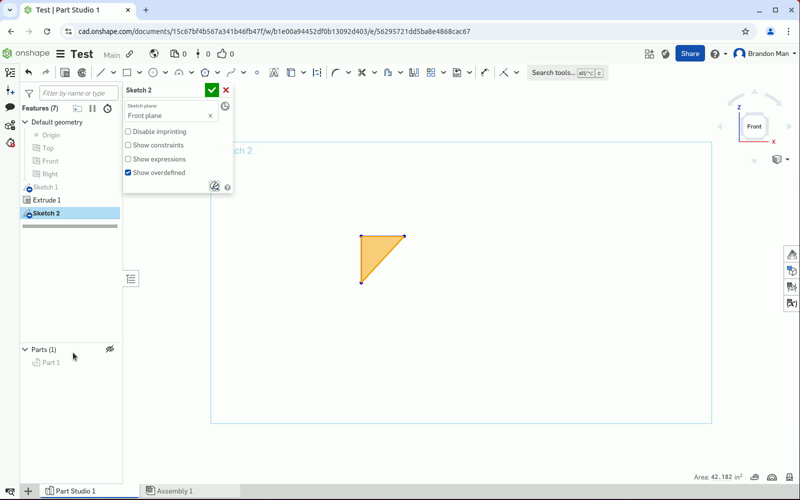
key(shift+e)
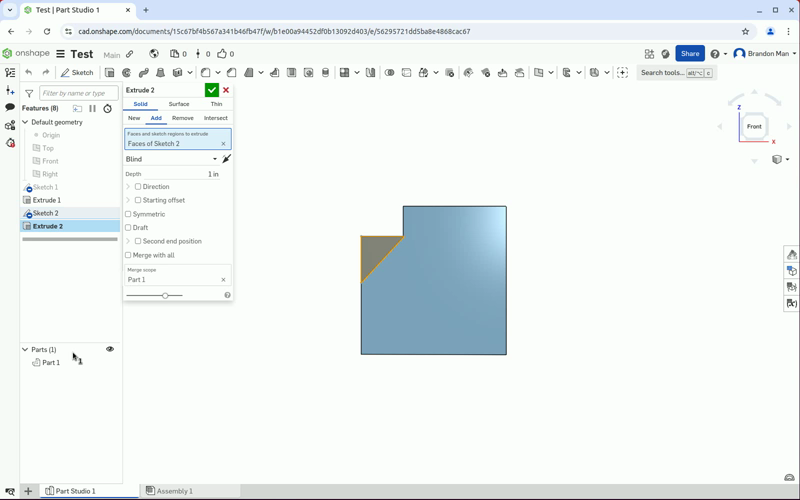
mouse_move(143, 106)
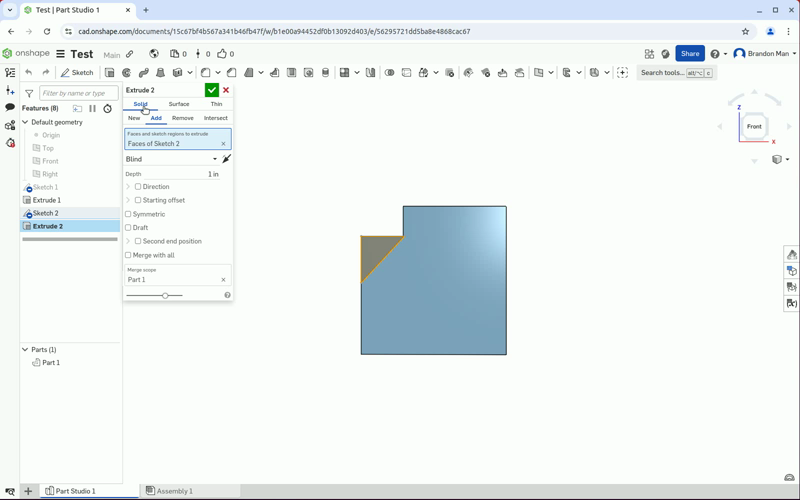
click(143, 106)
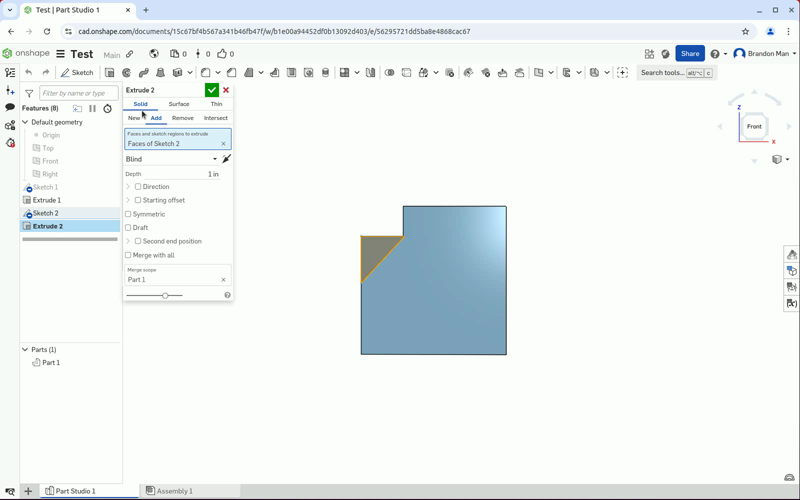
mouse_move(137, 120)
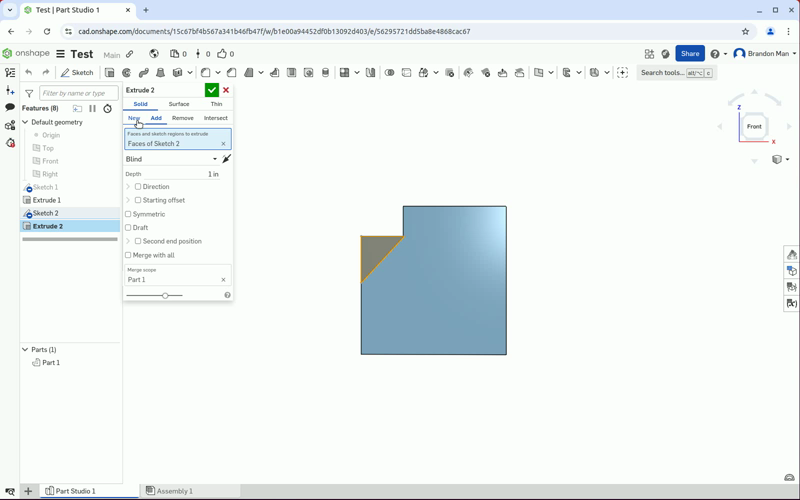
click(137, 120)
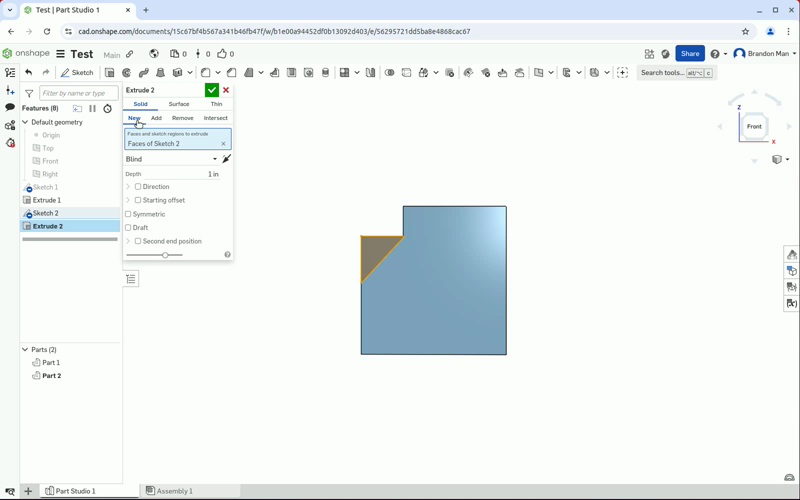
key(tab, 4)
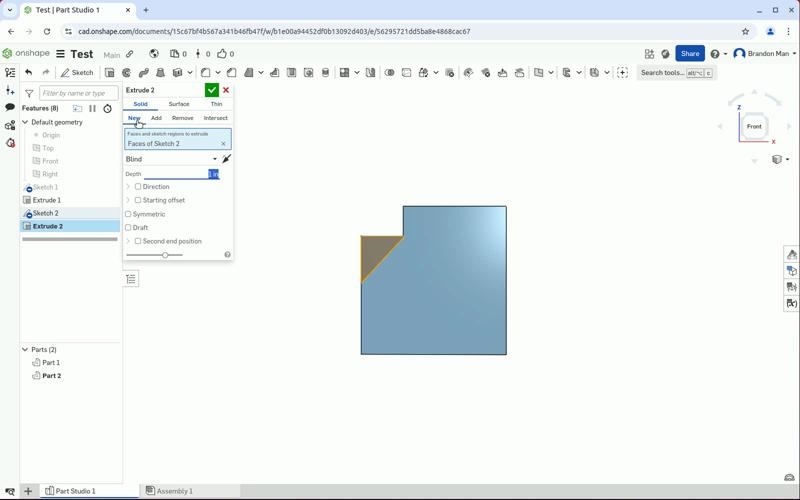
text(2.407)
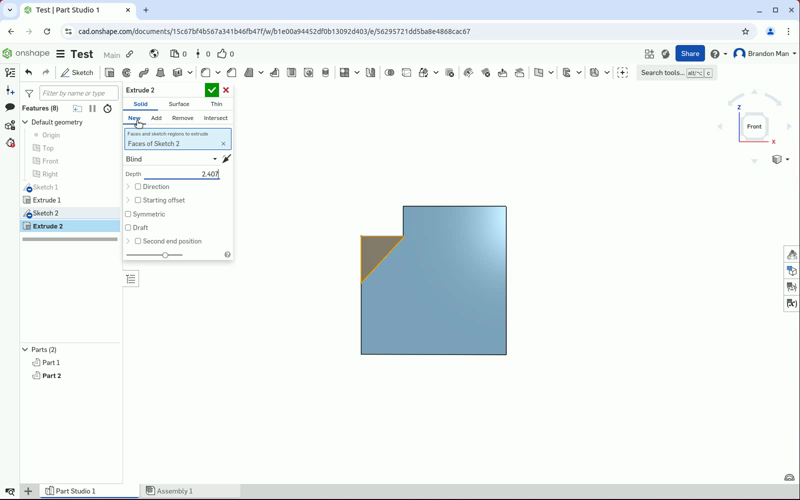
key(enter)
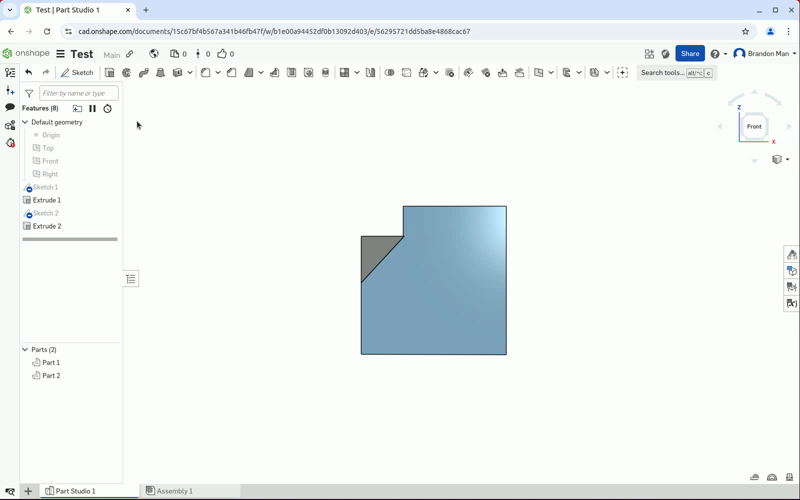
key(shift+h)
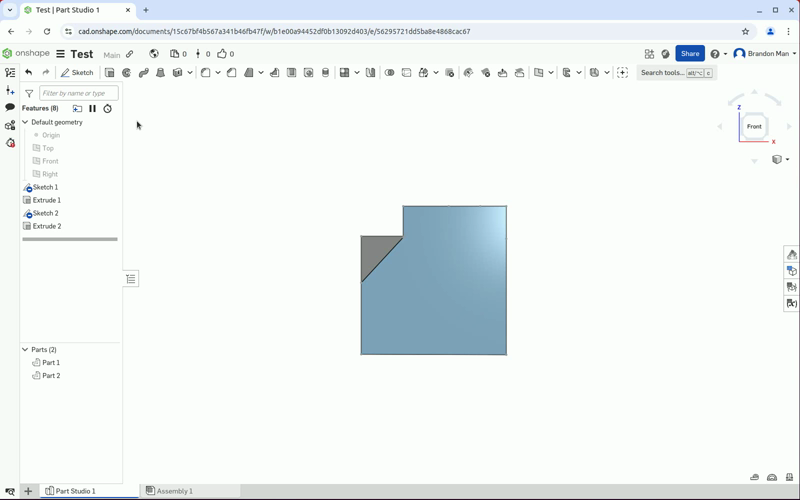
key(shift+h)
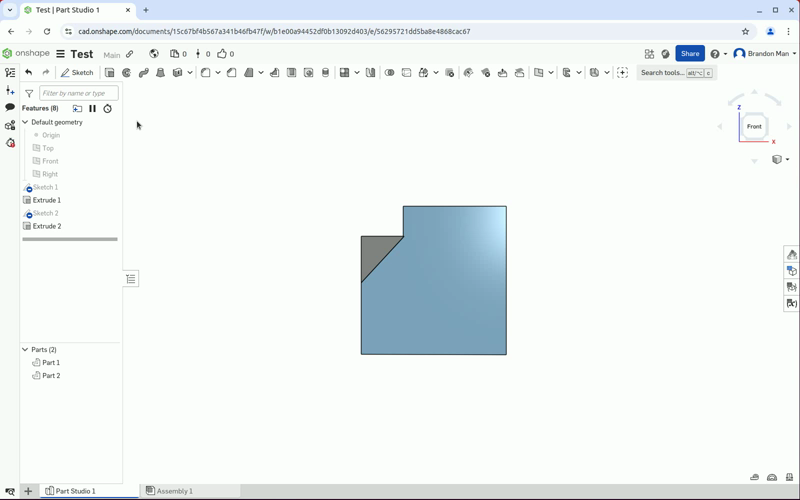
mouse_move(73, 189)
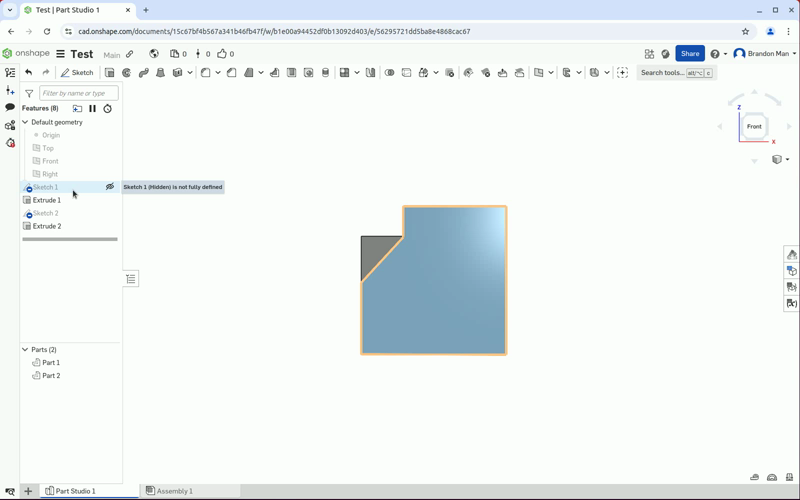
click(73, 189)
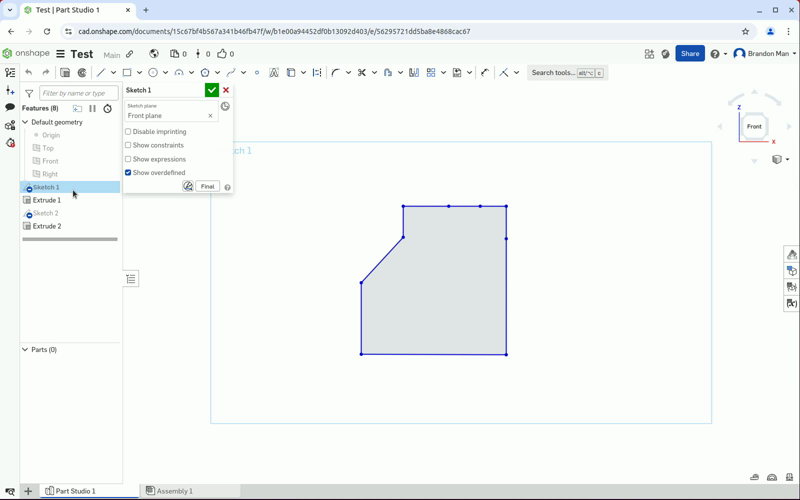
mouse_move(229, 92)
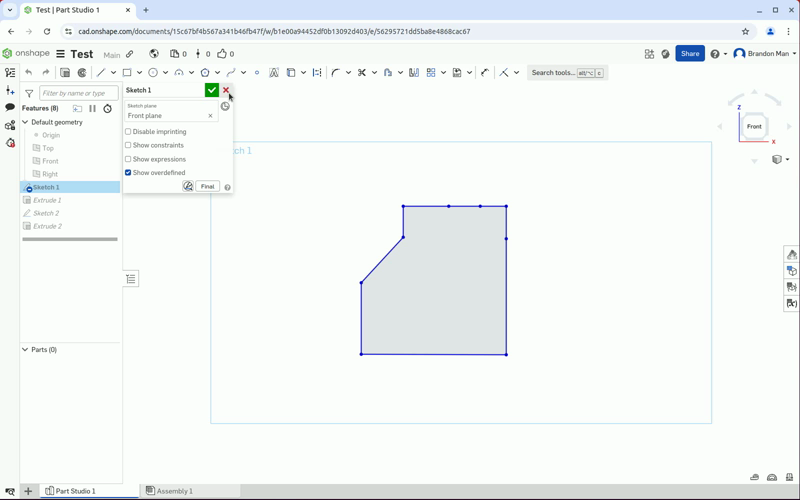
click(229, 92)
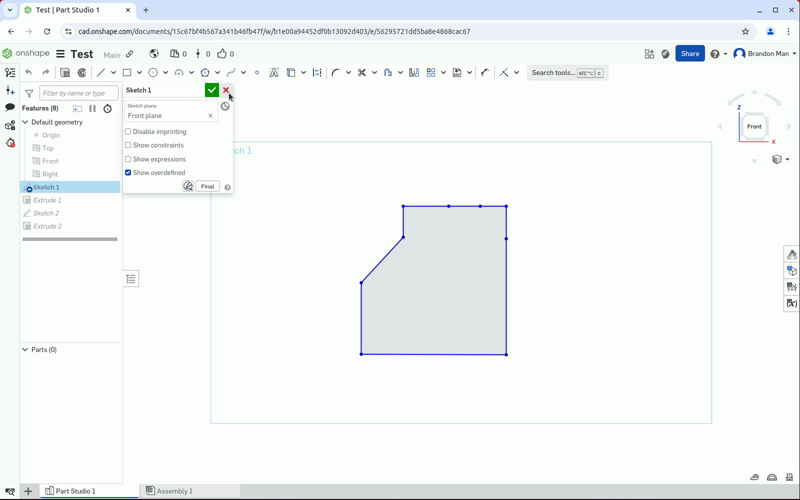
key(shift+s)
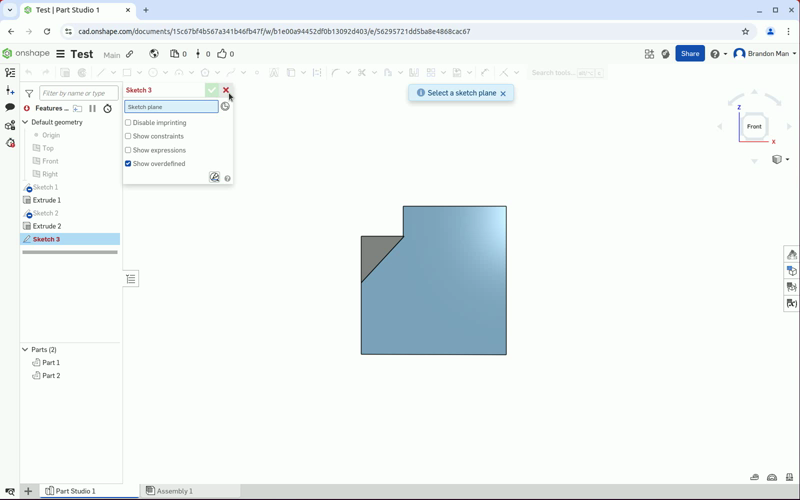
mouse_move(73, 163)
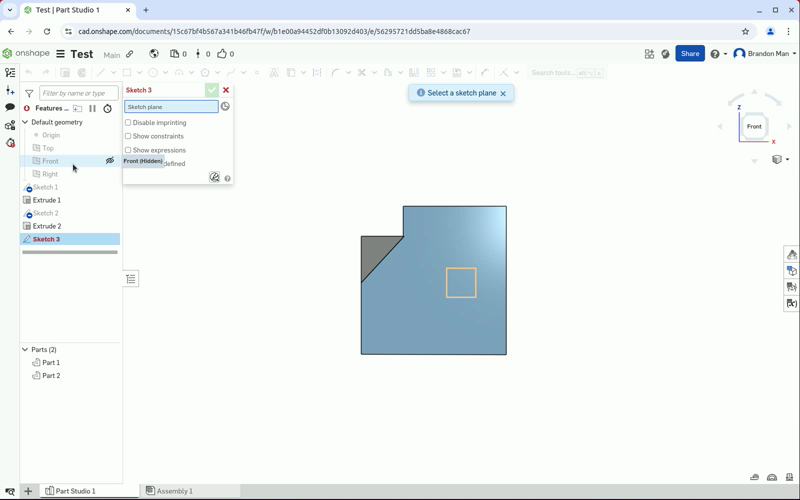
click(73, 163)
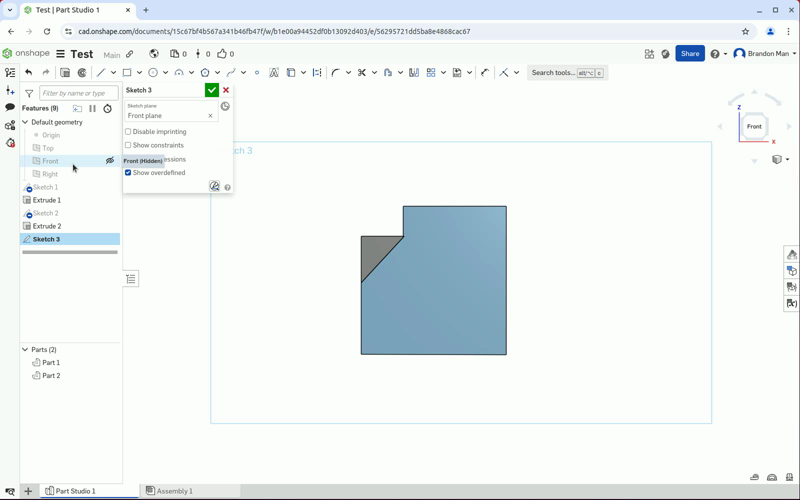
mouse_move(73, 352)
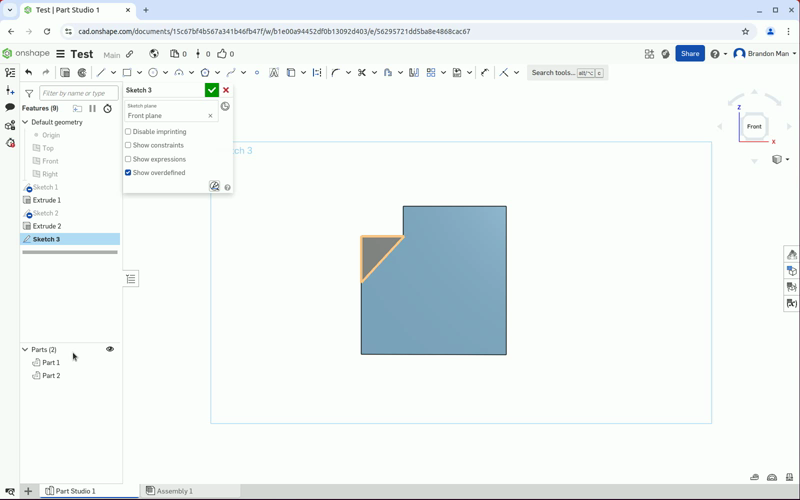
key(y)
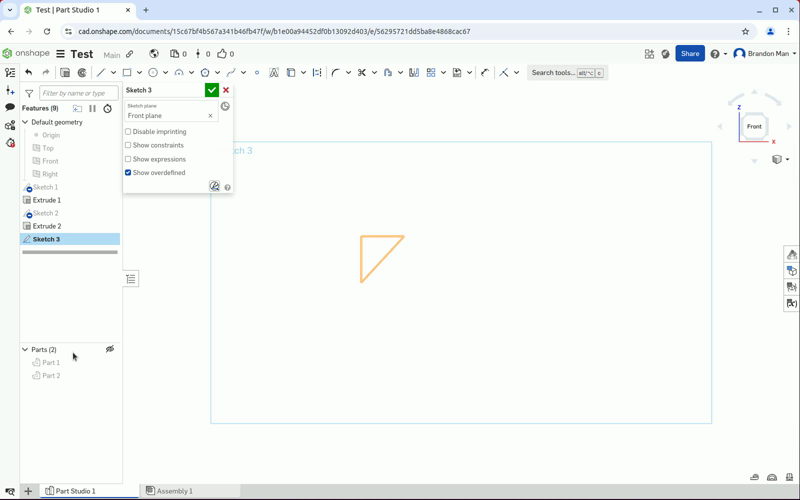
key(l)
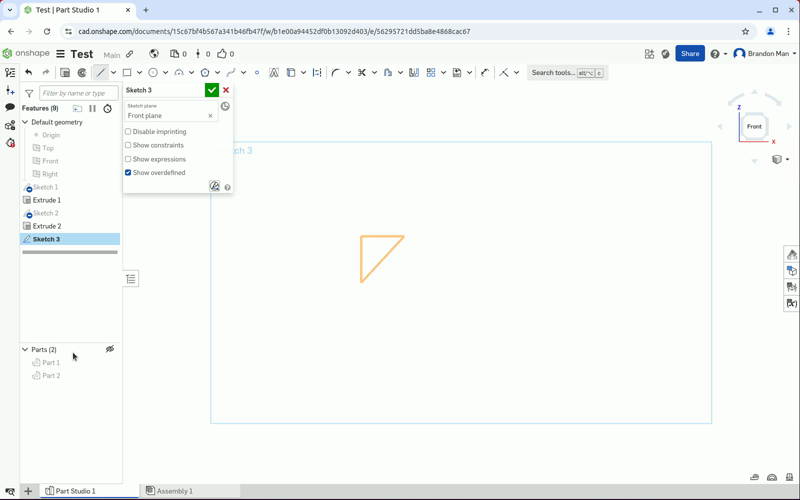
key_down(shift)
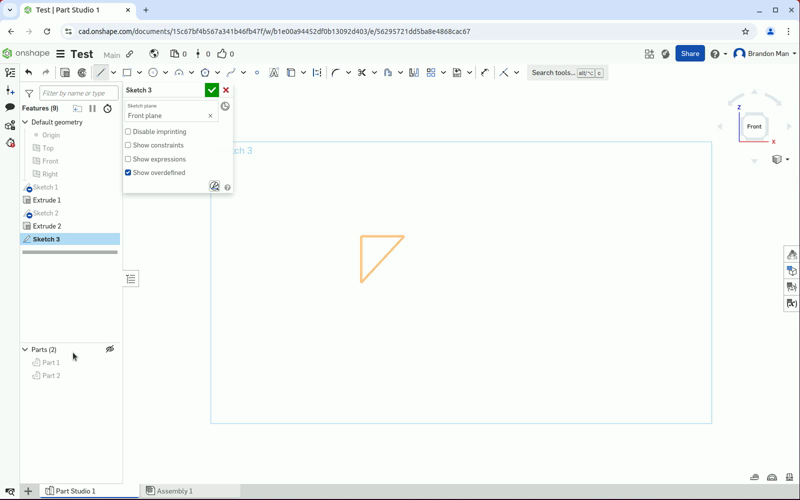
mouse_move(449, 205)
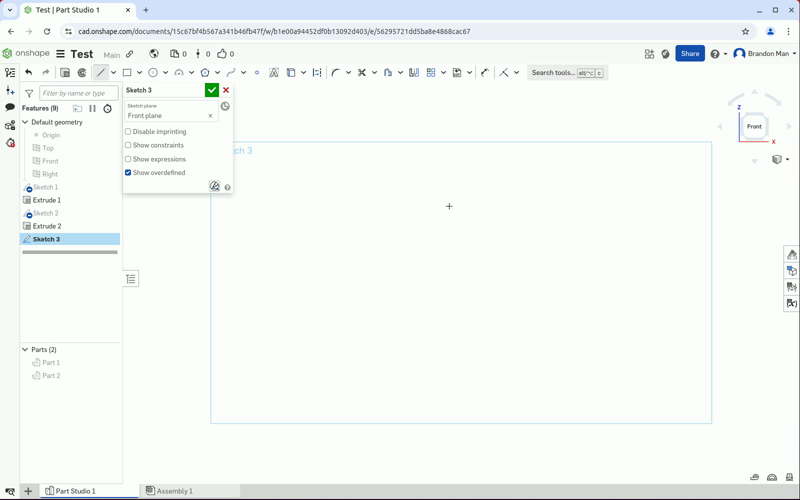
click(449, 205)
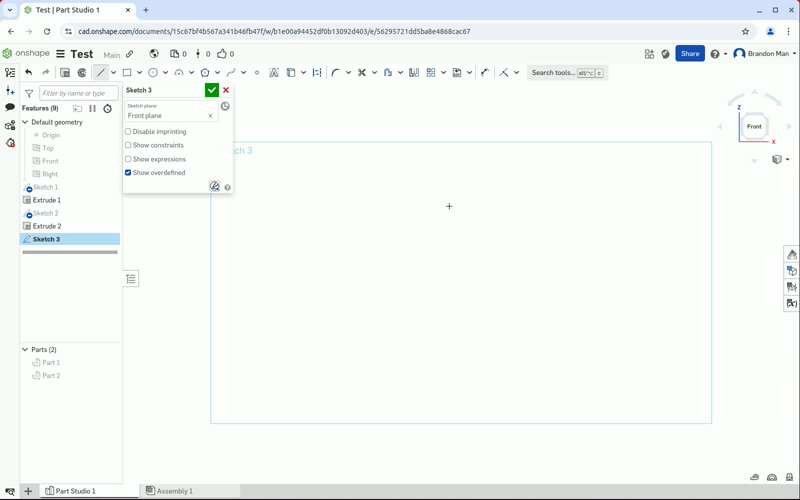
key_up(shift)
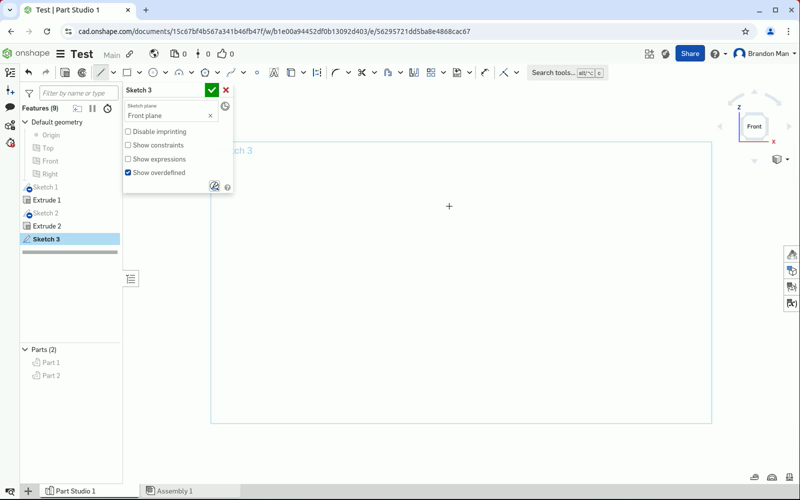
key_down(shift)
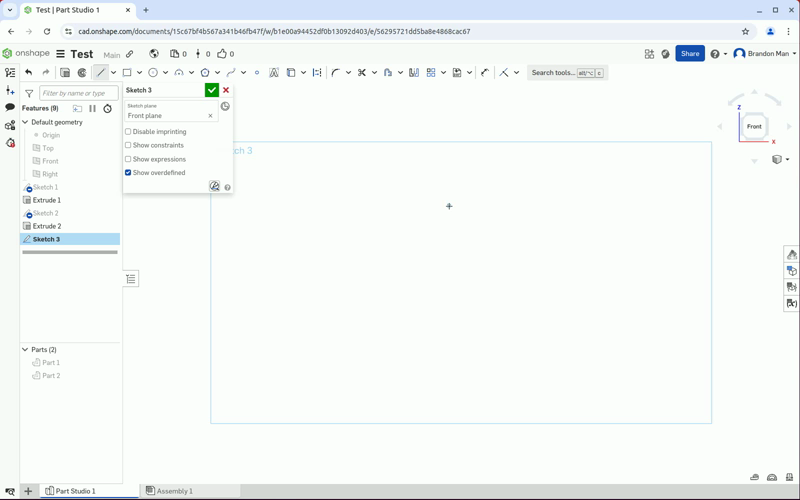
mouse_move(479, 205)
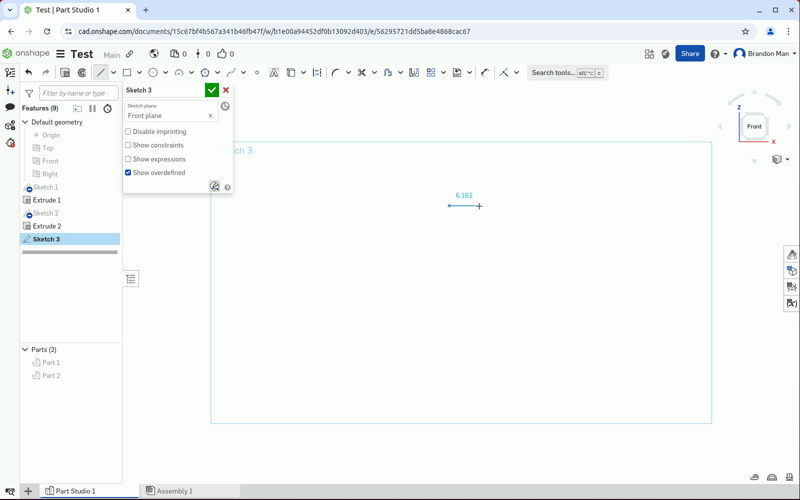
mouse_move(481, 205)
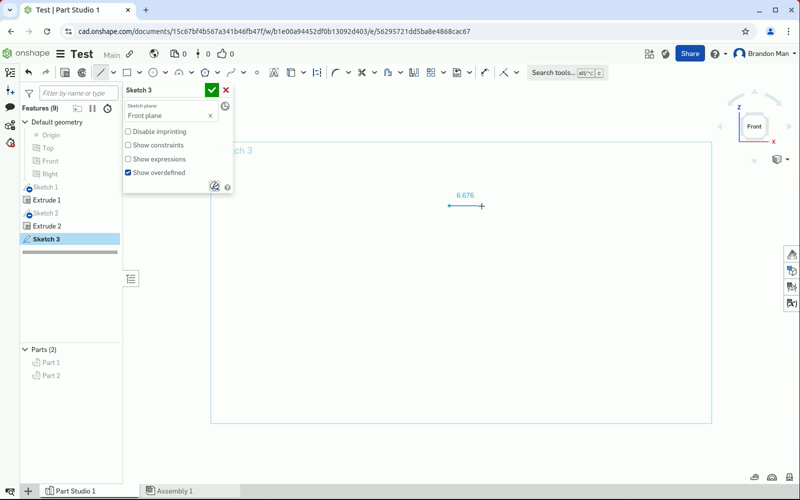
click(481, 205)
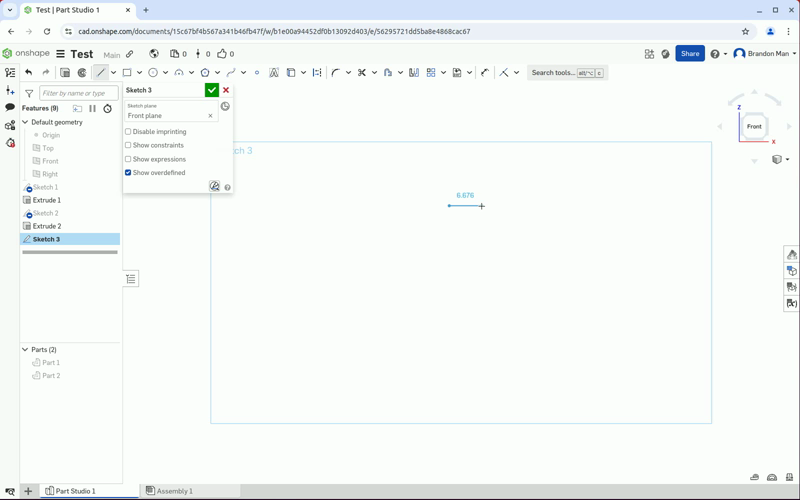
key_up(shift)
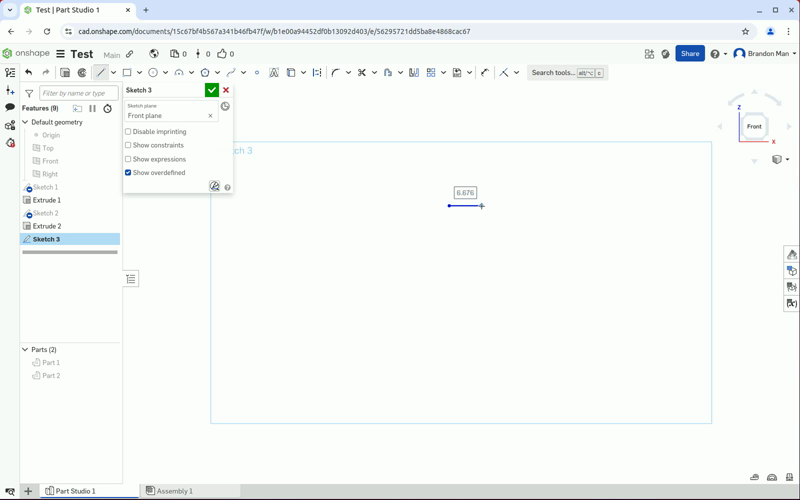
key_down(shift)
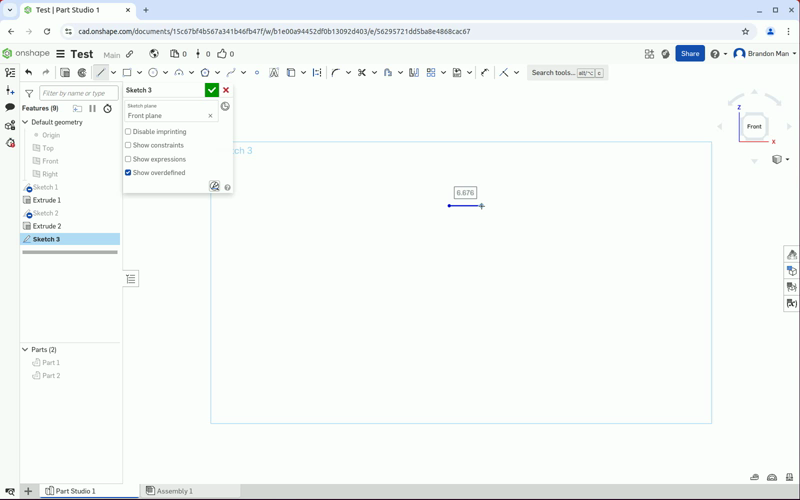
mouse_move(511, 205)
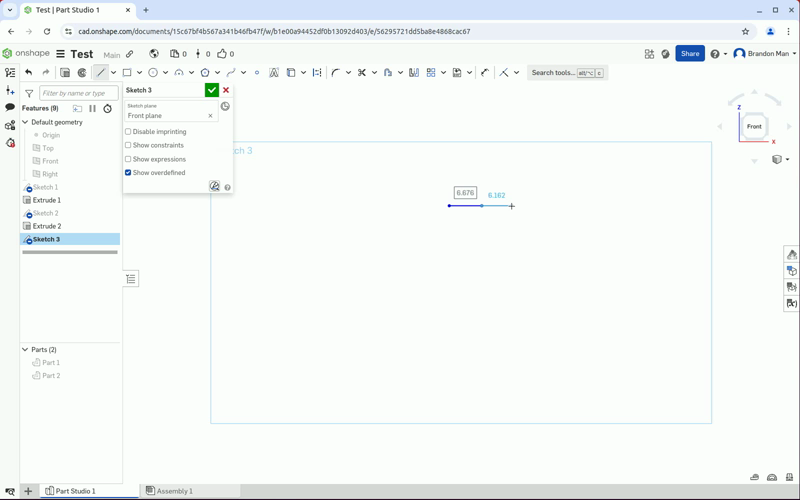
mouse_move(481, 199)
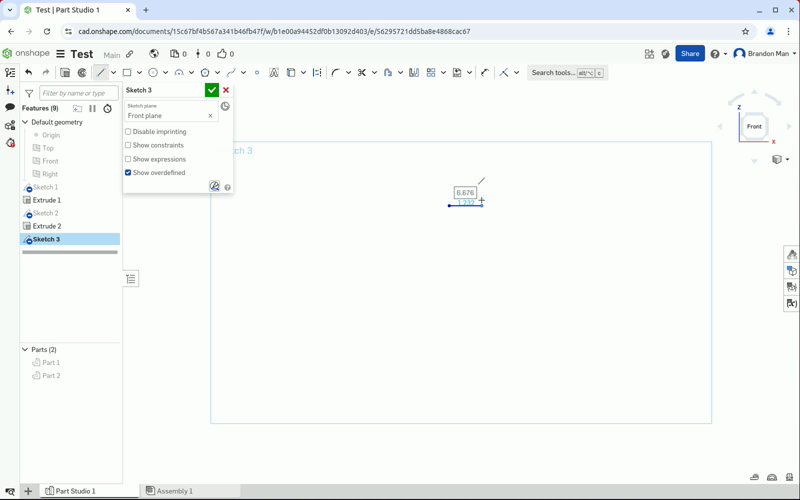
scroll(6)
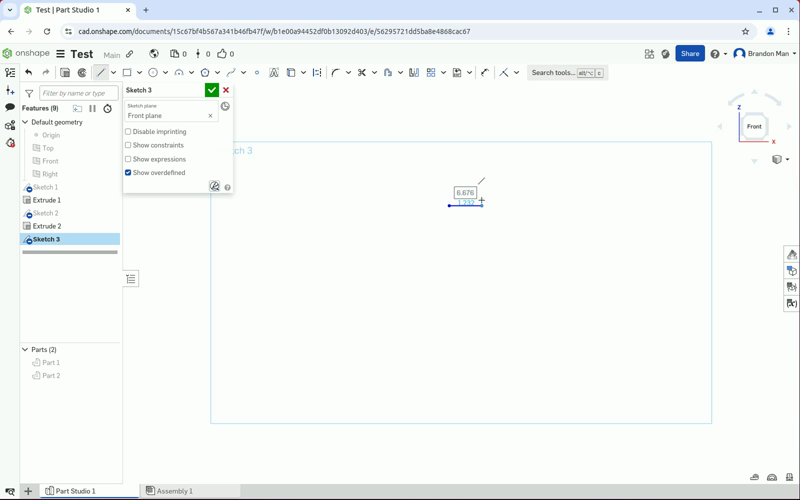
scroll(6)
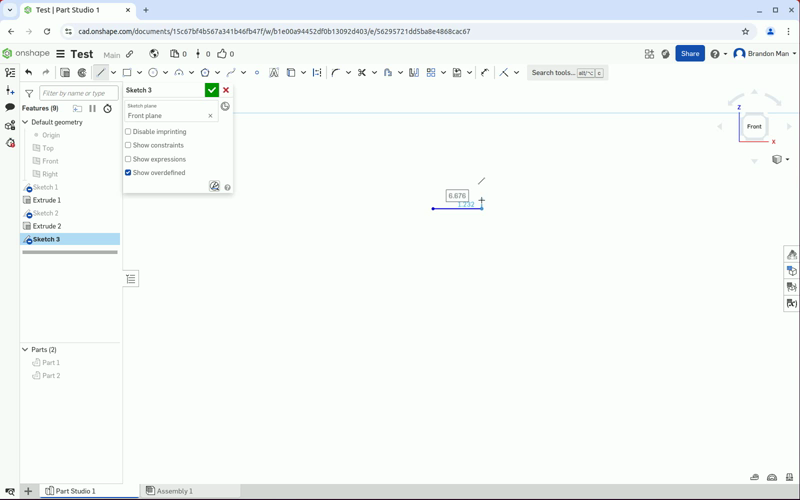
scroll(6)
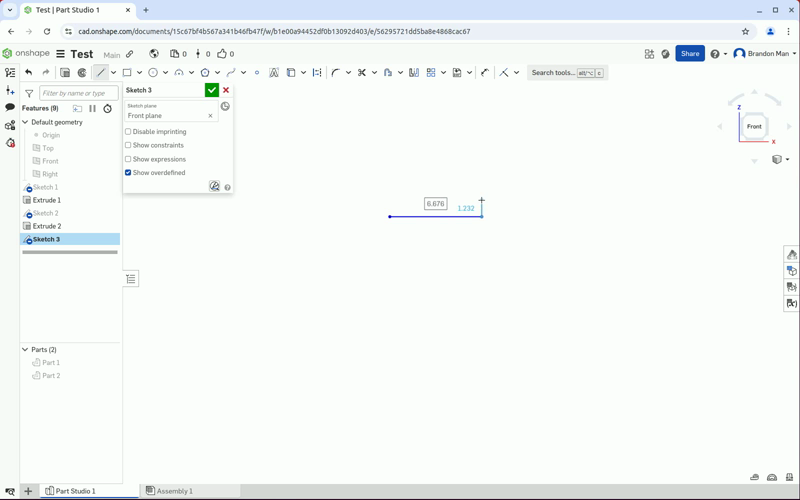
scroll(6)
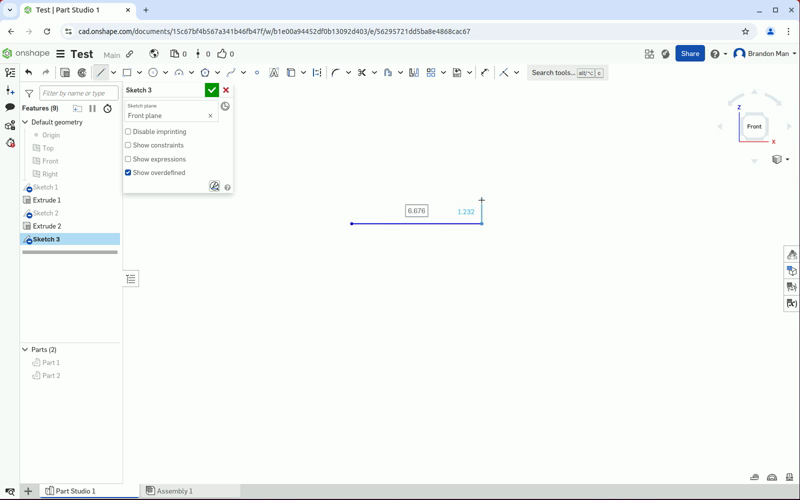
scroll(6)
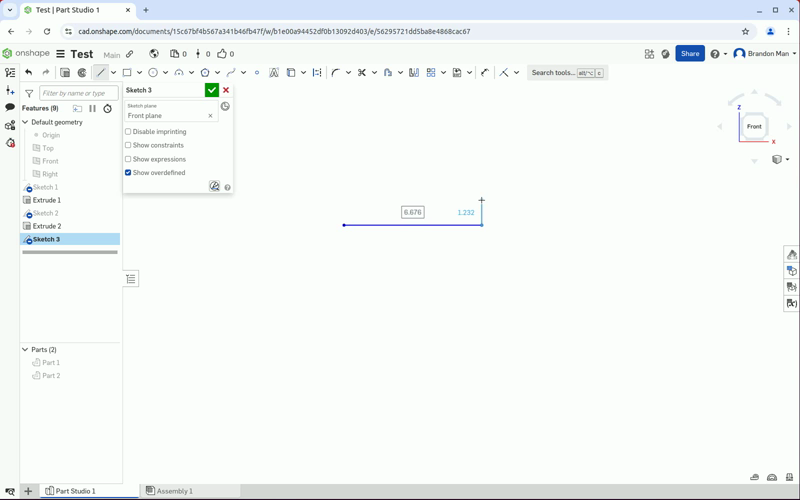
scroll(6)
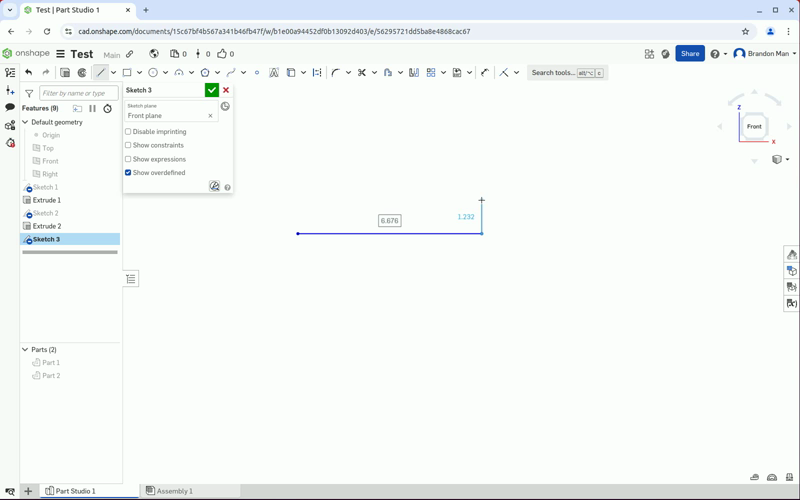
scroll(6)
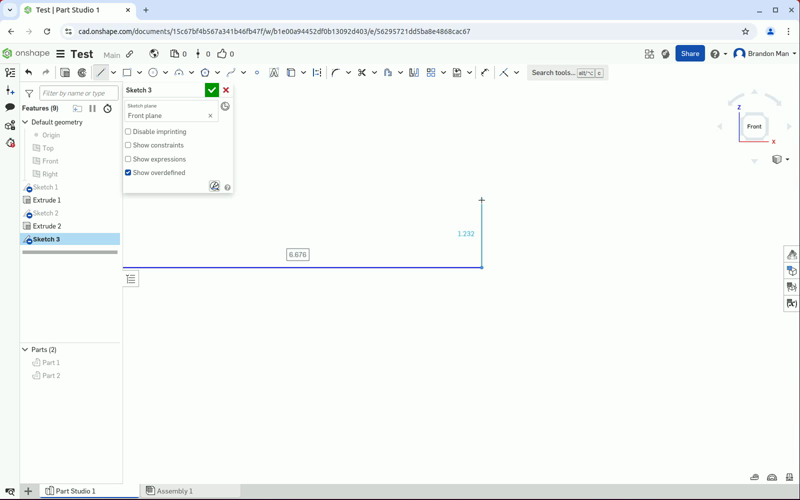
click(481, 199)
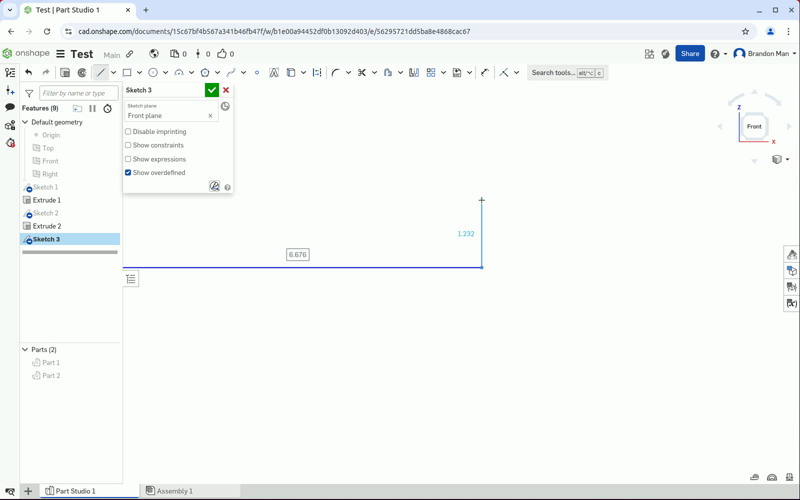
scroll(-6)
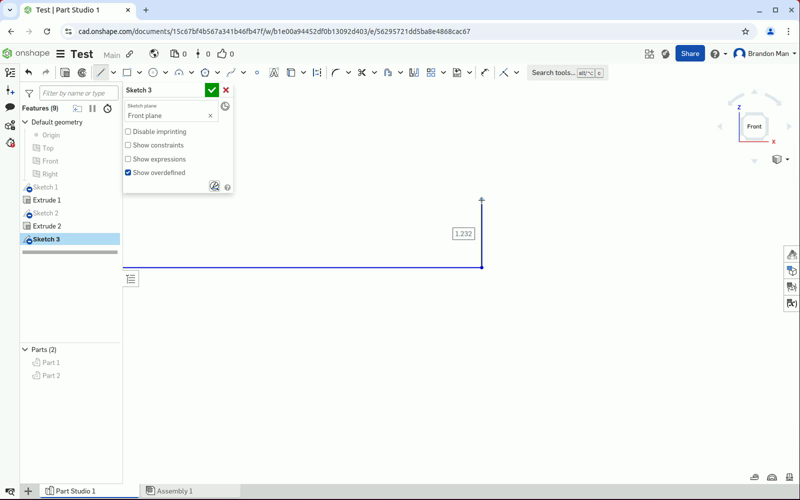
scroll(-6)
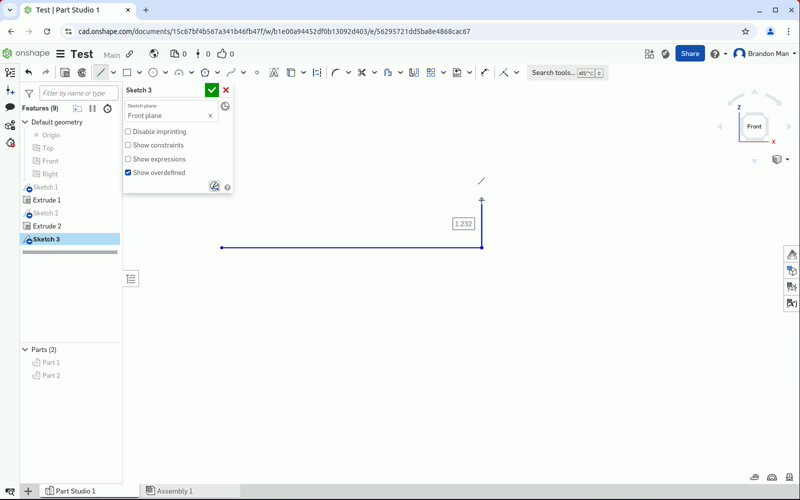
scroll(-6)
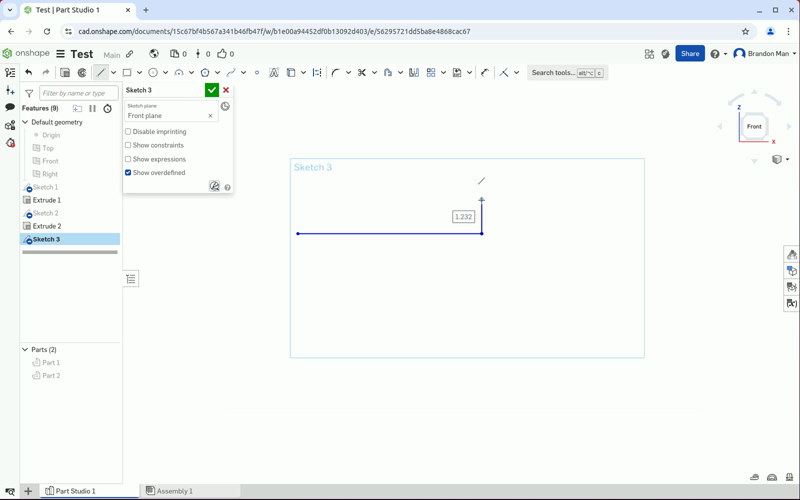
scroll(-6)
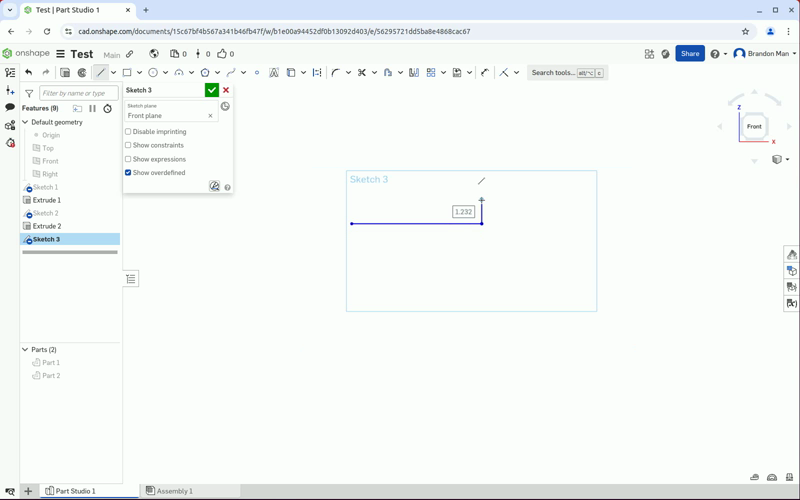
scroll(-6)
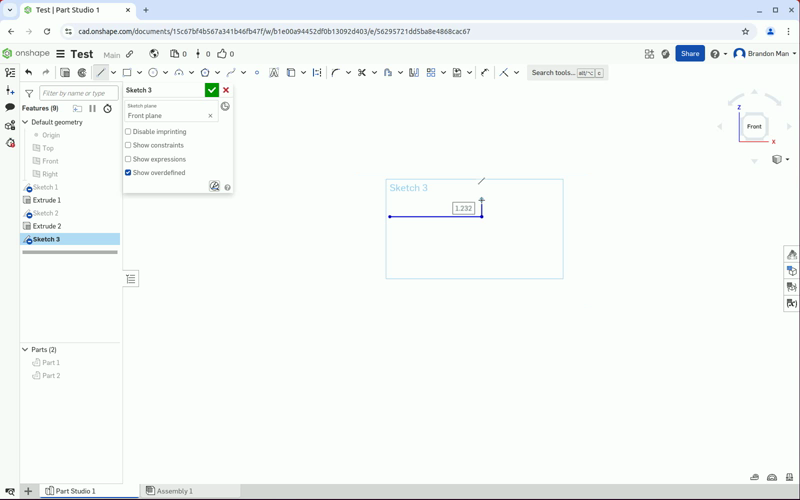
scroll(-6)
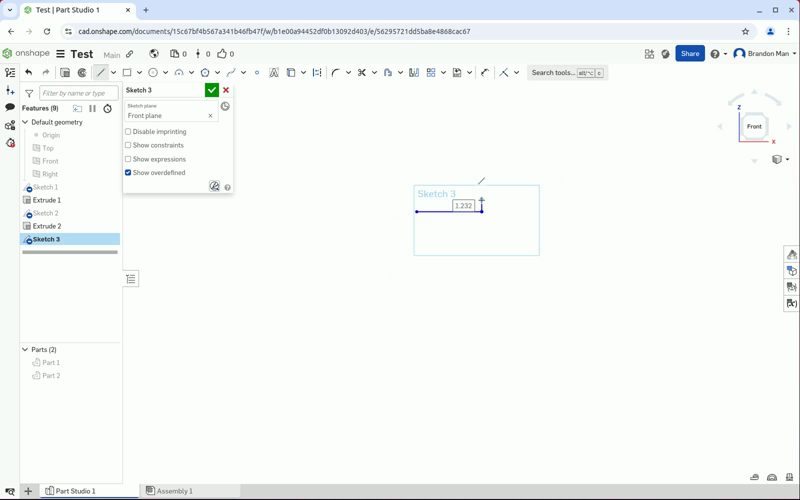
scroll(-6)
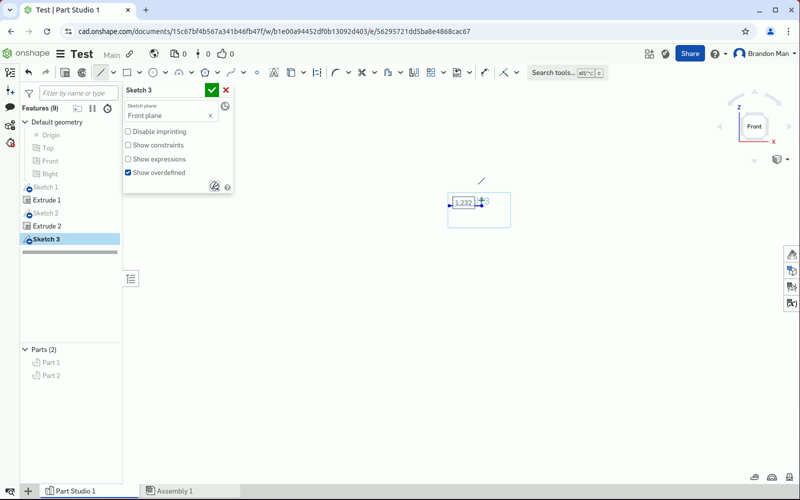
key_up(shift)
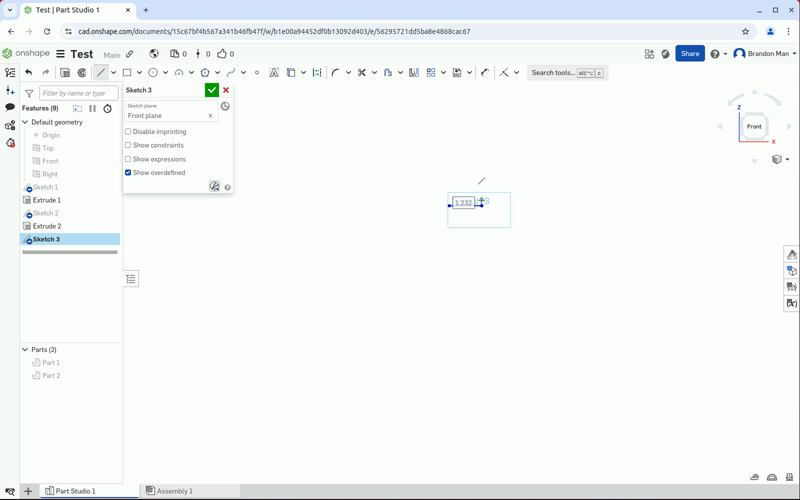
key_down(shift)
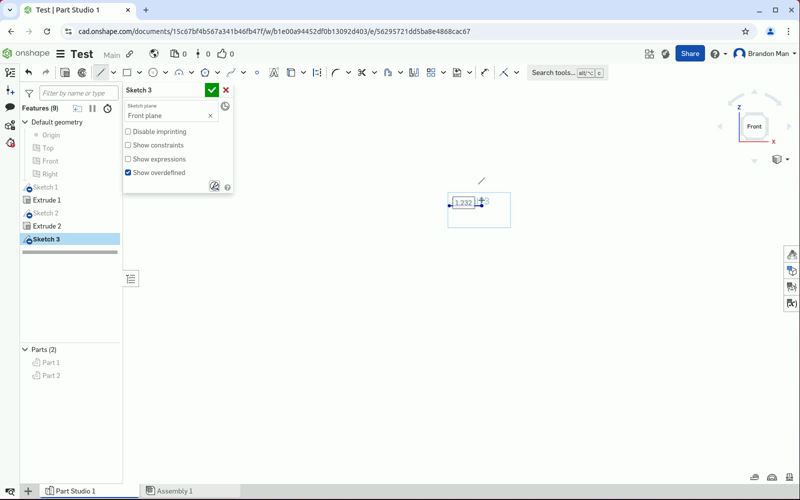
mouse_move(511, 199)
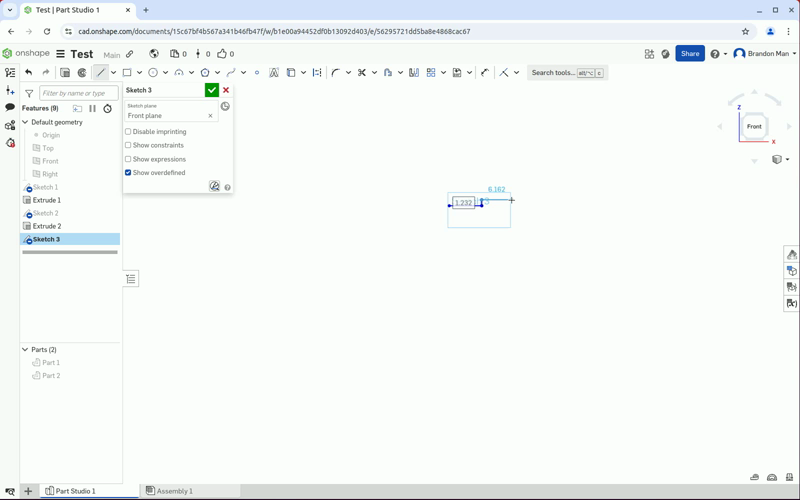
mouse_move(449, 199)
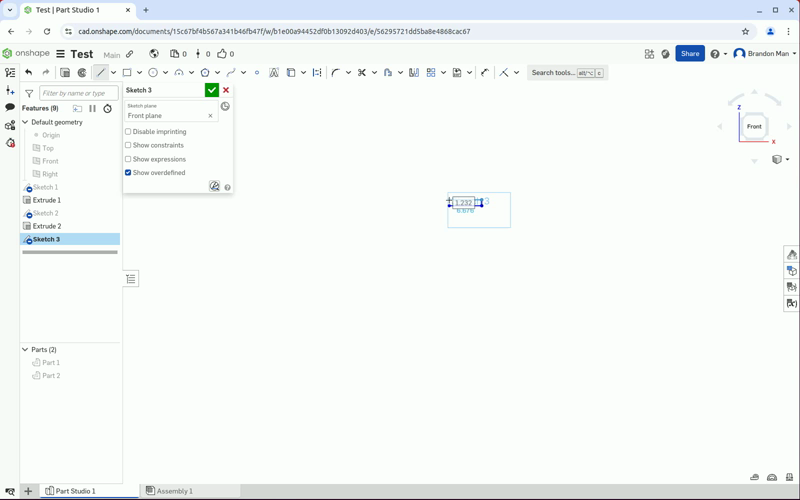
click(449, 199)
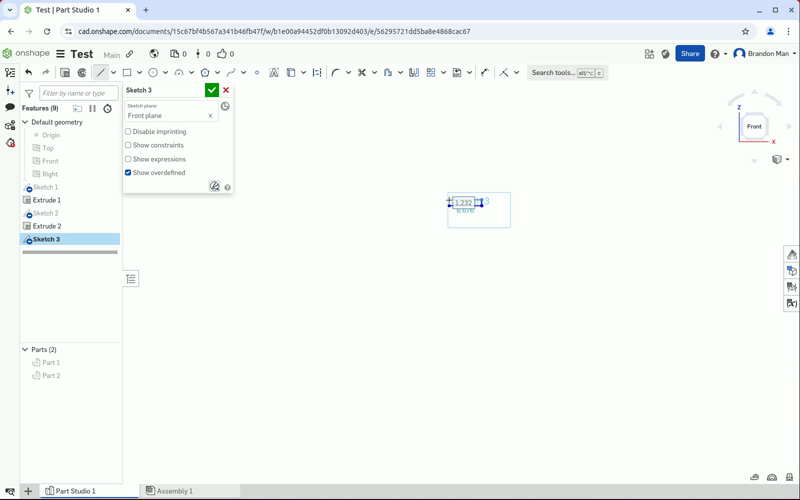
key_up(shift)
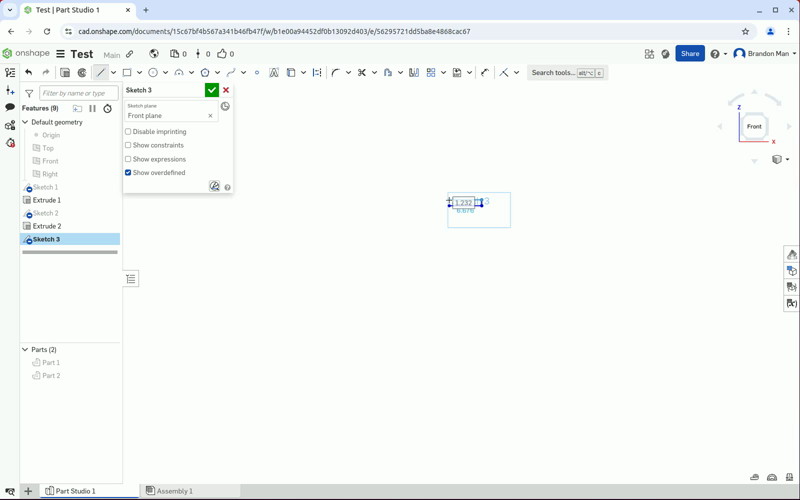
mouse_move(479, 199)
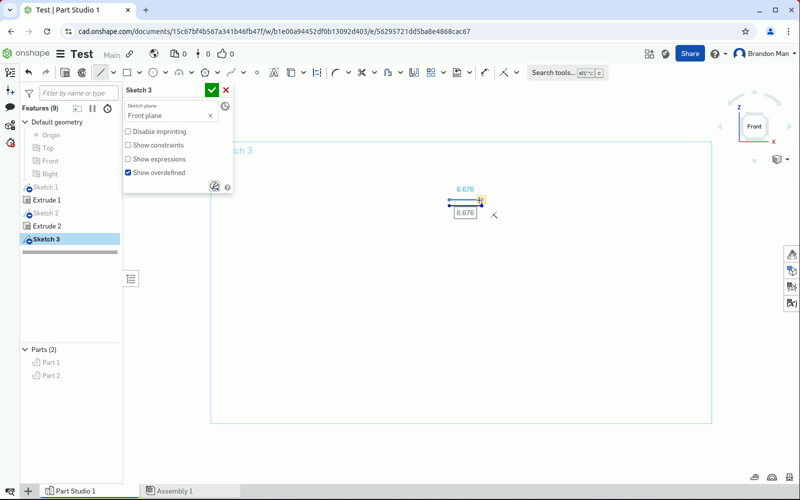
key_down(shift)
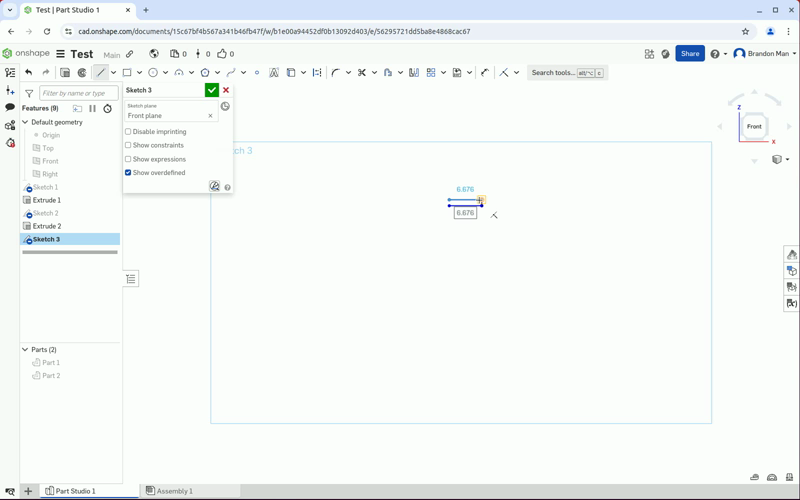
mouse_move(449, 205)
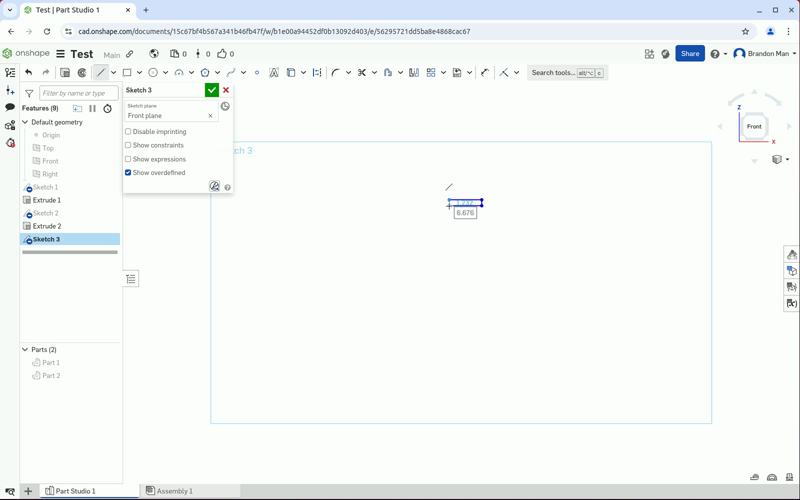
scroll(6)
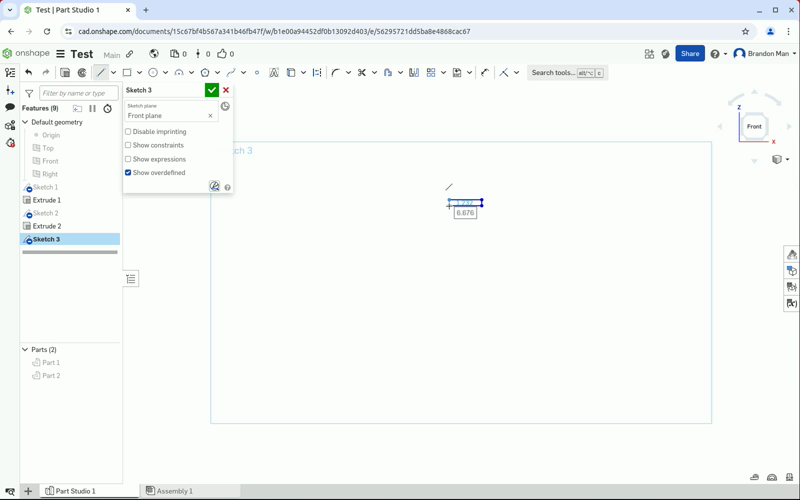
scroll(6)
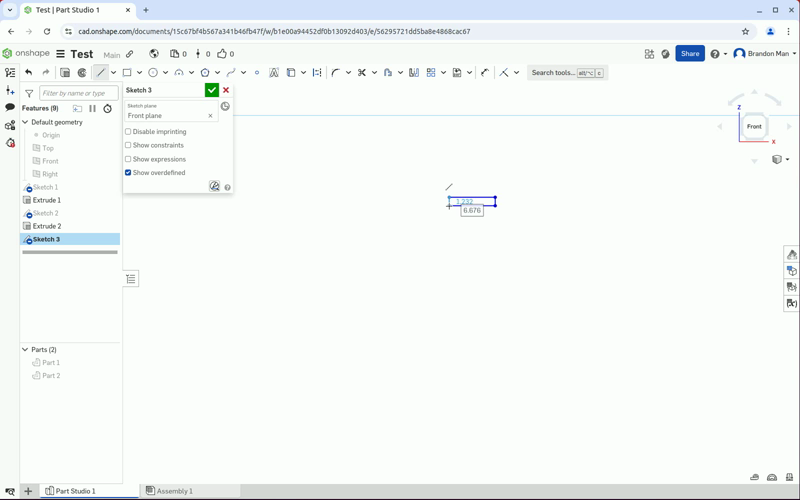
scroll(6)
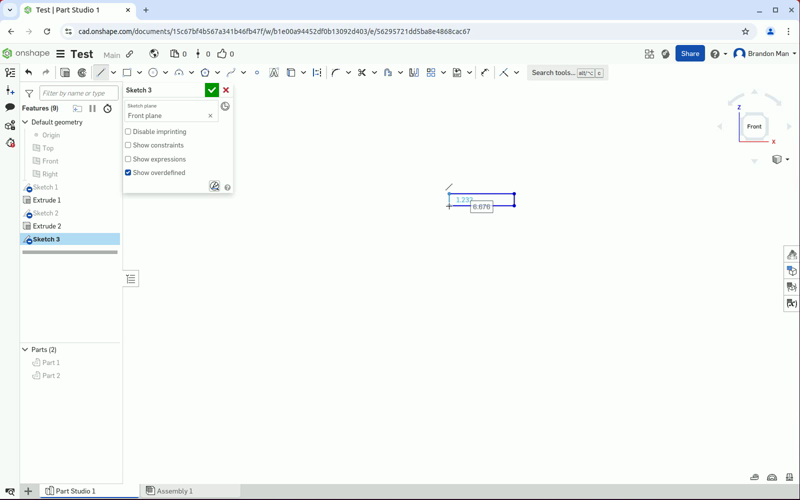
scroll(6)
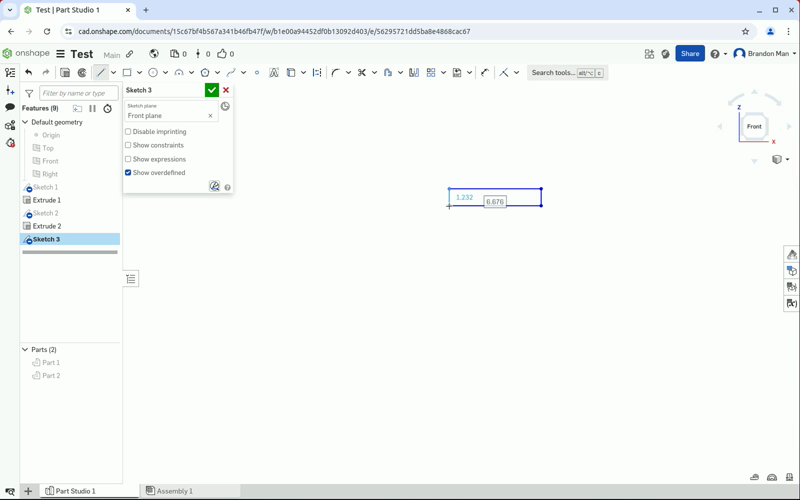
scroll(6)
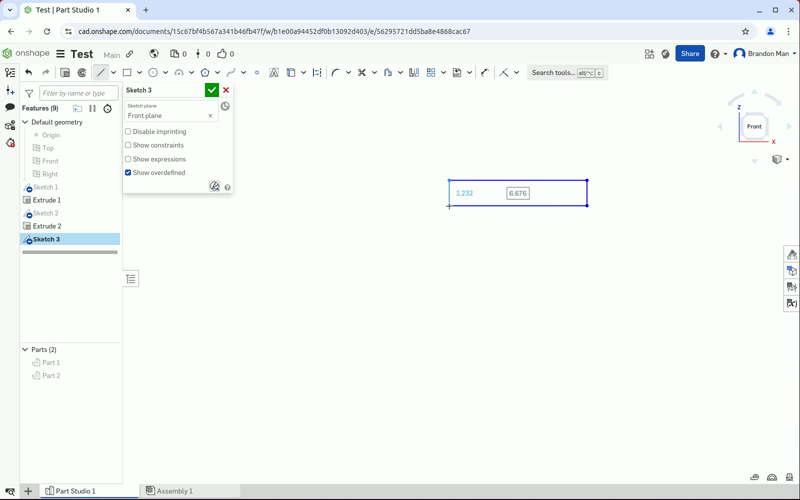
scroll(6)
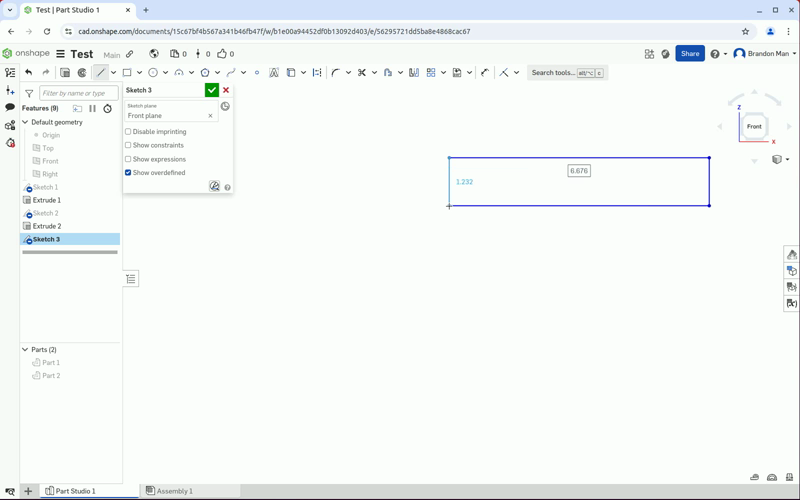
scroll(6)
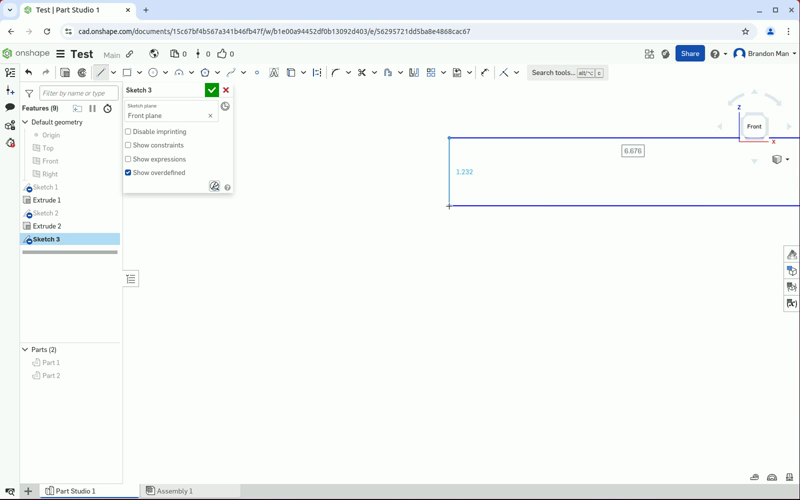
key_up(shift)
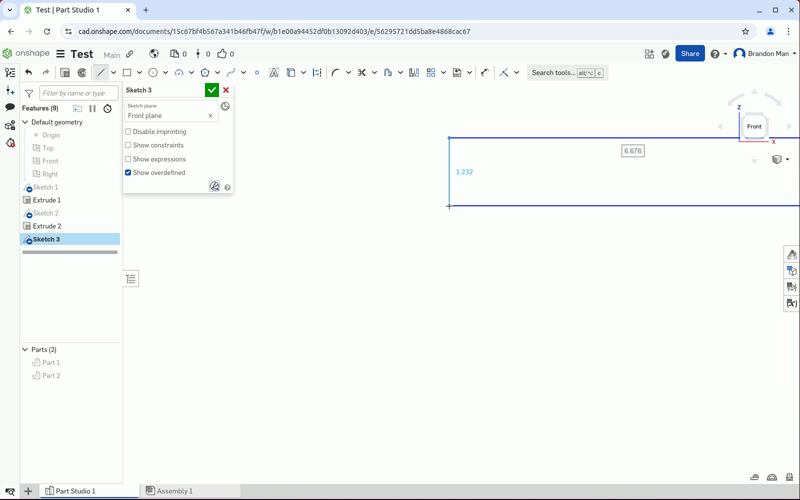
click(449, 205)
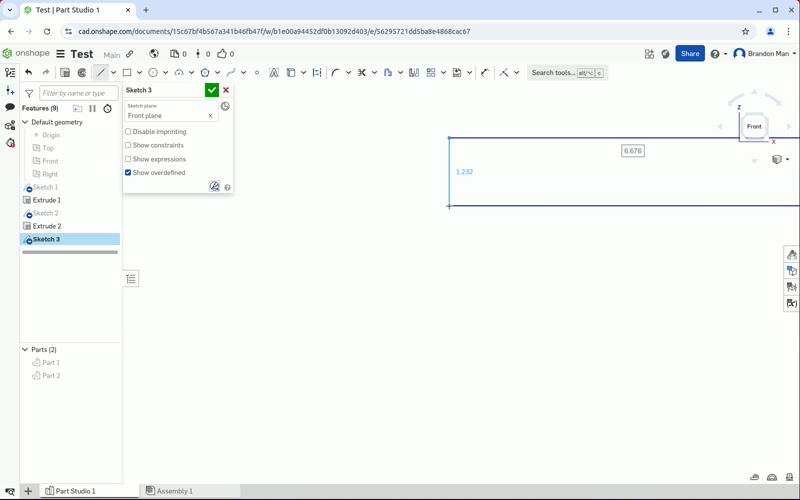
scroll(-6)
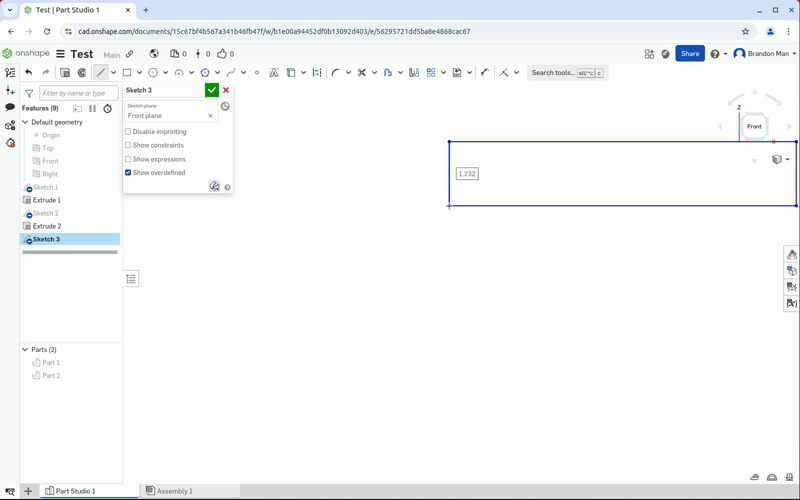
scroll(-6)
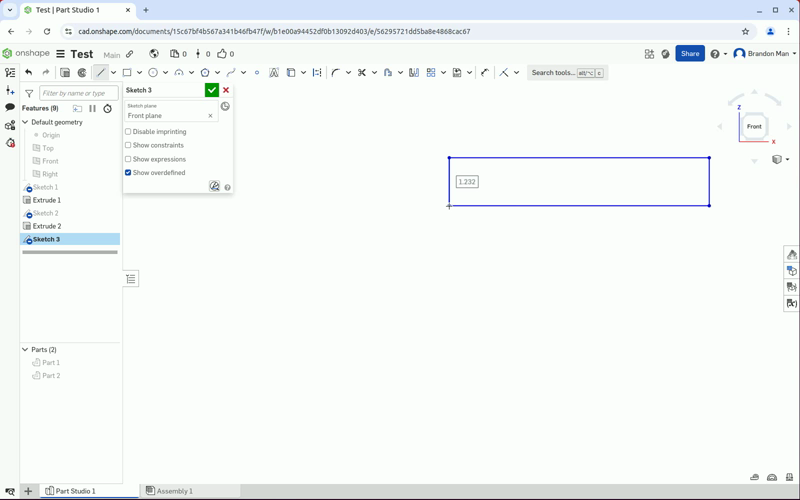
scroll(-6)
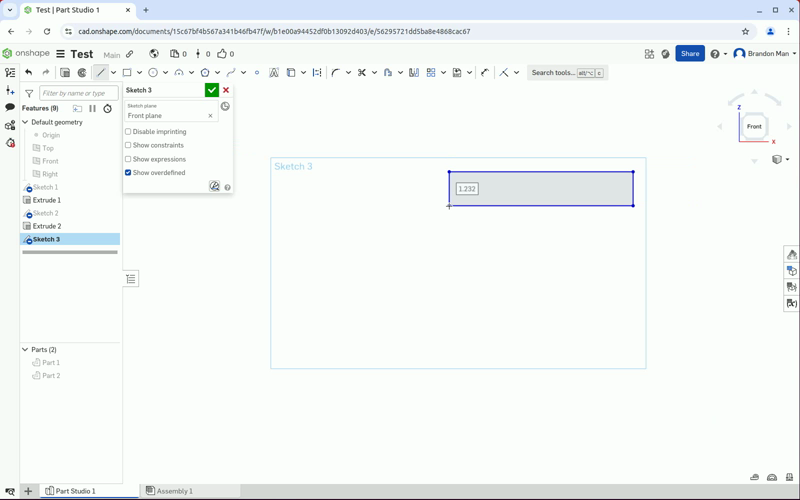
scroll(-6)
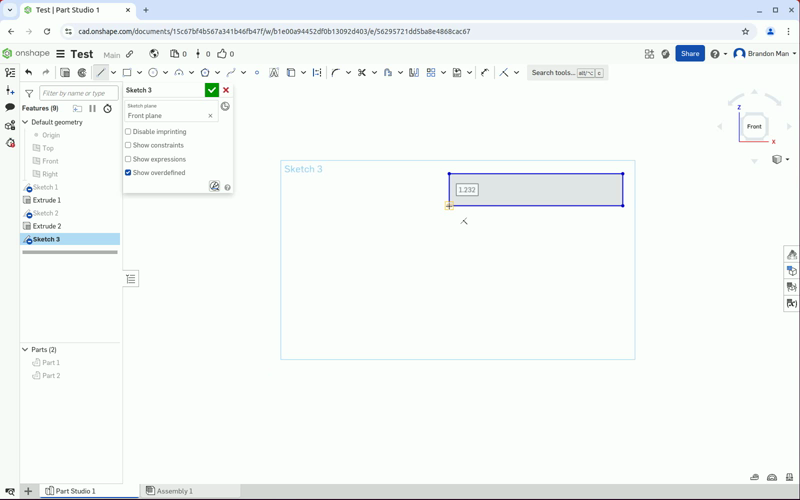
scroll(-6)
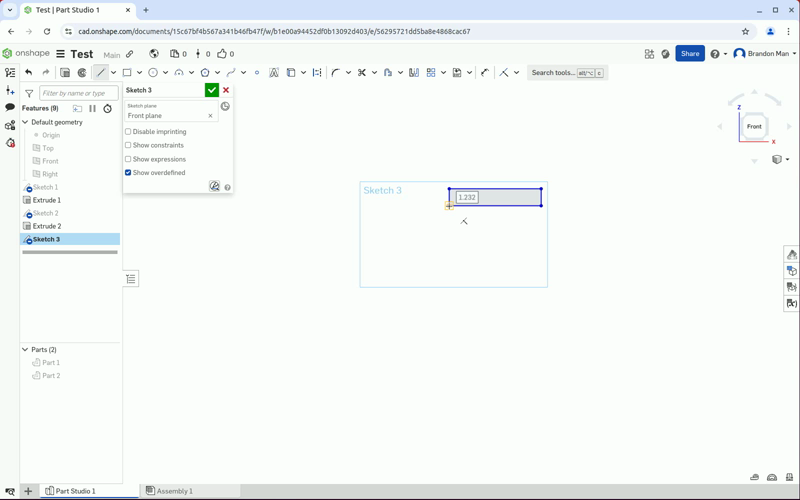
scroll(-6)
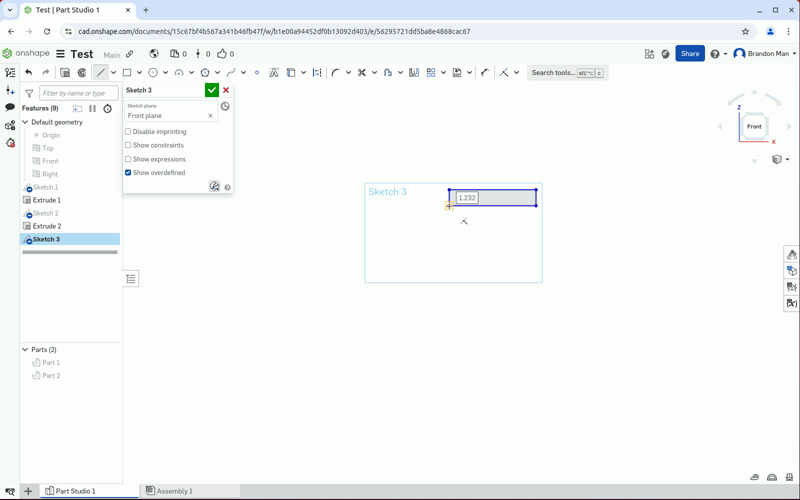
scroll(-6)
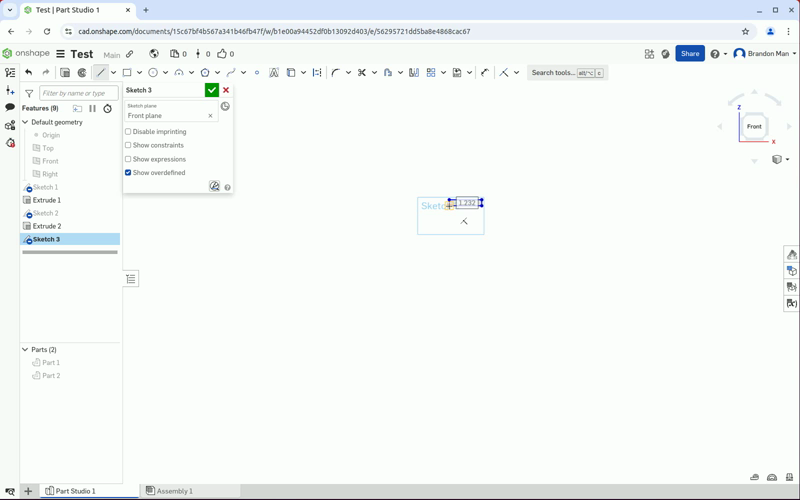
key(esc)
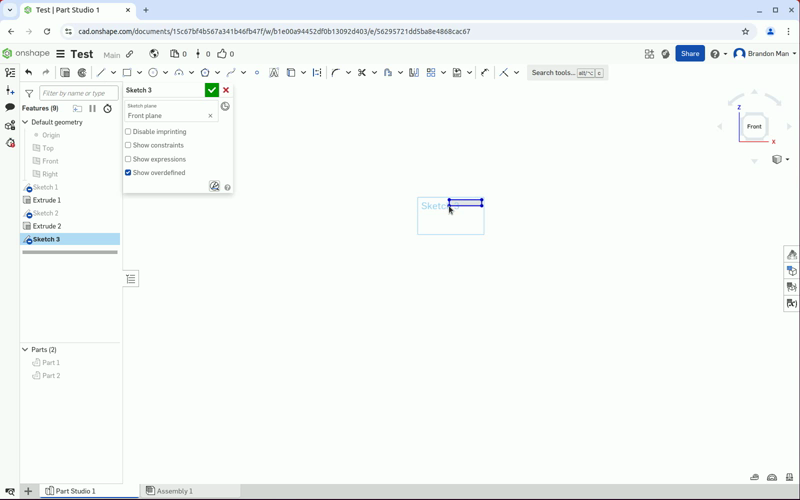
mouse_move(456, 203)
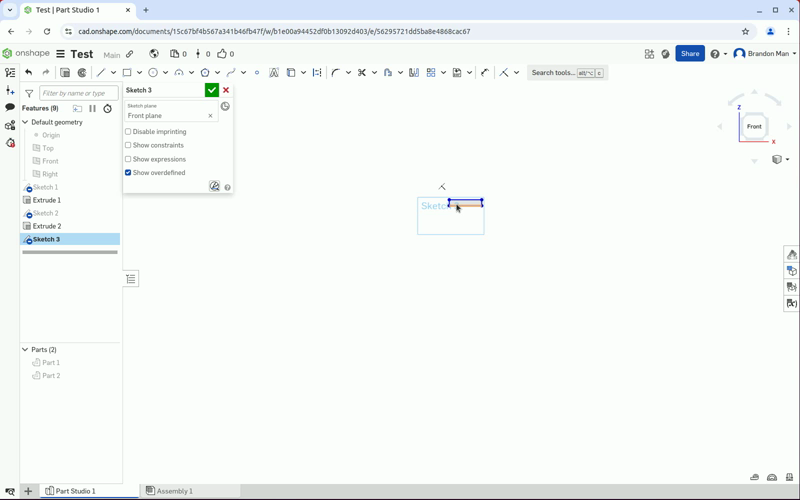
scroll(6)
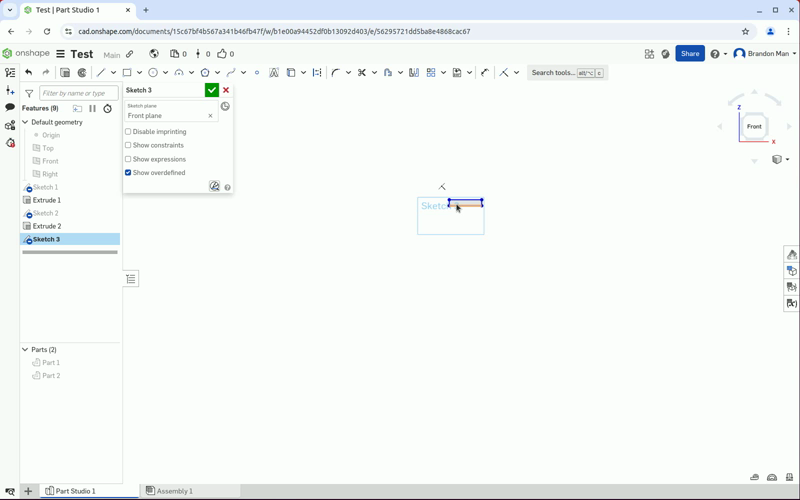
scroll(6)
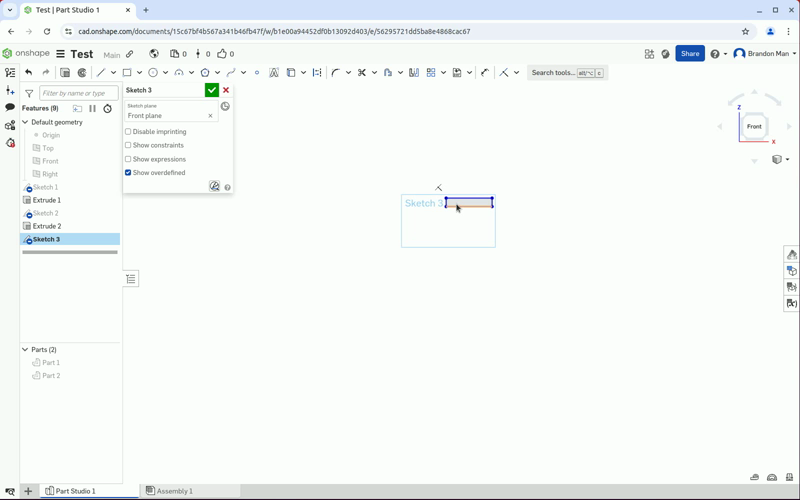
scroll(6)
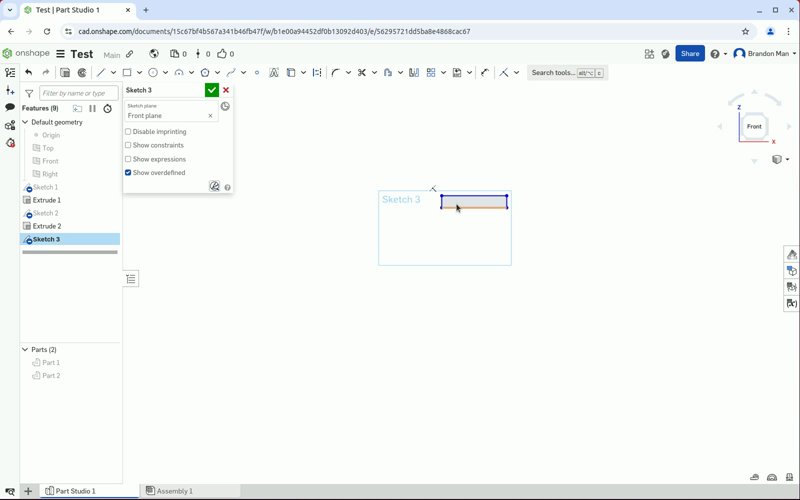
scroll(6)
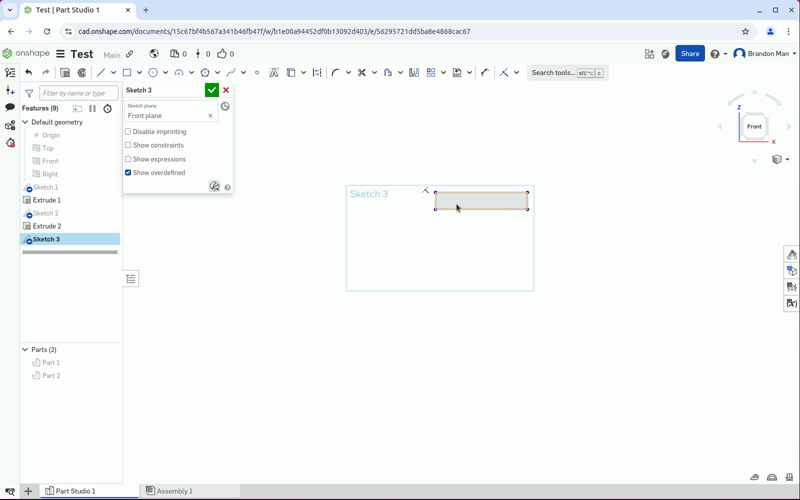
scroll(6)
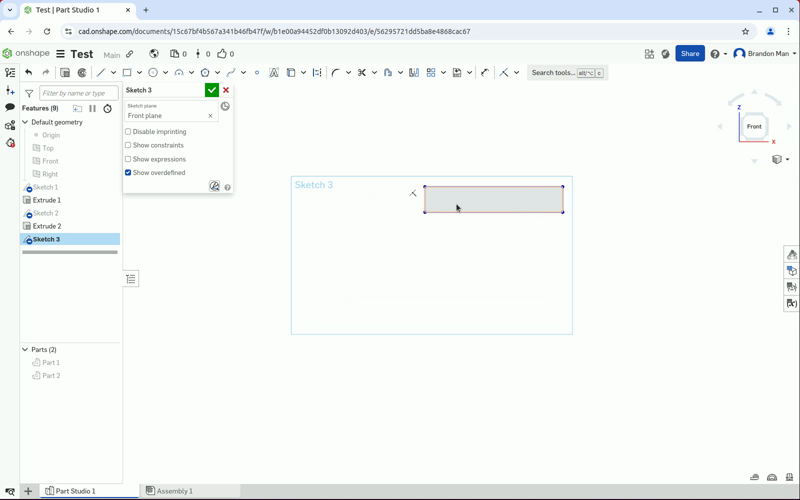
scroll(6)
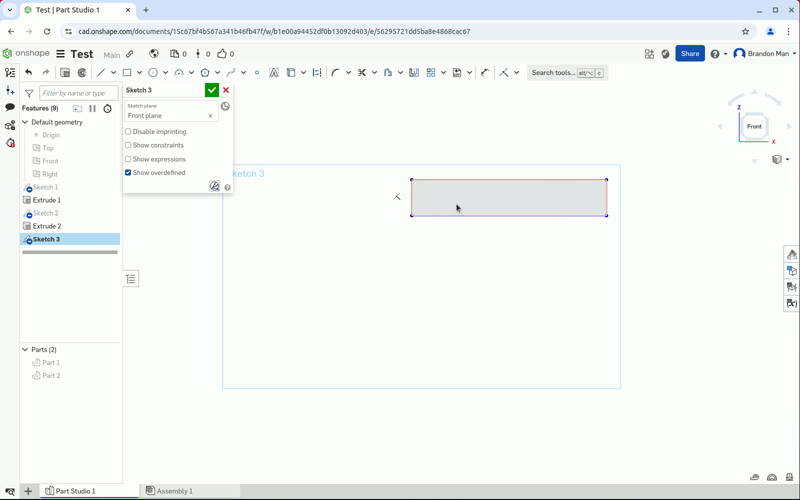
scroll(6)
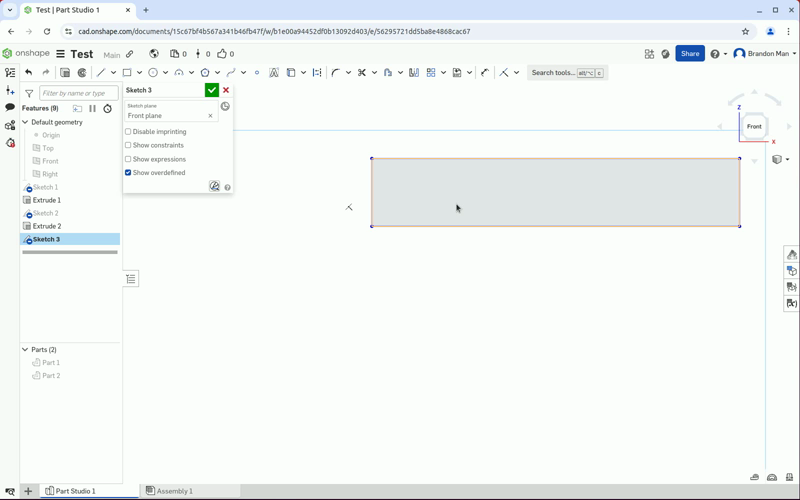
click(456, 203)
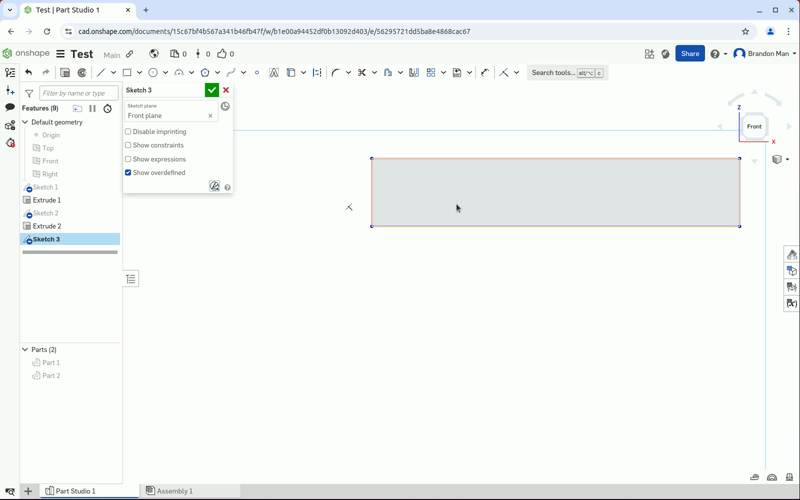
scroll(-6)
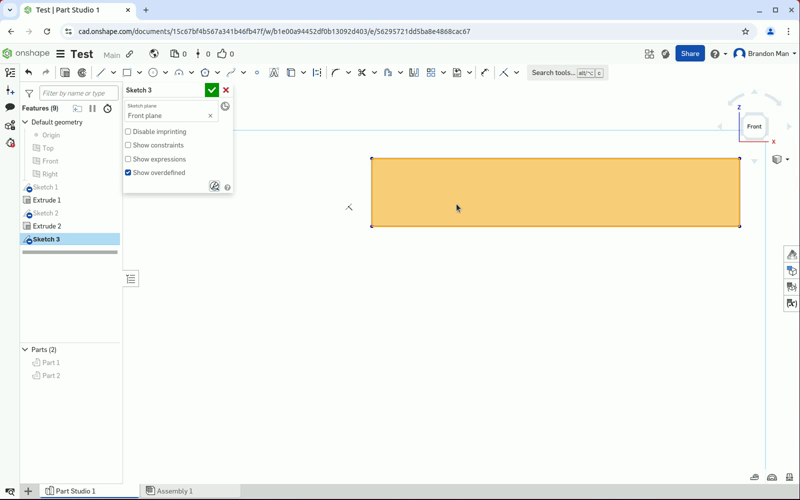
scroll(-6)
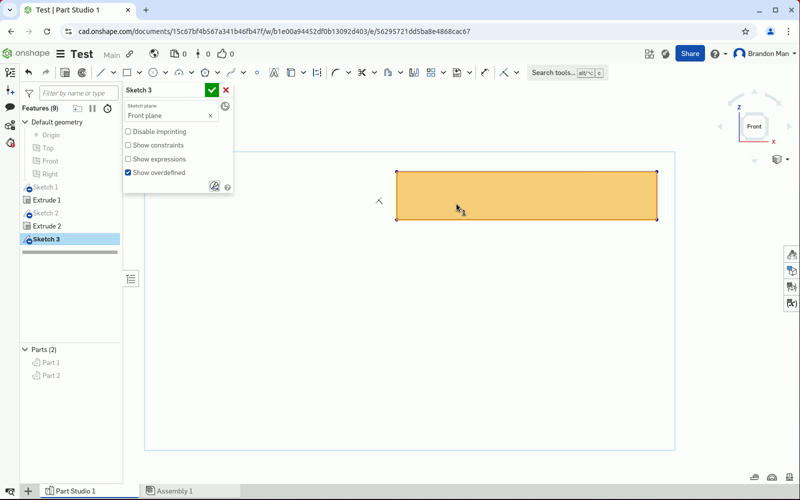
scroll(-6)
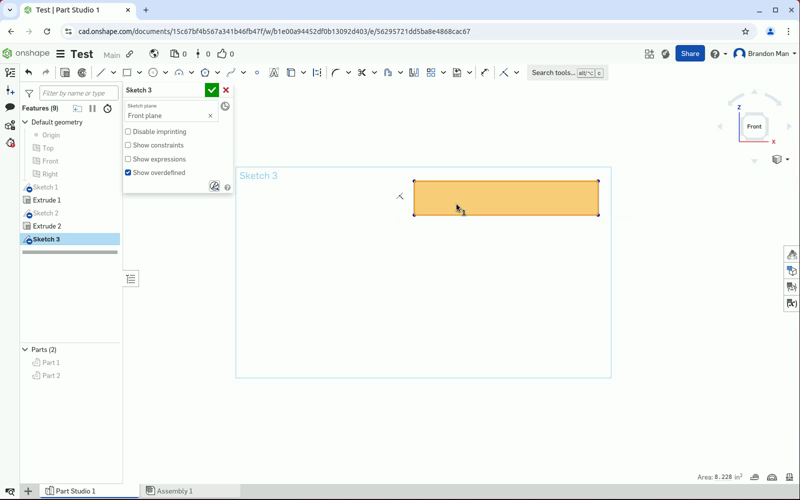
scroll(-6)
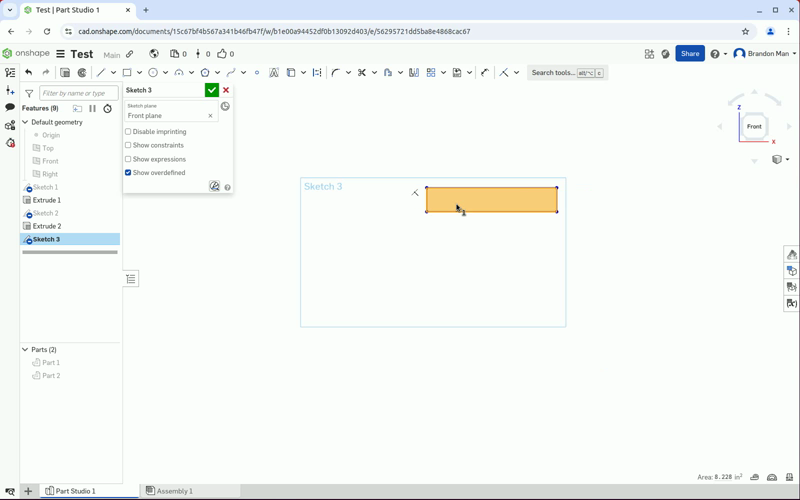
scroll(-6)
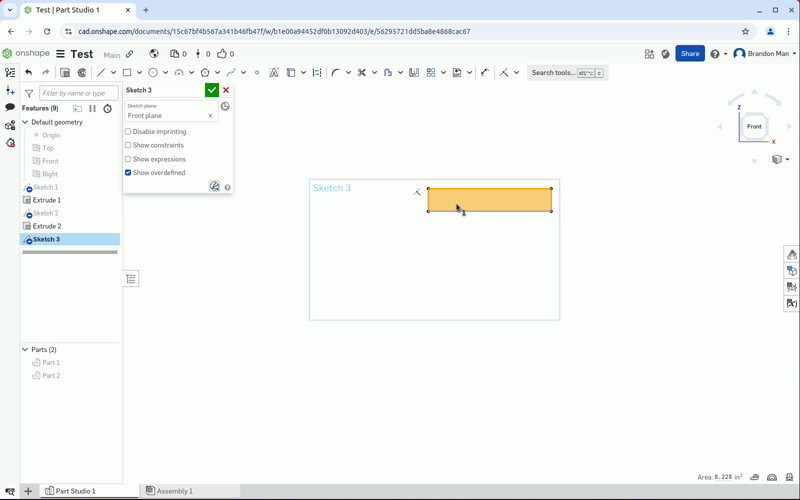
scroll(-6)
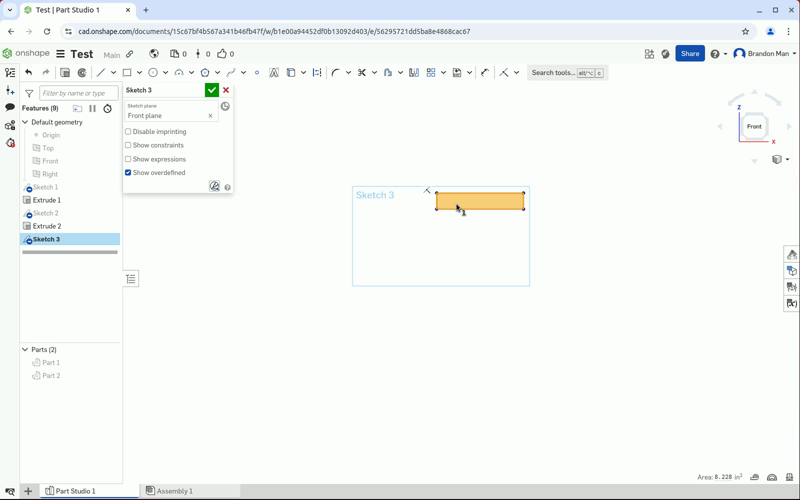
scroll(-6)
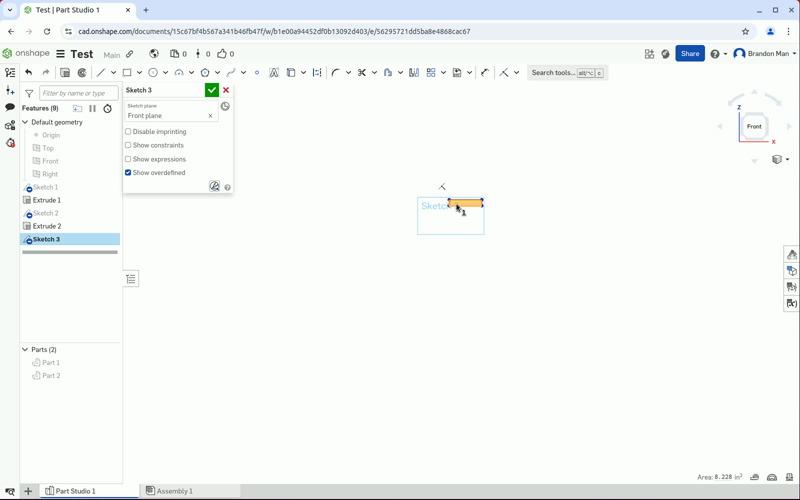
mouse_move(73, 352)
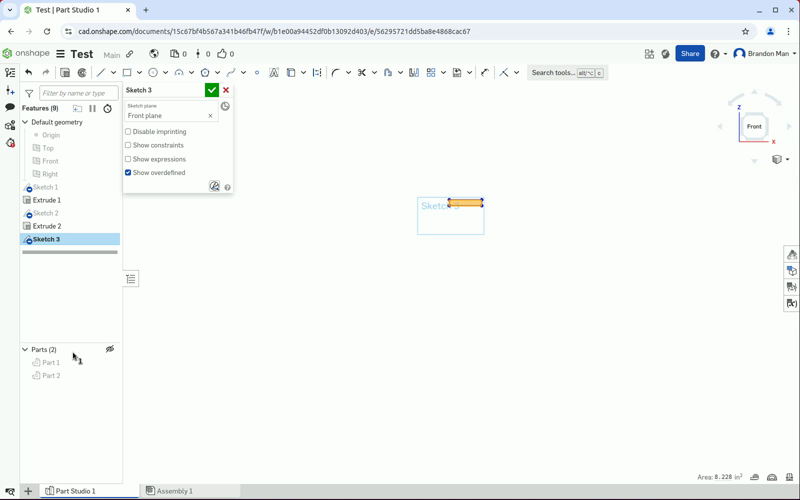
key(shift+y)
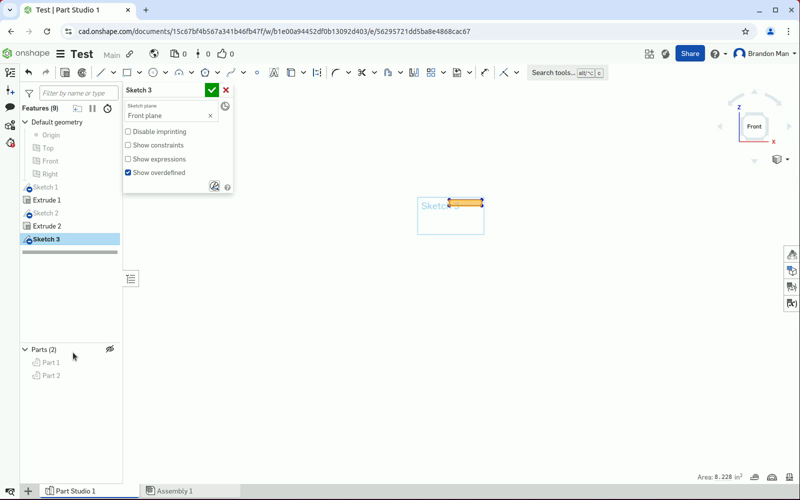
key(shift+e)
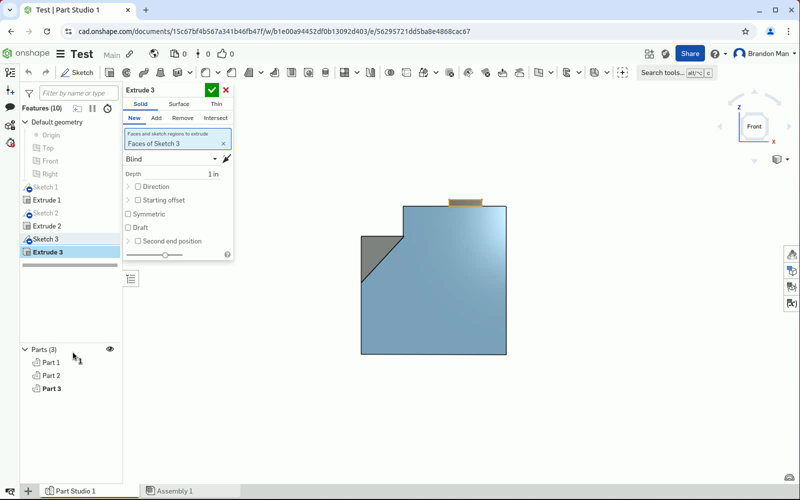
mouse_move(143, 106)
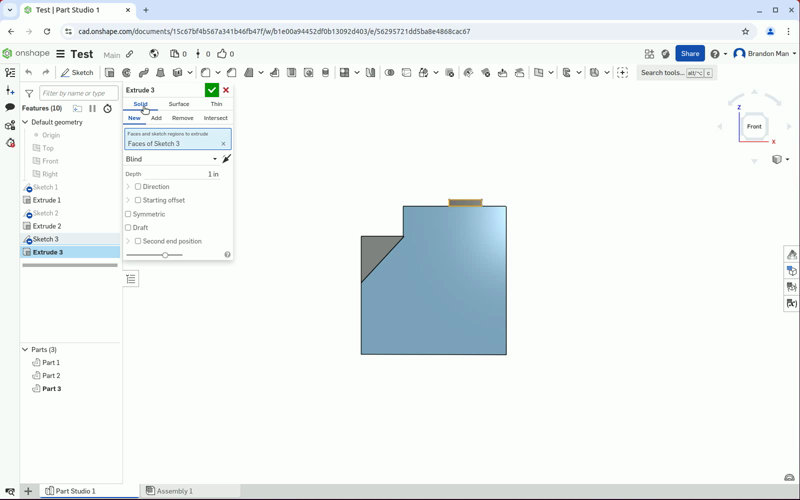
click(143, 106)
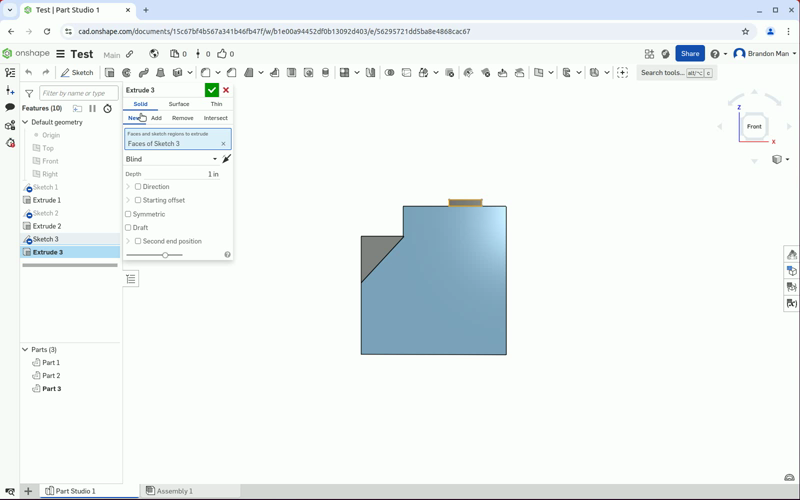
mouse_move(137, 120)
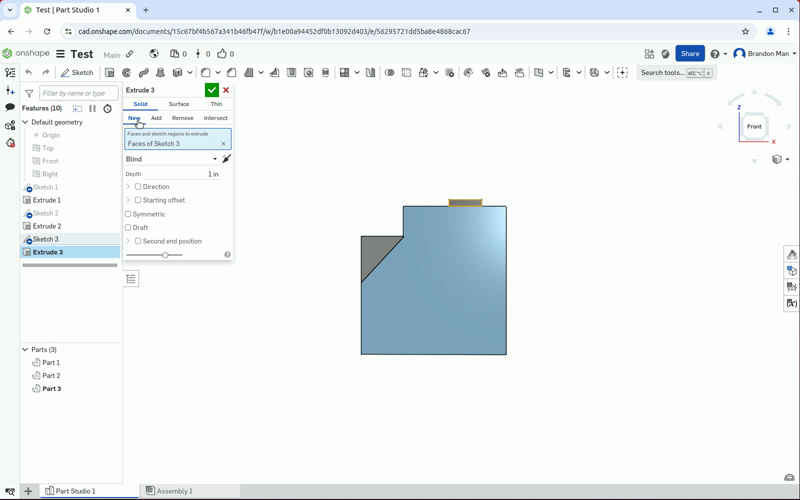
click(137, 120)
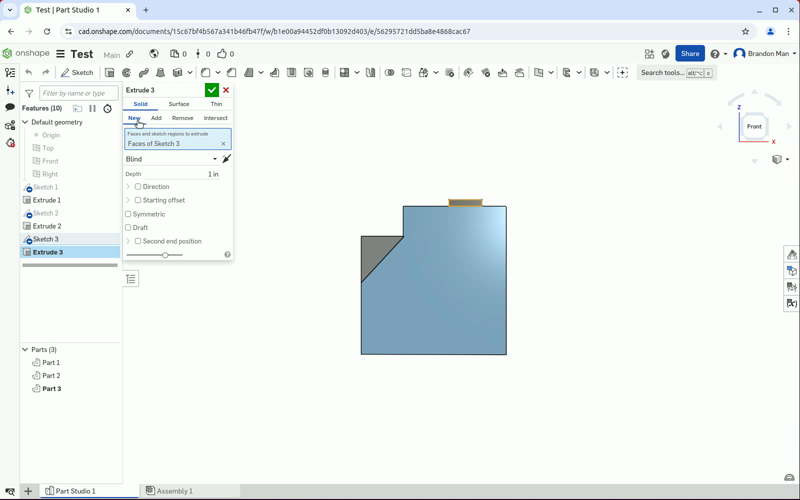
key(tab, 4)
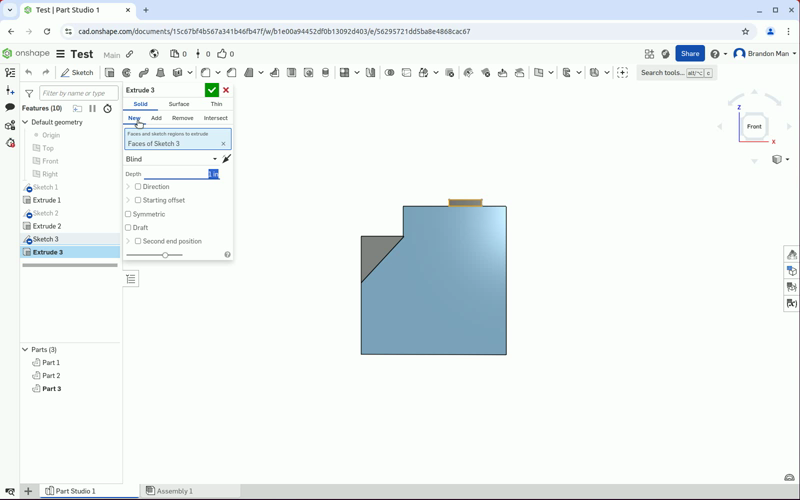
text(23.108)
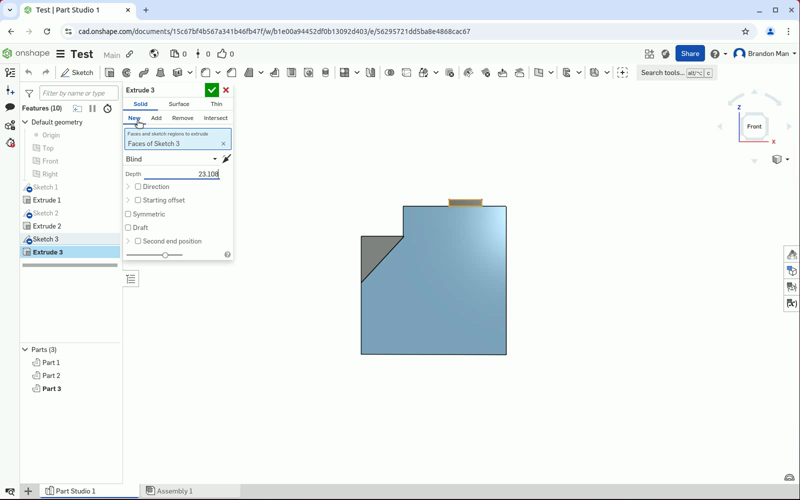
key(enter)
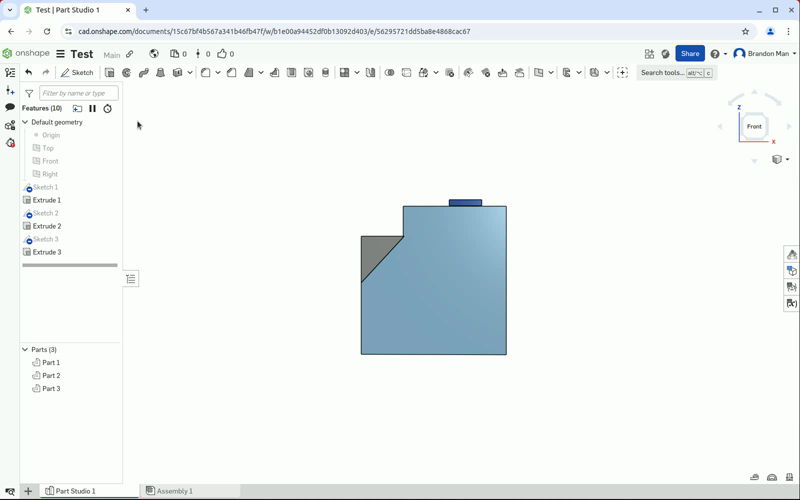
key(shift+h)
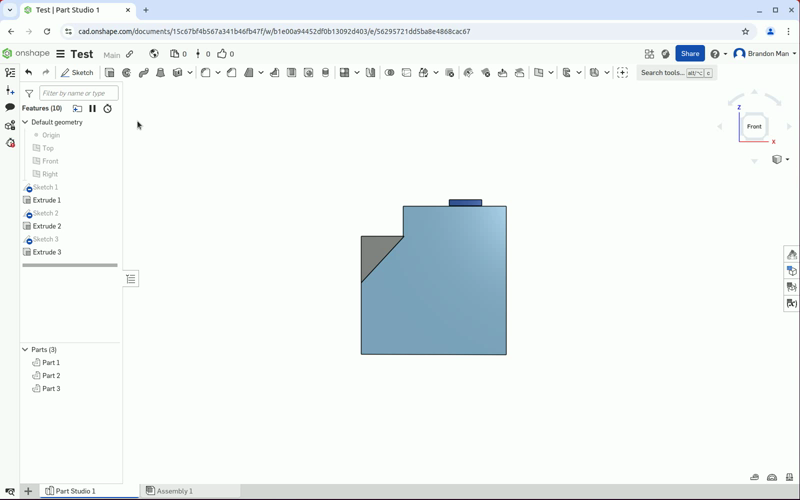
key(shift+h)
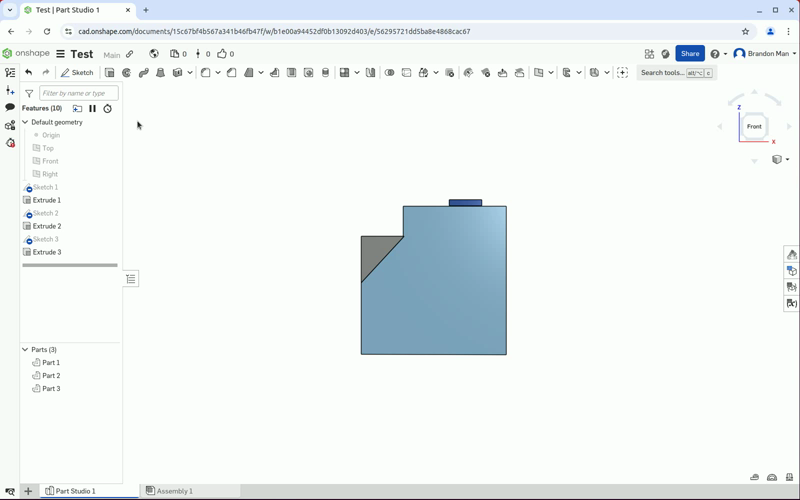
mouse_move(73, 189)
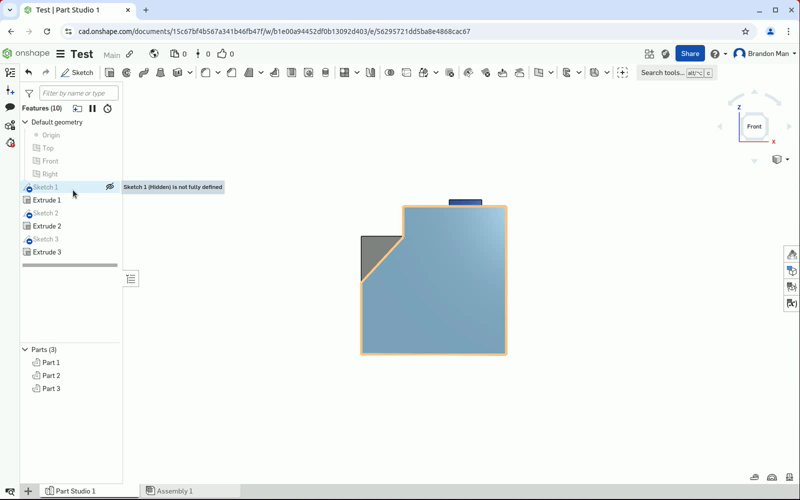
click(73, 189)
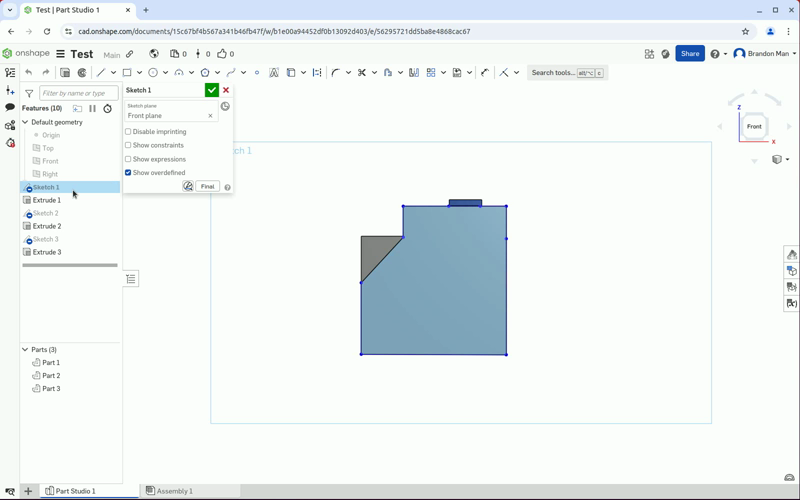
mouse_move(229, 92)
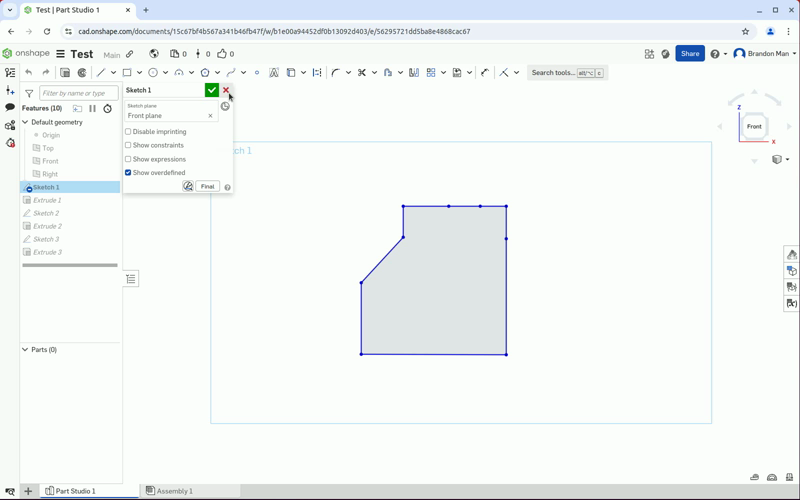
click(229, 92)
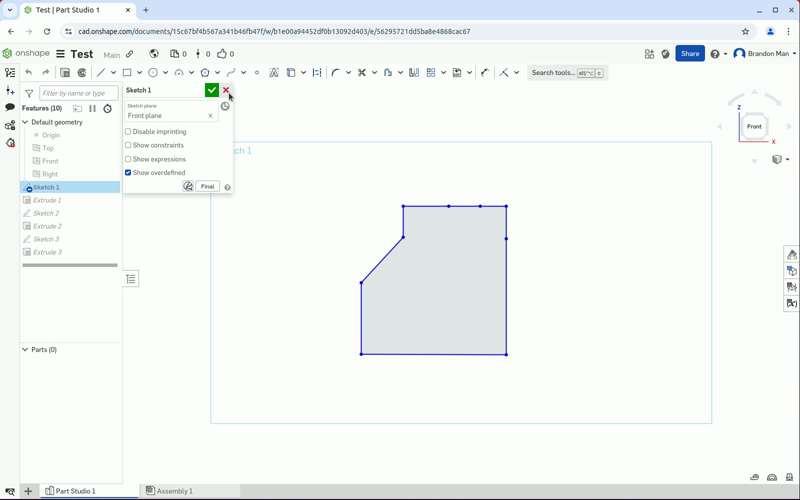
key(shift+s)
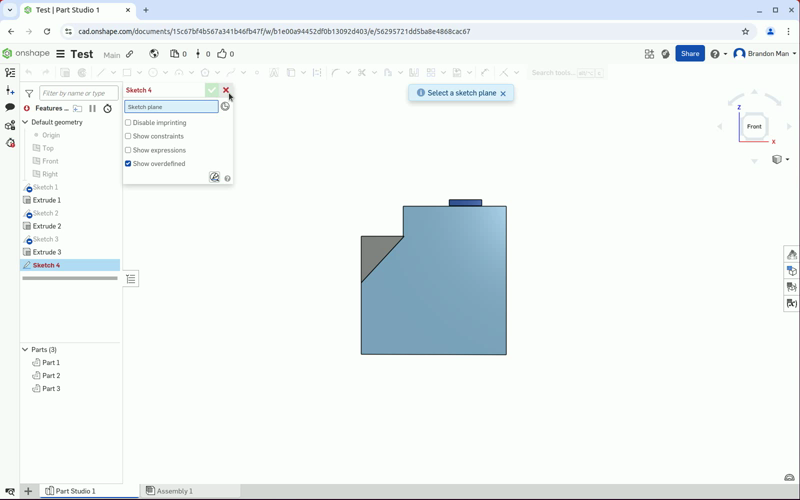
mouse_move(73, 163)
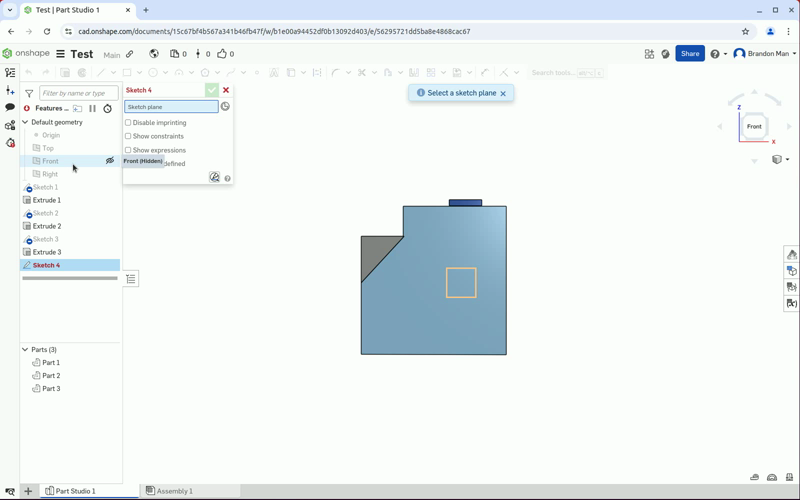
click(73, 163)
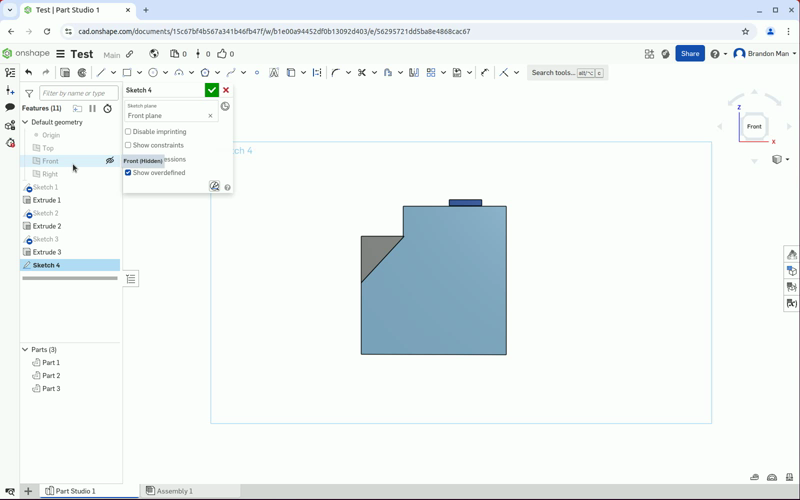
mouse_move(73, 352)
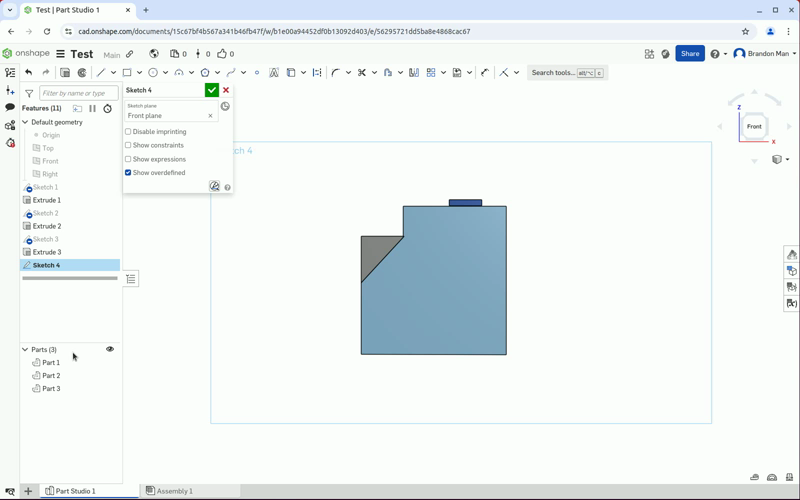
key(y)
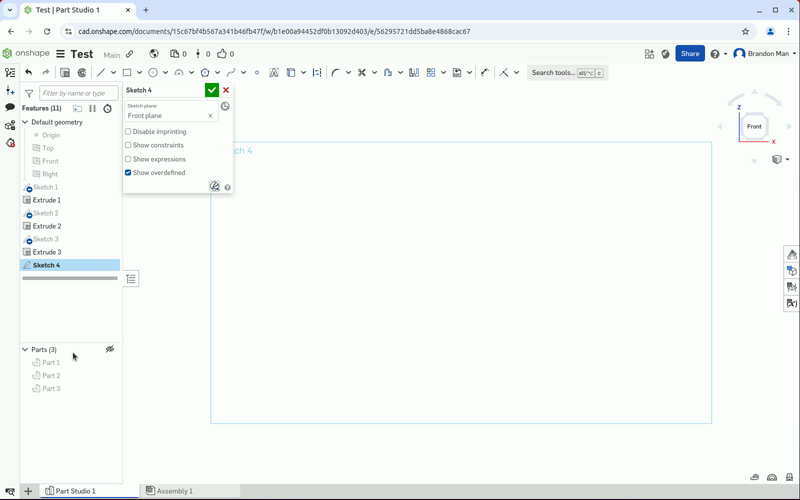
key(l)
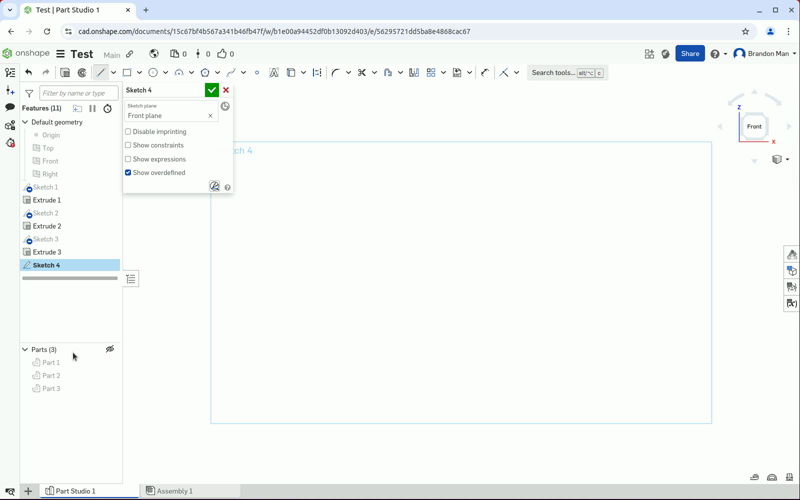
key_down(shift)
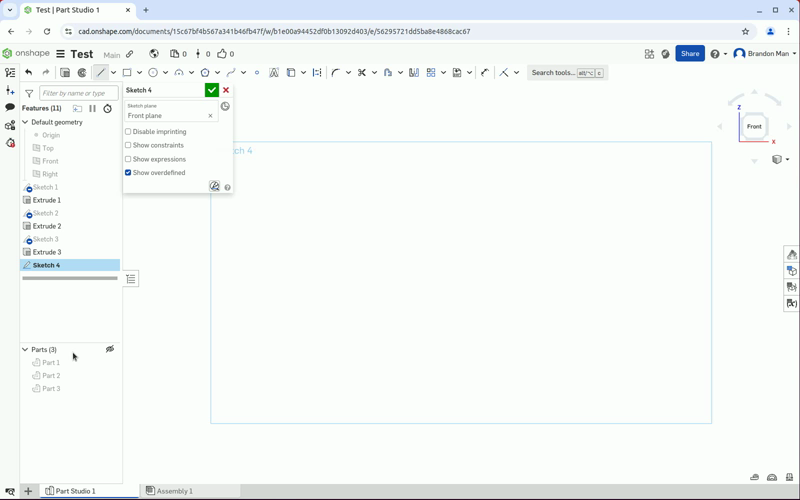
mouse_move(506, 237)
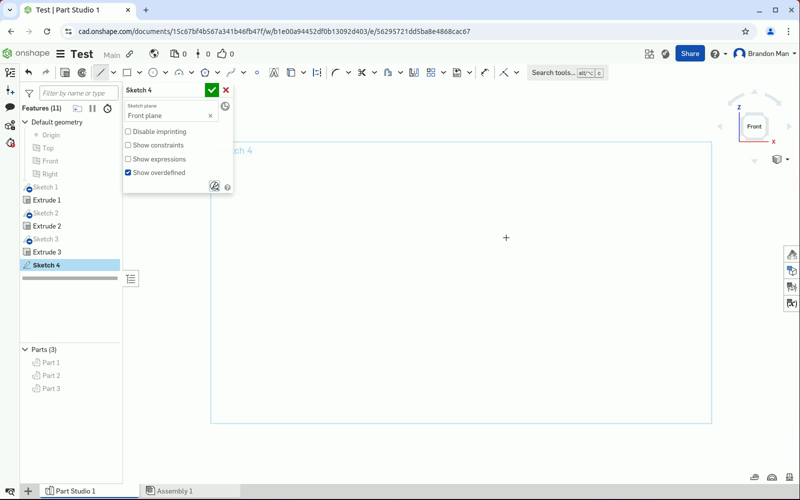
click(506, 237)
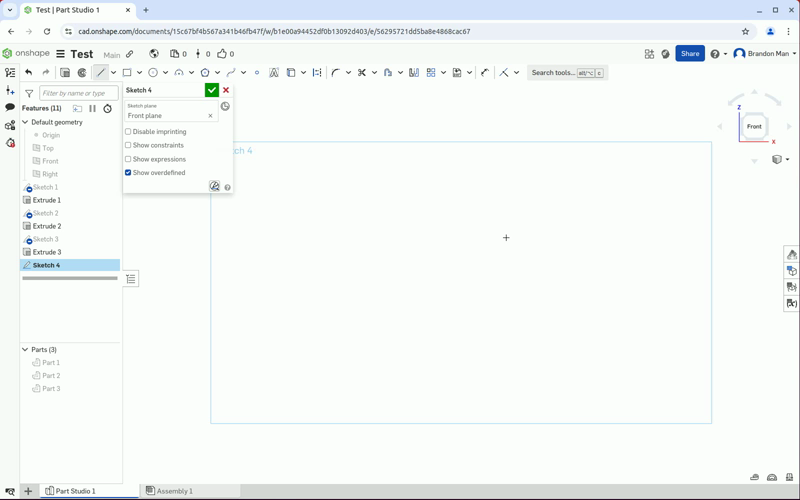
key_up(shift)
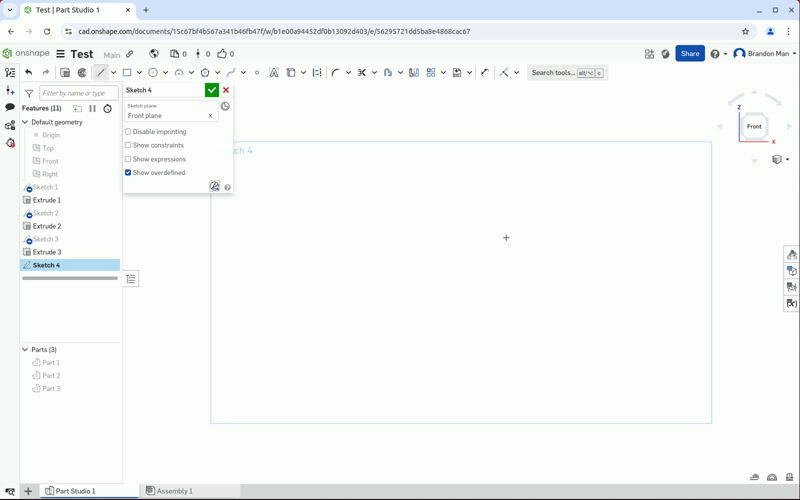
key_down(shift)
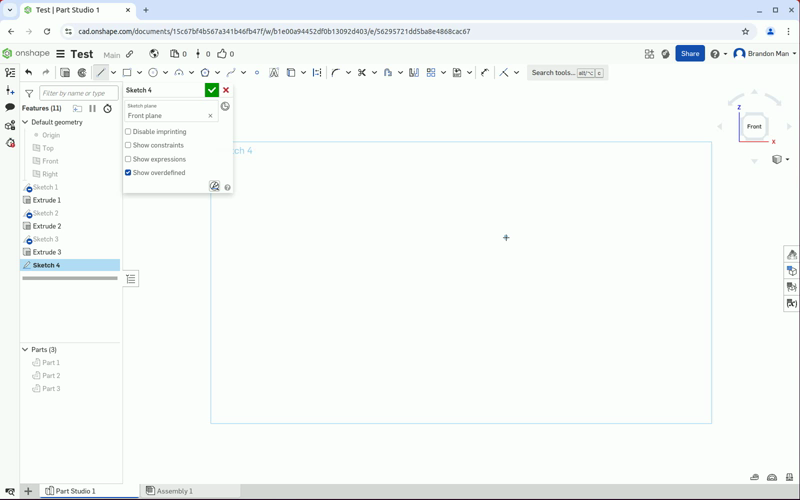
mouse_move(536, 237)
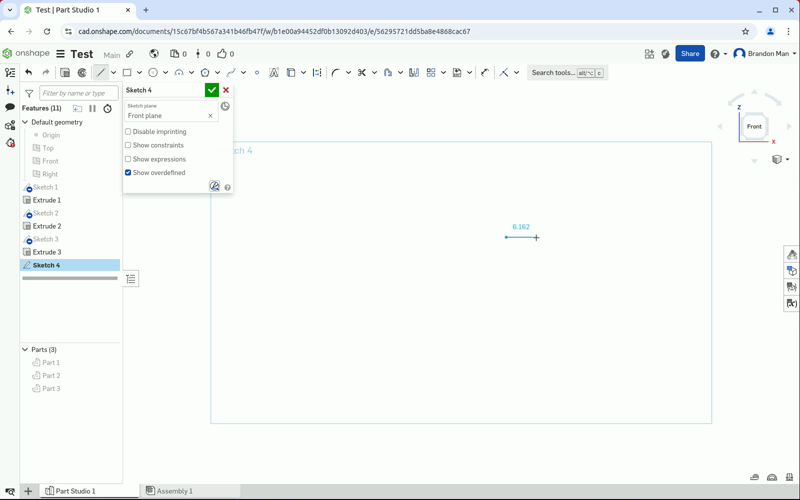
mouse_move(512, 237)
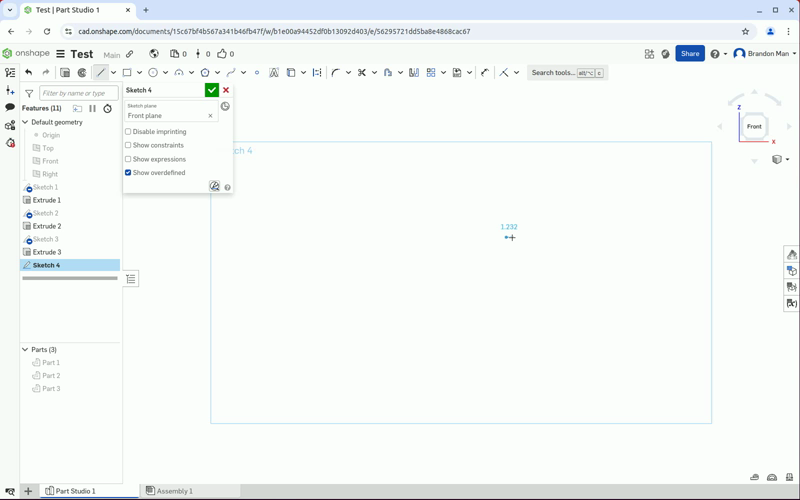
scroll(6)
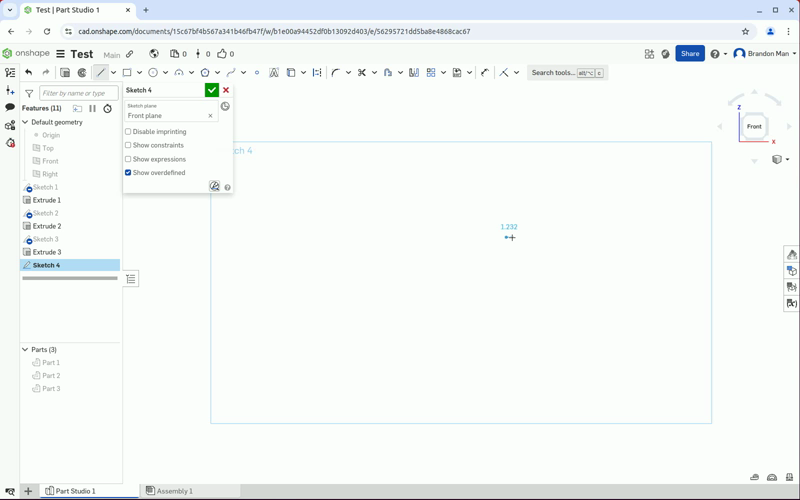
scroll(6)
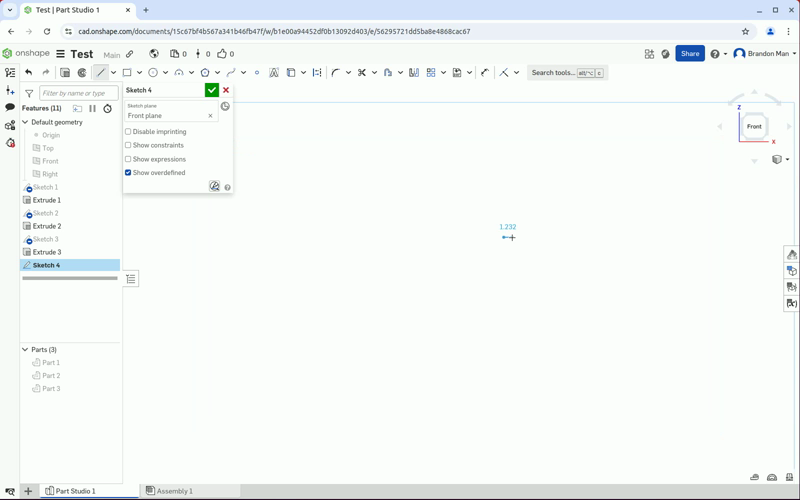
scroll(6)
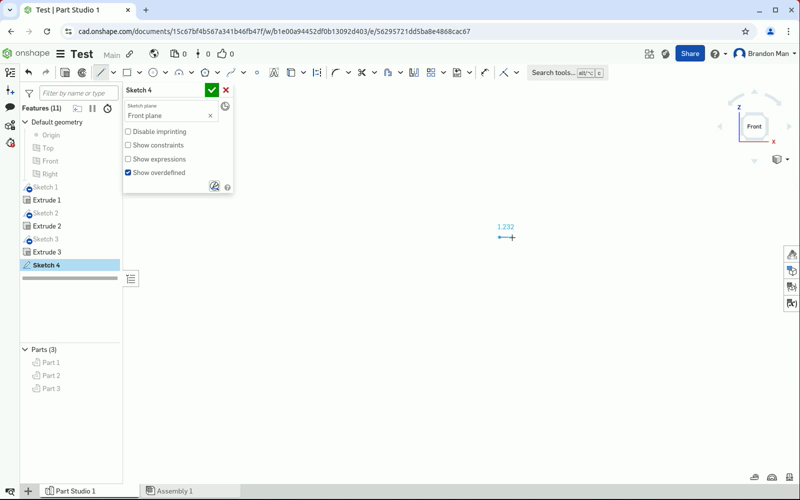
scroll(6)
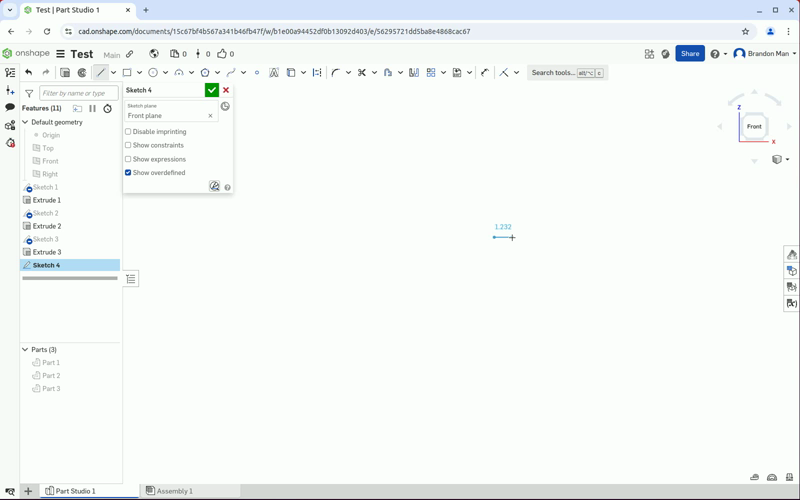
scroll(6)
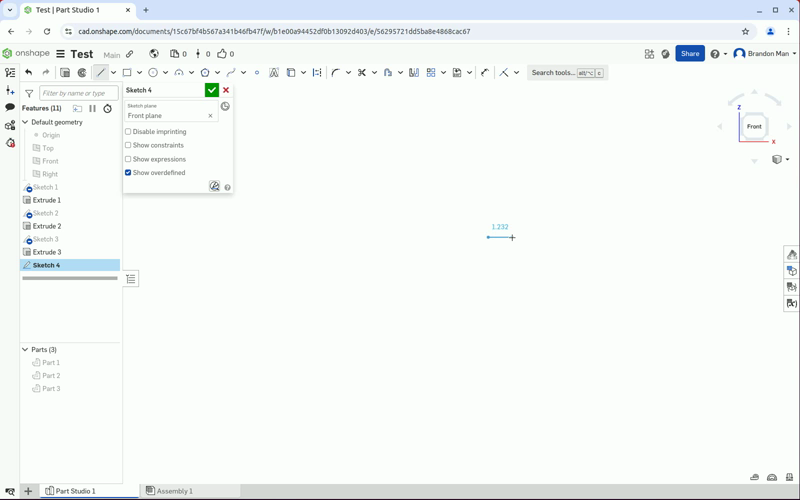
scroll(6)
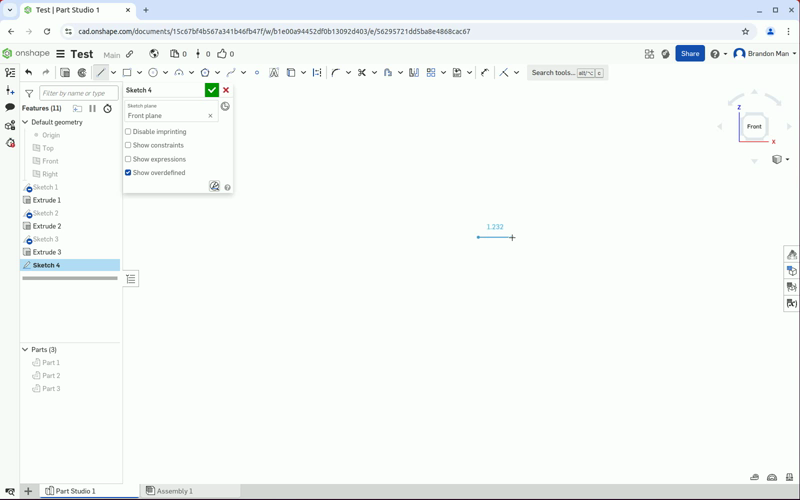
scroll(6)
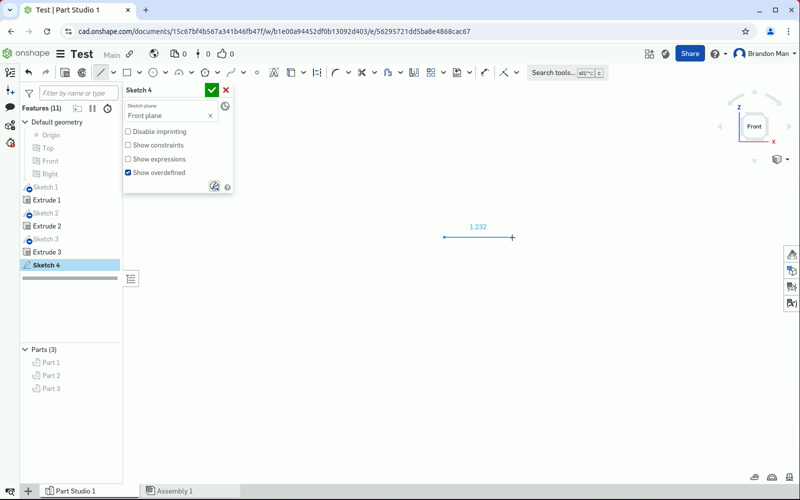
click(512, 237)
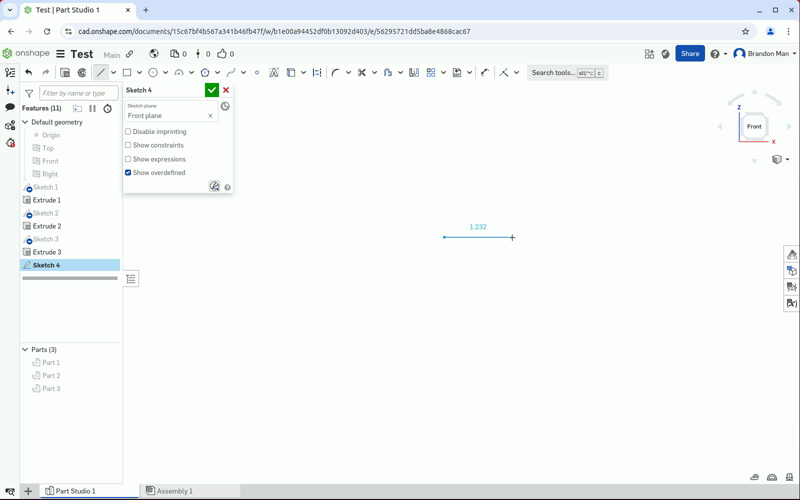
scroll(-6)
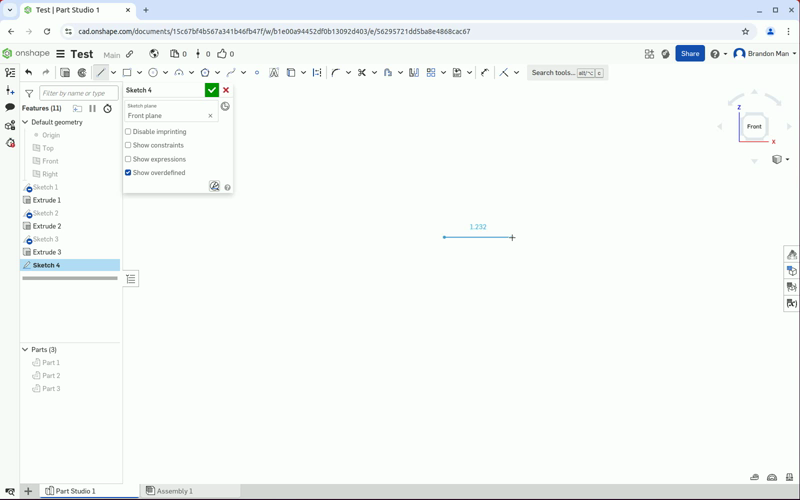
scroll(-6)
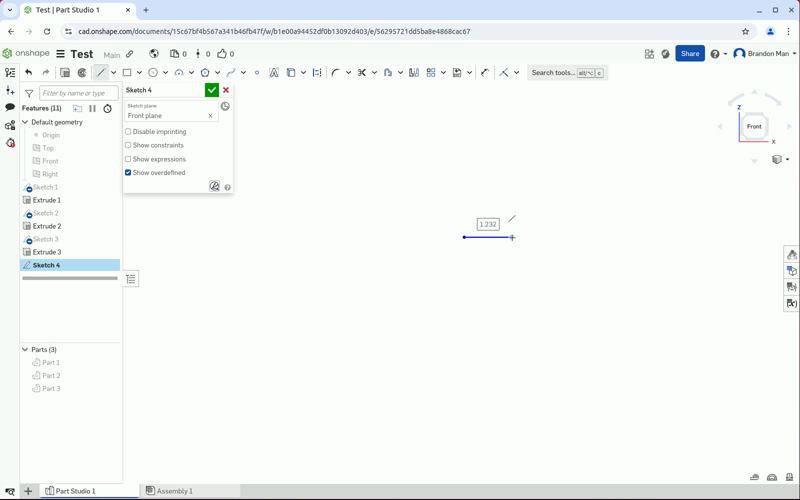
scroll(-6)
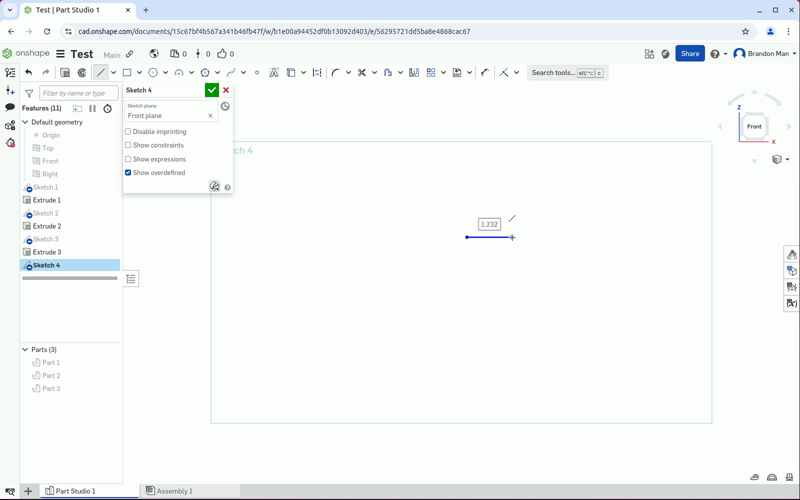
scroll(-6)
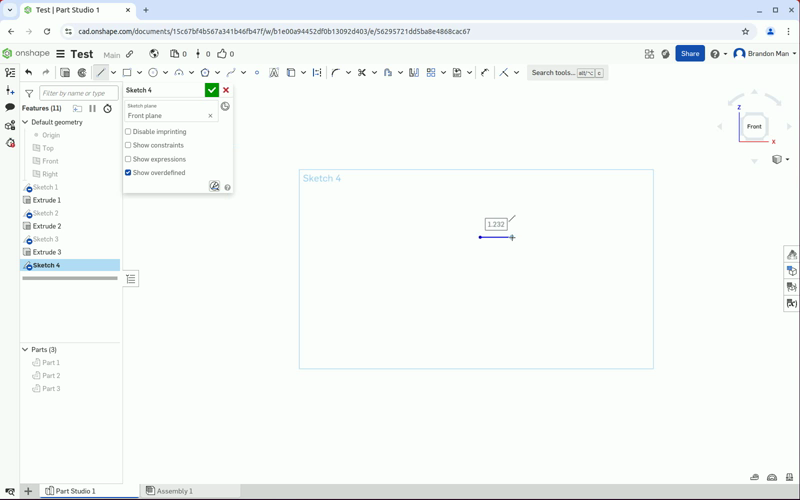
scroll(-6)
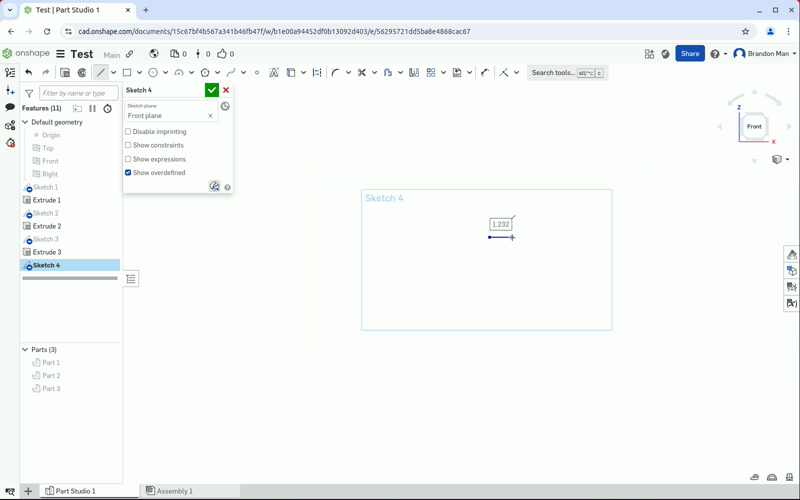
scroll(-6)
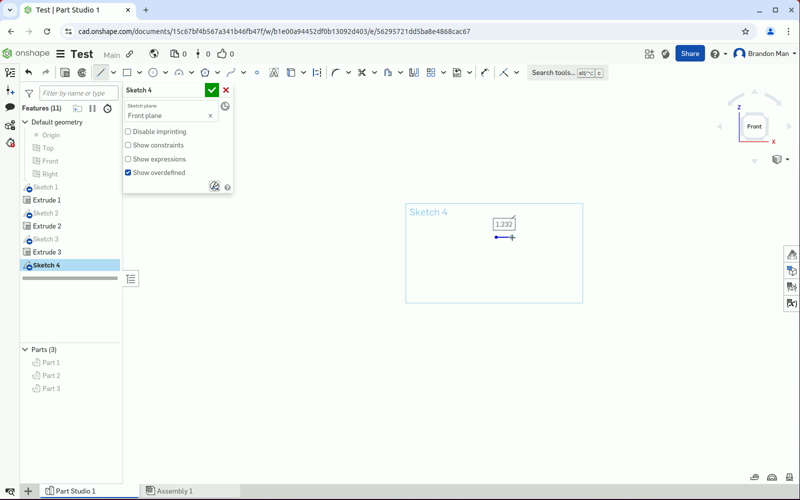
scroll(-6)
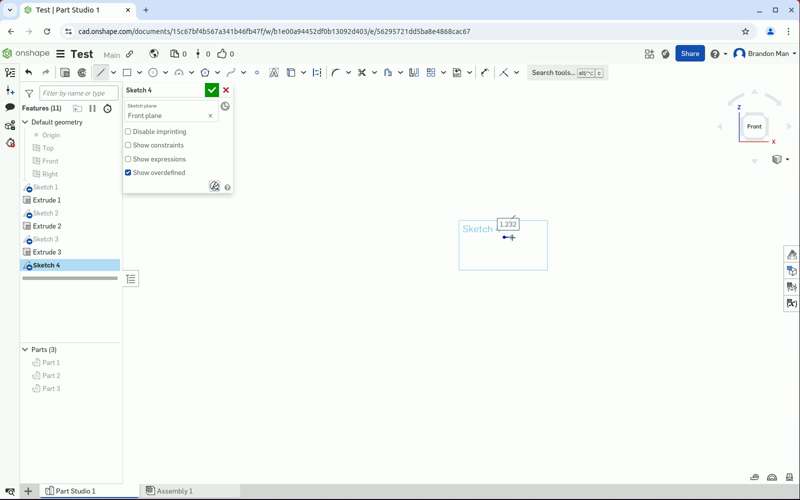
key_up(shift)
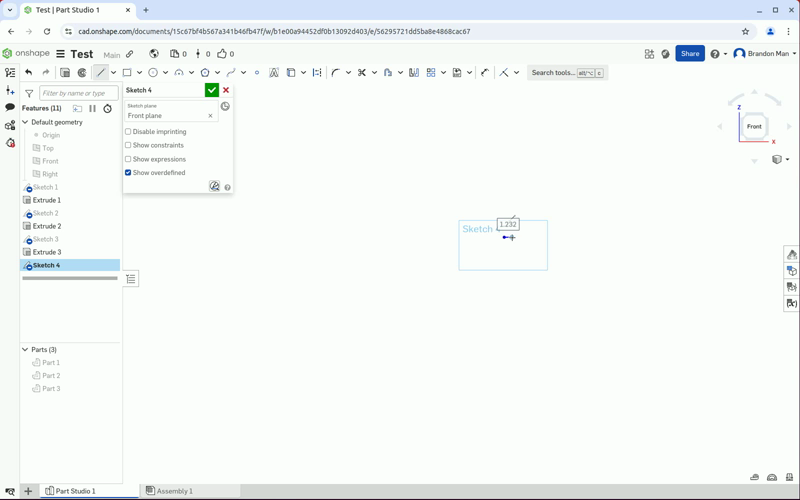
key_down(shift)
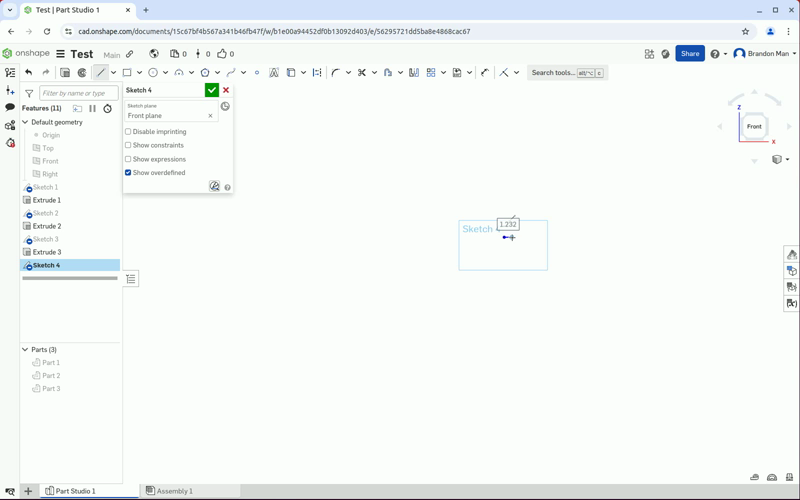
mouse_move(542, 237)
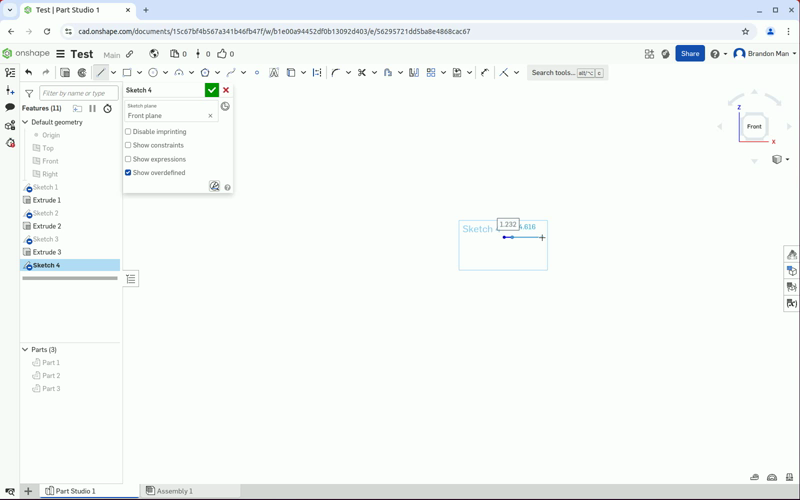
mouse_move(512, 204)
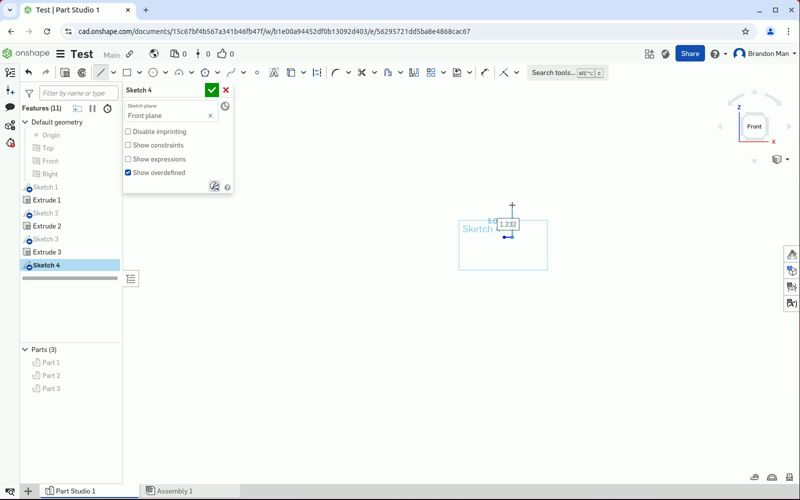
click(512, 204)
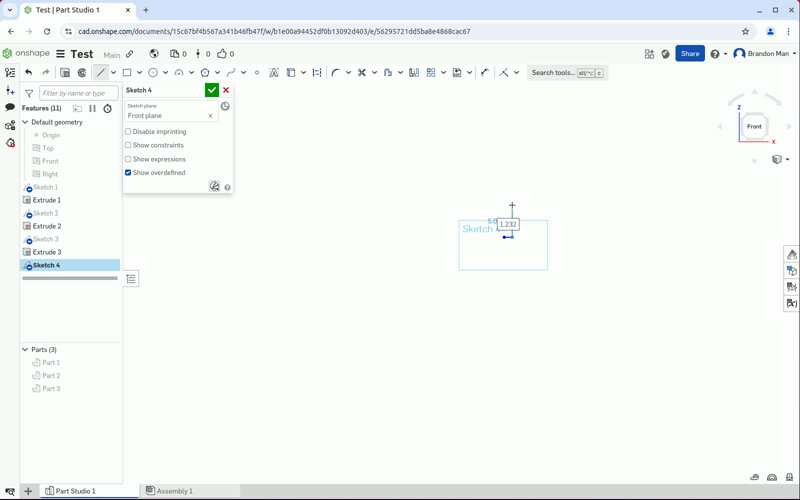
key_up(shift)
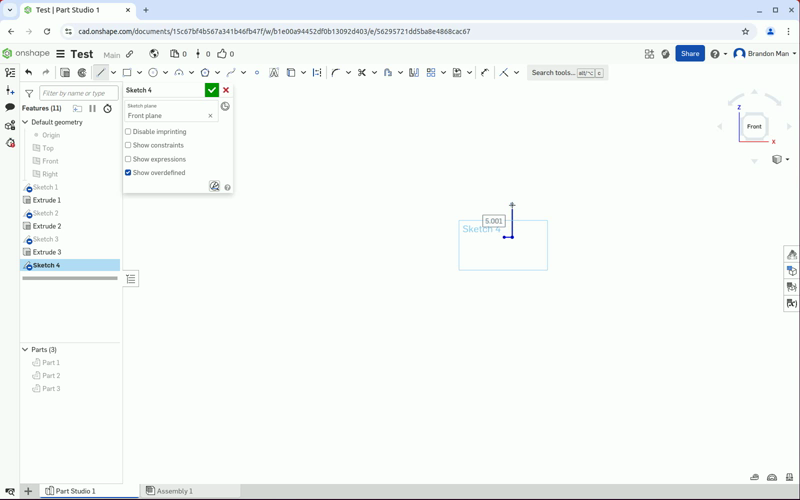
key_down(shift)
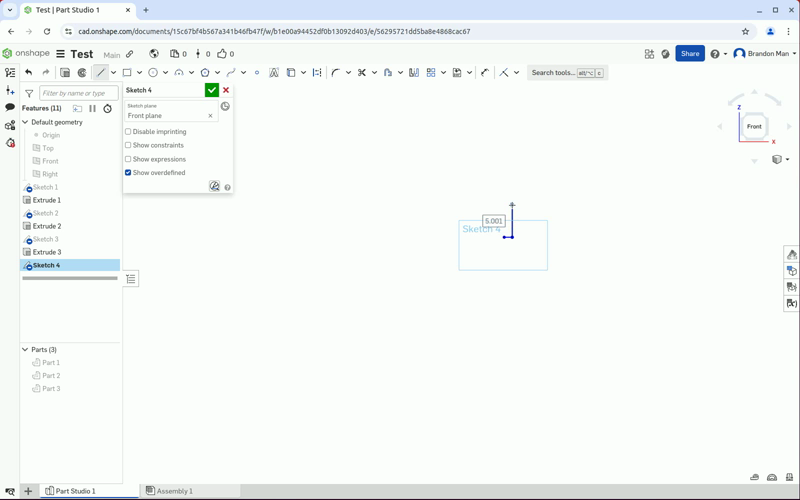
mouse_move(542, 204)
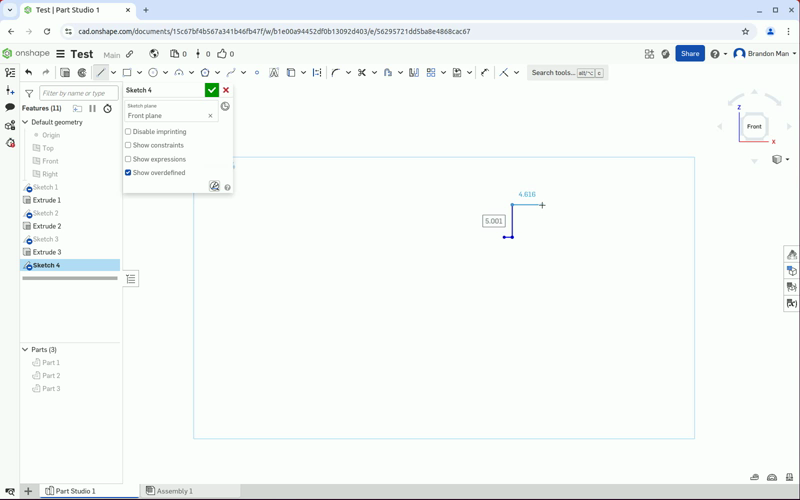
mouse_move(506, 204)
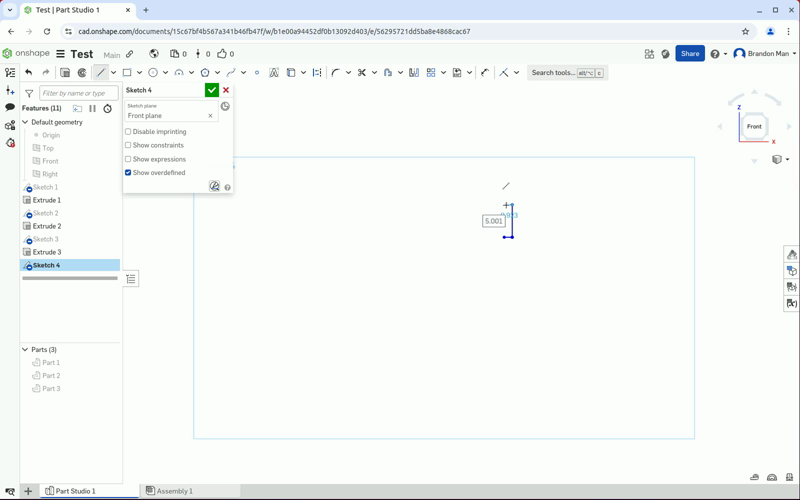
scroll(6)
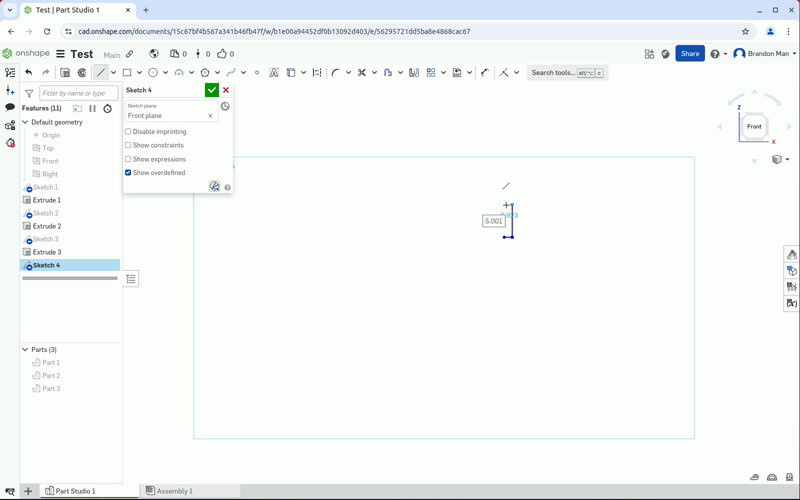
scroll(6)
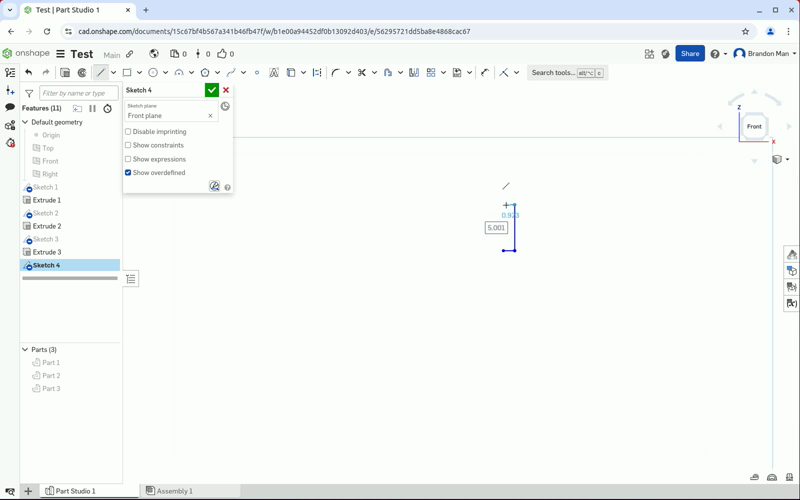
scroll(6)
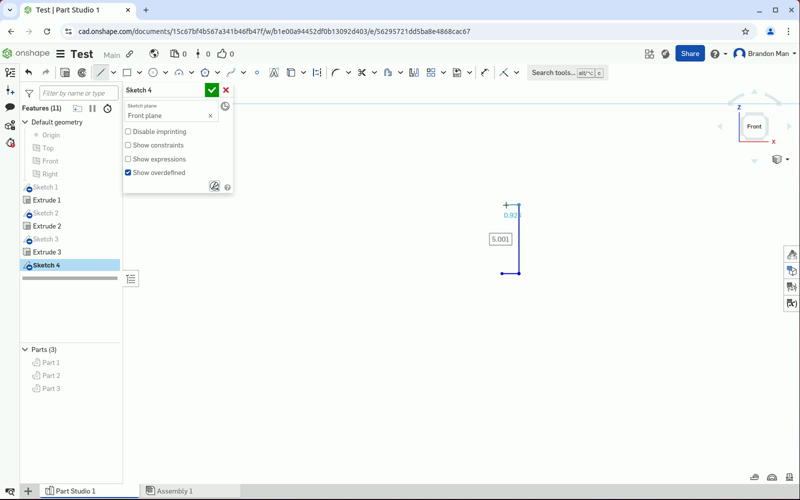
scroll(6)
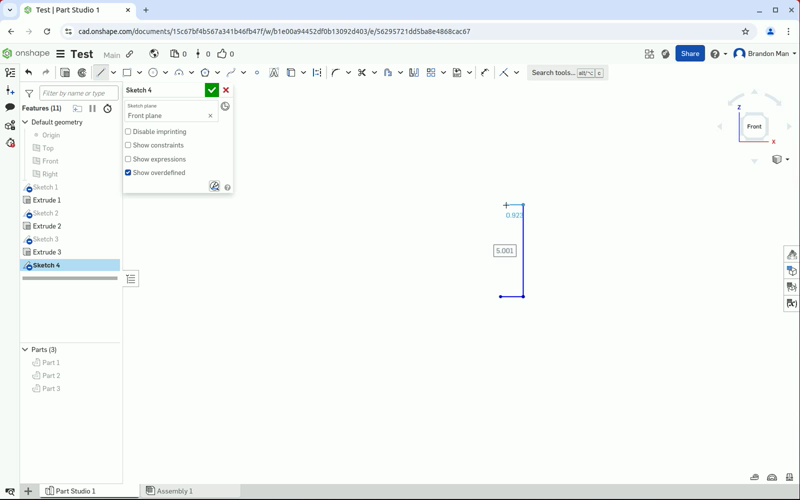
scroll(6)
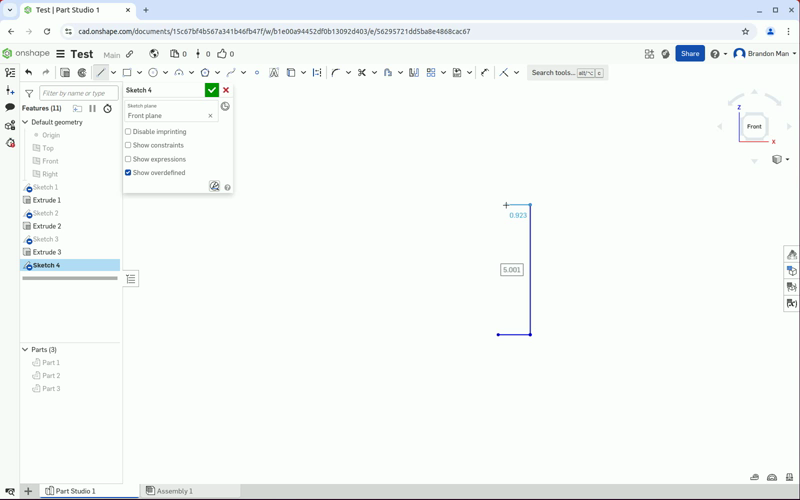
scroll(6)
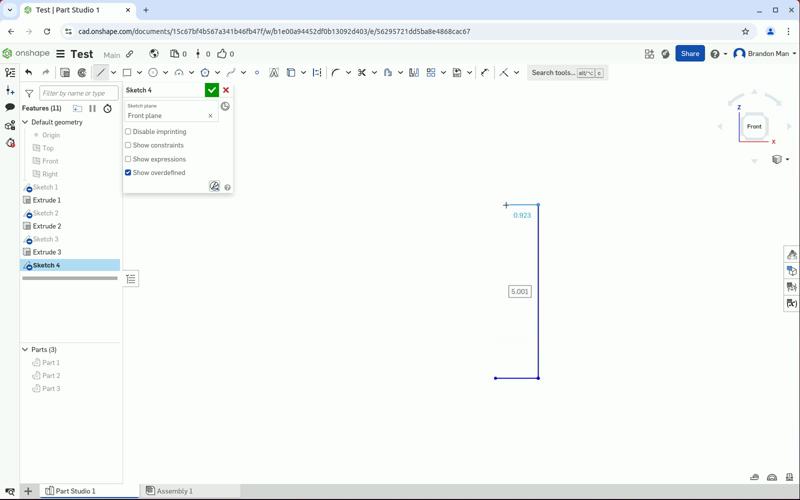
scroll(6)
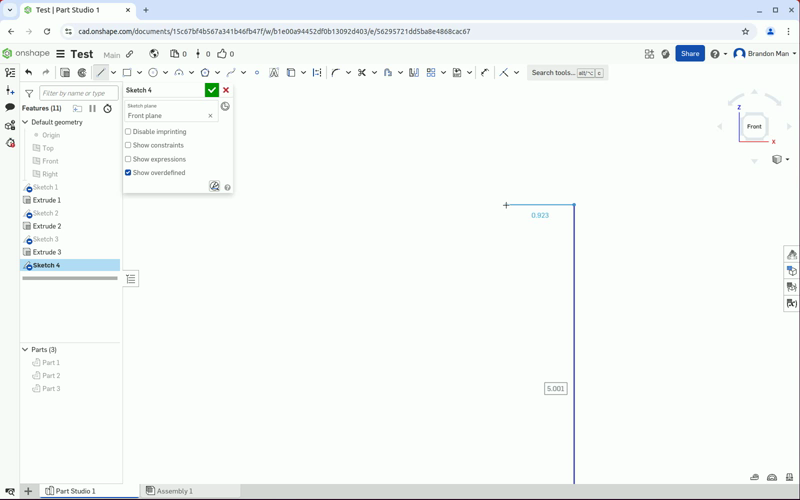
click(506, 204)
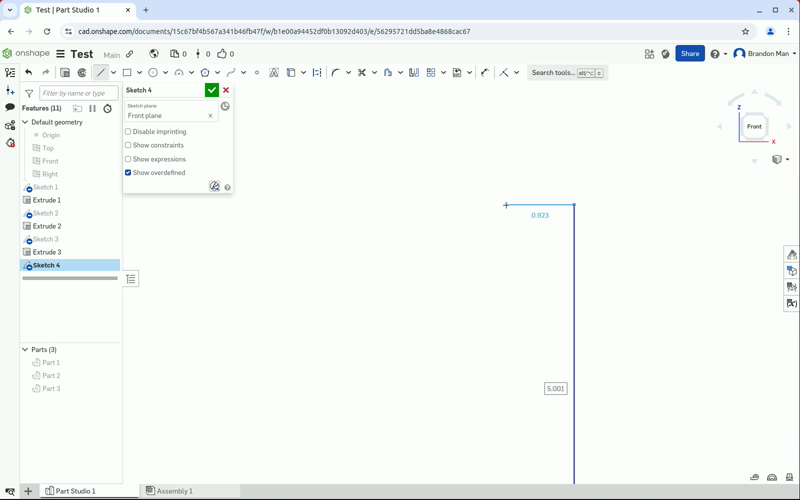
scroll(-6)
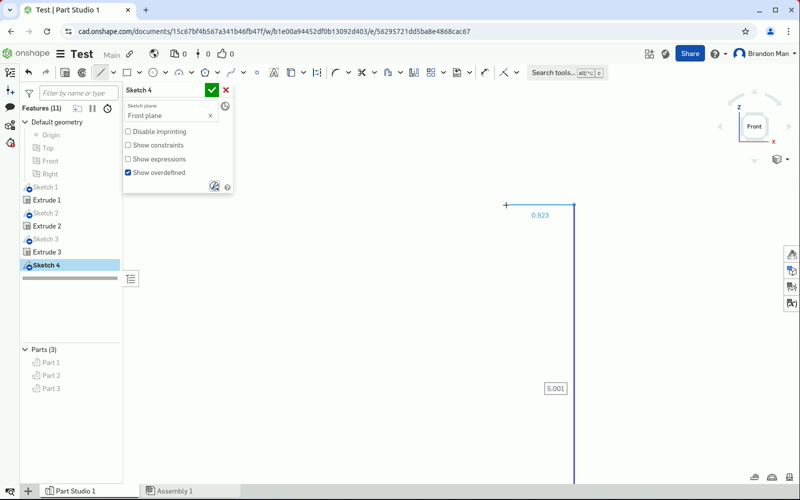
scroll(-6)
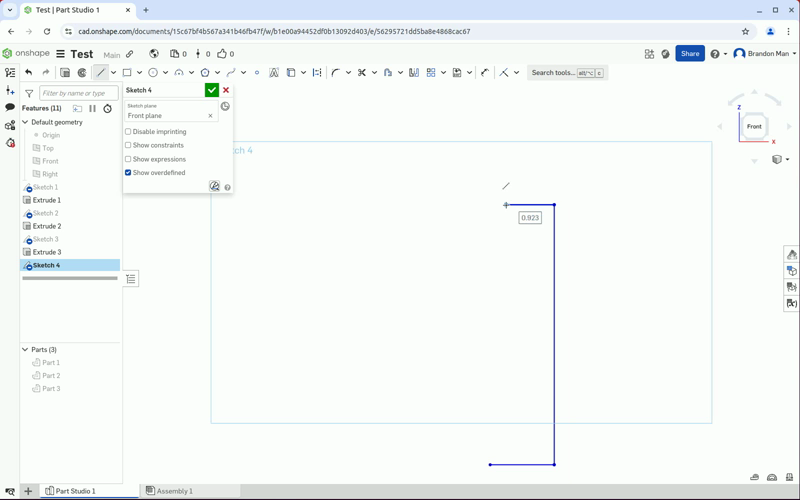
scroll(-6)
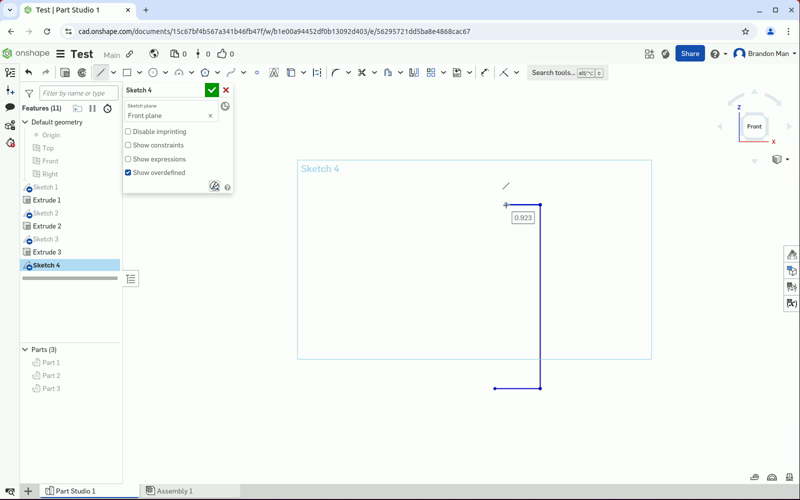
scroll(-6)
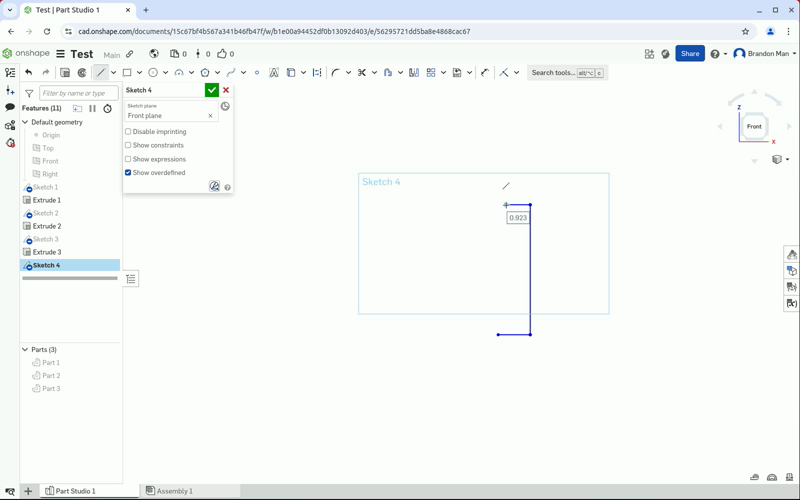
scroll(-6)
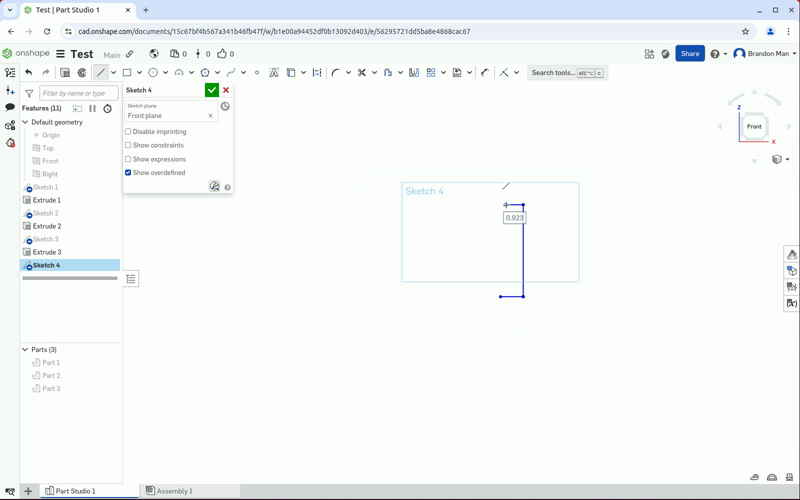
scroll(-6)
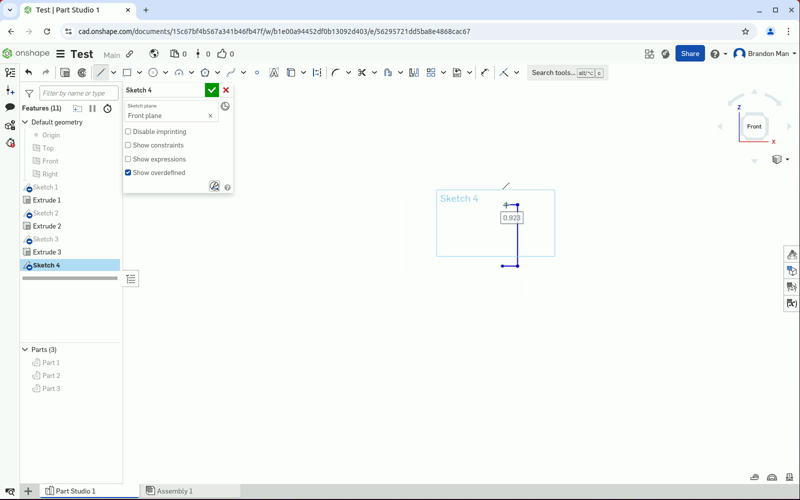
scroll(-6)
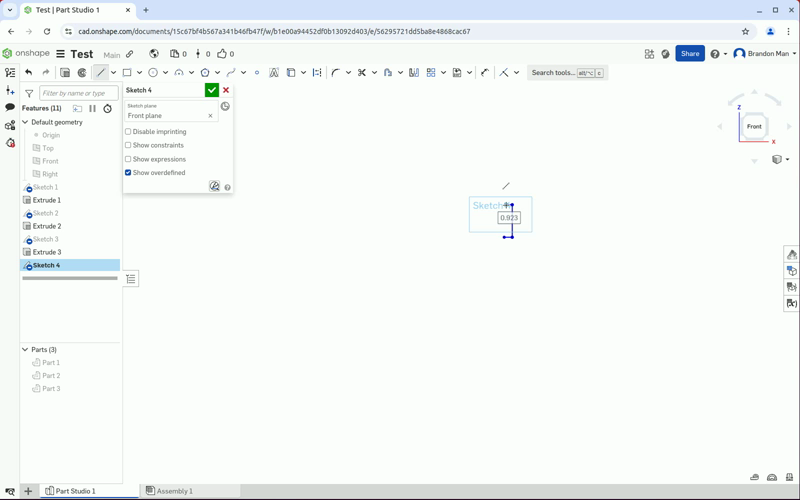
key_up(shift)
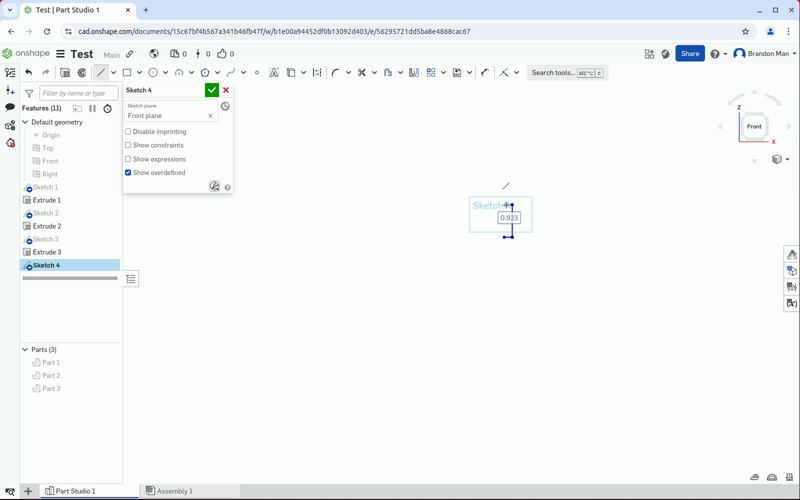
mouse_move(536, 204)
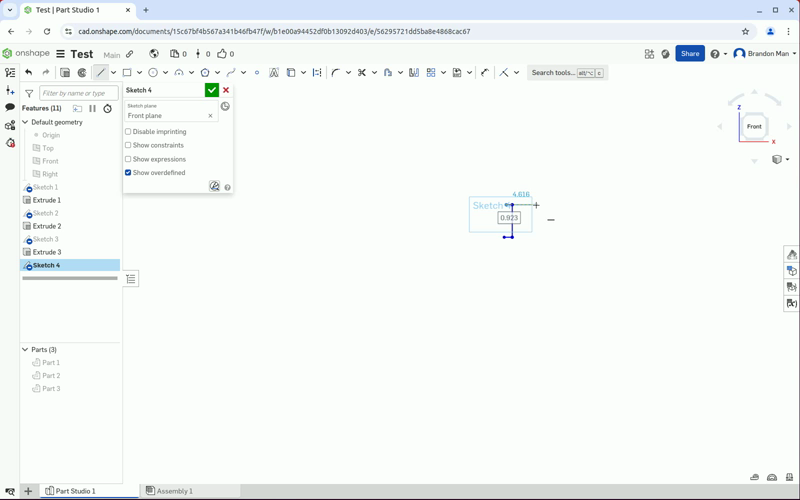
key_down(shift)
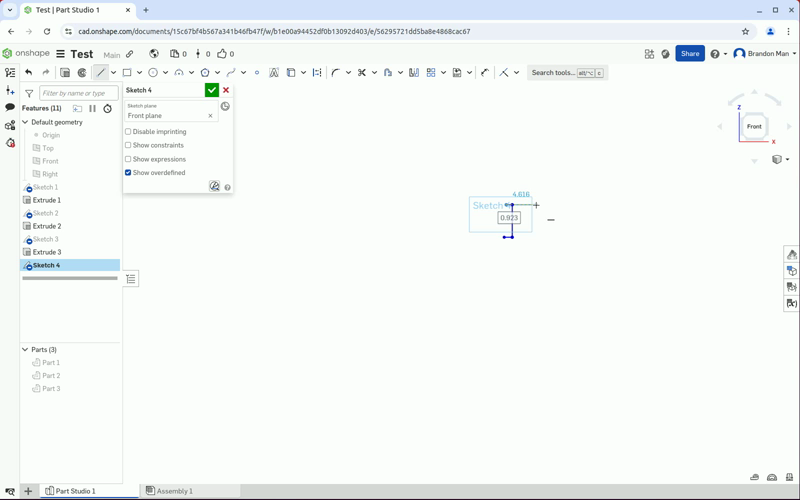
mouse_move(506, 237)
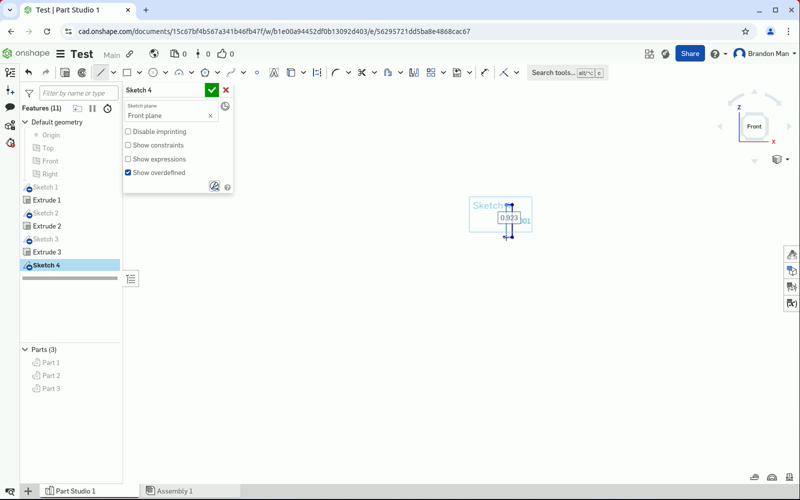
key_up(shift)
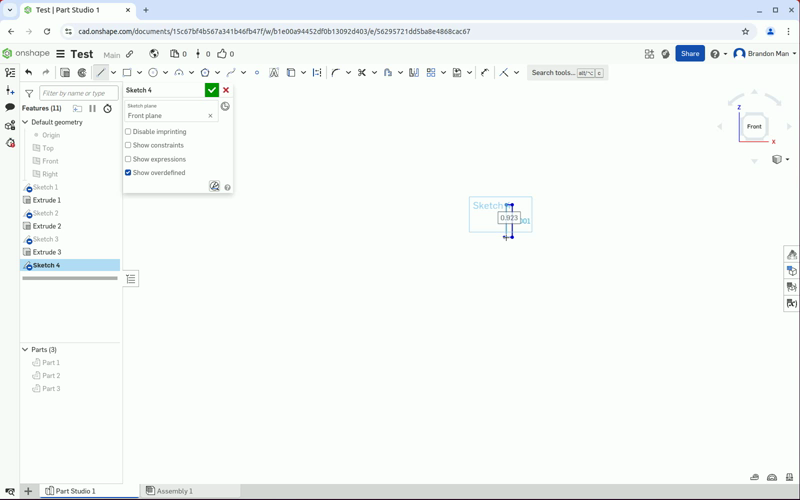
click(506, 237)
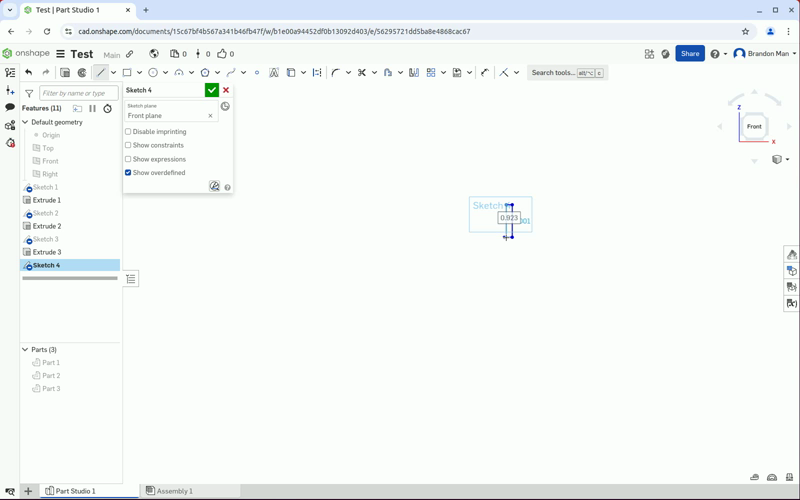
key(esc)
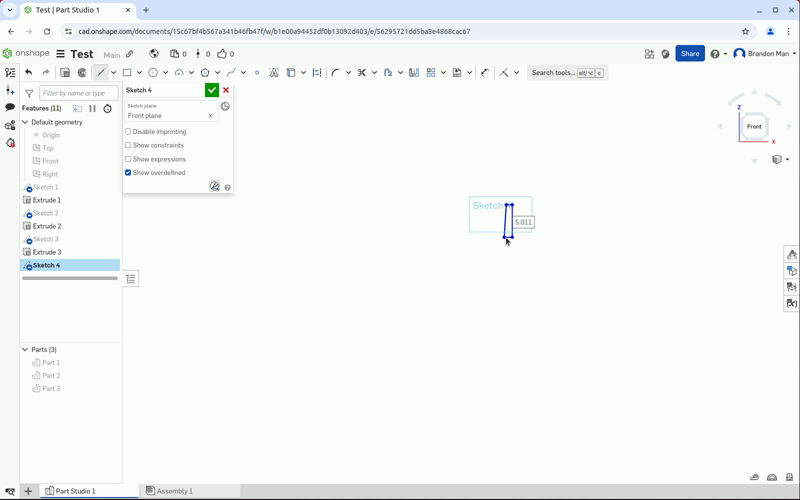
mouse_move(510, 210)
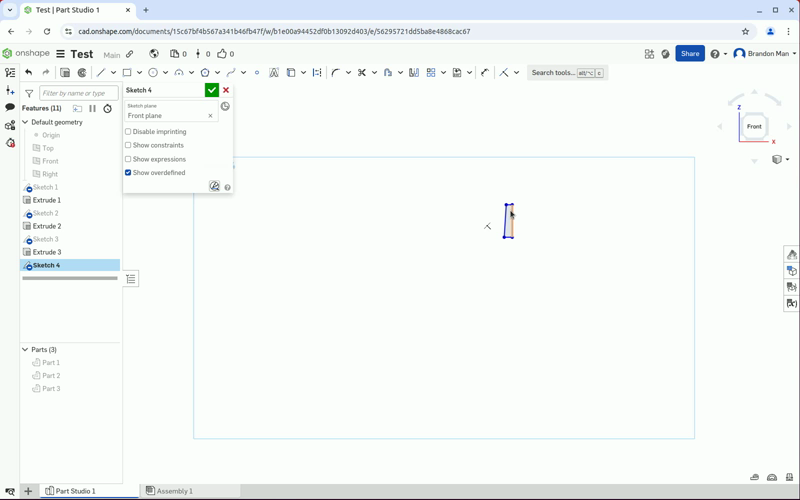
scroll(6)
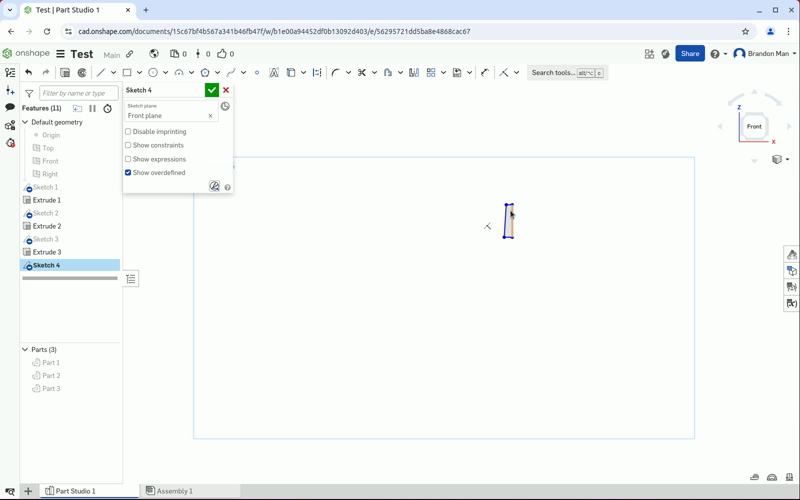
scroll(6)
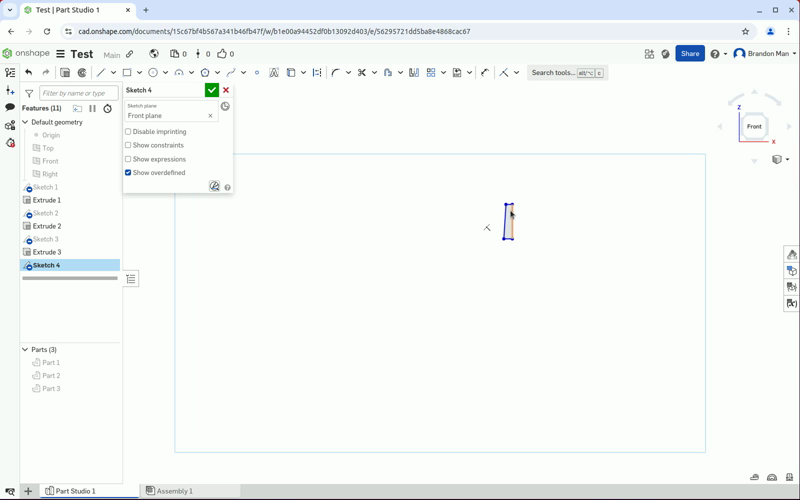
scroll(6)
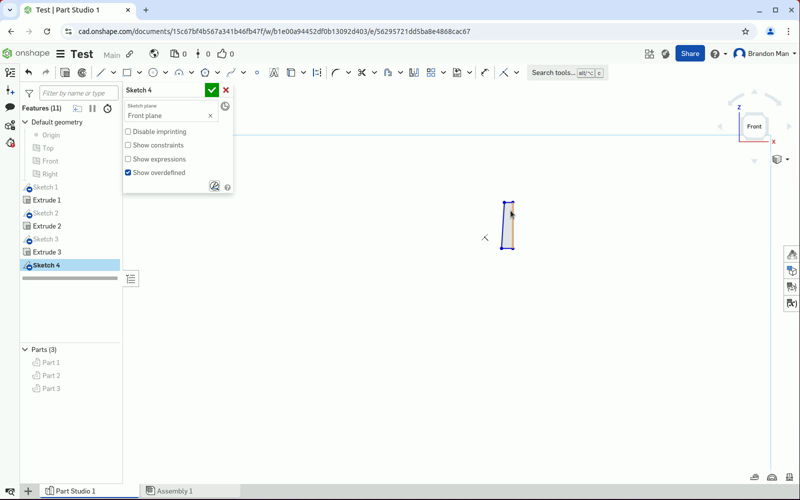
scroll(6)
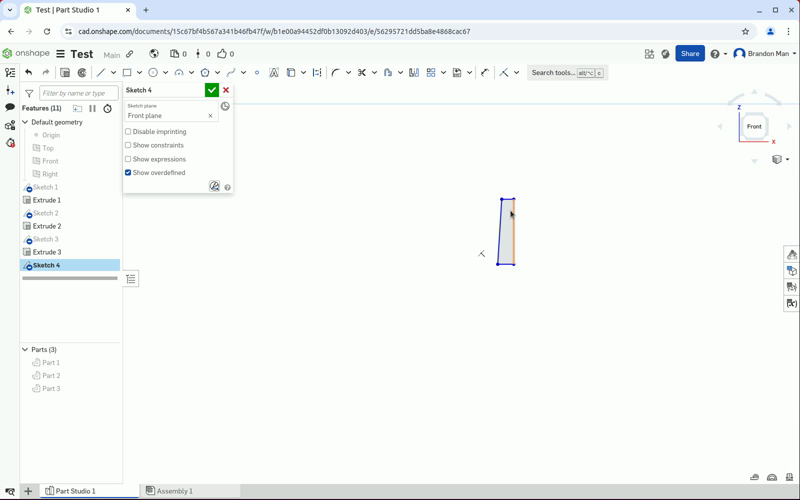
scroll(6)
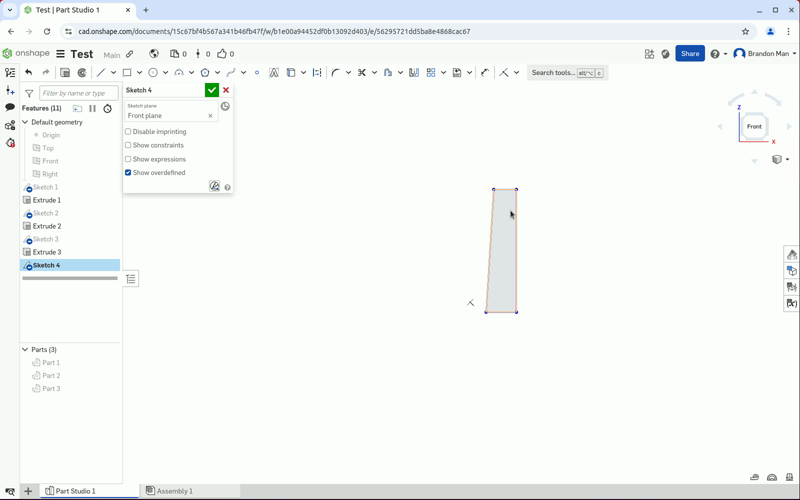
scroll(6)
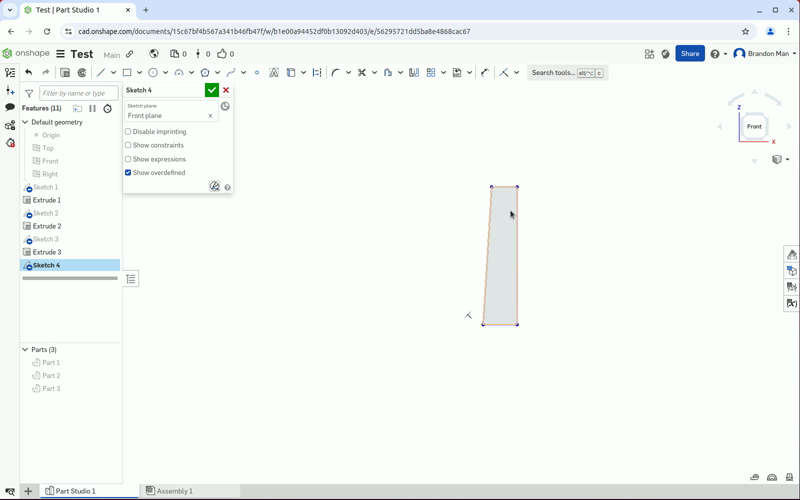
scroll(6)
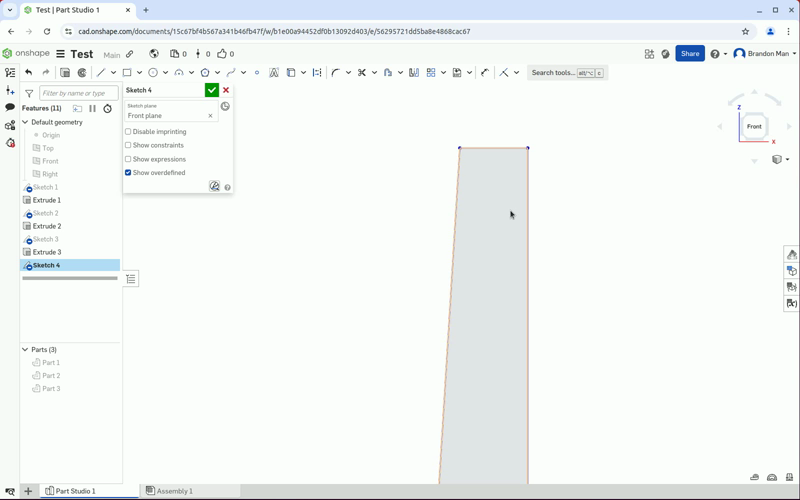
click(510, 210)
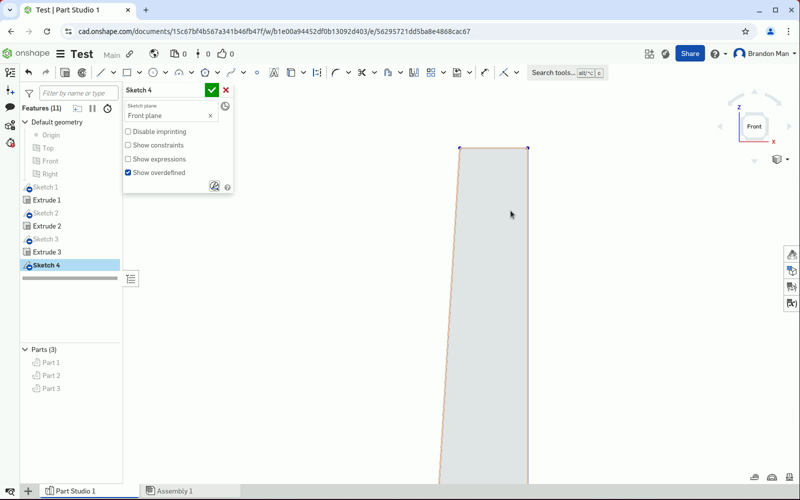
scroll(-6)
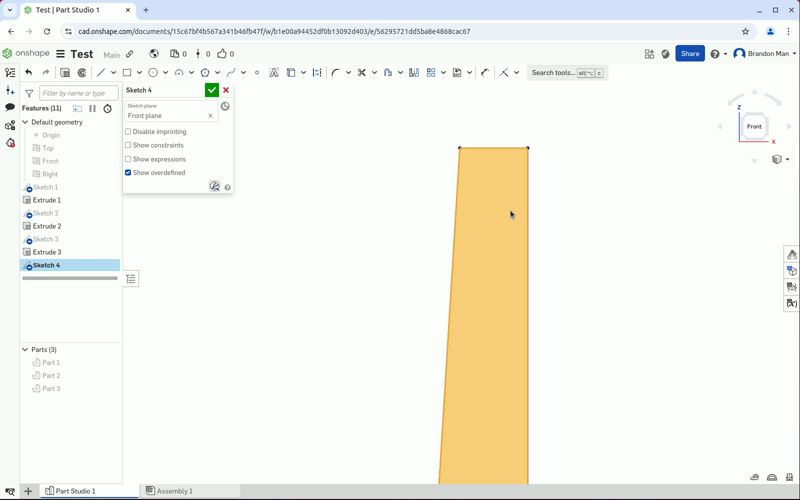
scroll(-6)
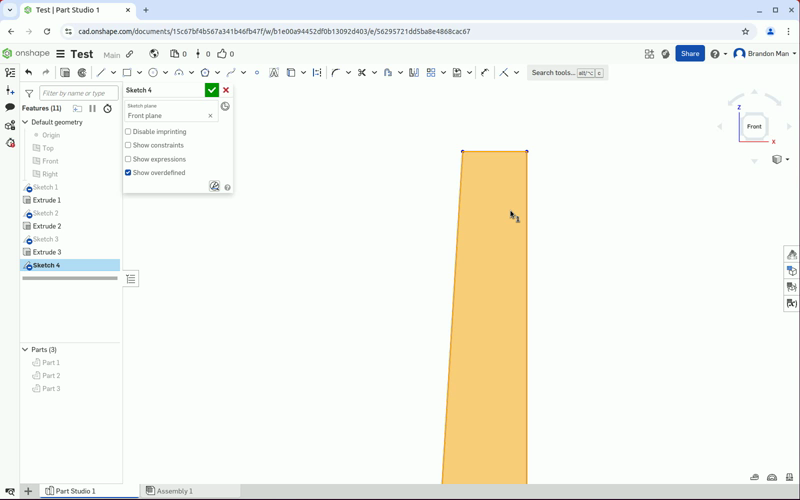
scroll(-6)
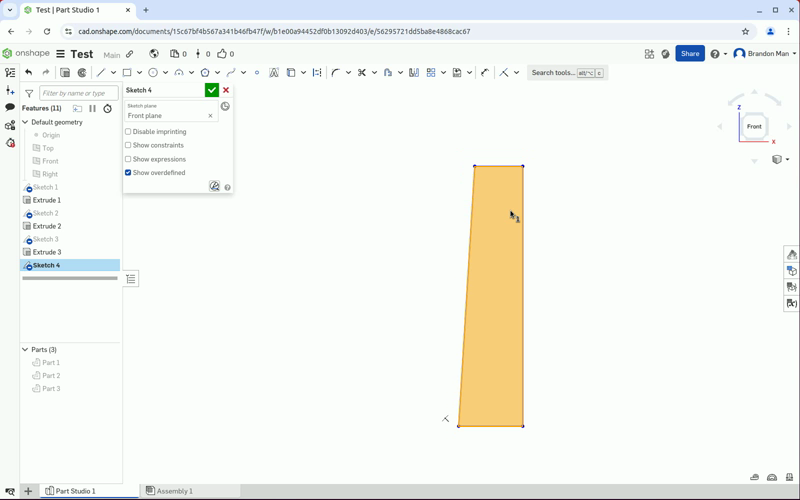
scroll(-6)
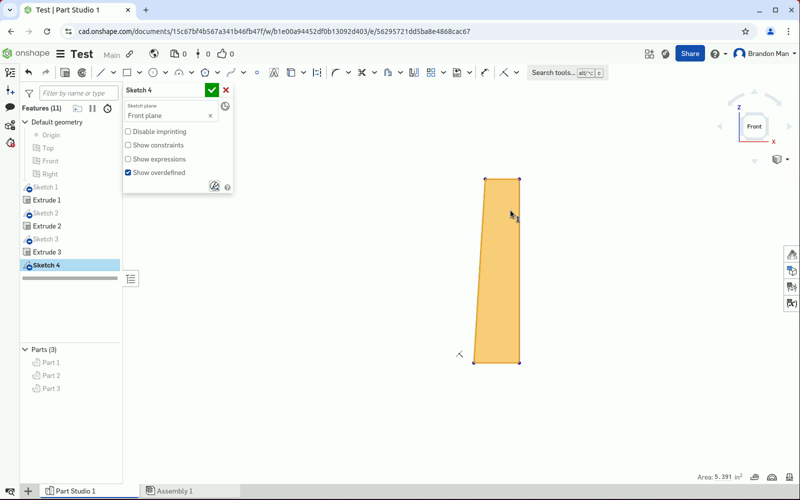
scroll(-6)
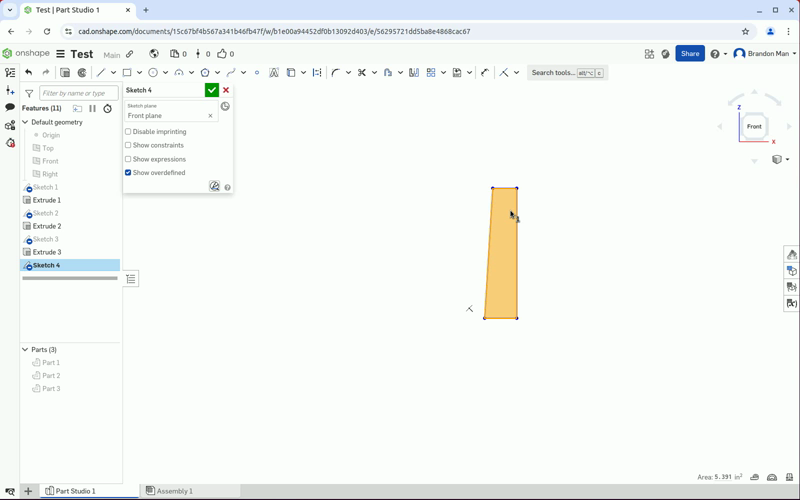
scroll(-6)
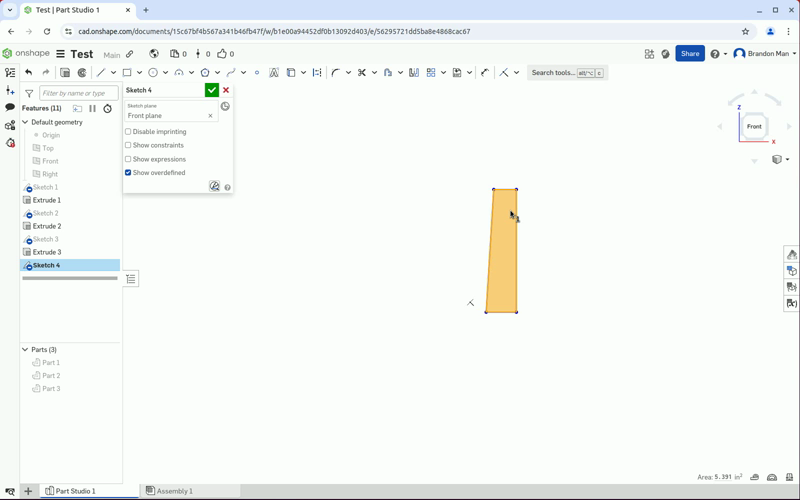
scroll(-6)
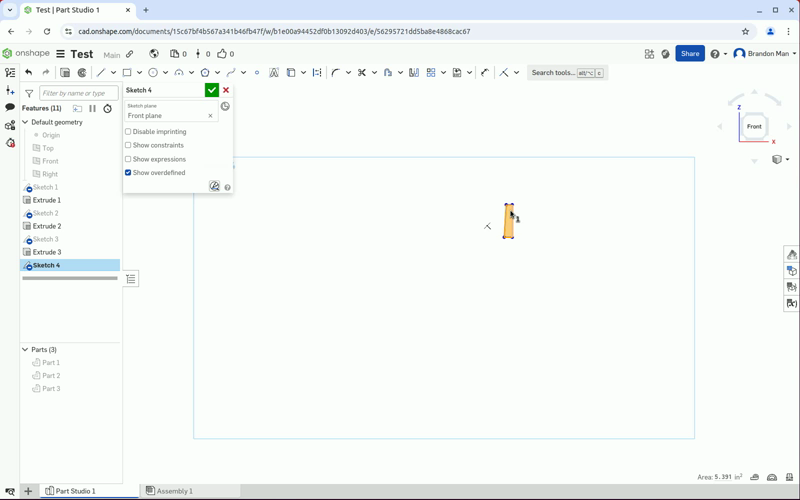
mouse_move(73, 352)
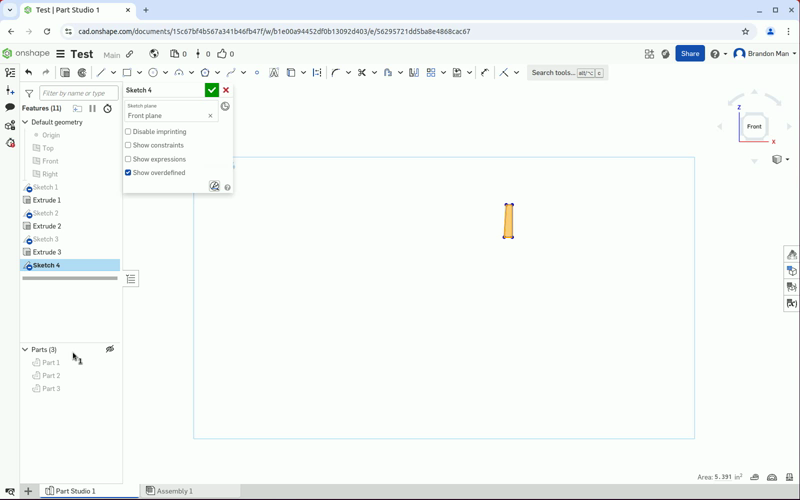
key(shift+y)
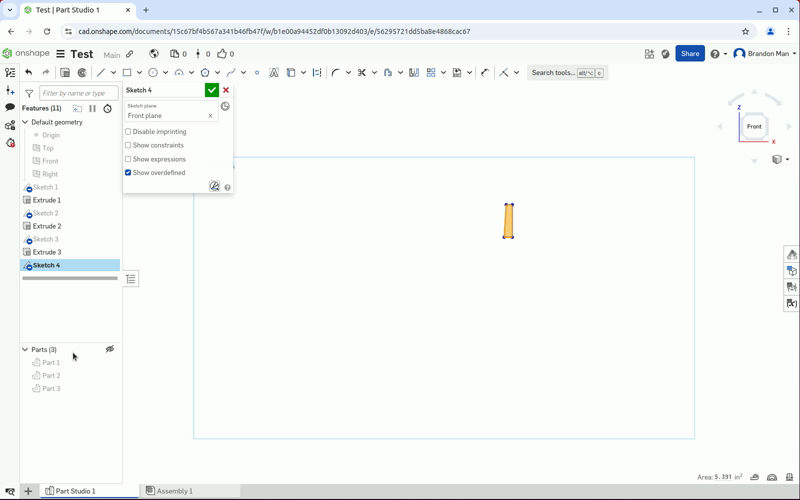
key(shift+e)
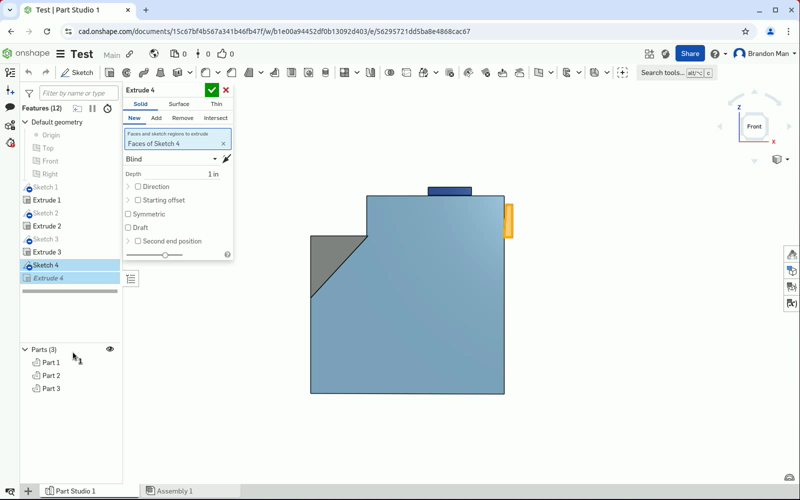
mouse_move(143, 106)
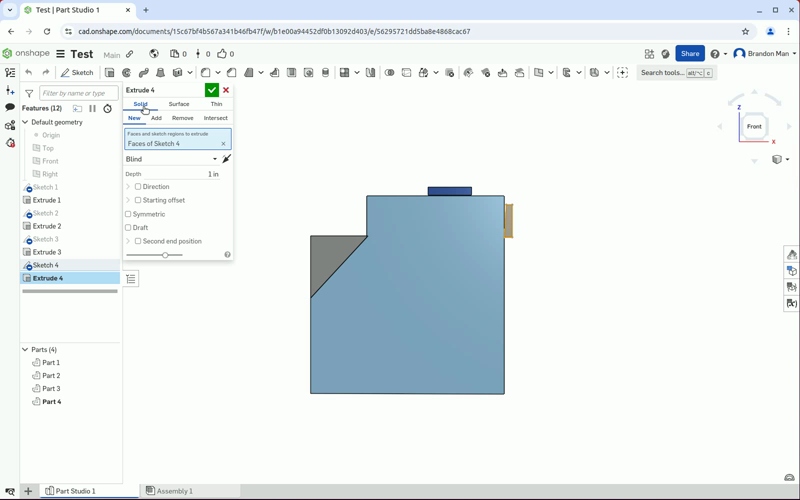
click(143, 106)
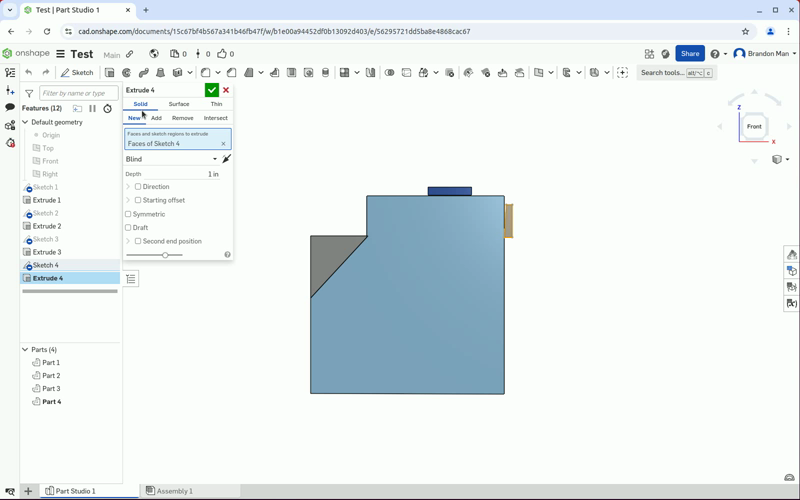
mouse_move(137, 120)
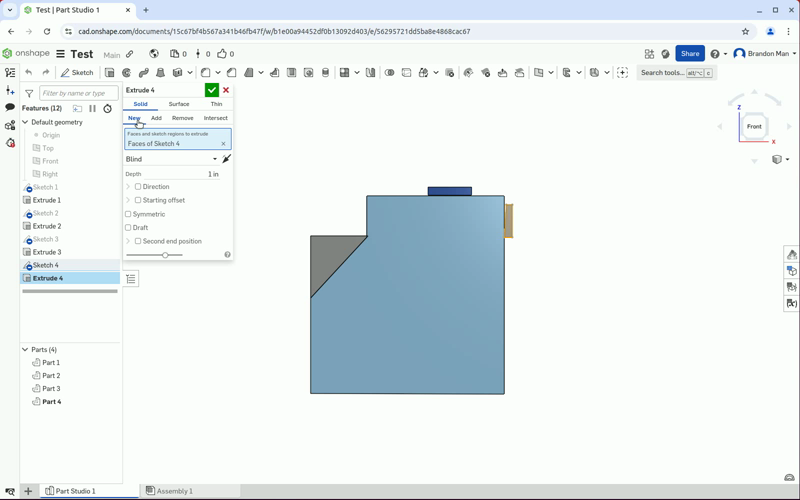
click(137, 120)
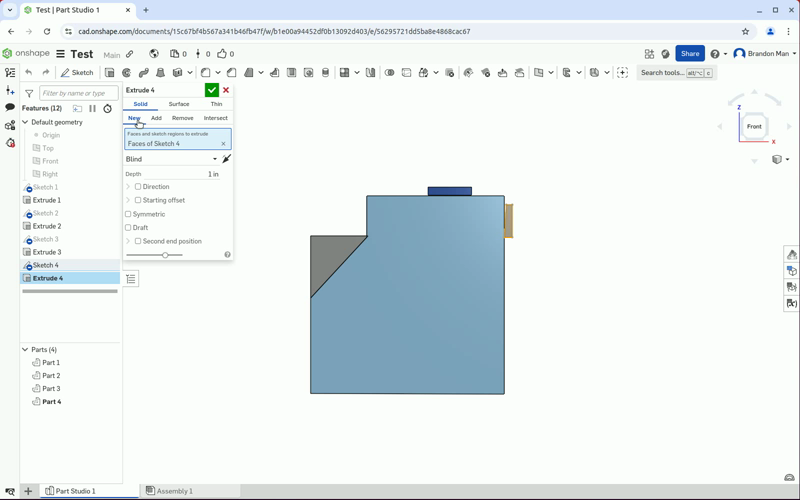
key(tab, 4)
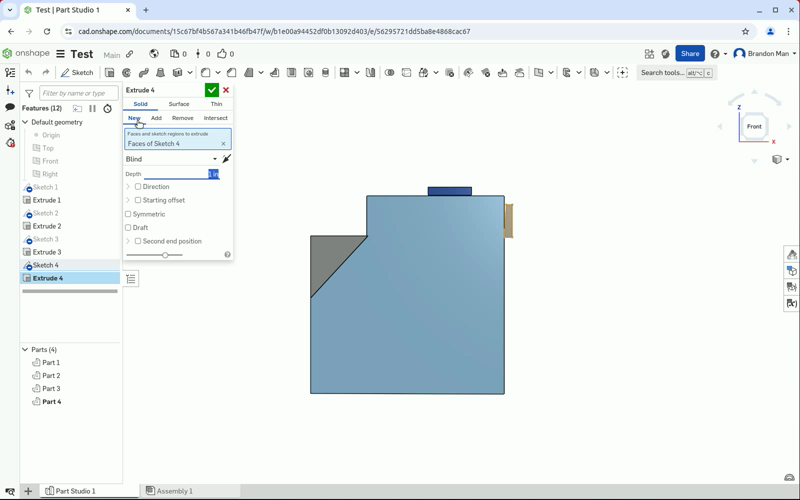
text(23.108)
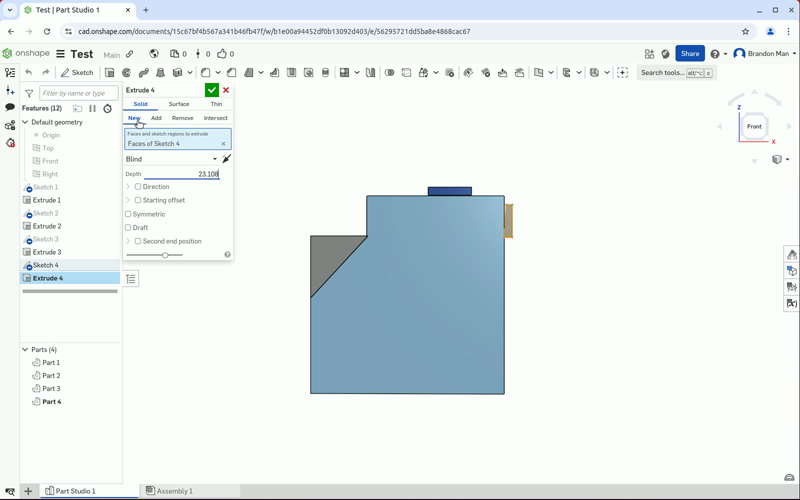
key(enter)
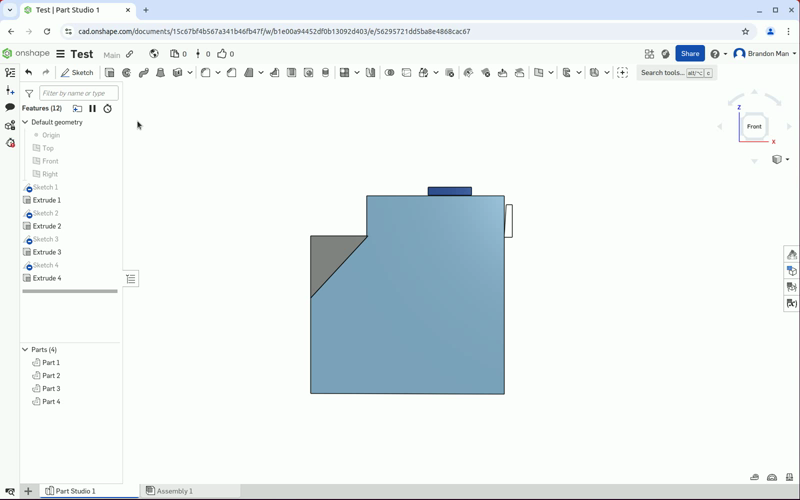
key(shift+h)
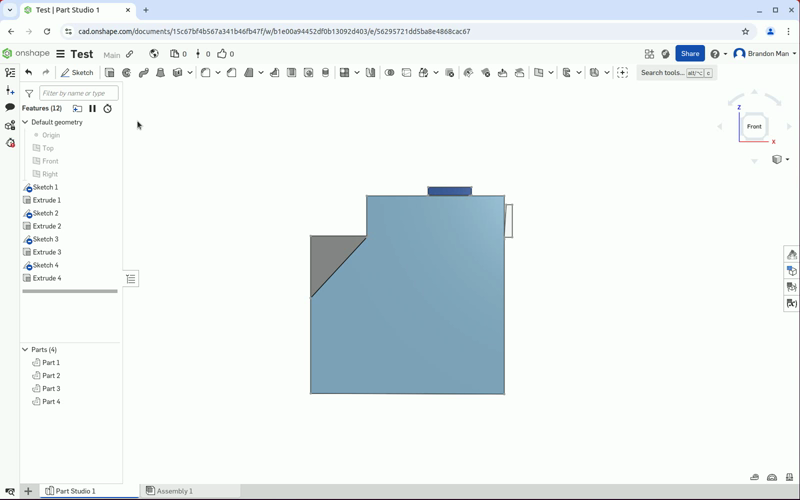
key(shift+h)
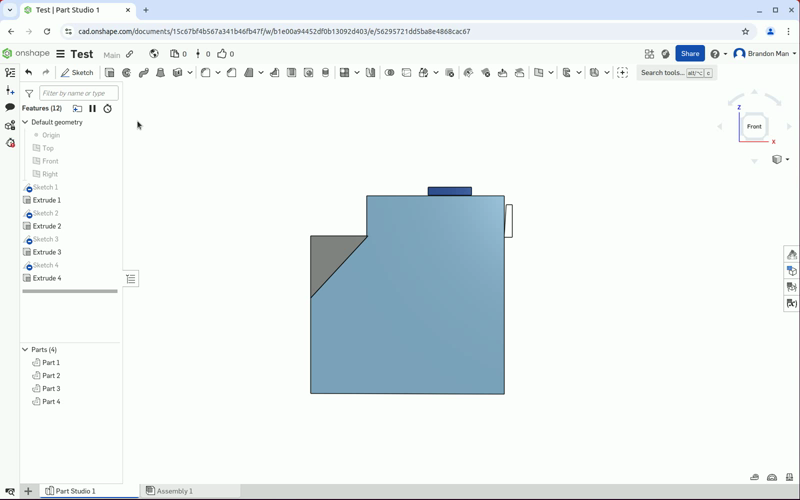
mouse_move(73, 189)
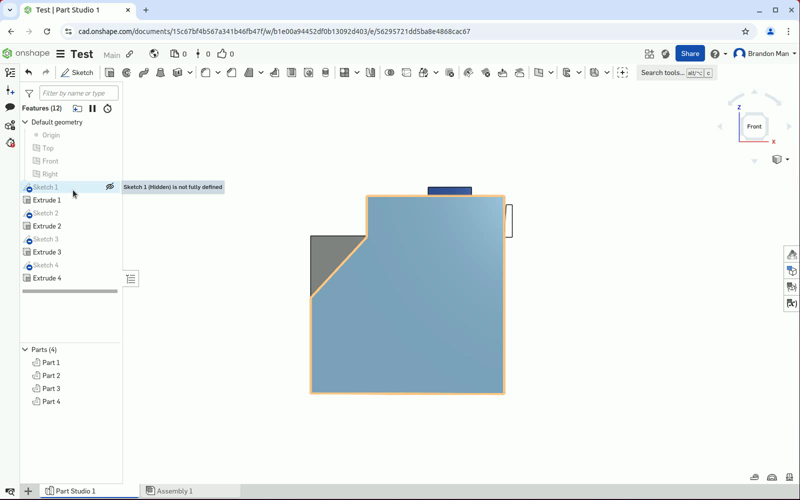
click(73, 189)
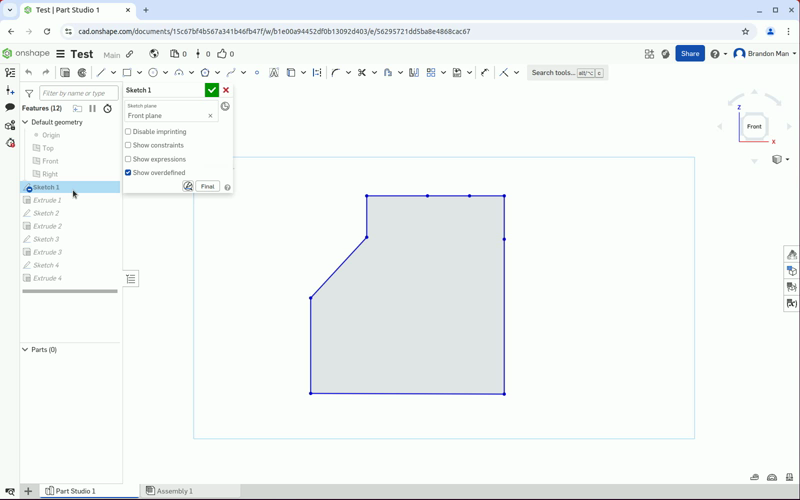
mouse_move(229, 92)
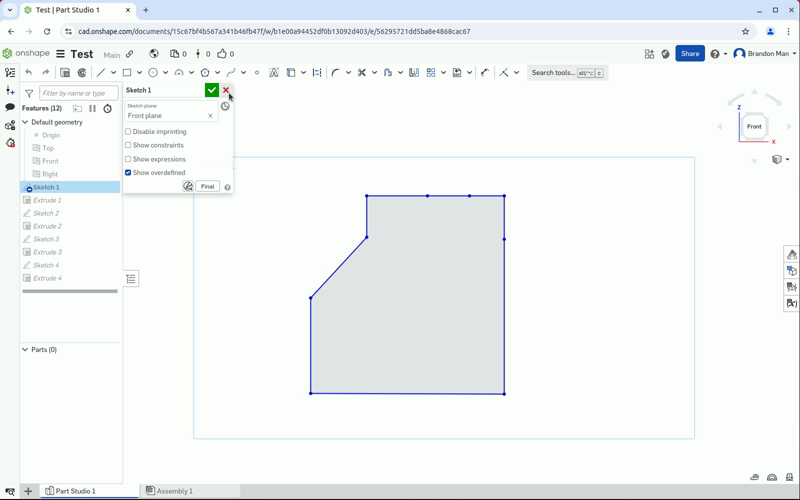
click(229, 92)
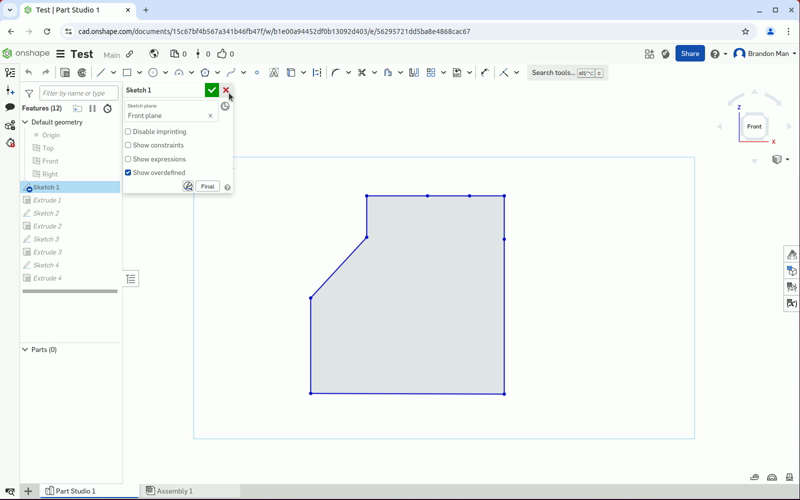
key(shift+s)
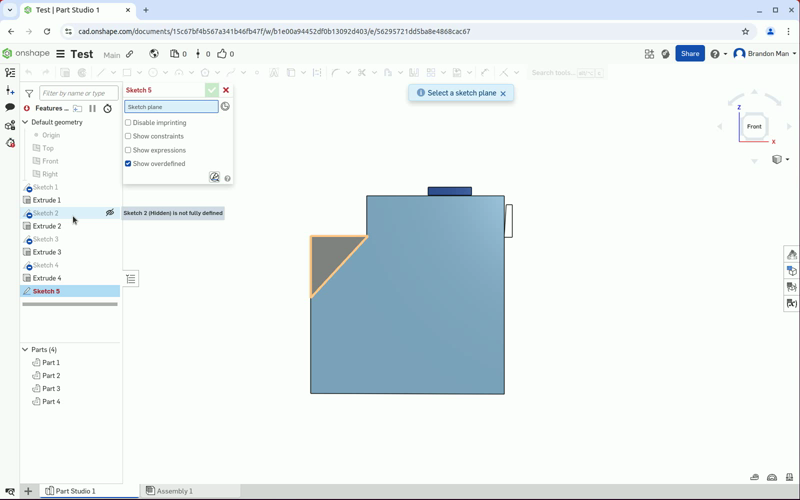
scroll(3)
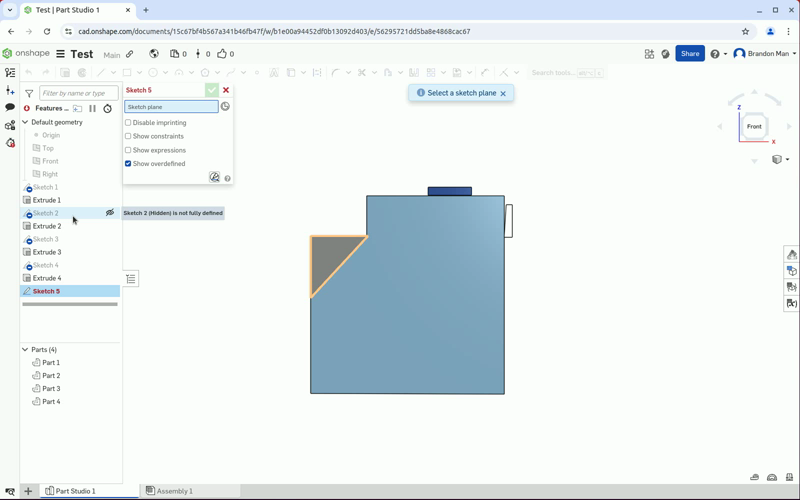
mouse_move(73, 163)
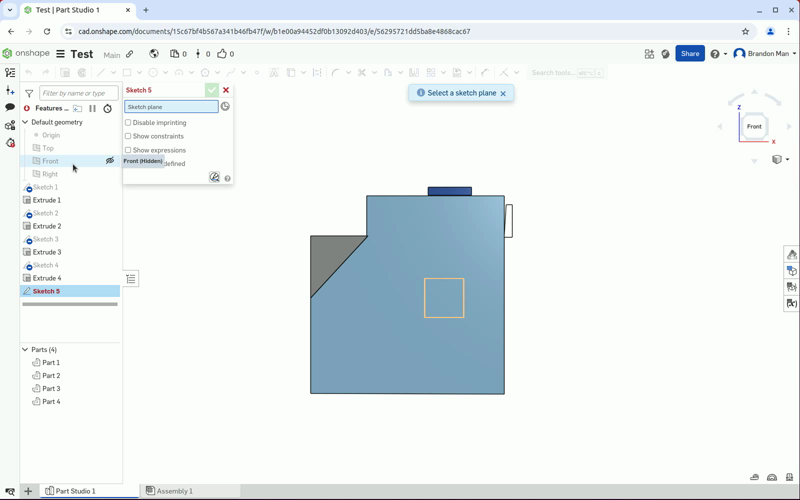
click(73, 163)
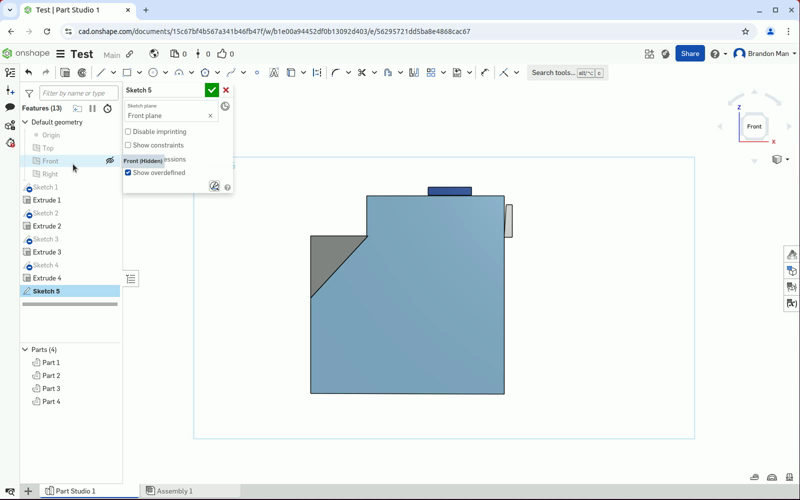
mouse_move(73, 352)
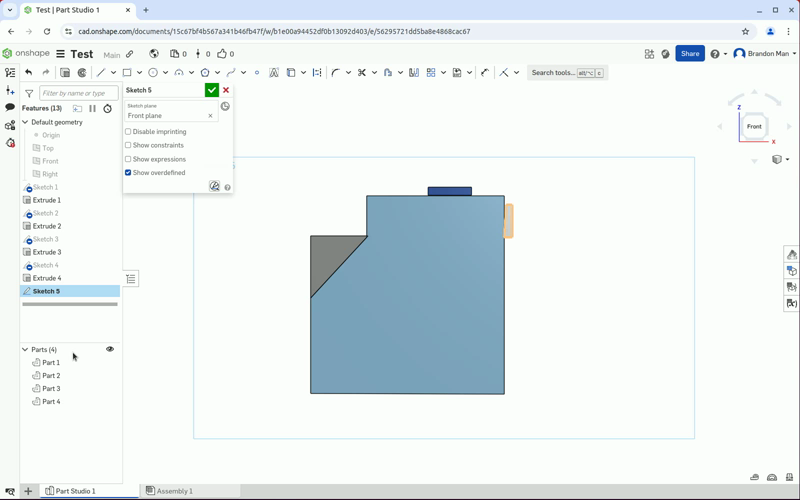
key(y)
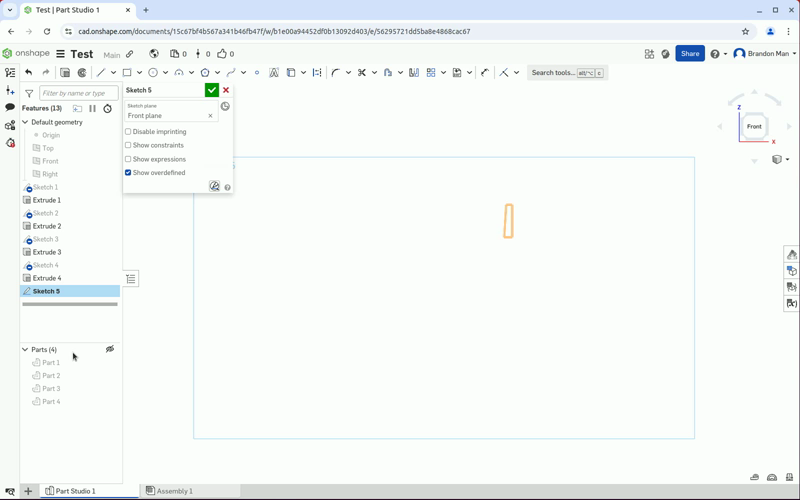
key(l)
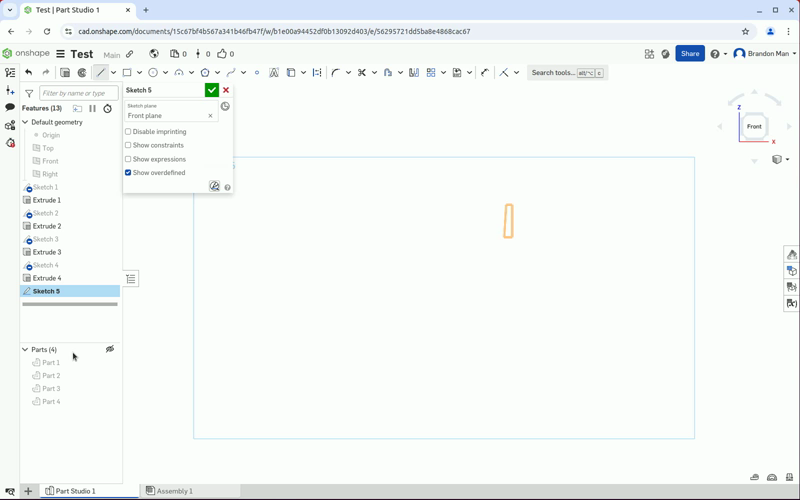
key_down(shift)
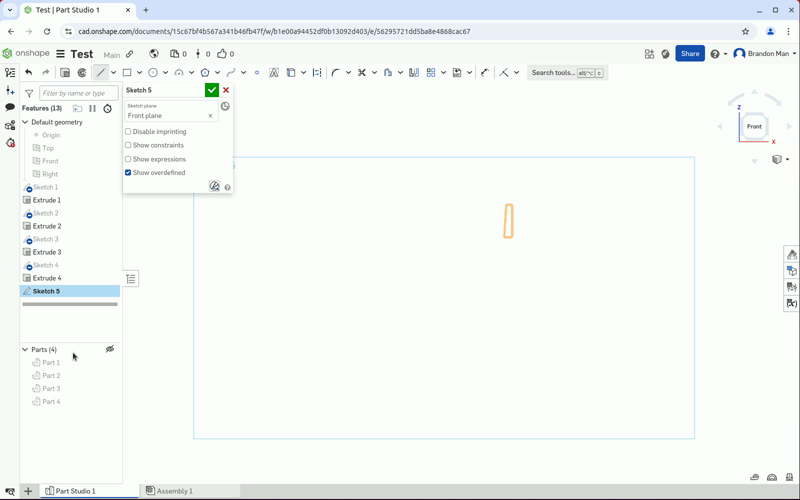
mouse_move(374, 264)
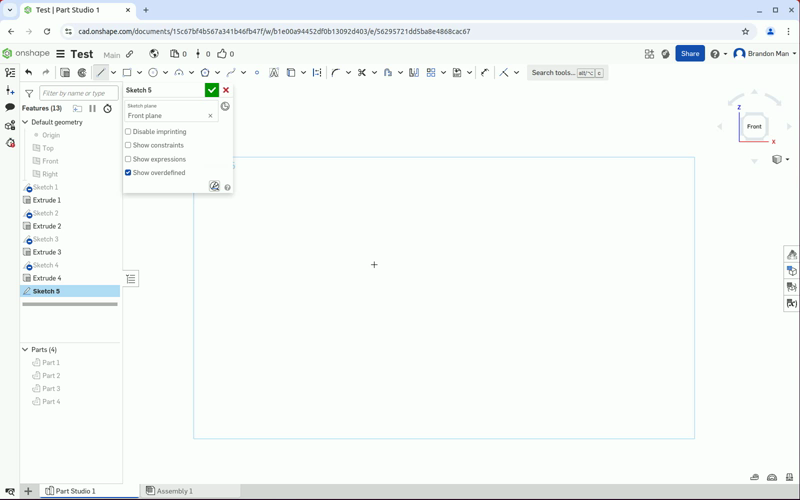
click(374, 264)
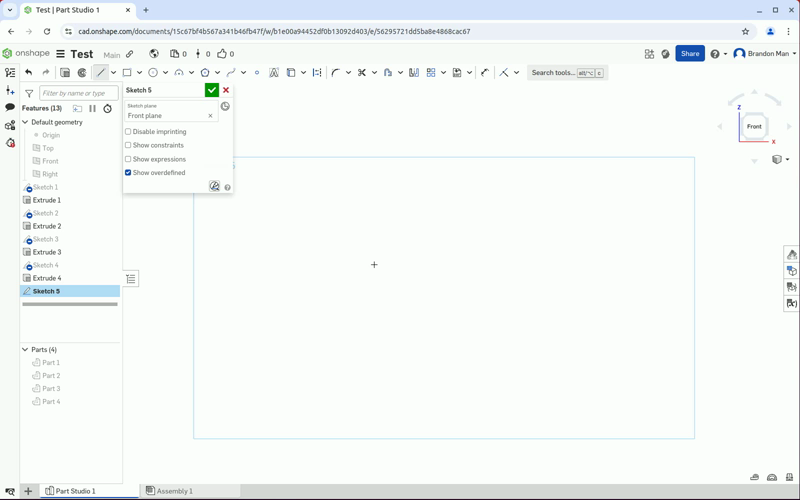
key_up(shift)
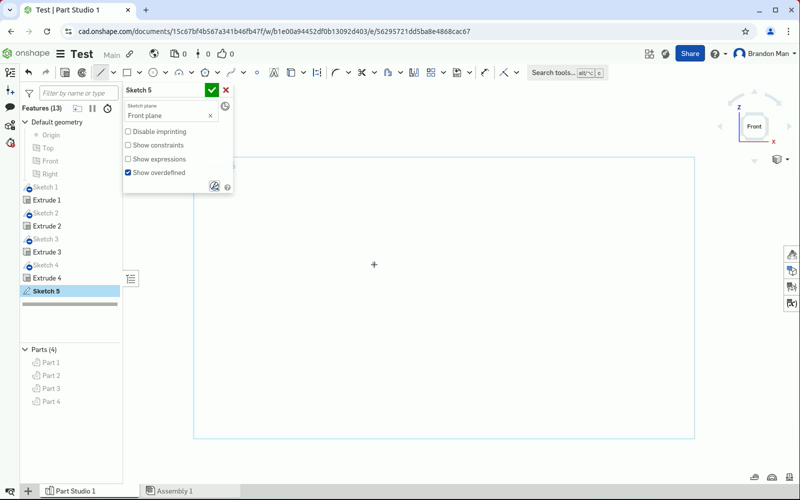
key_down(shift)
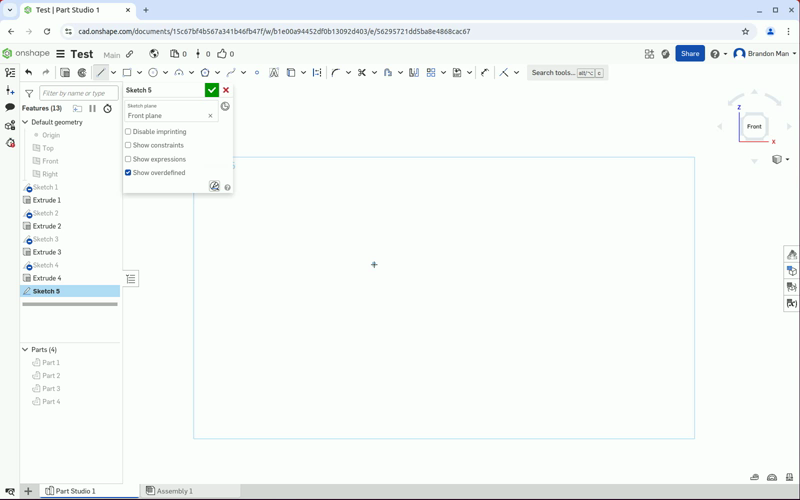
mouse_move(404, 264)
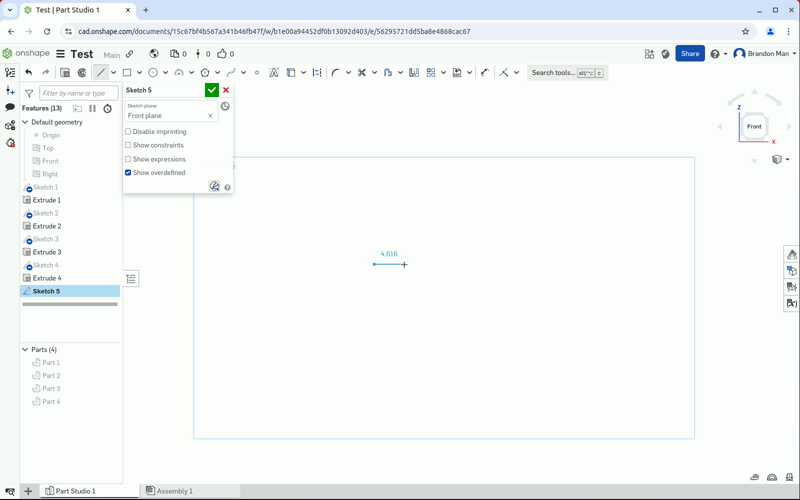
mouse_move(377, 268)
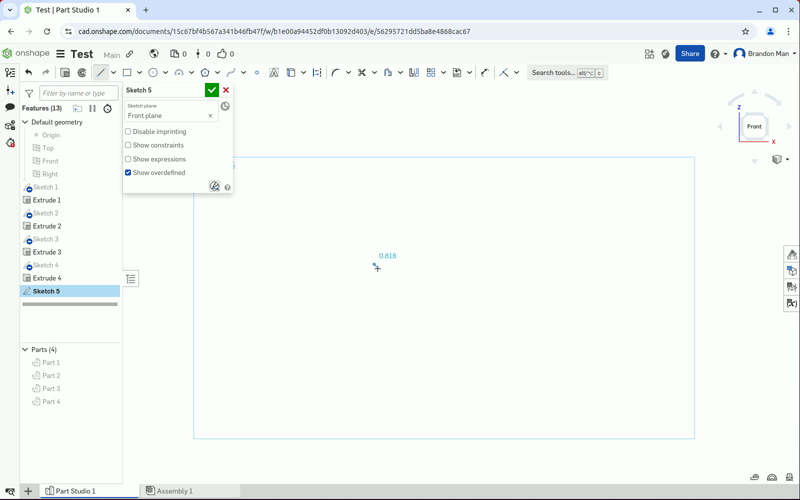
scroll(6)
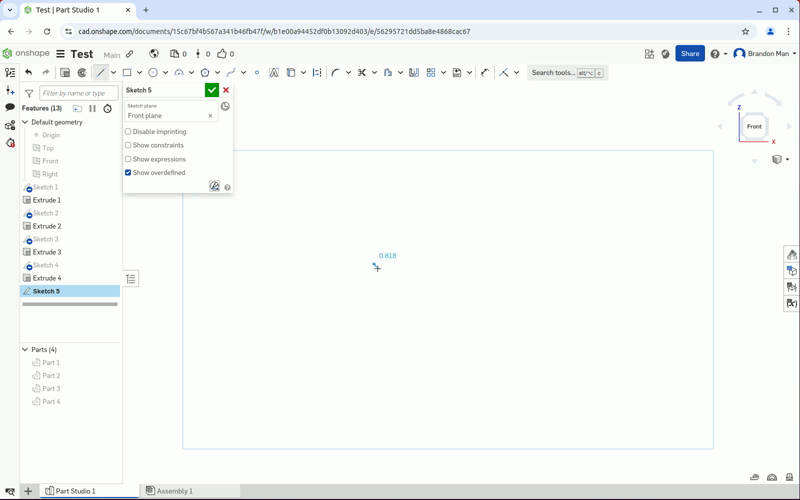
scroll(6)
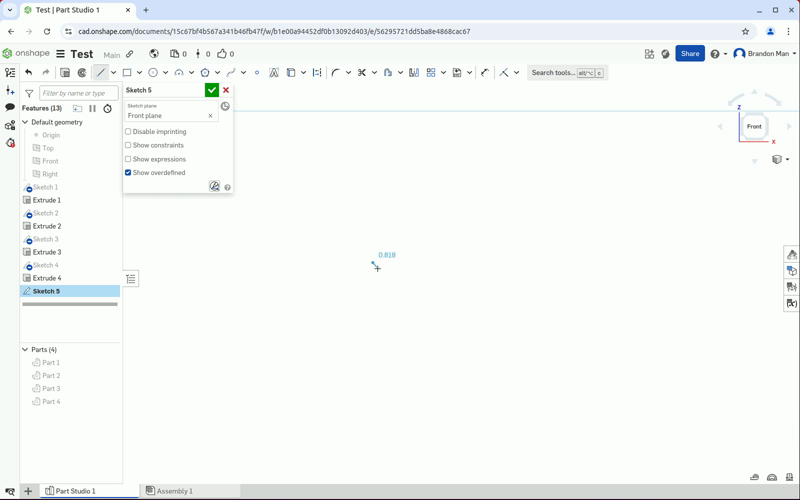
scroll(6)
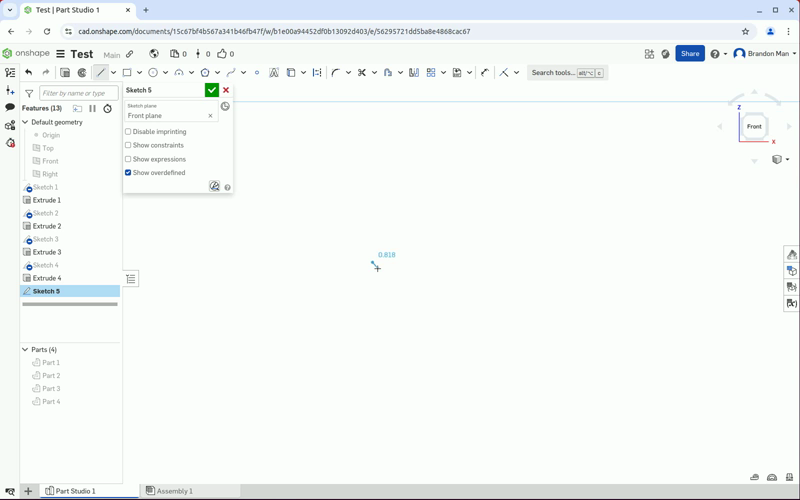
scroll(6)
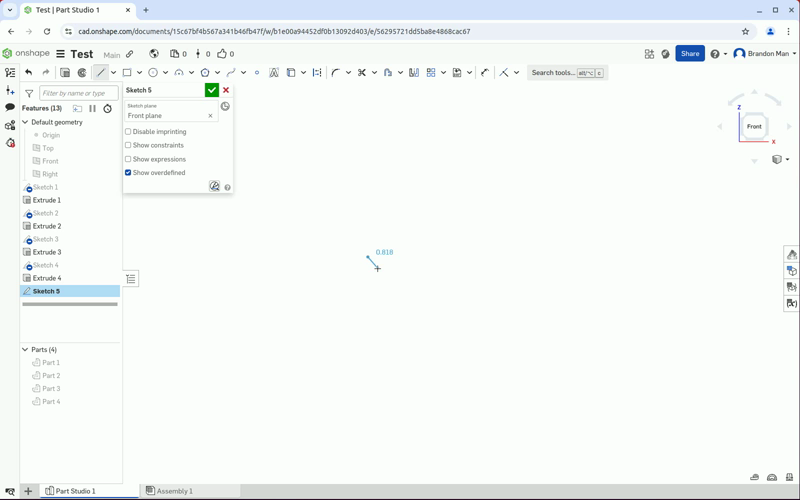
scroll(6)
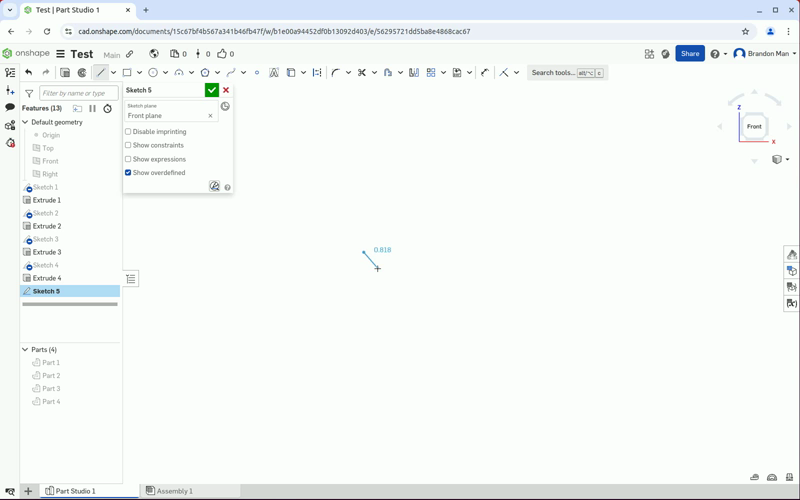
scroll(6)
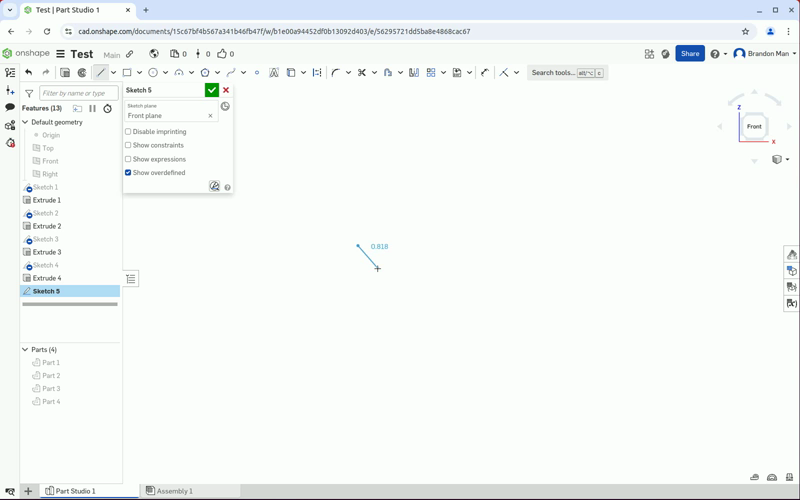
scroll(6)
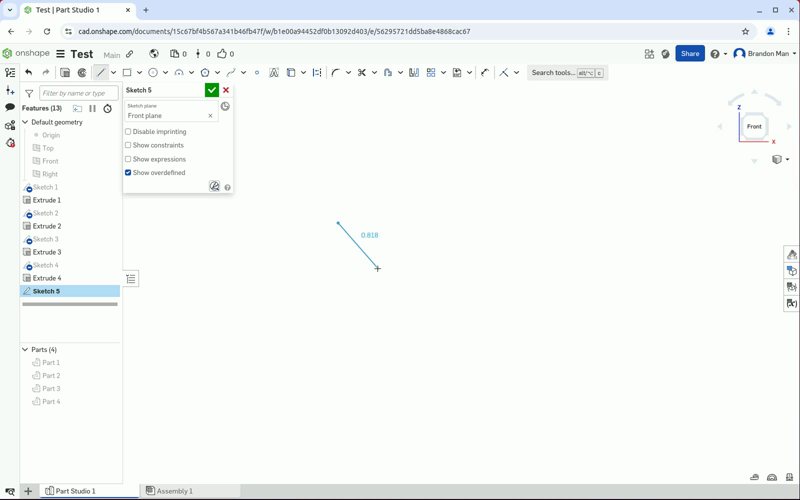
click(377, 268)
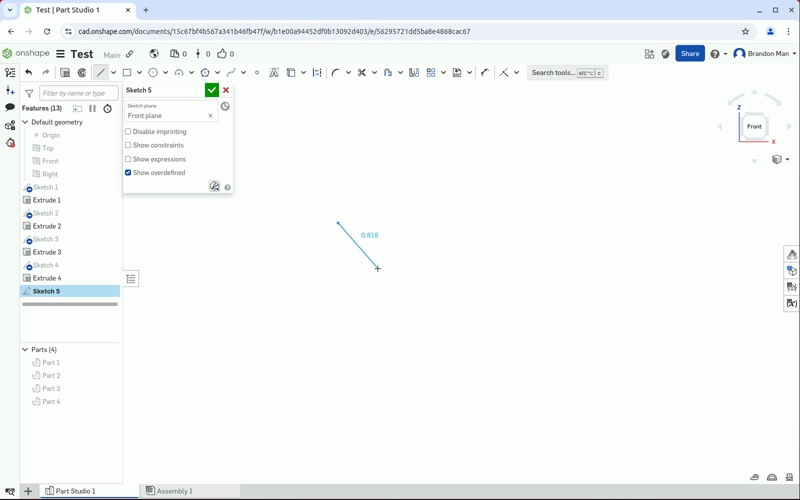
scroll(-6)
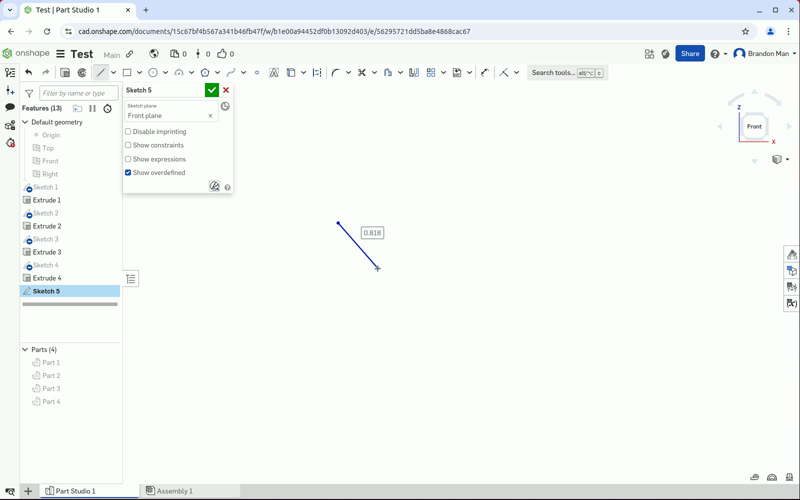
scroll(-6)
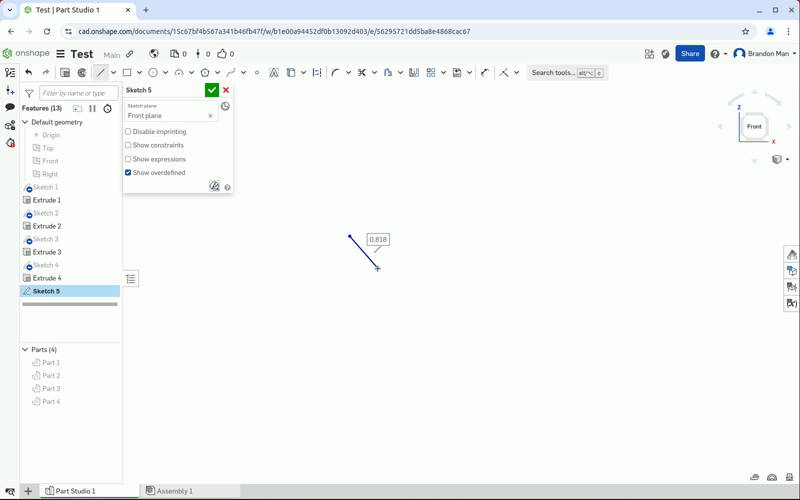
scroll(-6)
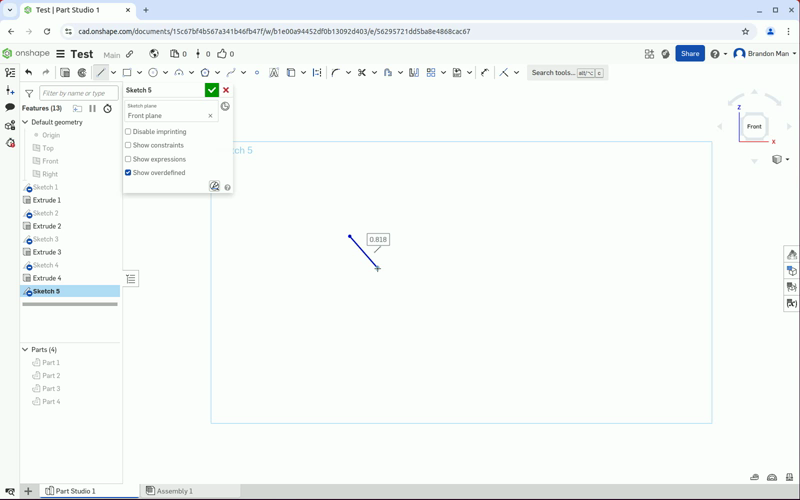
scroll(-6)
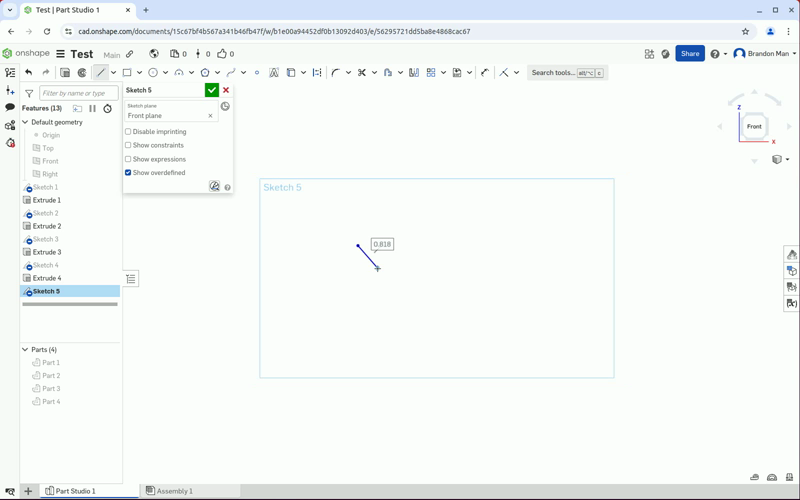
scroll(-6)
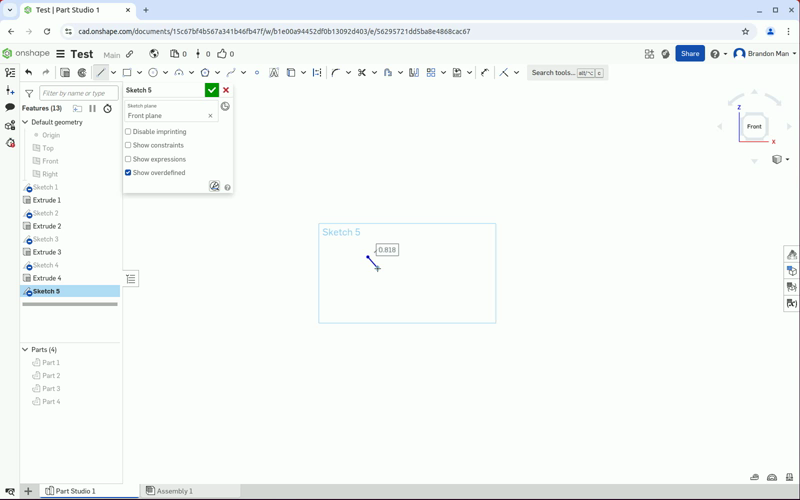
scroll(-6)
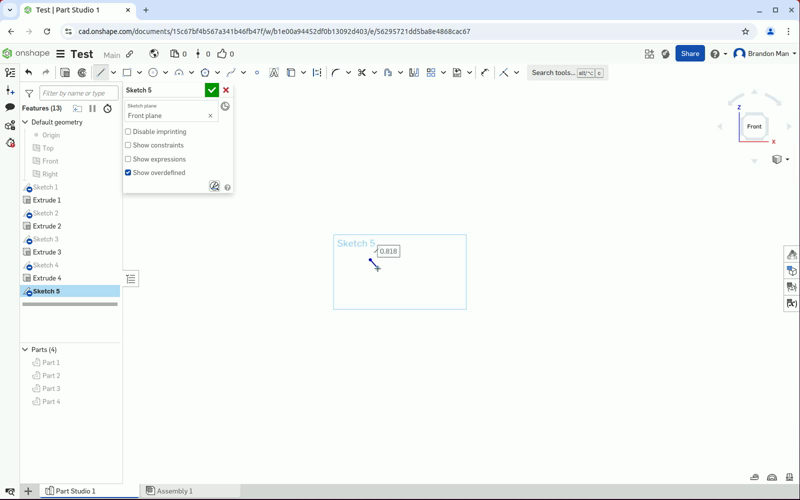
scroll(-6)
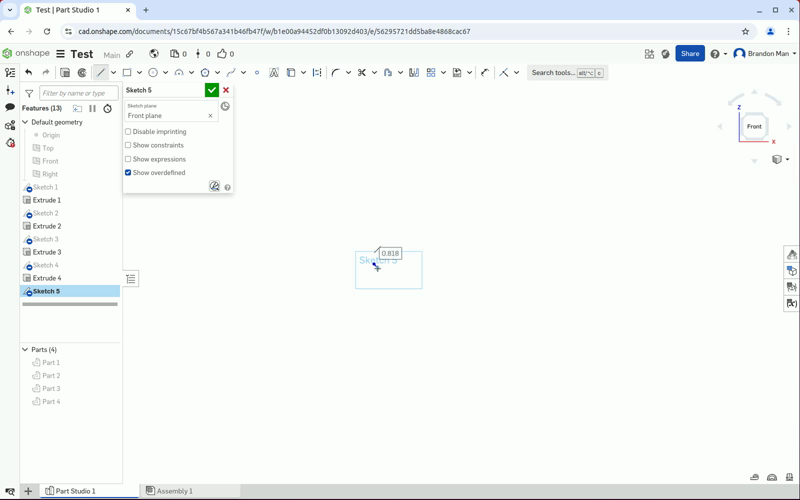
key_up(shift)
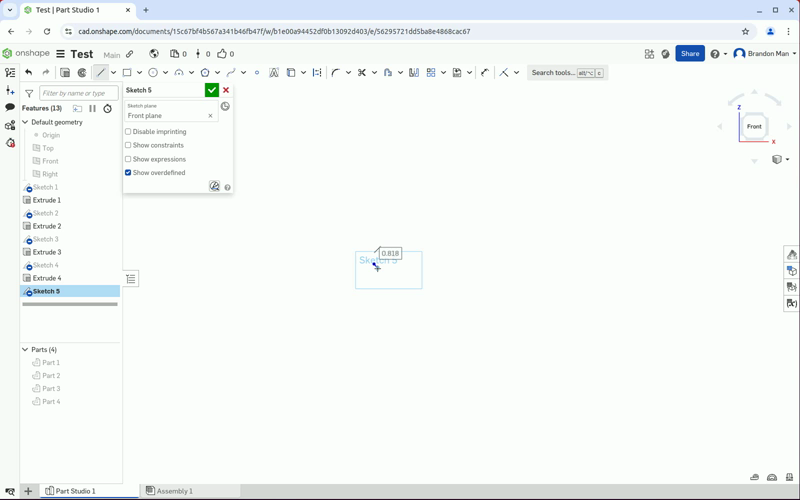
key_down(shift)
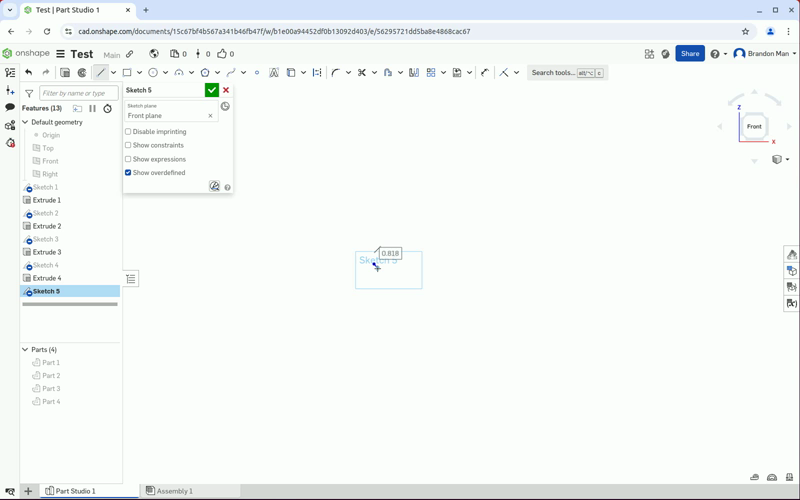
mouse_move(407, 268)
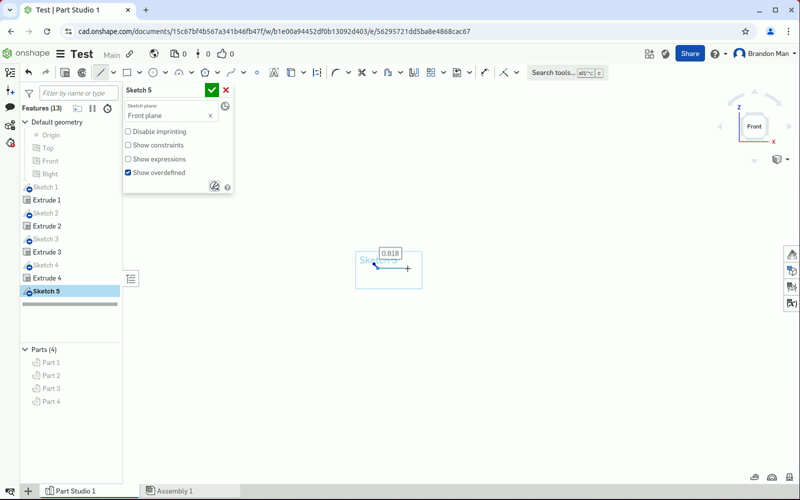
mouse_move(400, 245)
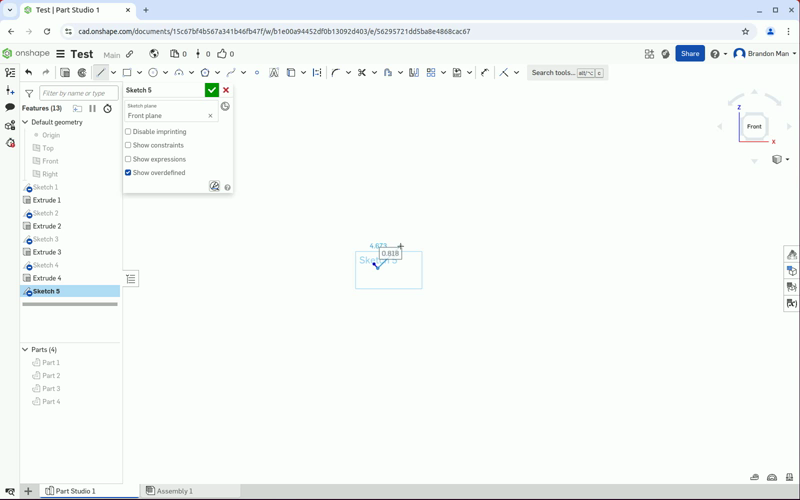
click(400, 245)
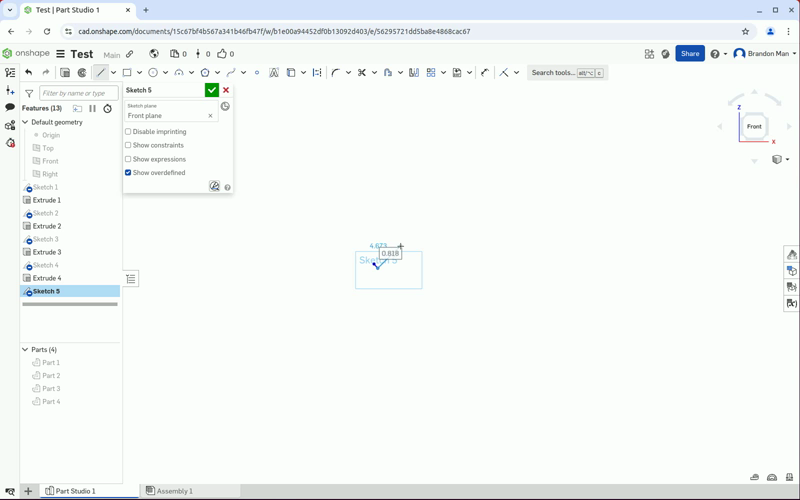
key_up(shift)
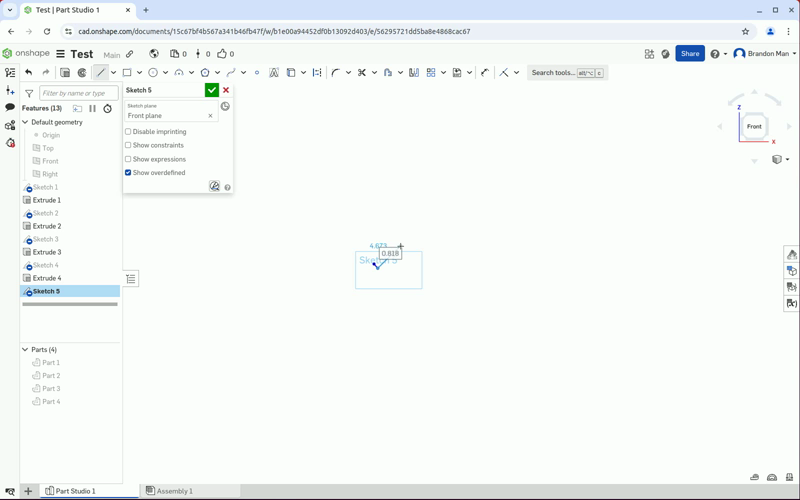
key_down(shift)
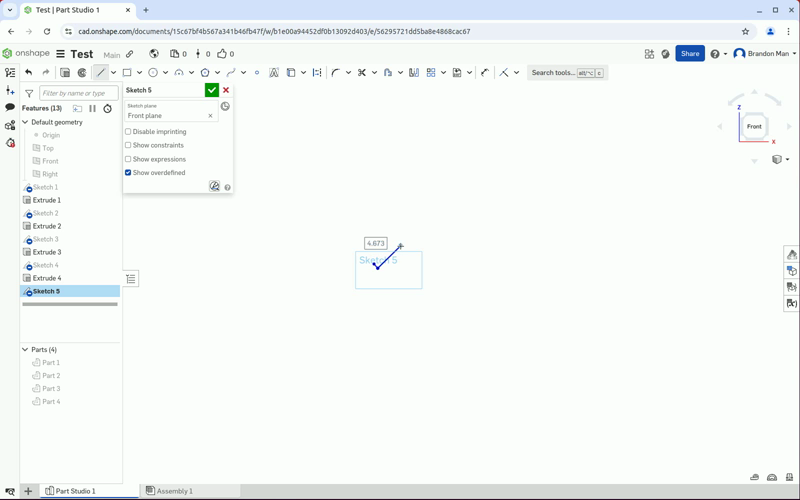
mouse_move(430, 245)
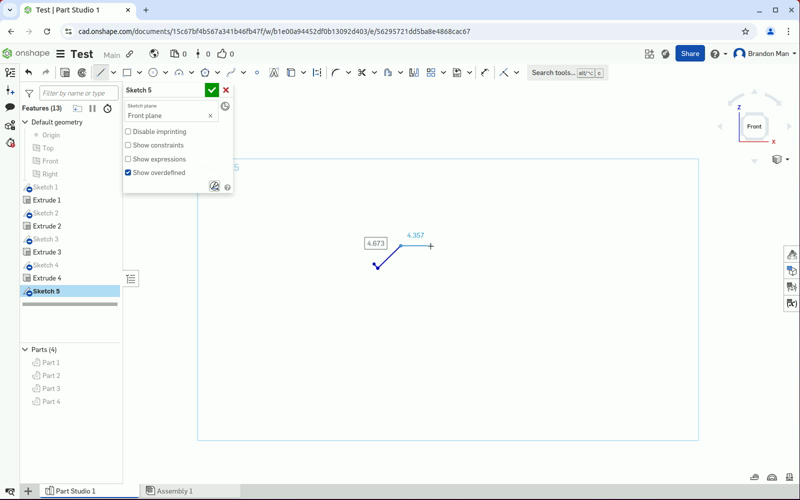
mouse_move(396, 241)
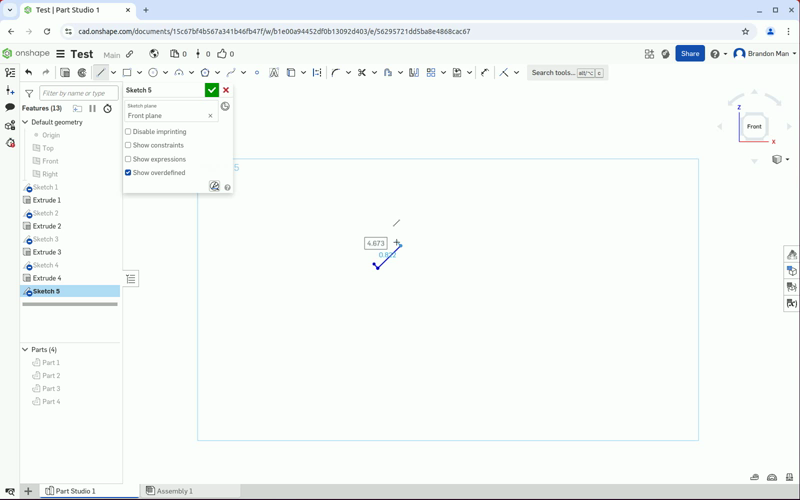
scroll(6)
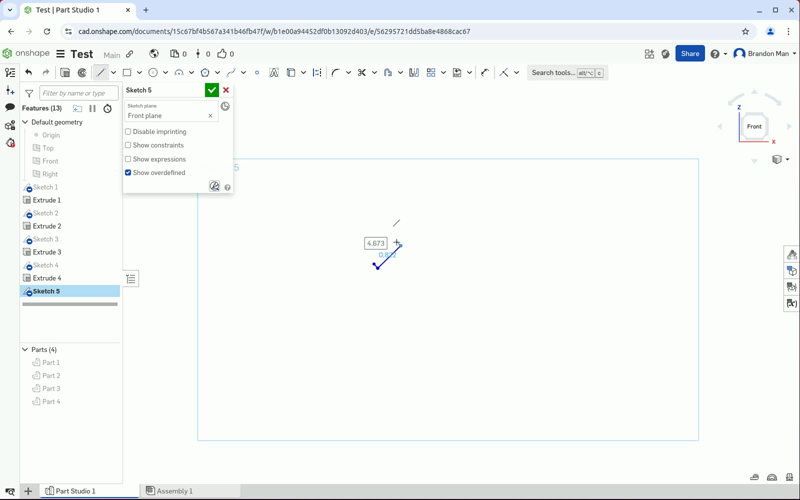
scroll(6)
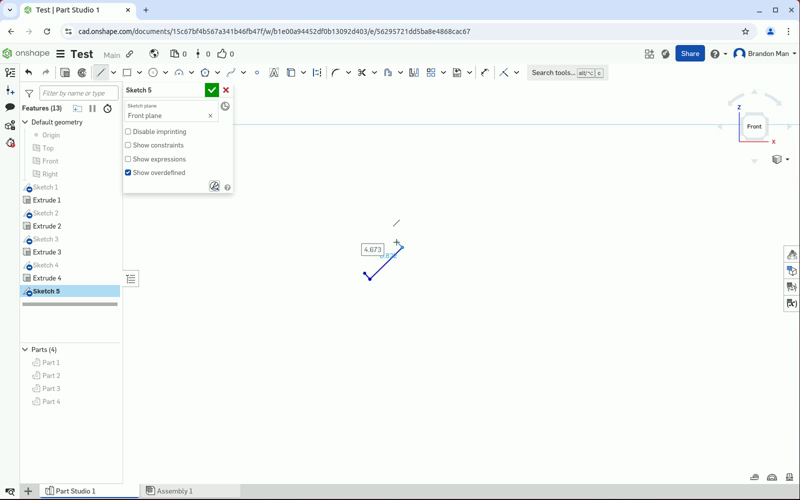
scroll(6)
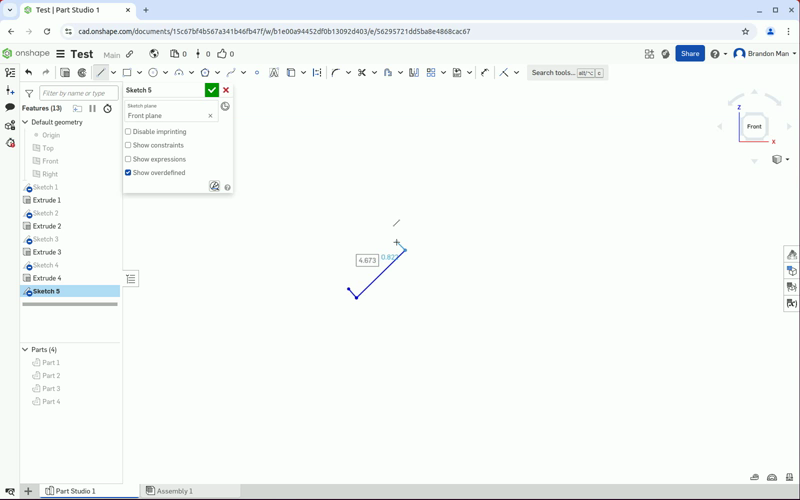
scroll(6)
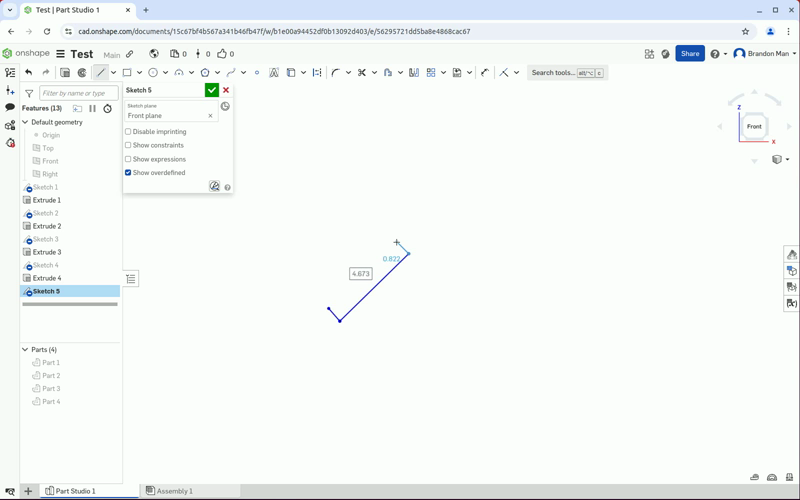
scroll(6)
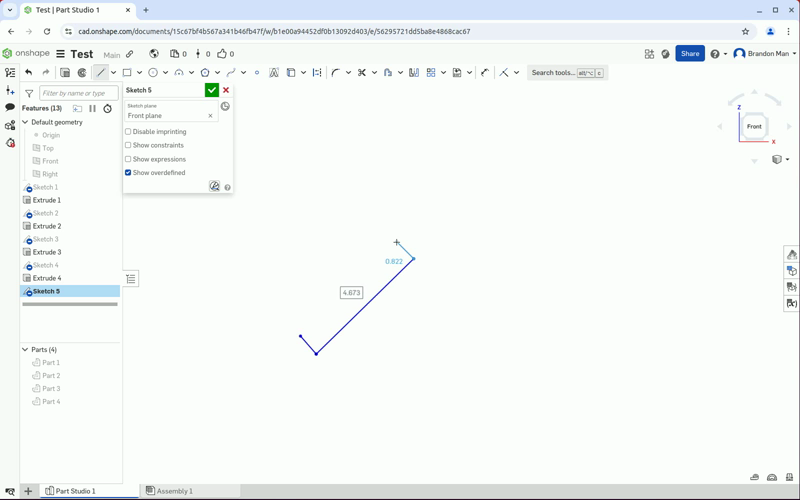
scroll(6)
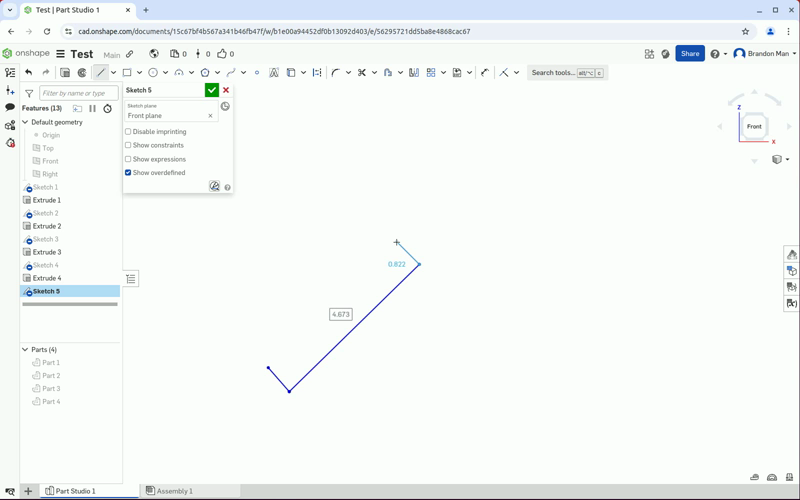
scroll(6)
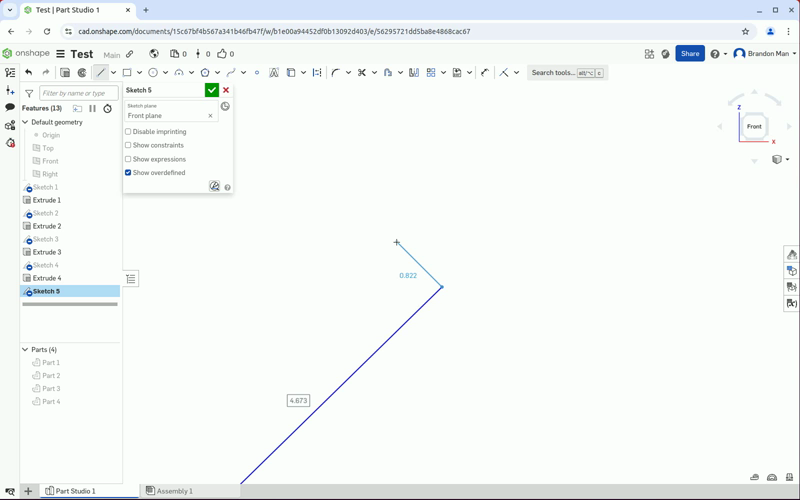
click(396, 241)
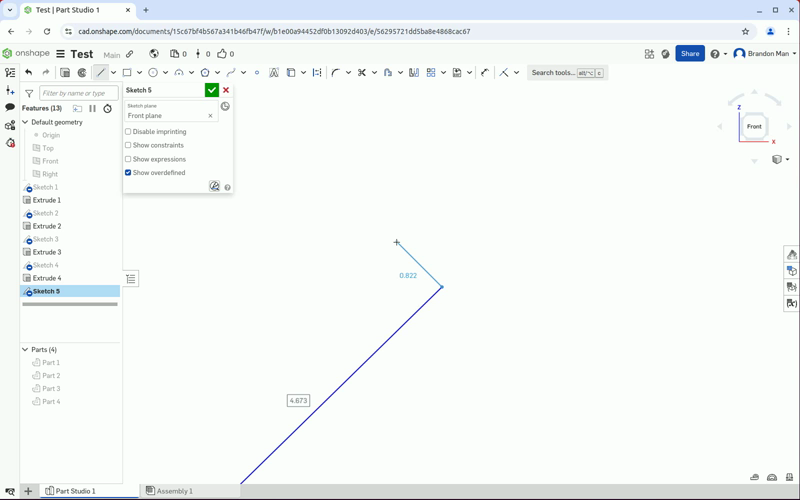
scroll(-6)
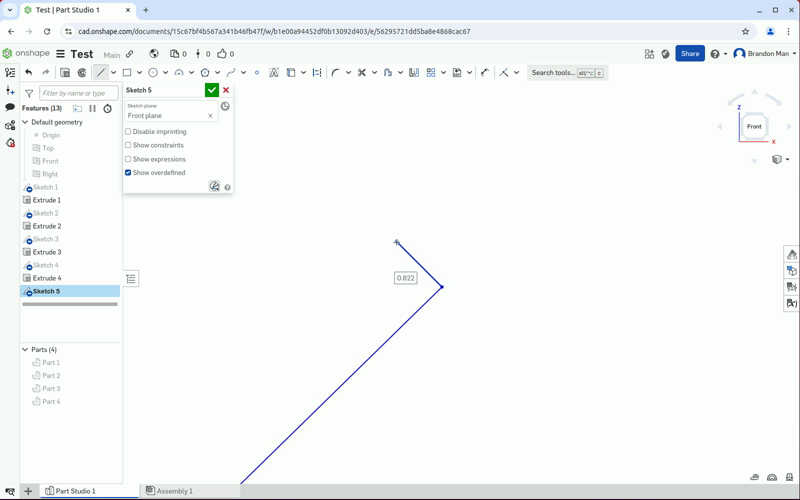
scroll(-6)
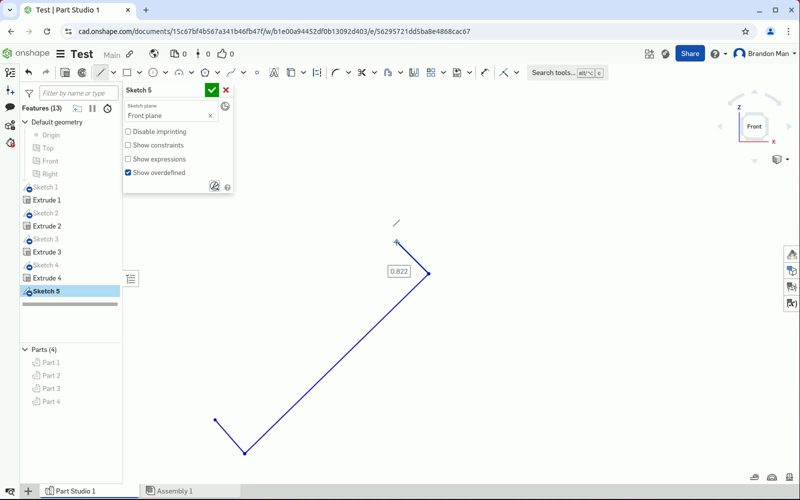
scroll(-6)
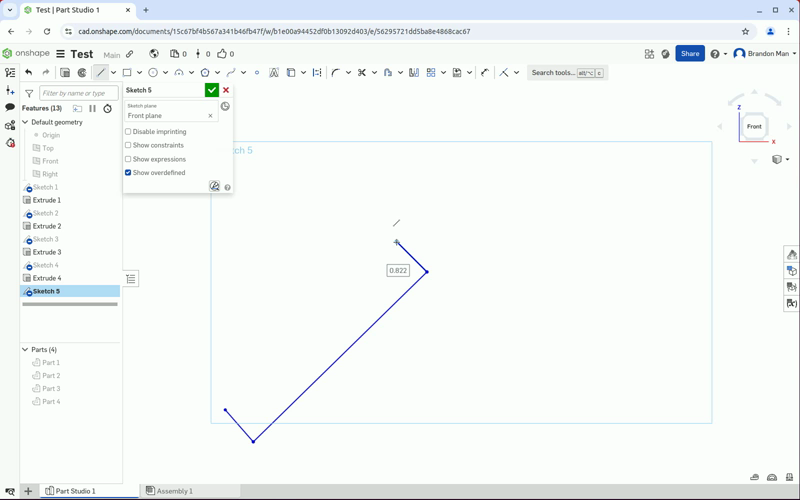
scroll(-6)
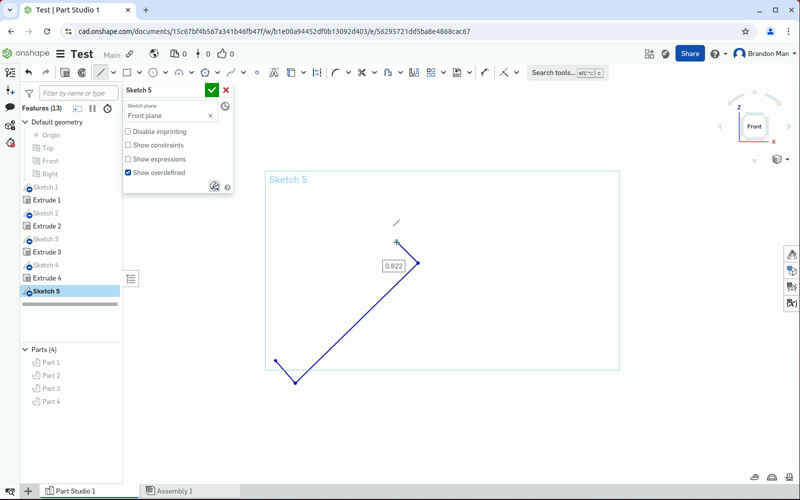
scroll(-6)
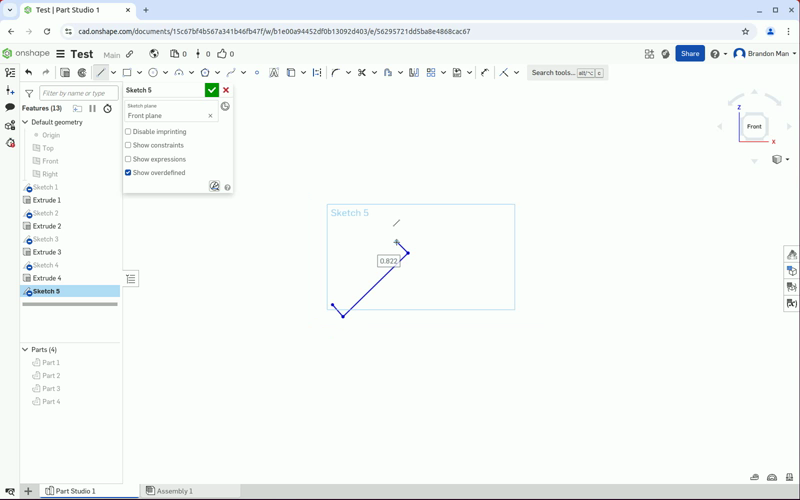
scroll(-6)
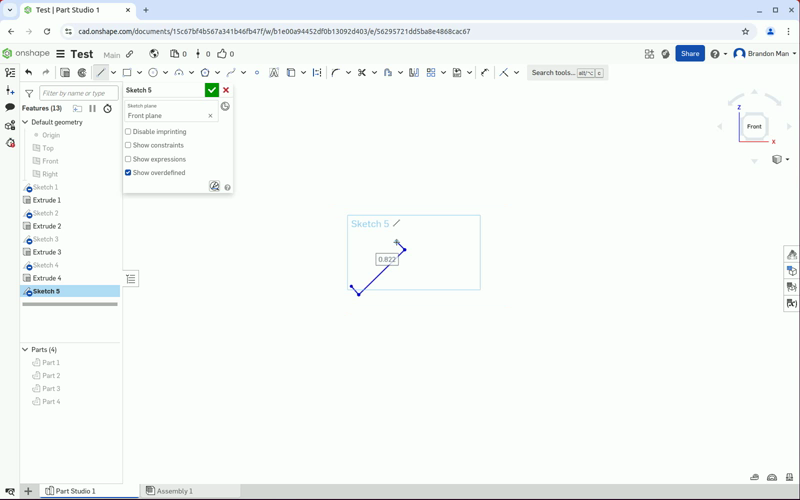
scroll(-6)
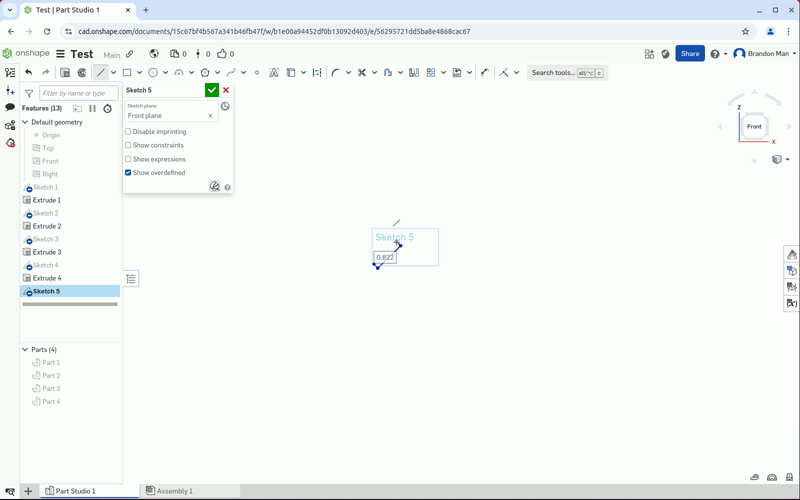
key_up(shift)
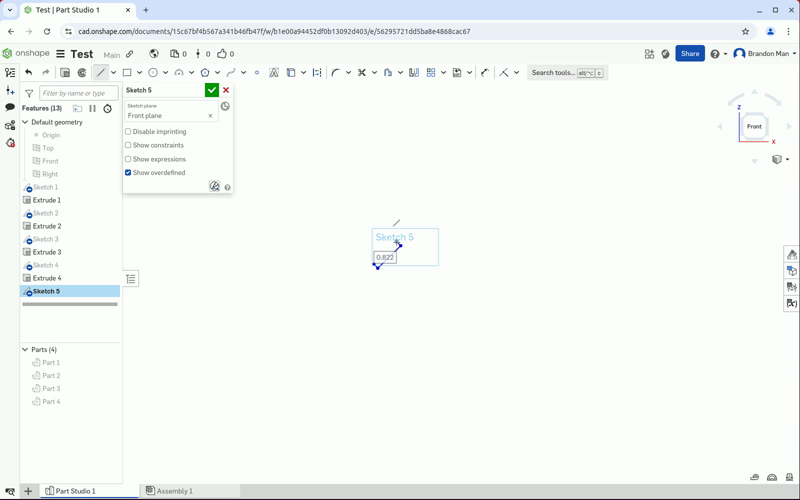
mouse_move(426, 241)
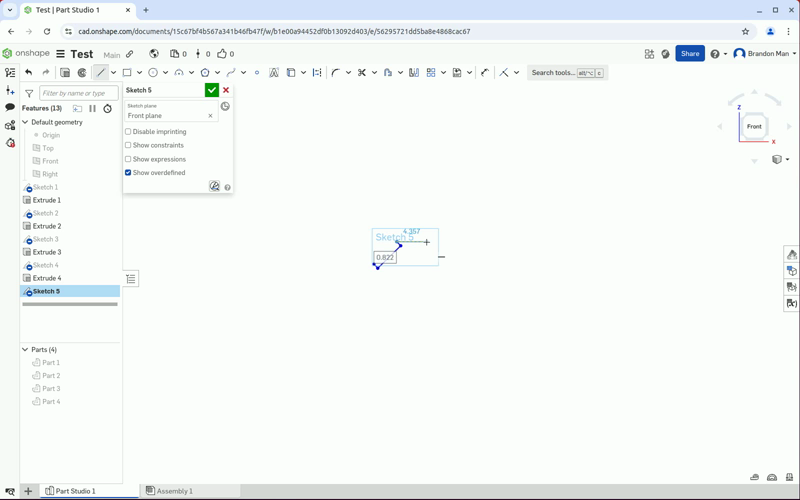
key_down(shift)
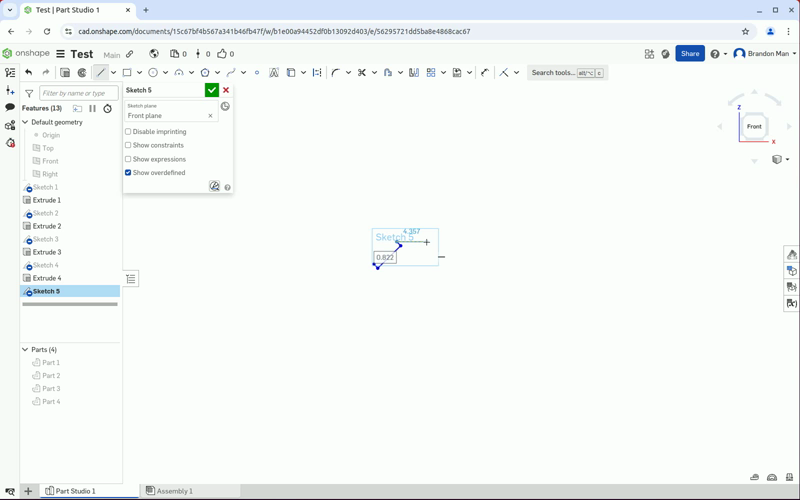
mouse_move(374, 264)
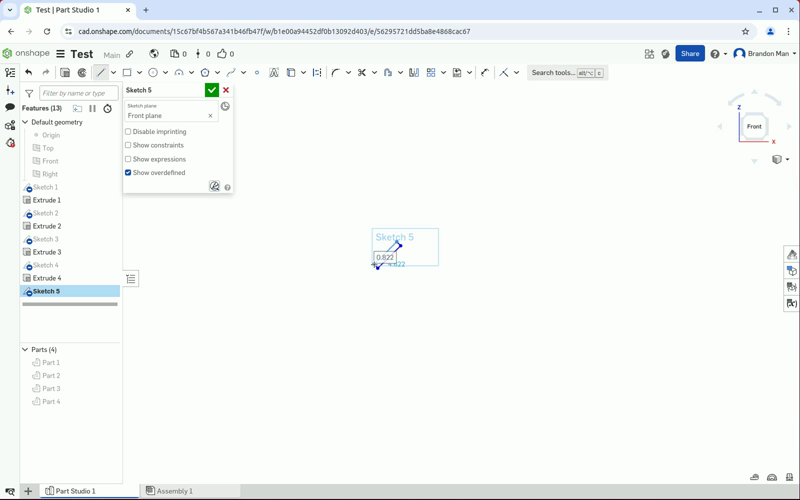
key_up(shift)
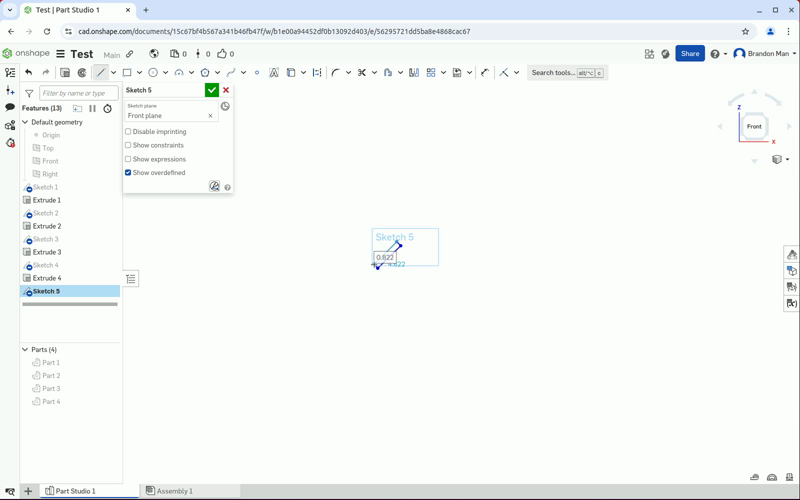
click(374, 264)
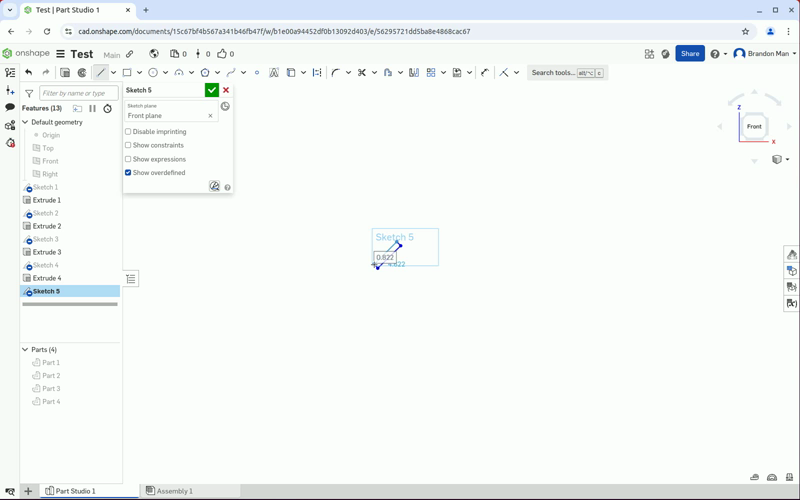
key(esc)
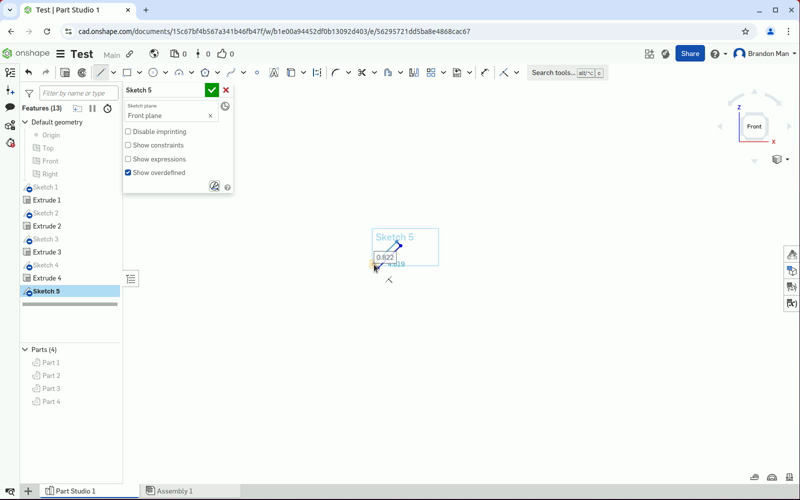
mouse_move(397, 243)
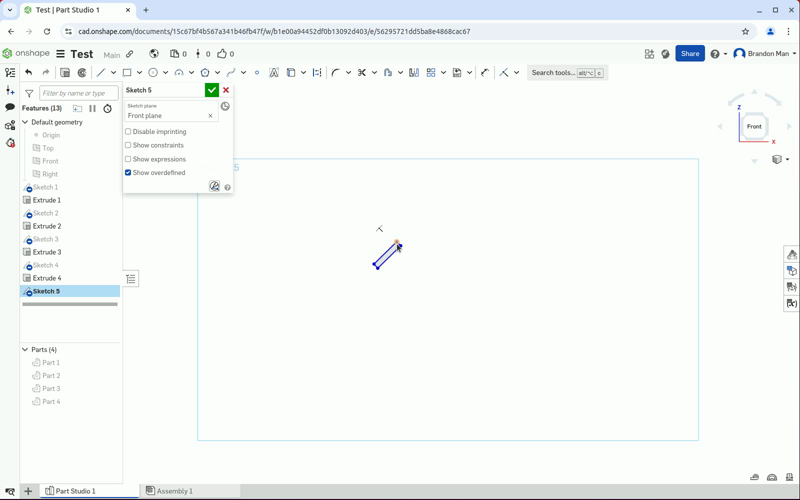
scroll(6)
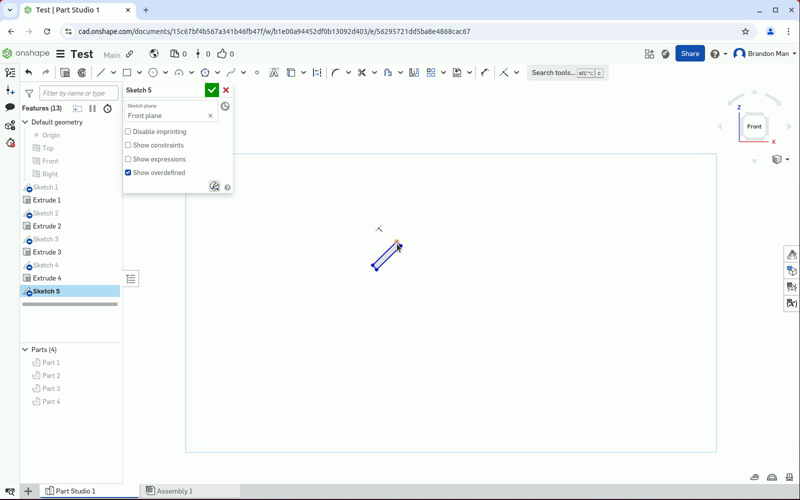
scroll(6)
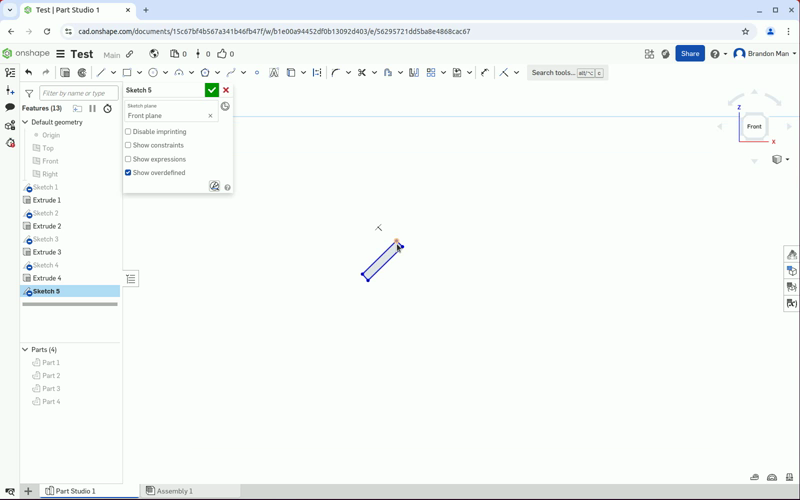
scroll(6)
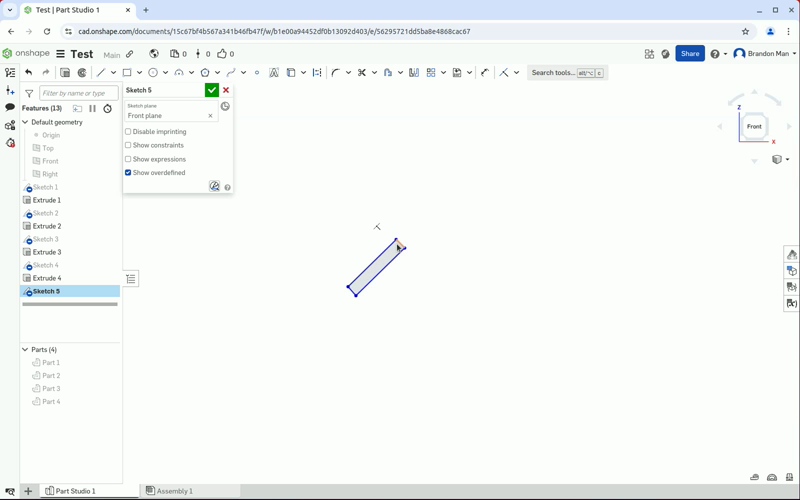
scroll(6)
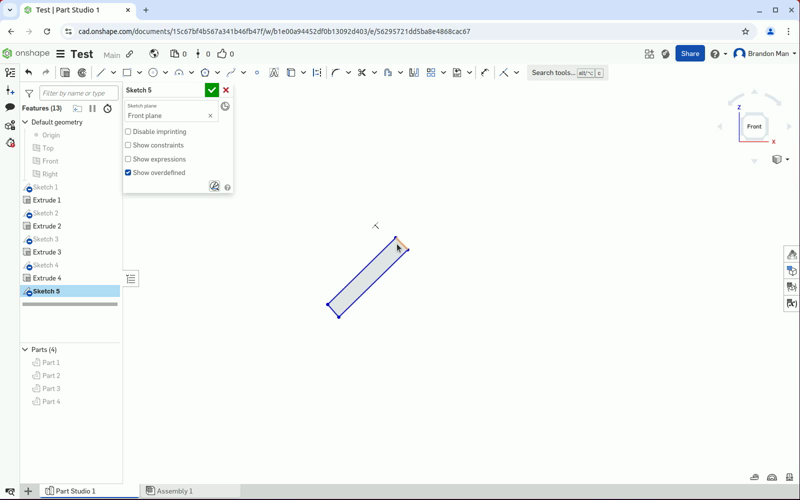
scroll(6)
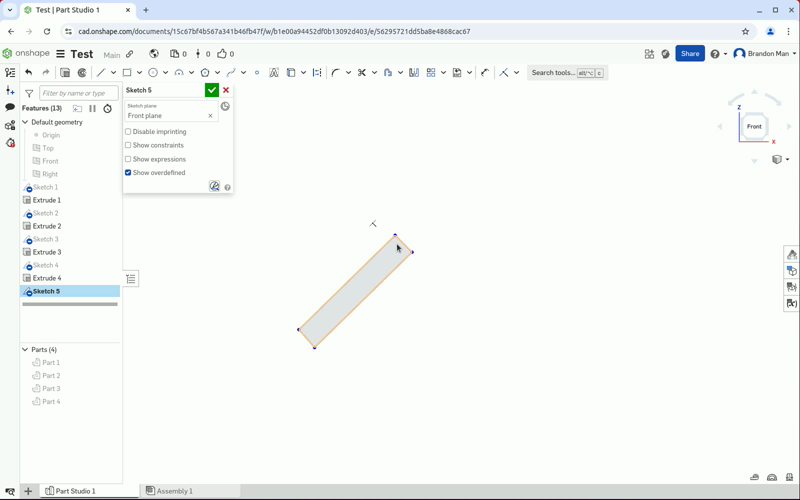
scroll(6)
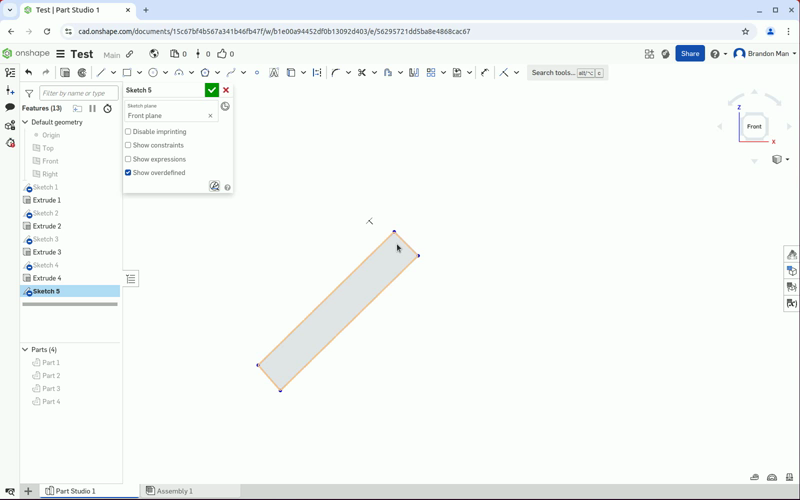
scroll(6)
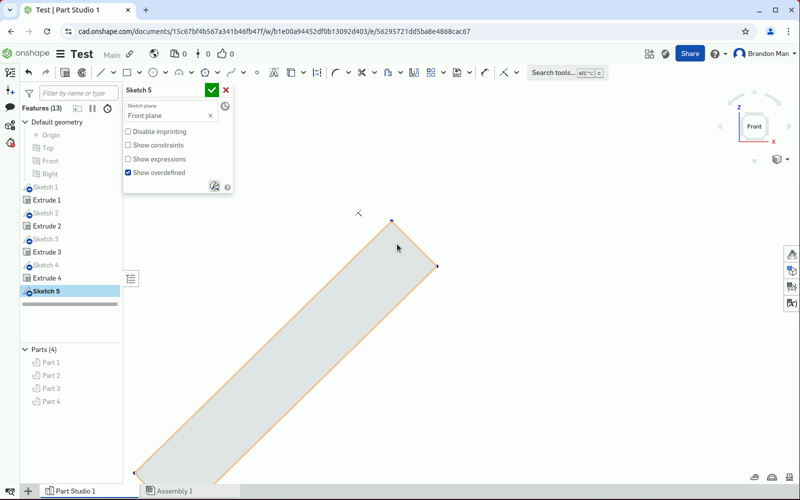
click(397, 243)
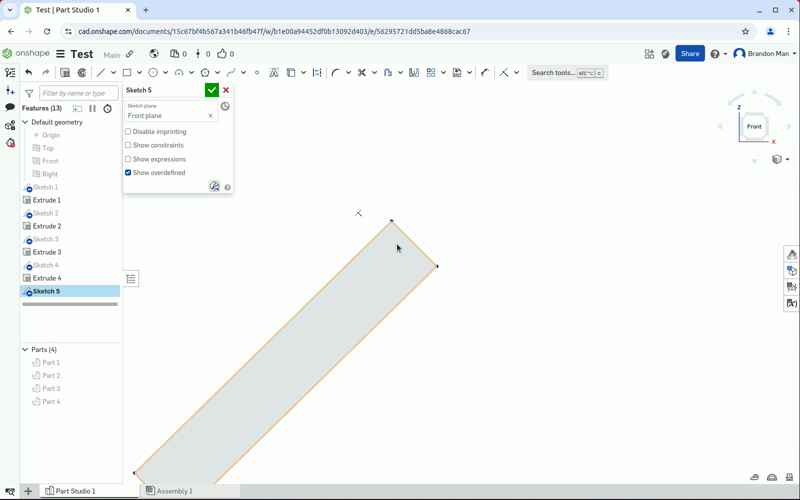
scroll(-6)
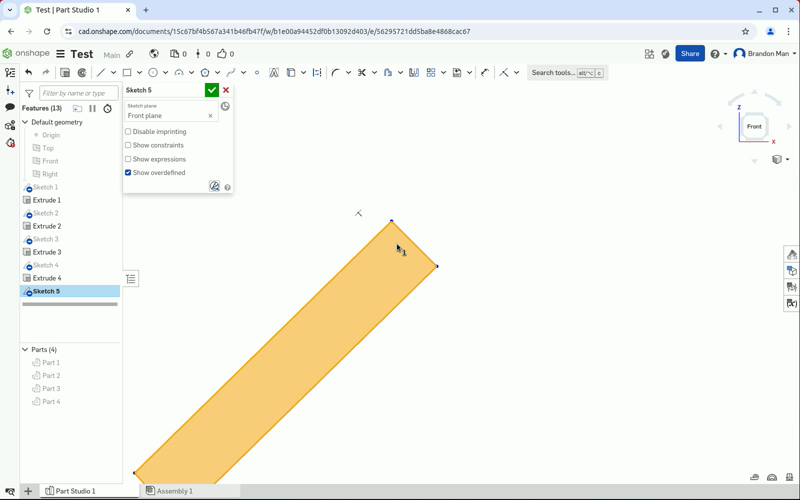
scroll(-6)
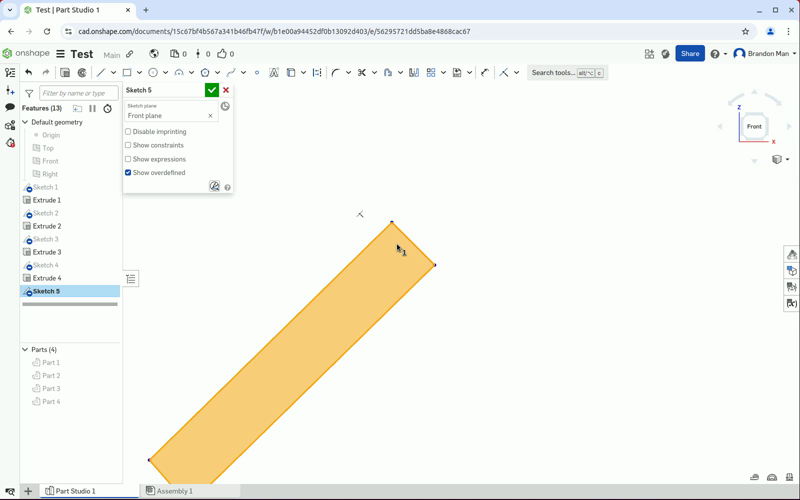
scroll(-6)
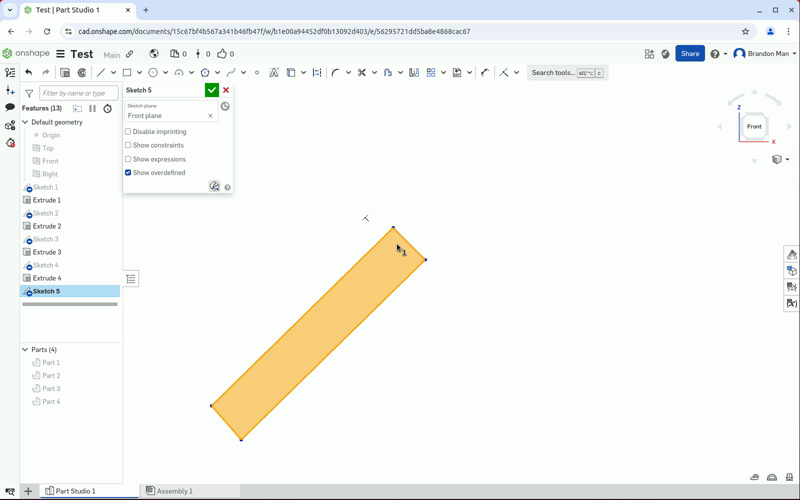
scroll(-6)
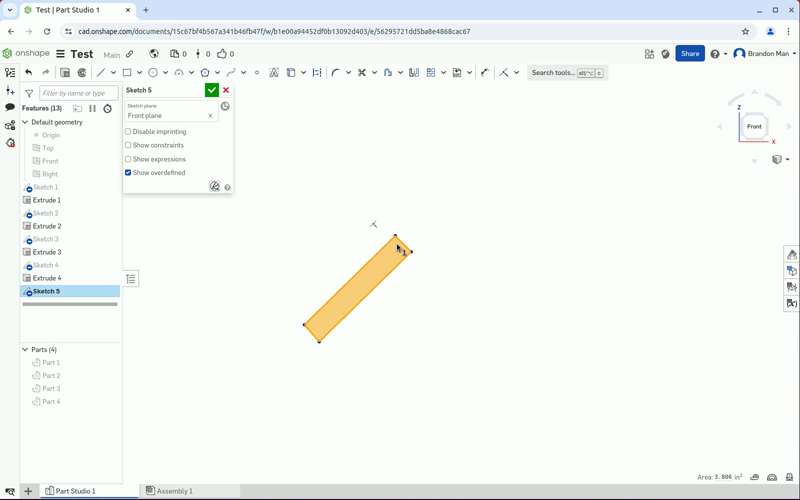
scroll(-6)
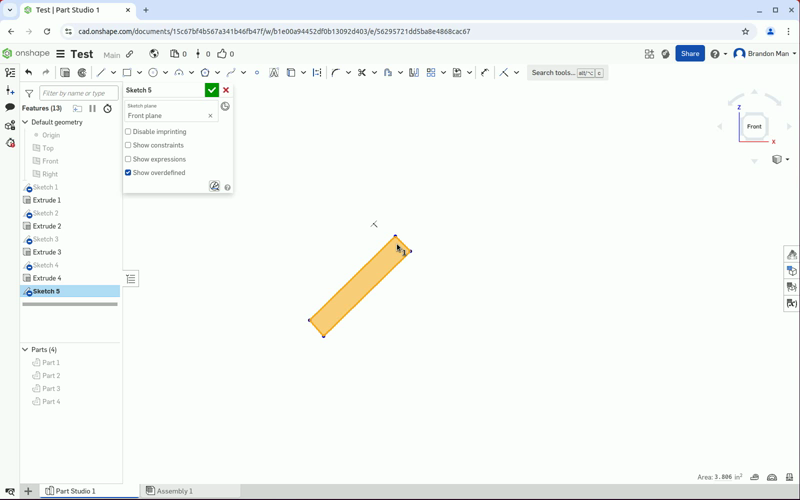
scroll(-6)
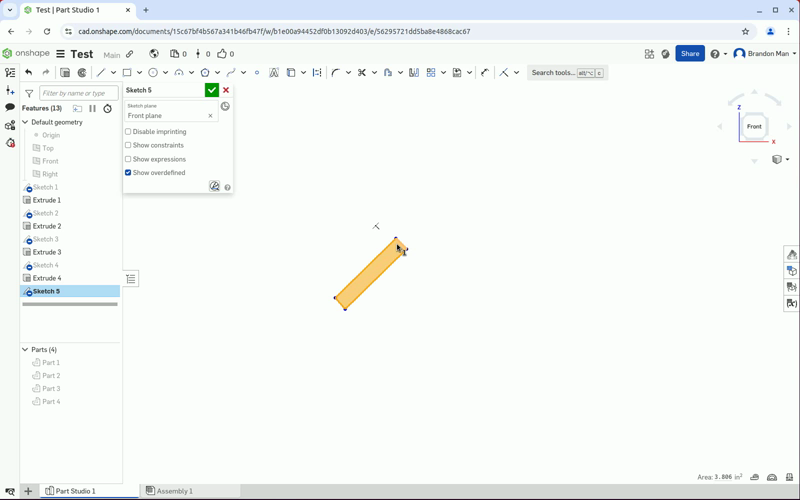
scroll(-6)
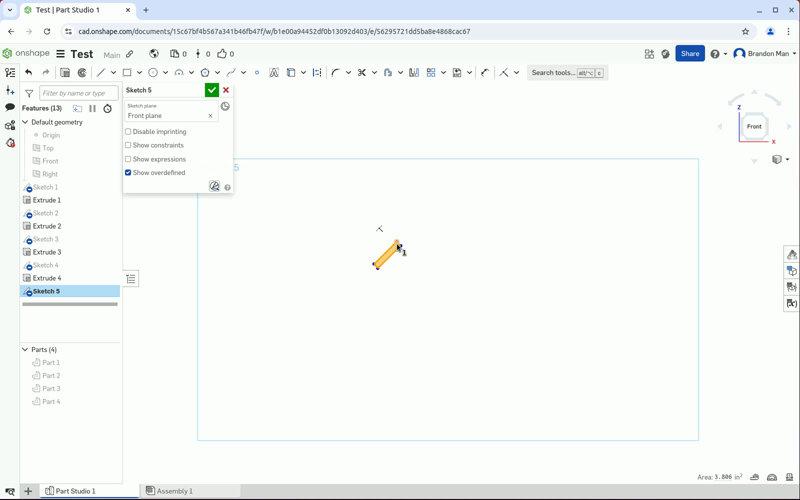
mouse_move(73, 352)
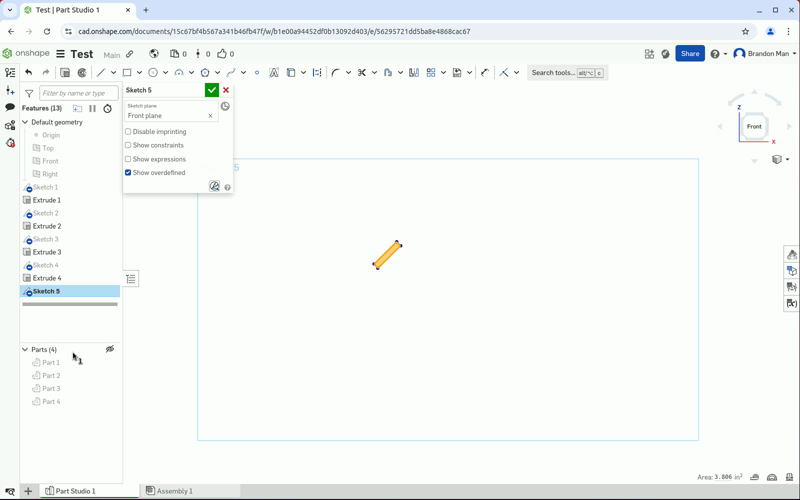
key(shift+y)
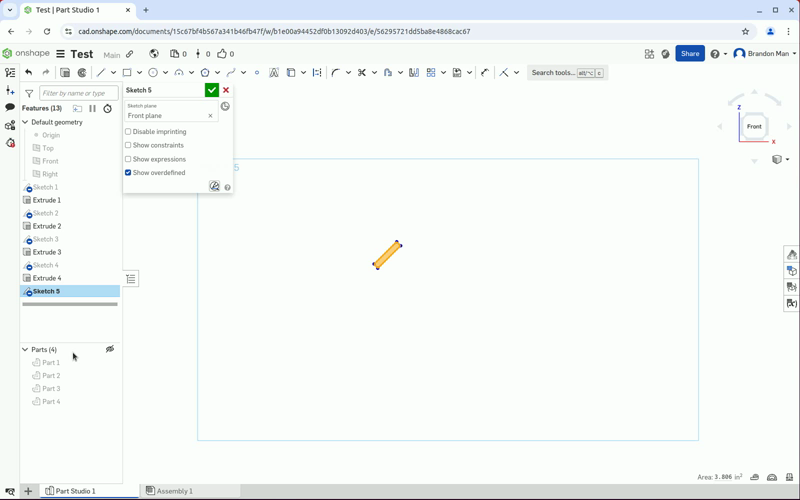
key(shift+e)
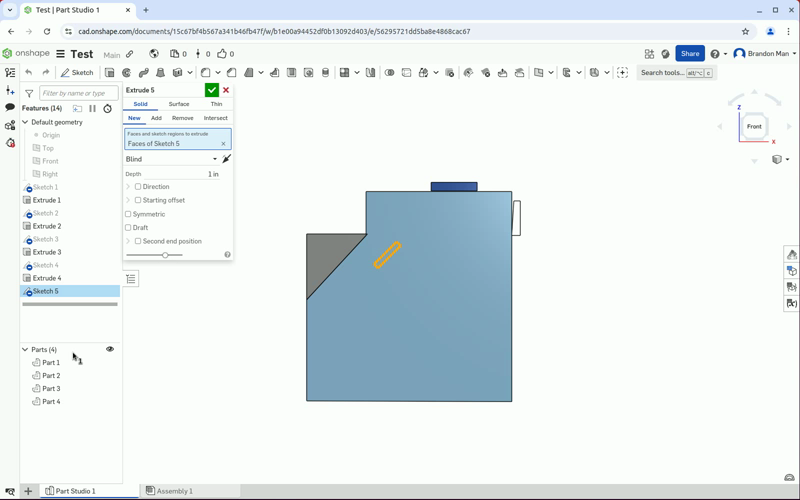
mouse_move(143, 106)
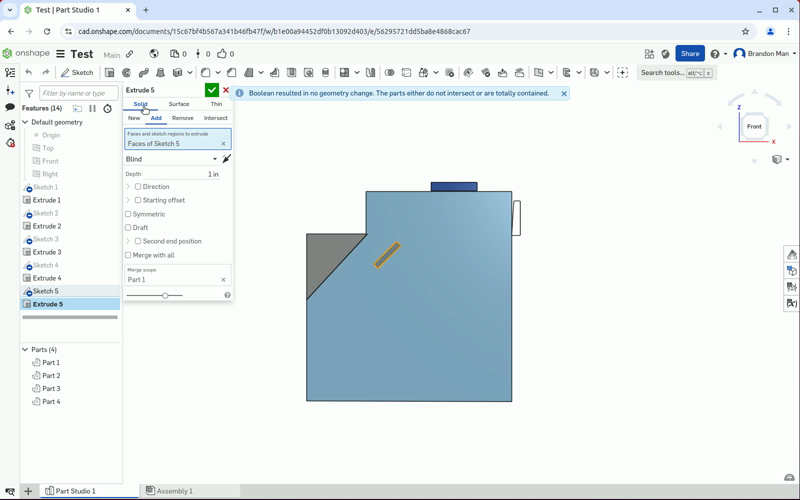
click(143, 106)
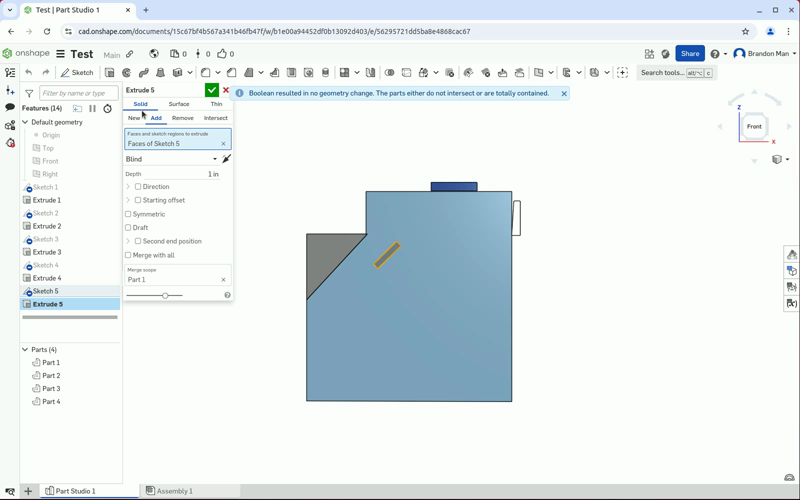
mouse_move(137, 120)
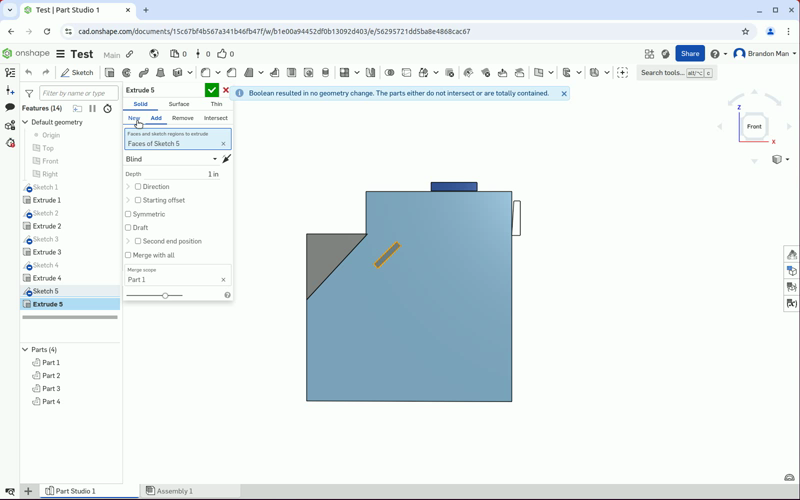
click(137, 120)
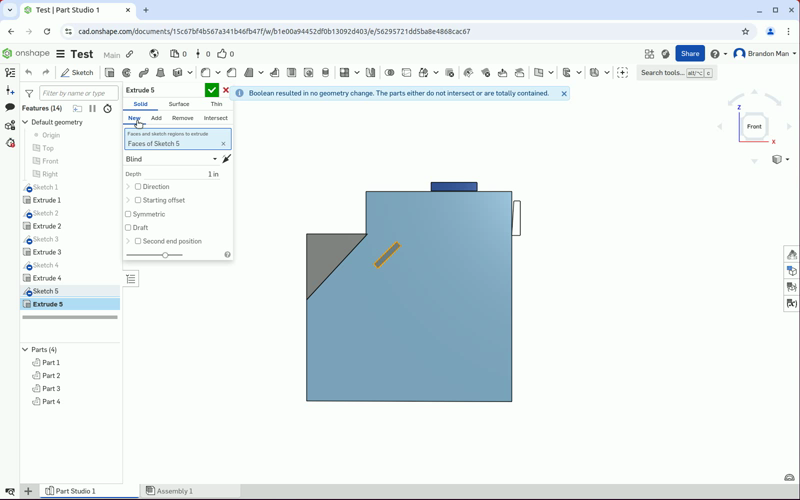
key(tab, 4)
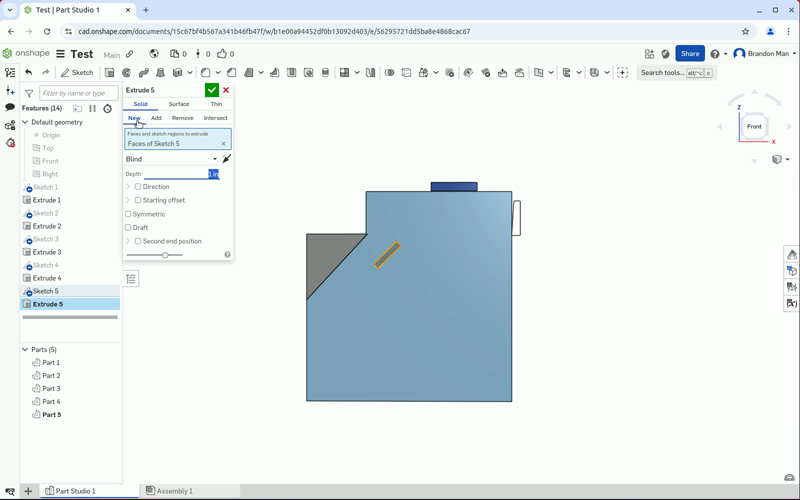
text(23.108)
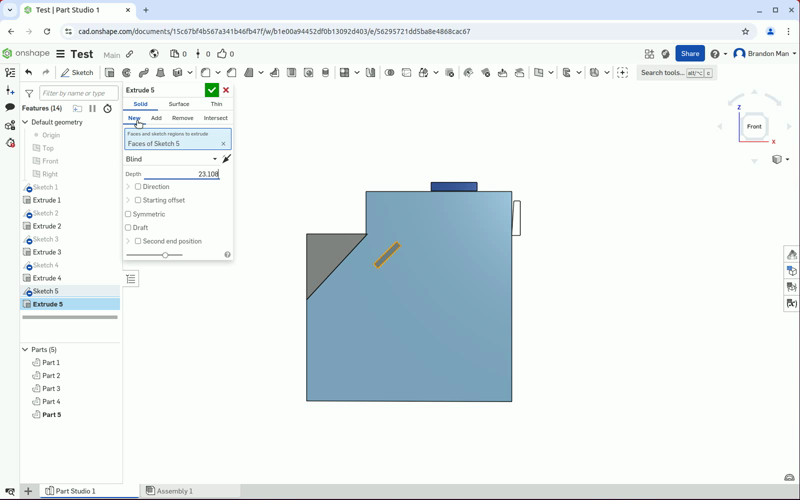
key(enter)
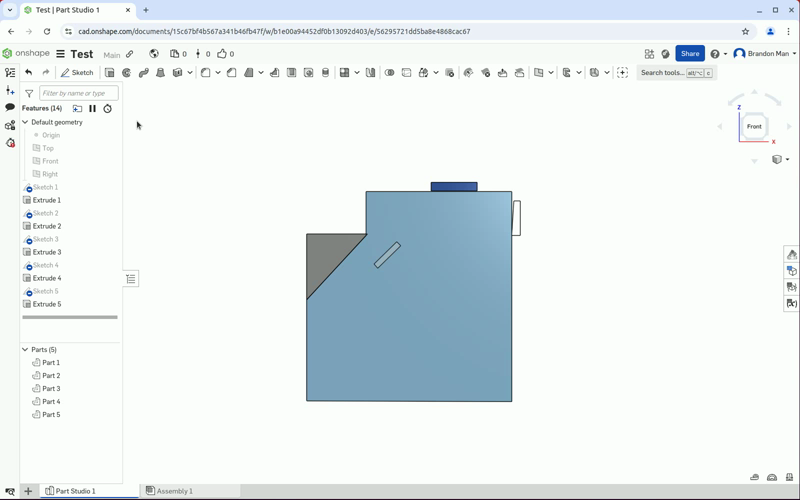
key(shift+h)
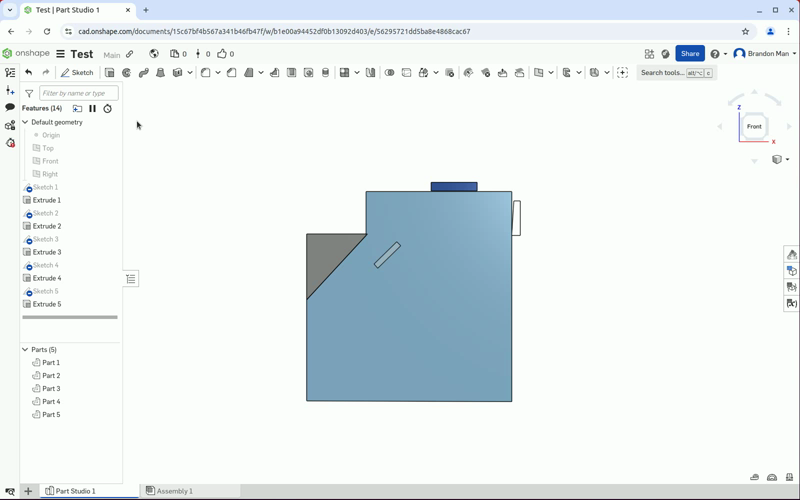
key(shift+h)
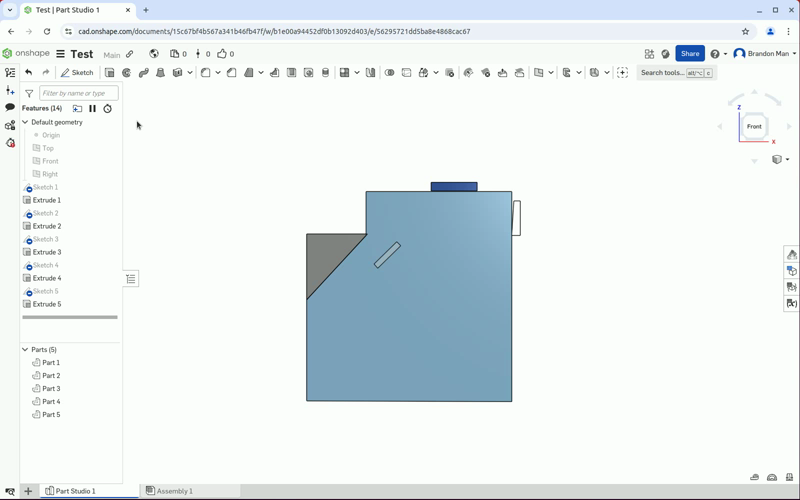
mouse_move(73, 189)
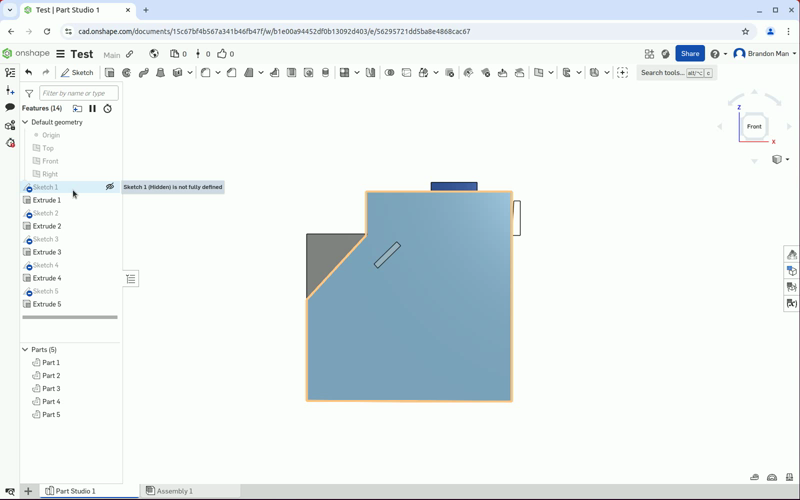
click(73, 189)
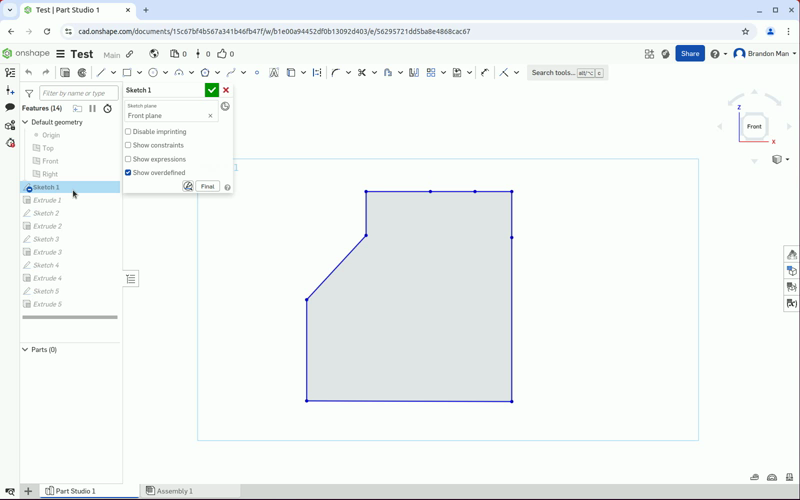
mouse_move(229, 92)
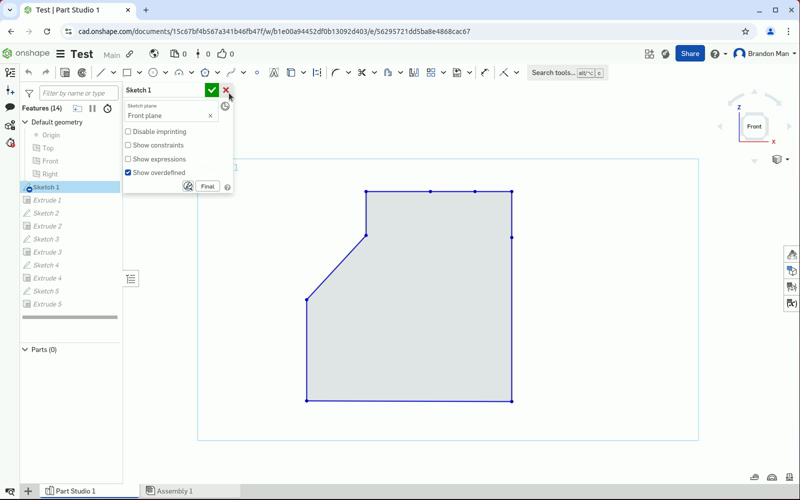
click(229, 92)
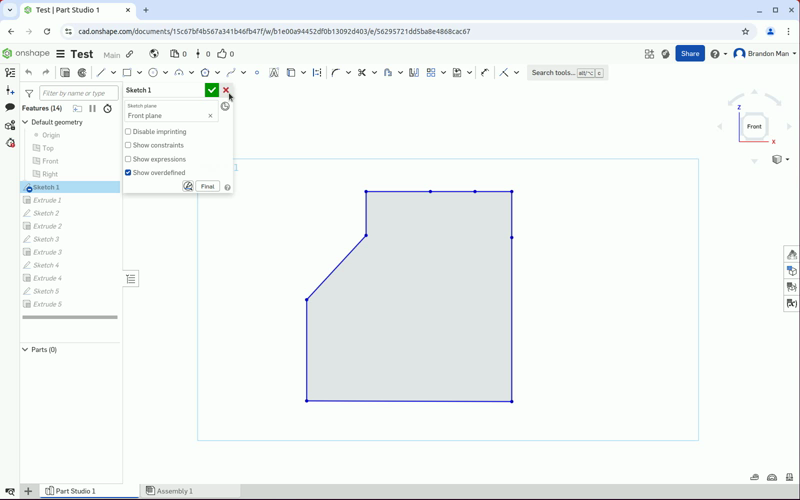
key(shift+s)
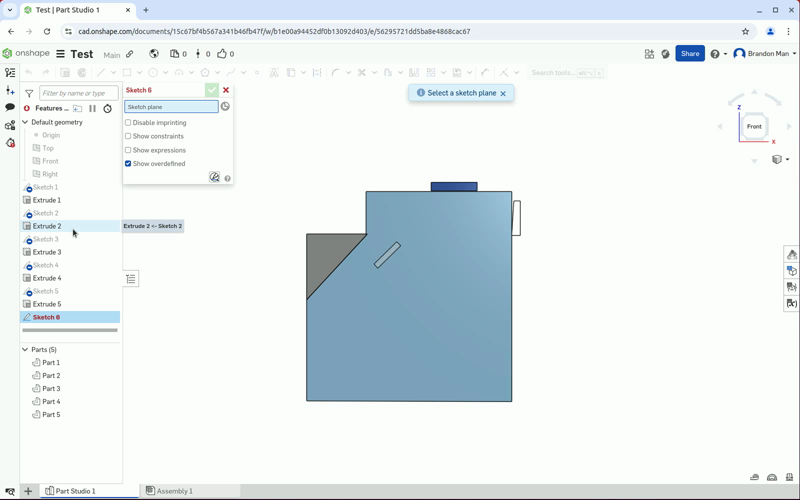
scroll(3)
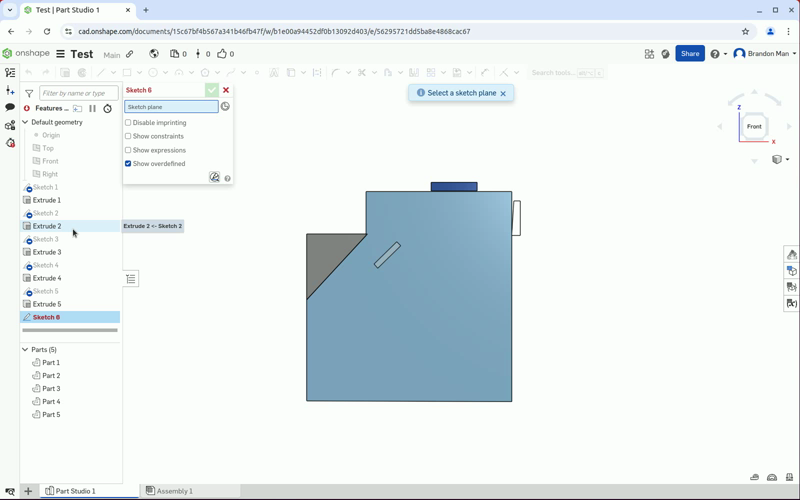
mouse_move(73, 163)
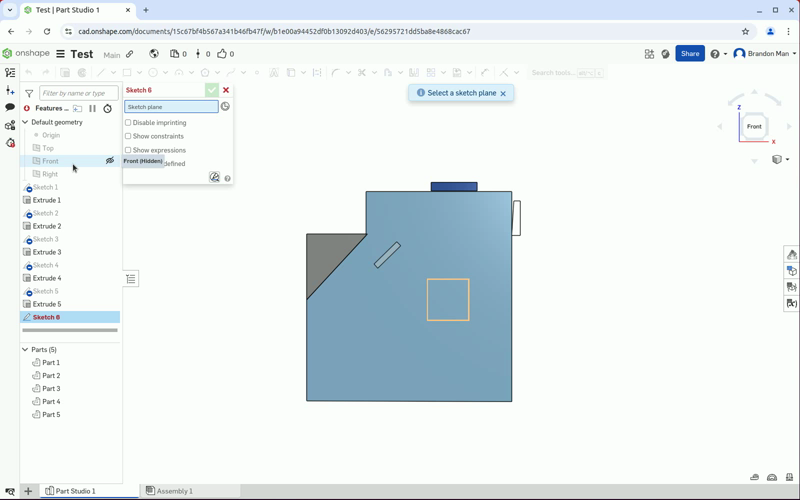
click(73, 163)
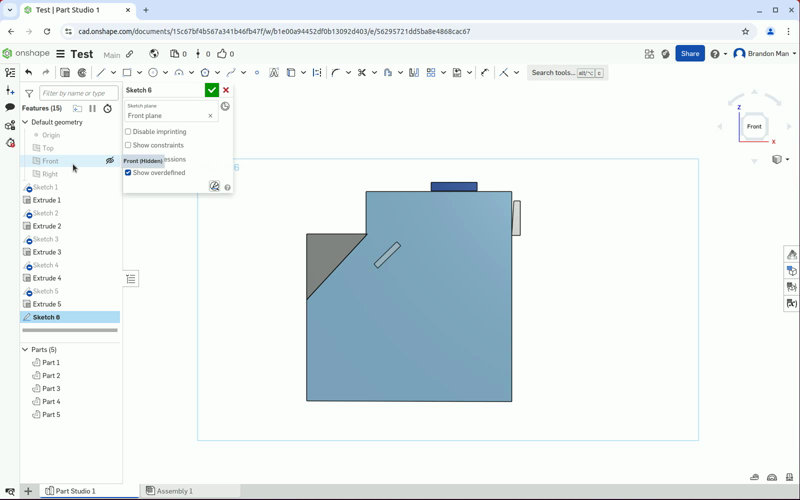
mouse_move(73, 352)
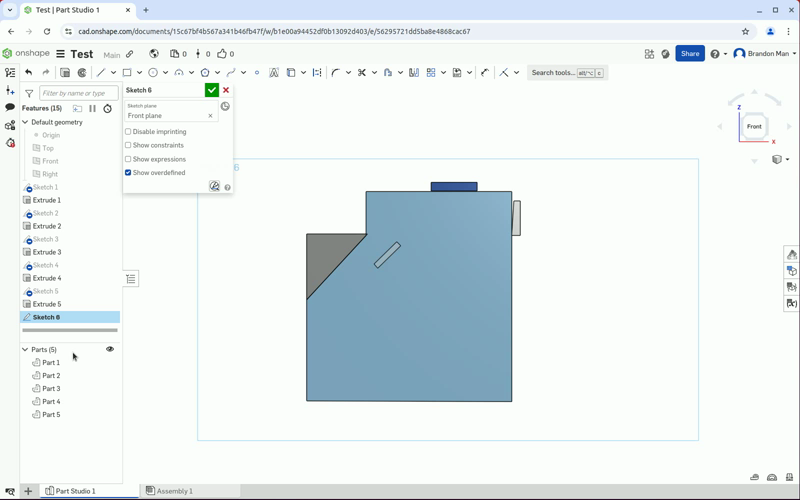
key(y)
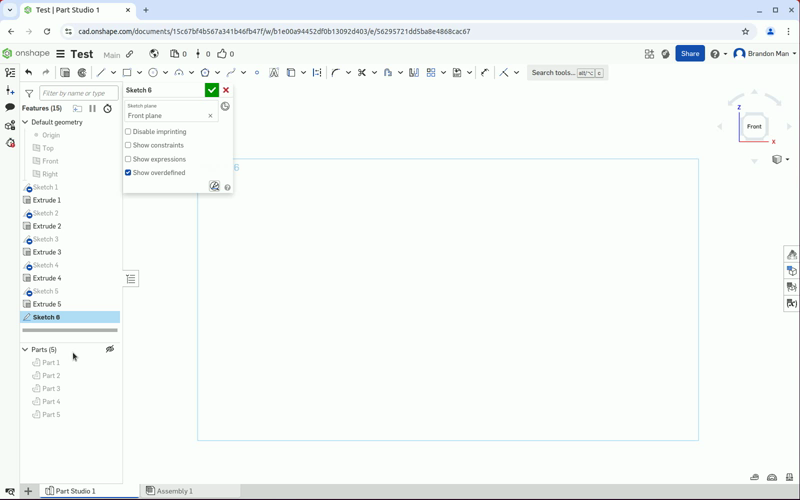
key(l)
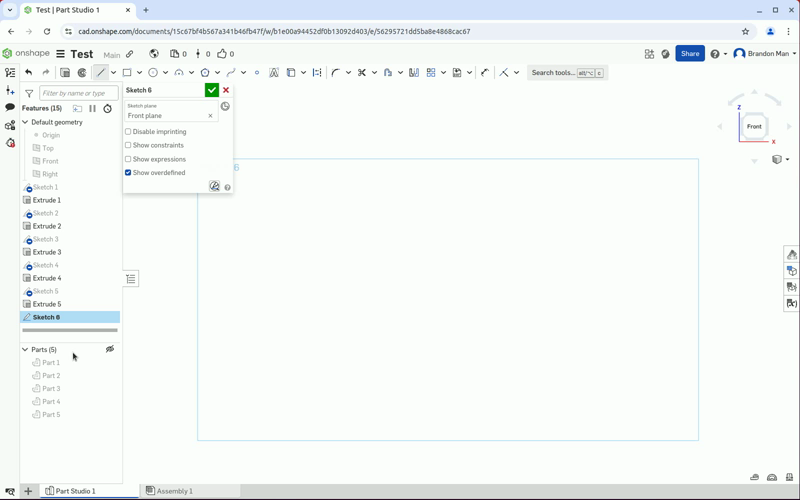
key_down(shift)
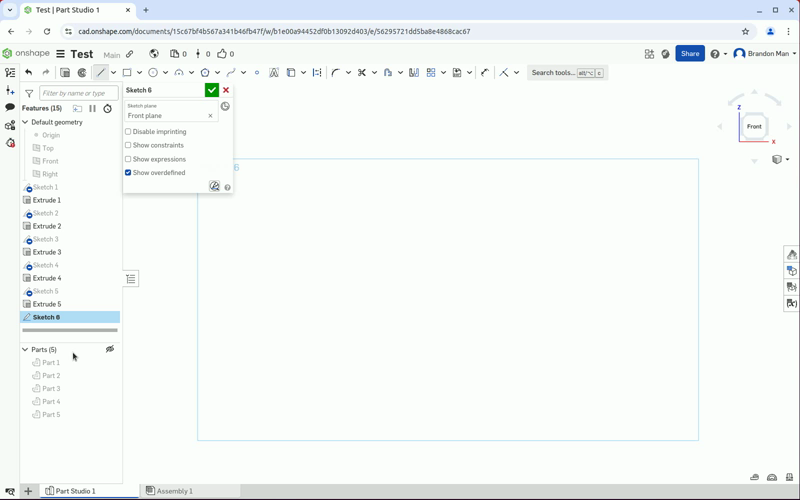
mouse_move(362, 276)
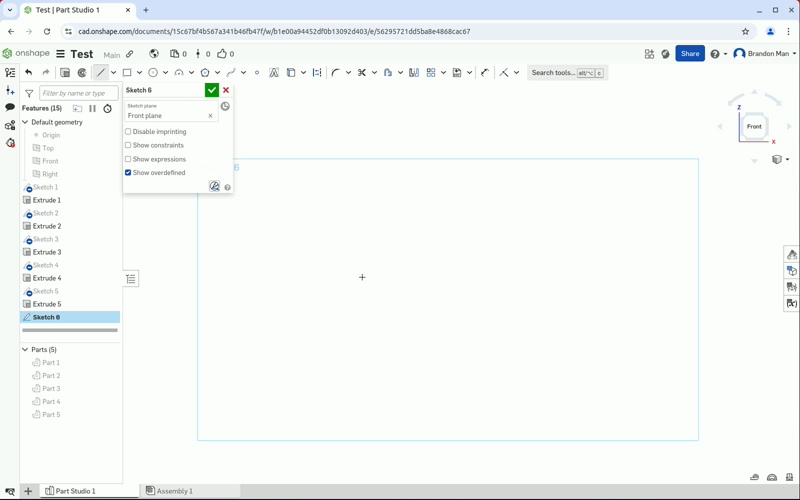
click(362, 276)
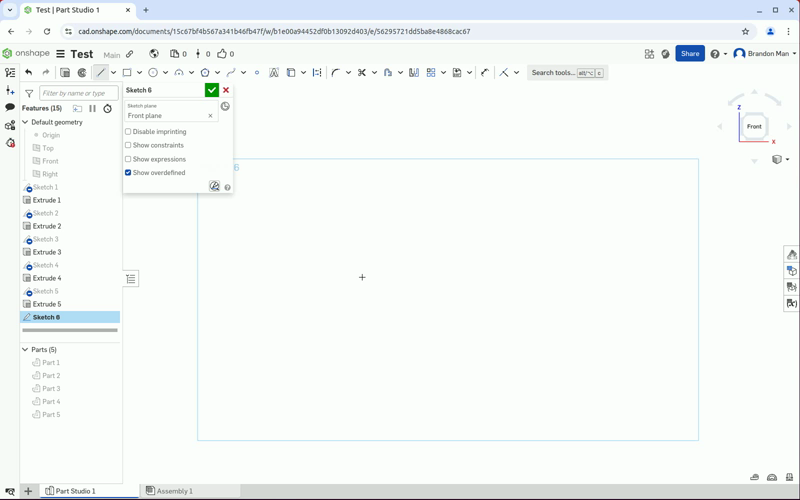
key_up(shift)
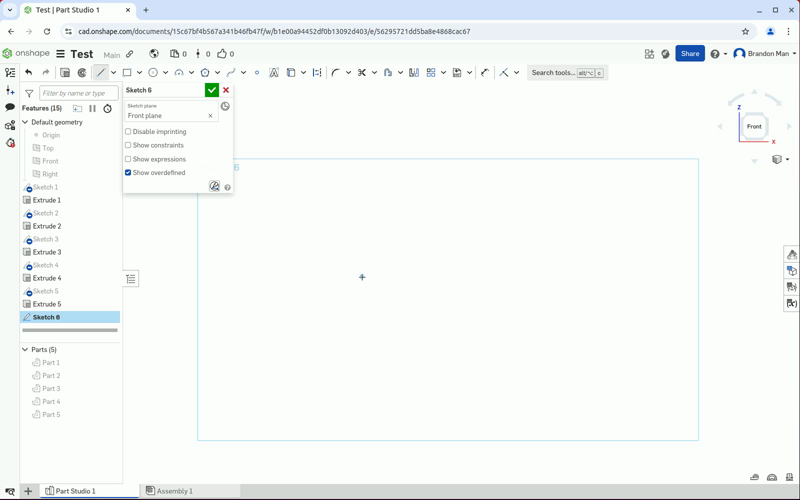
key_down(shift)
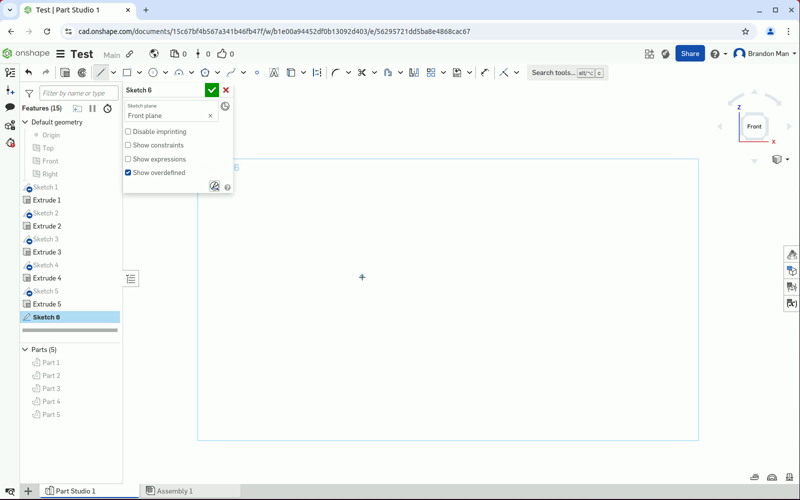
mouse_move(392, 276)
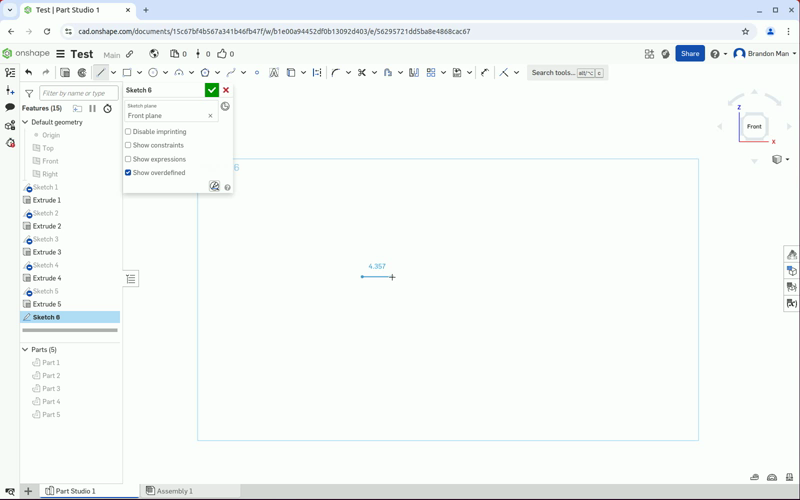
mouse_move(365, 279)
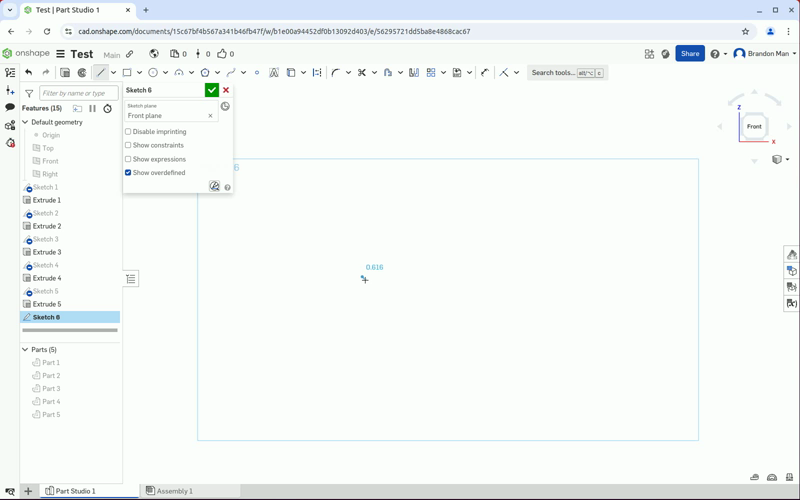
scroll(6)
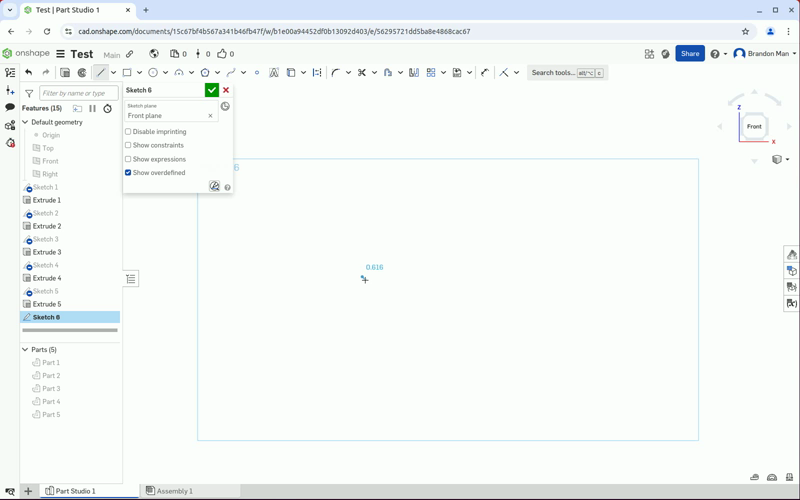
scroll(6)
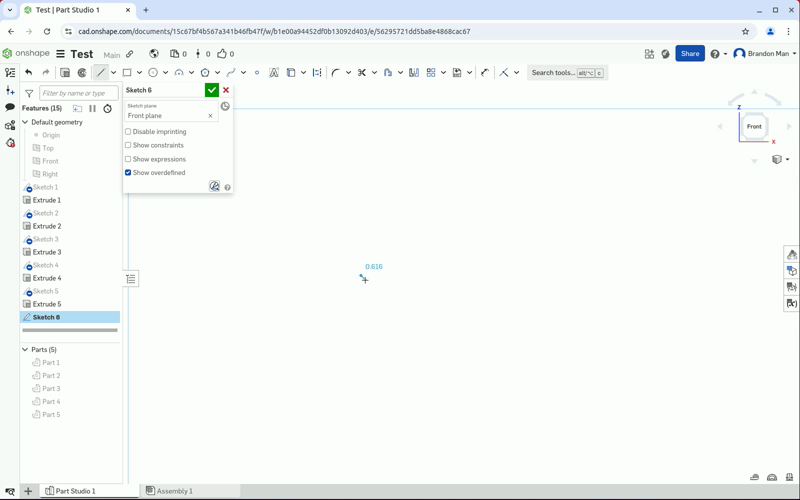
scroll(6)
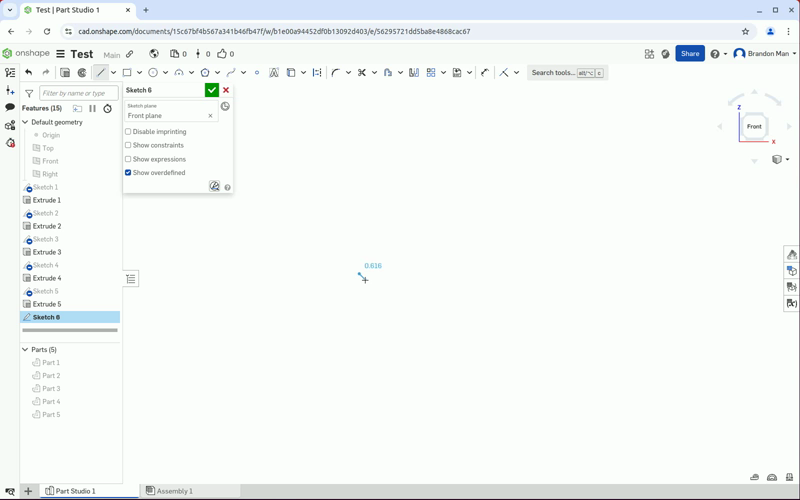
scroll(6)
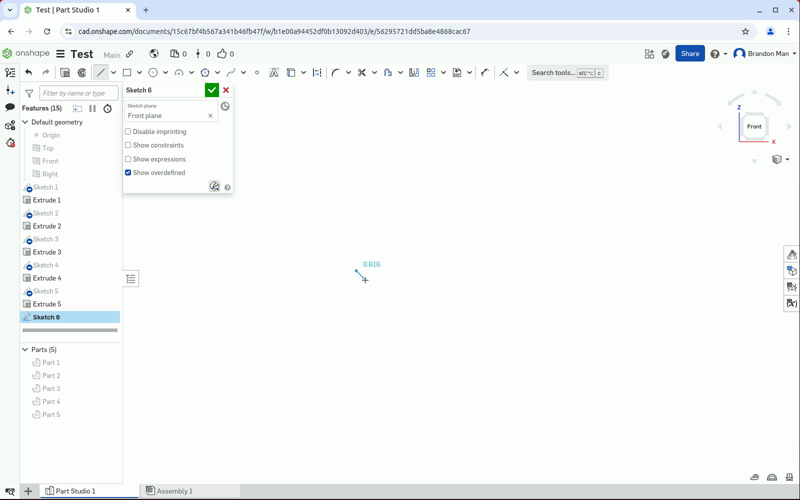
scroll(6)
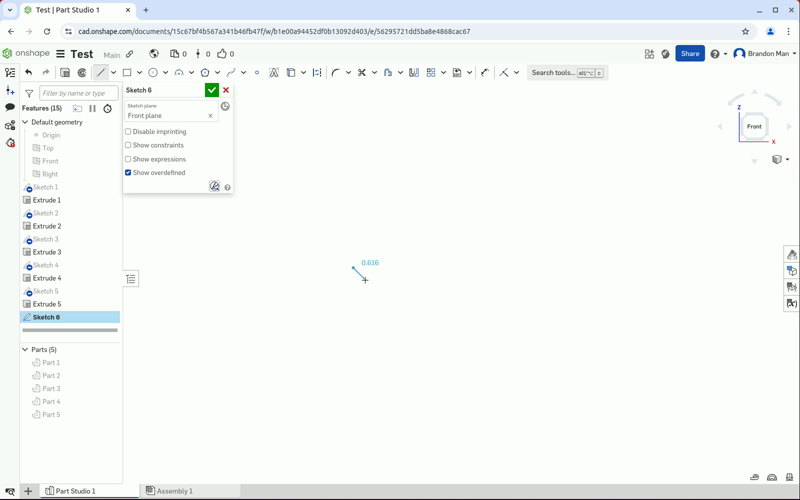
scroll(6)
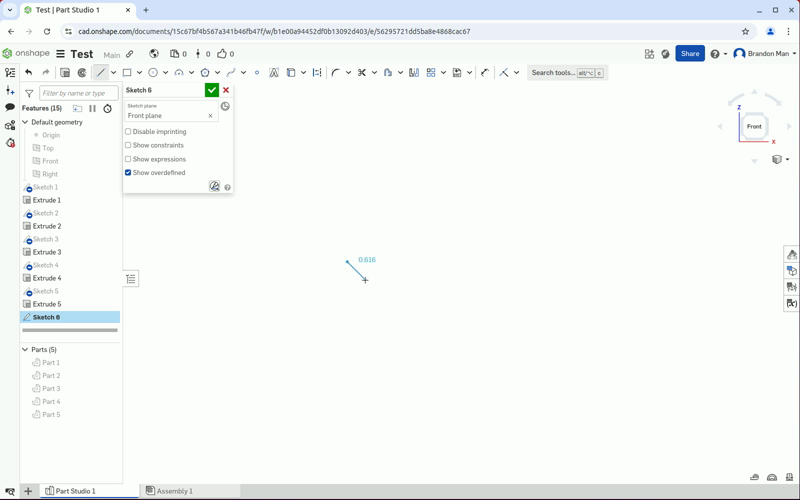
scroll(6)
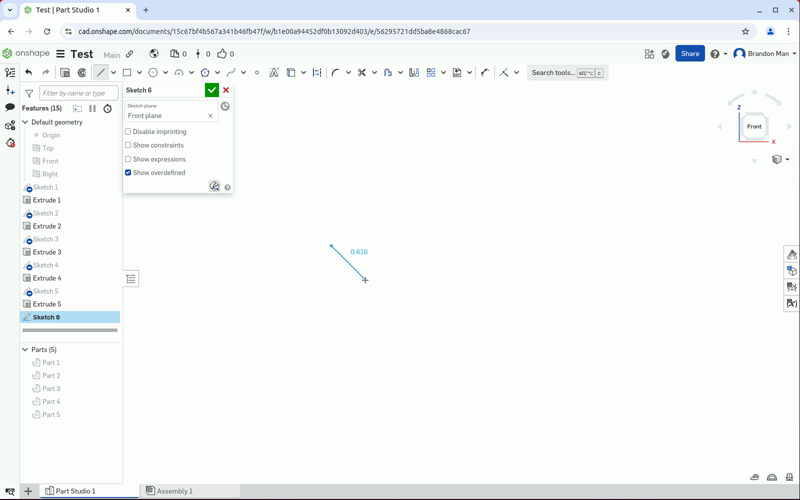
click(365, 279)
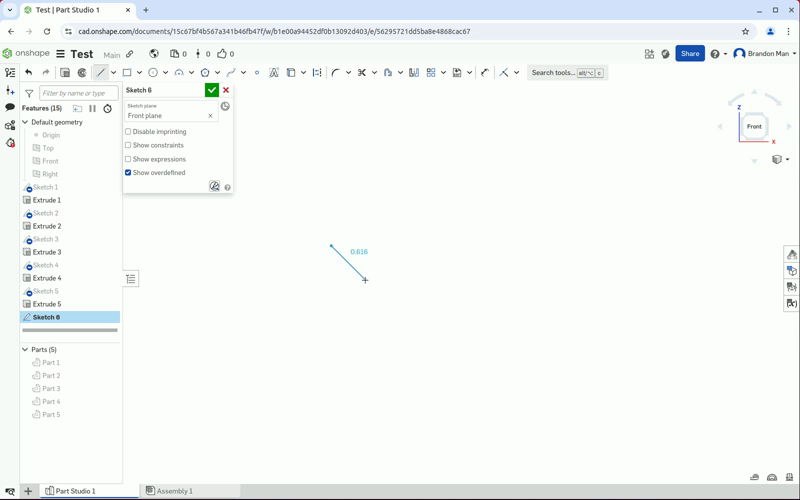
scroll(-6)
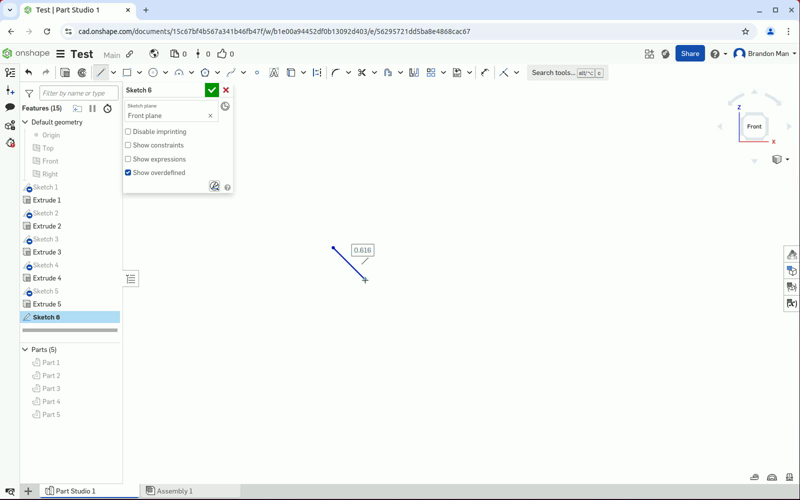
scroll(-6)
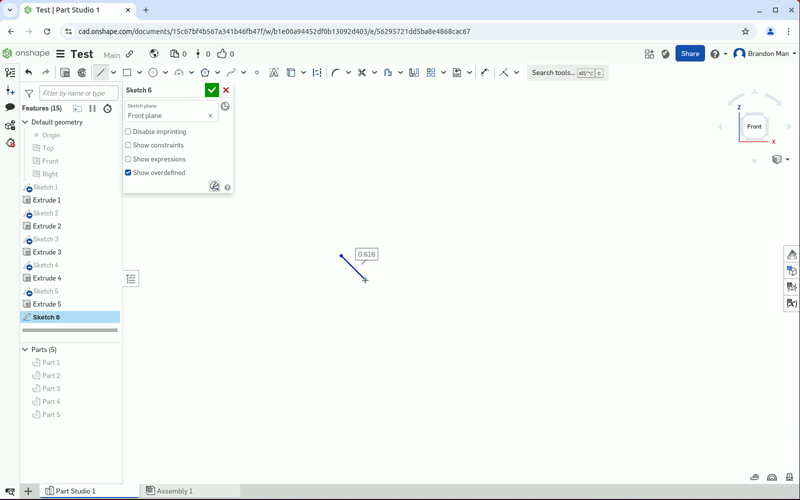
scroll(-6)
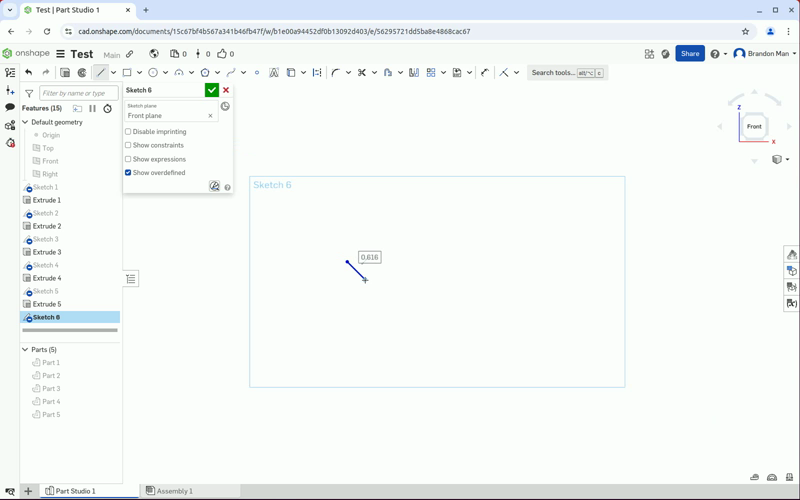
scroll(-6)
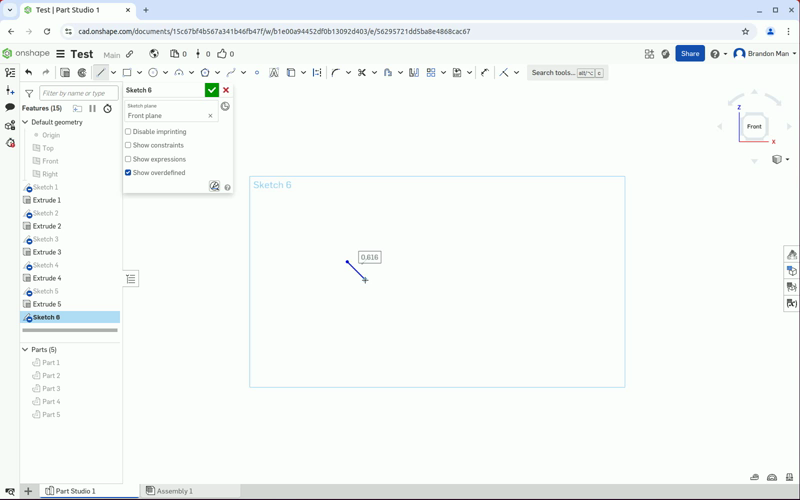
scroll(-6)
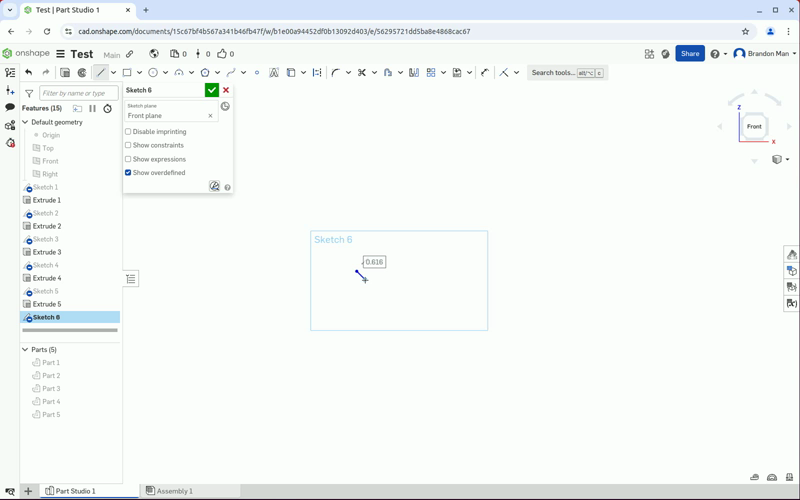
scroll(-6)
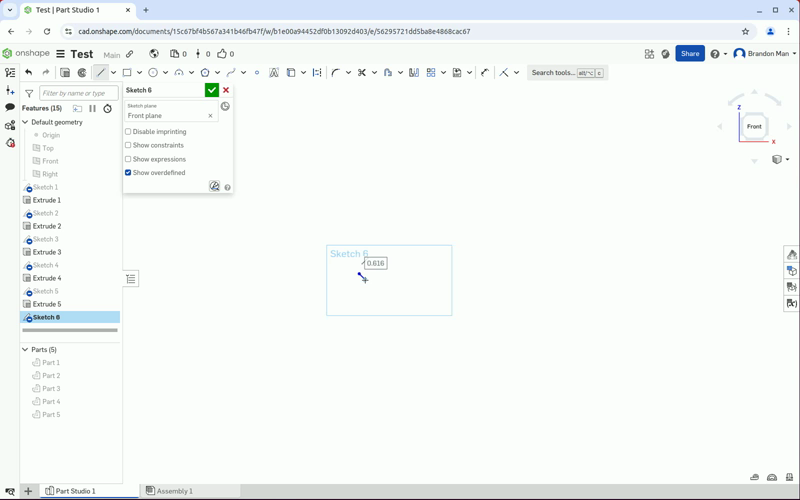
scroll(-6)
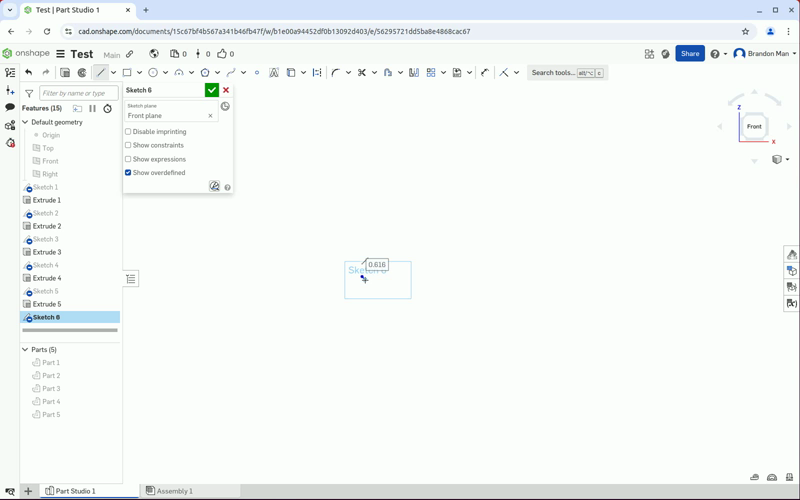
key_up(shift)
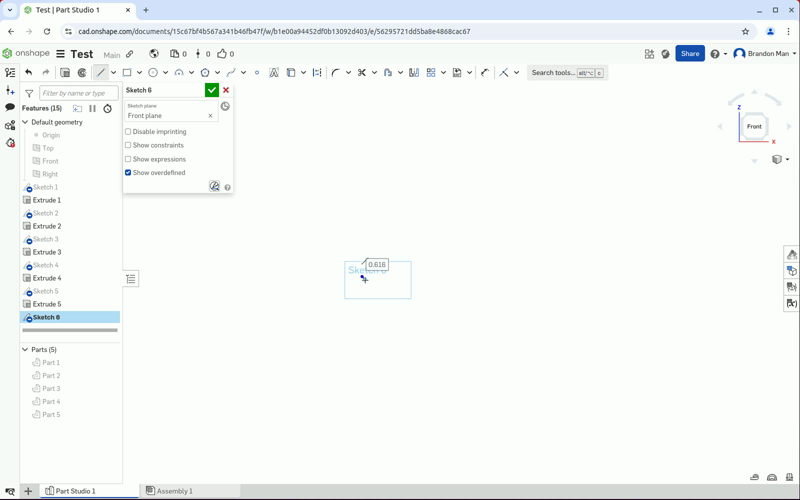
key_down(shift)
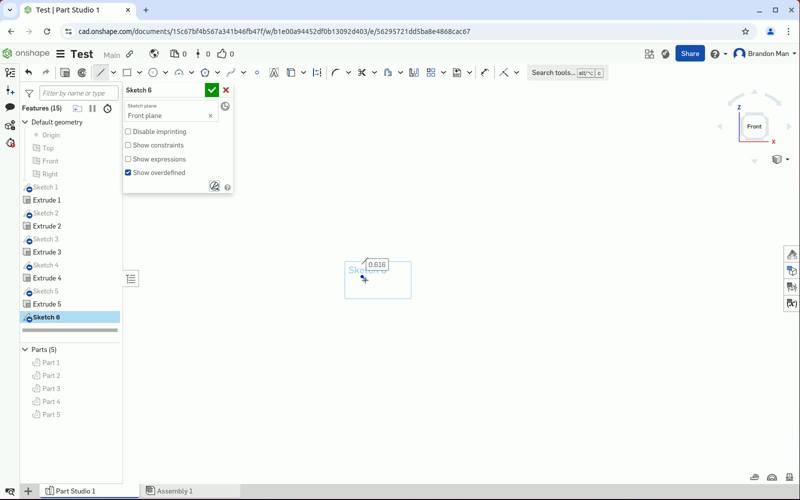
mouse_move(395, 279)
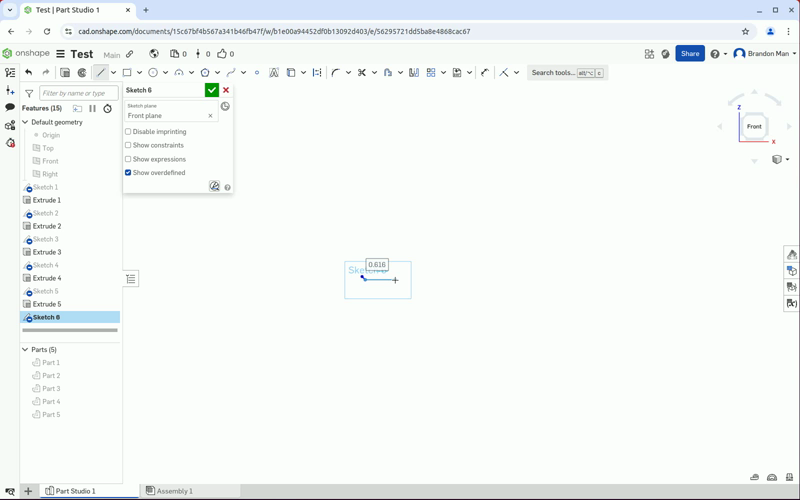
mouse_move(374, 270)
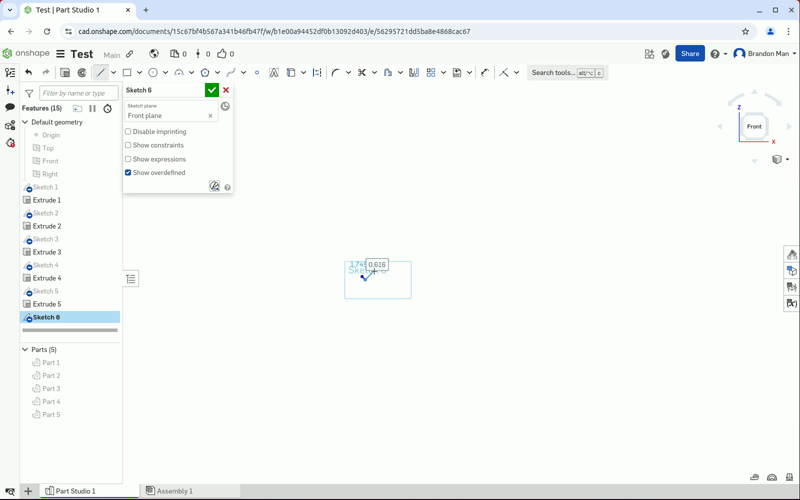
click(374, 270)
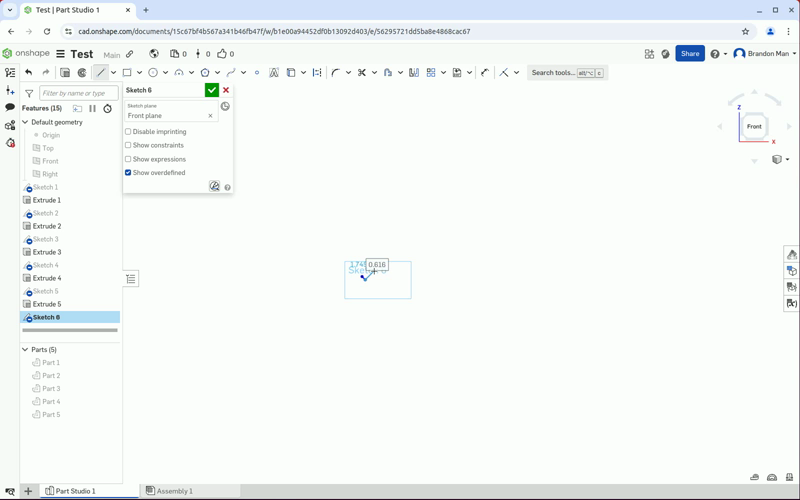
key_up(shift)
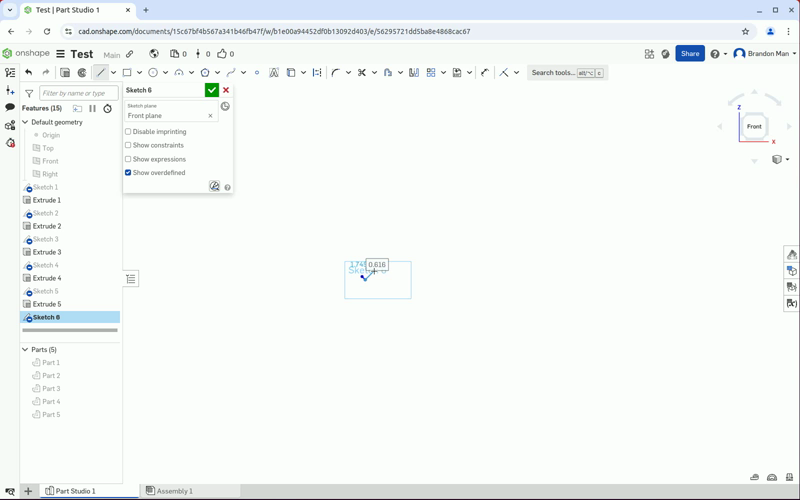
key_down(shift)
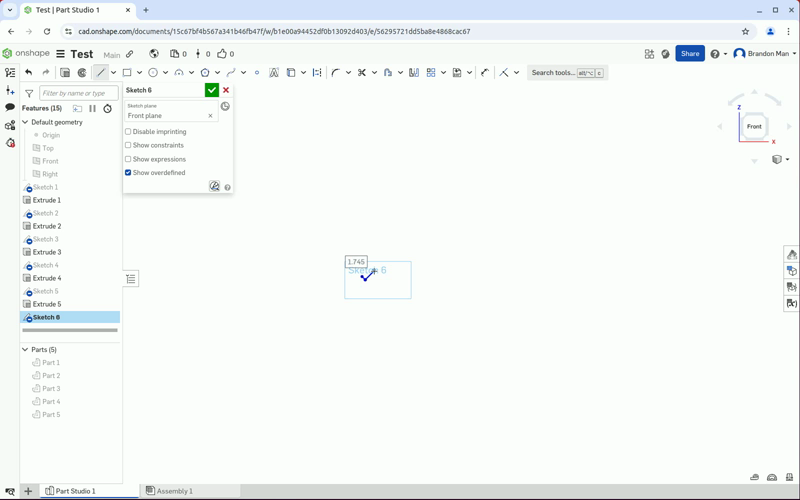
mouse_move(404, 270)
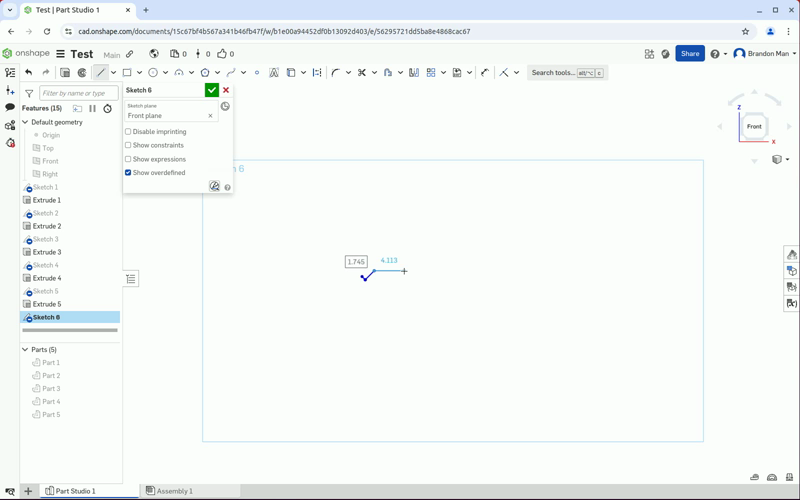
mouse_move(371, 267)
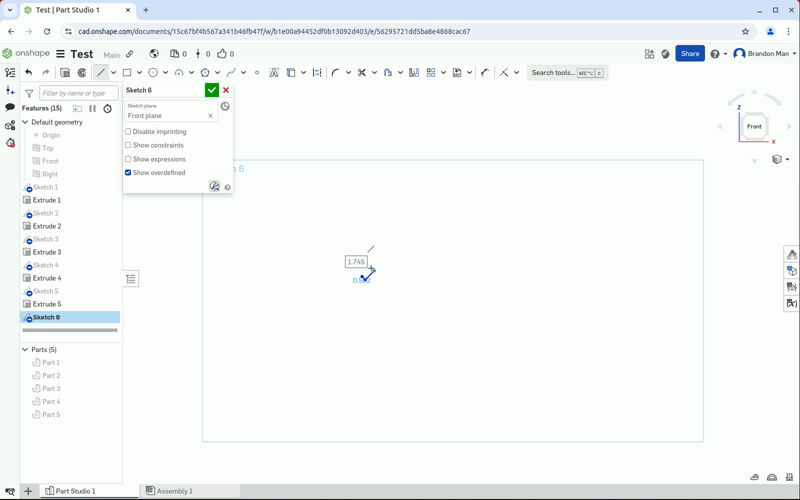
scroll(6)
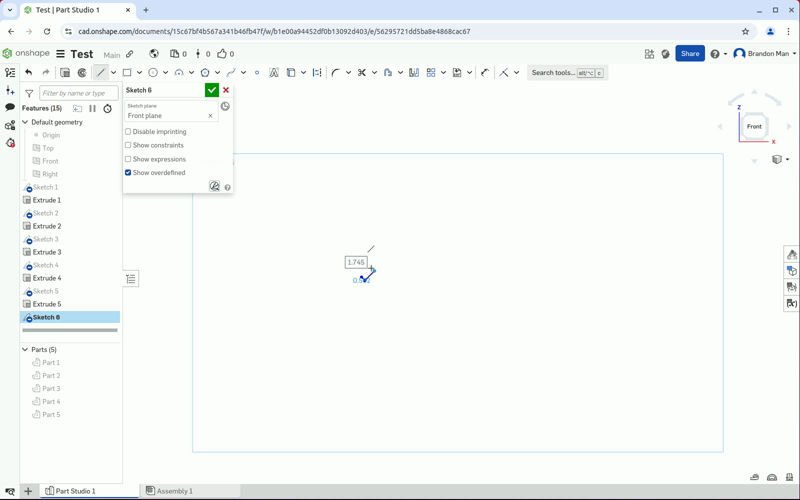
scroll(6)
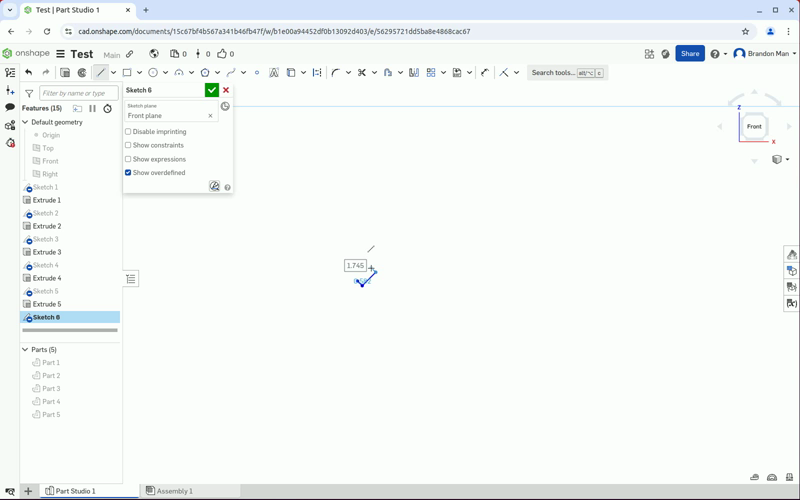
scroll(6)
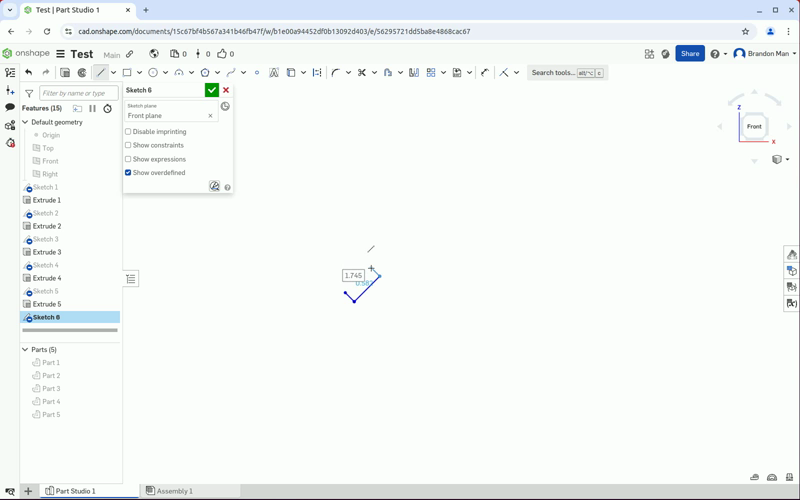
scroll(6)
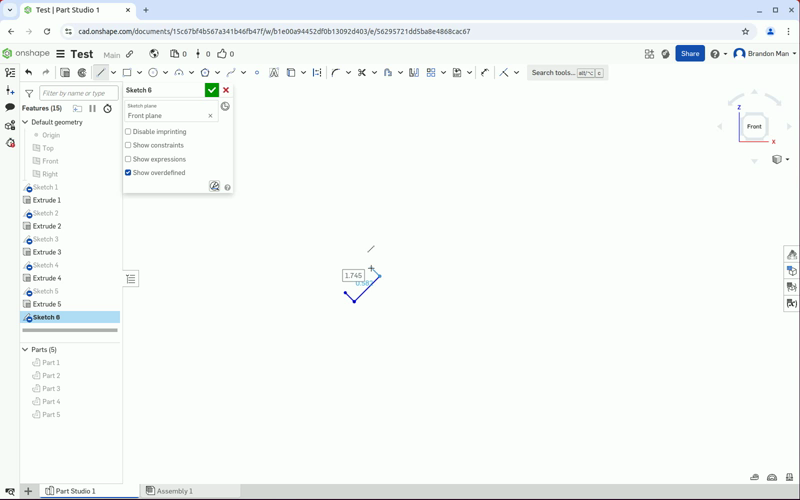
scroll(6)
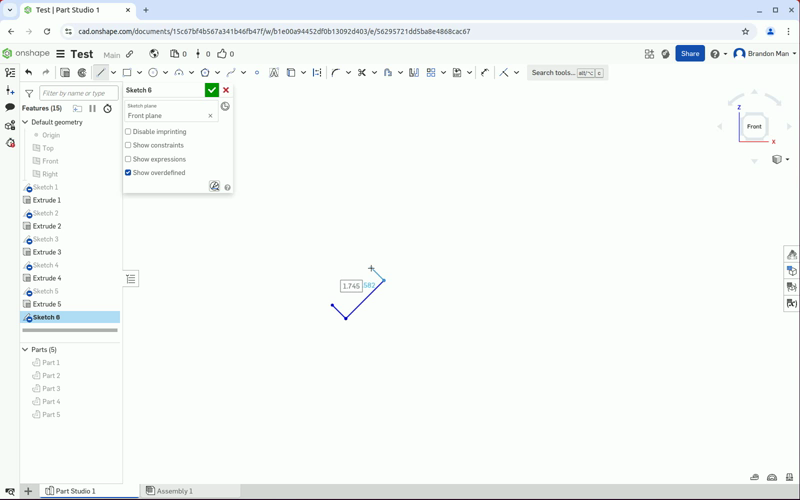
scroll(6)
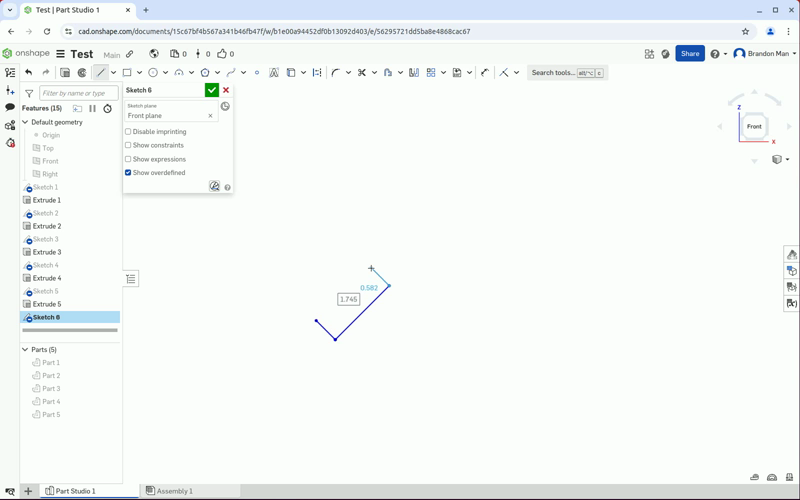
scroll(6)
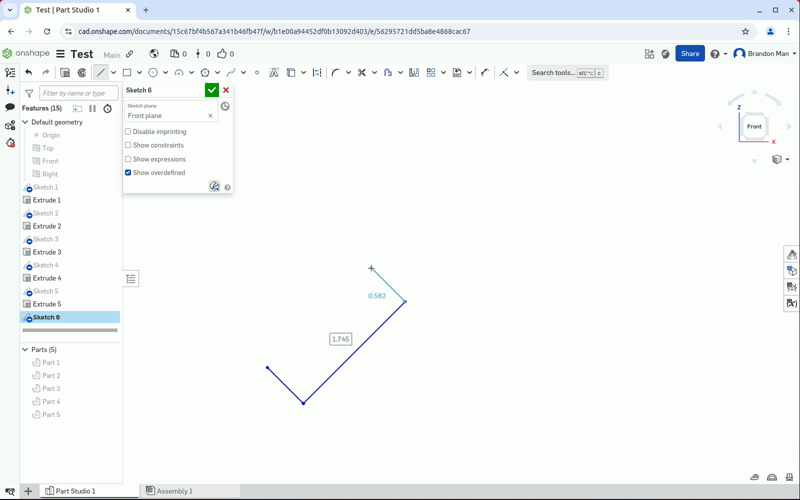
click(371, 267)
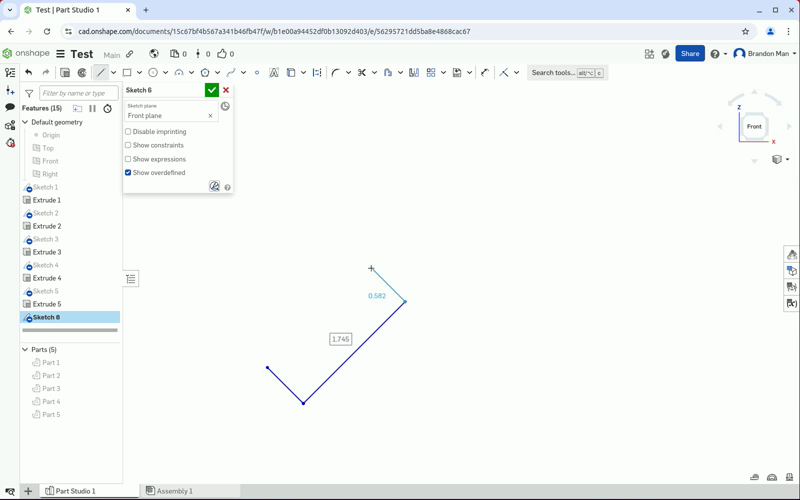
scroll(-6)
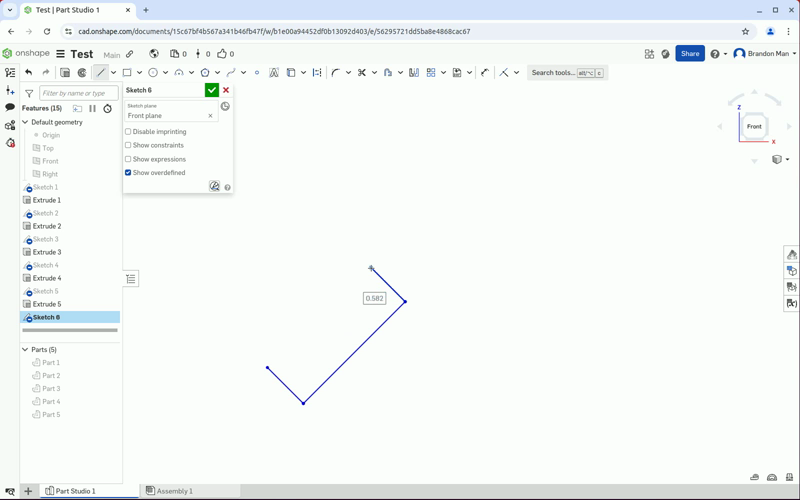
scroll(-6)
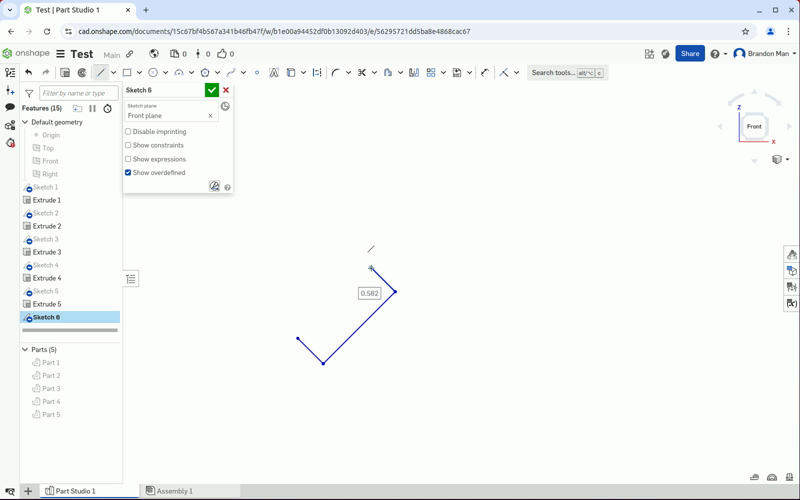
scroll(-6)
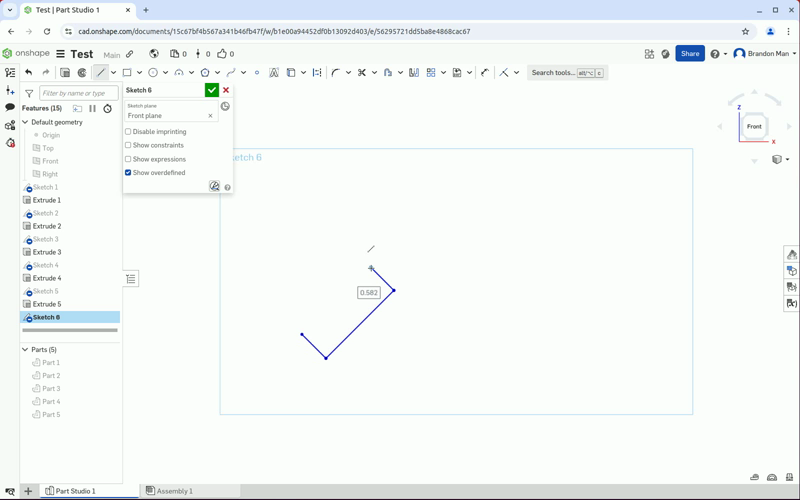
scroll(-6)
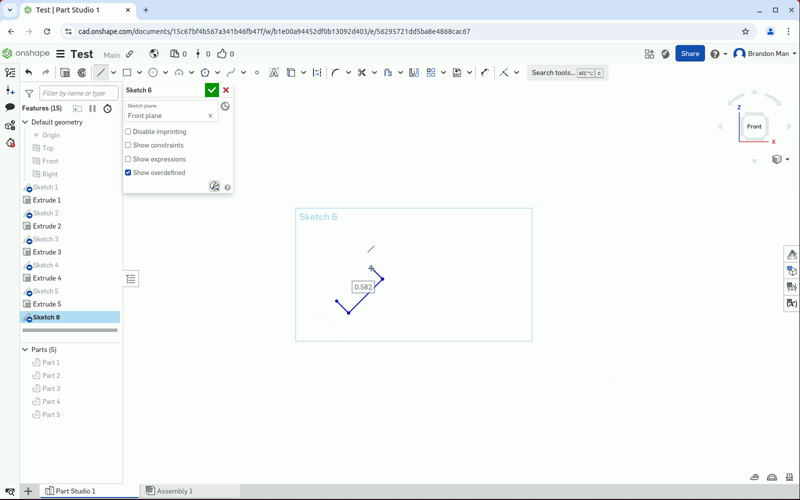
scroll(-6)
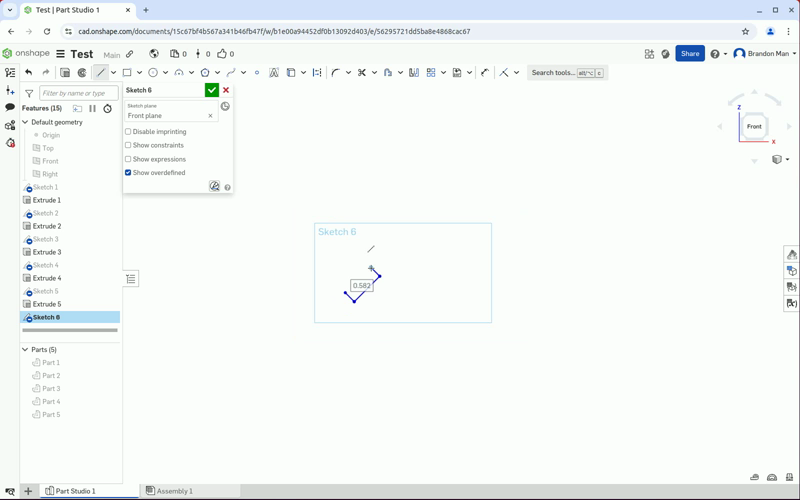
scroll(-6)
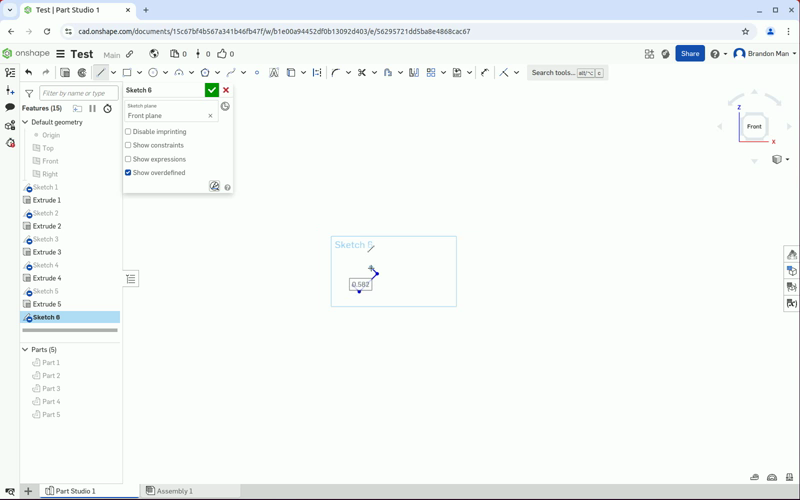
scroll(-6)
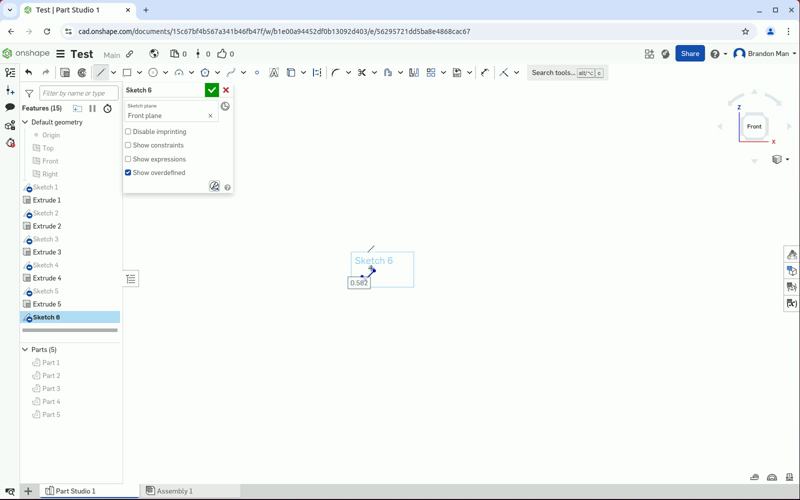
key_up(shift)
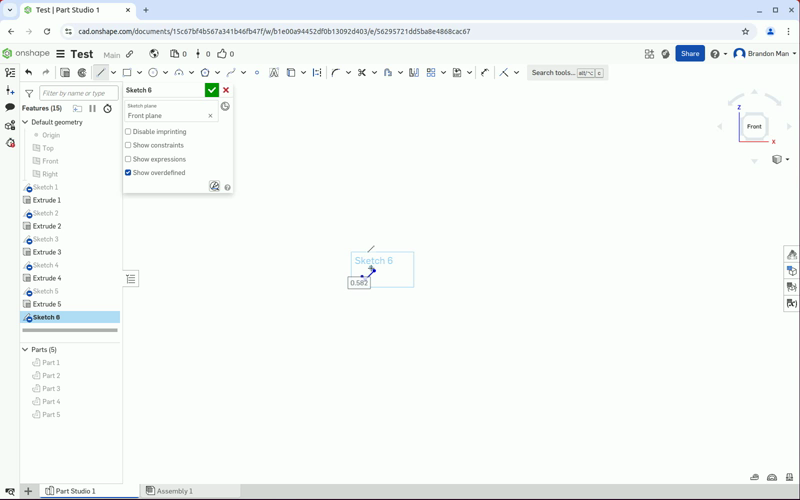
mouse_move(401, 267)
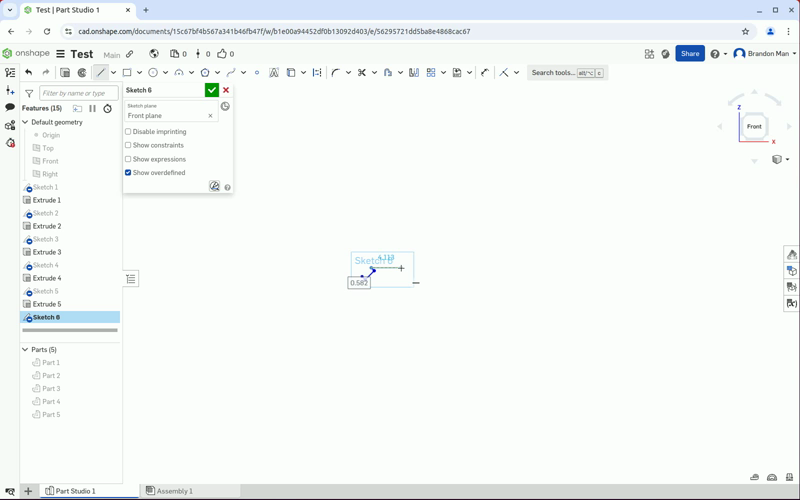
key_down(shift)
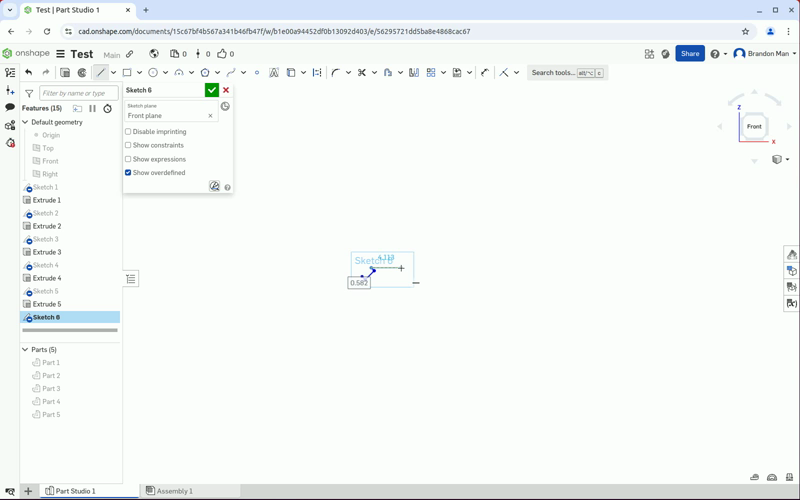
mouse_move(362, 276)
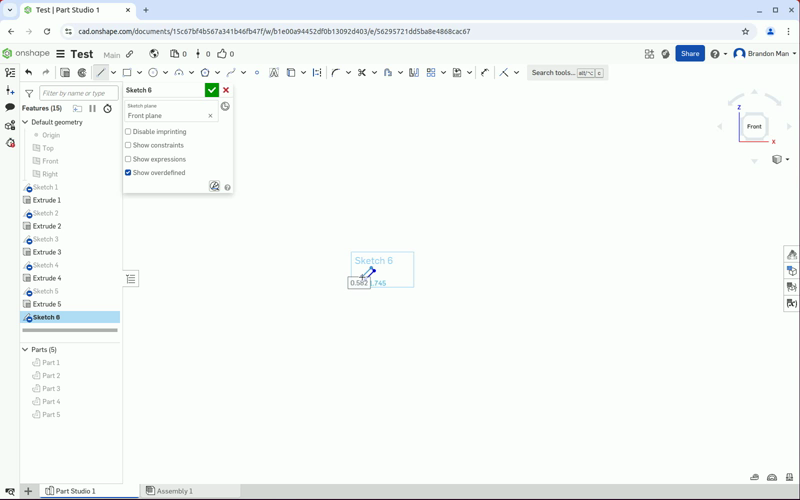
scroll(6)
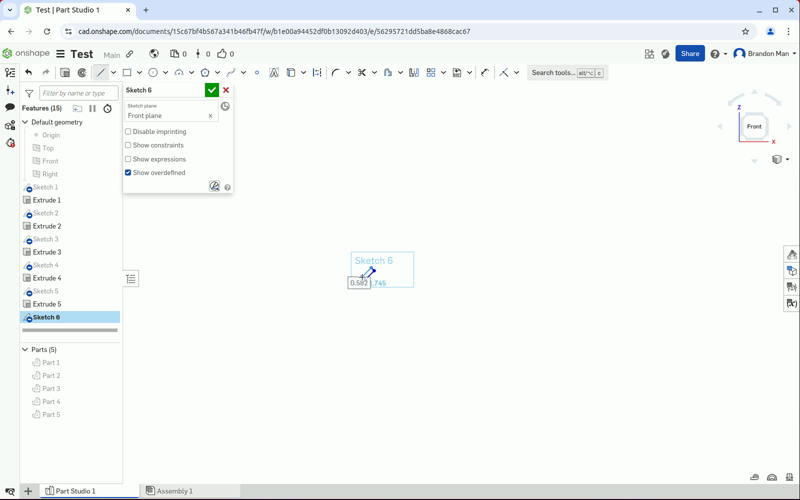
scroll(6)
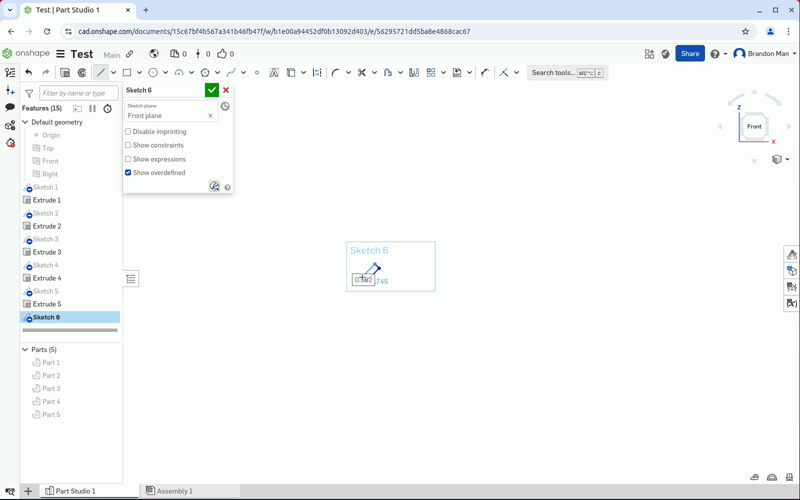
scroll(6)
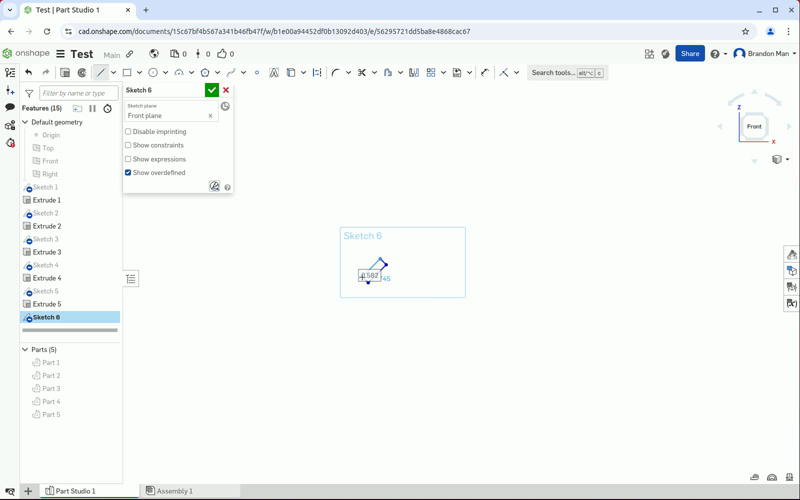
scroll(6)
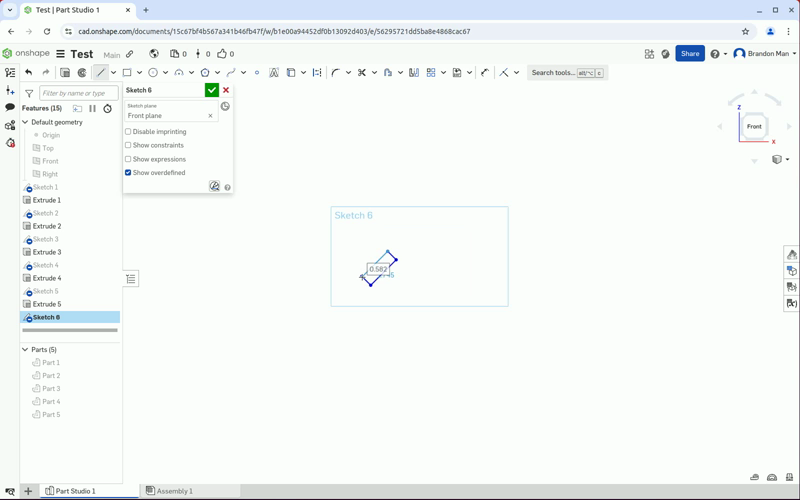
scroll(6)
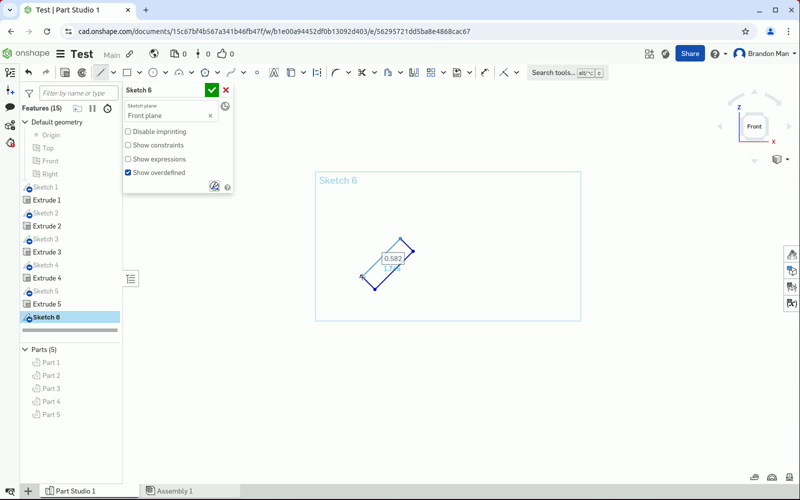
scroll(6)
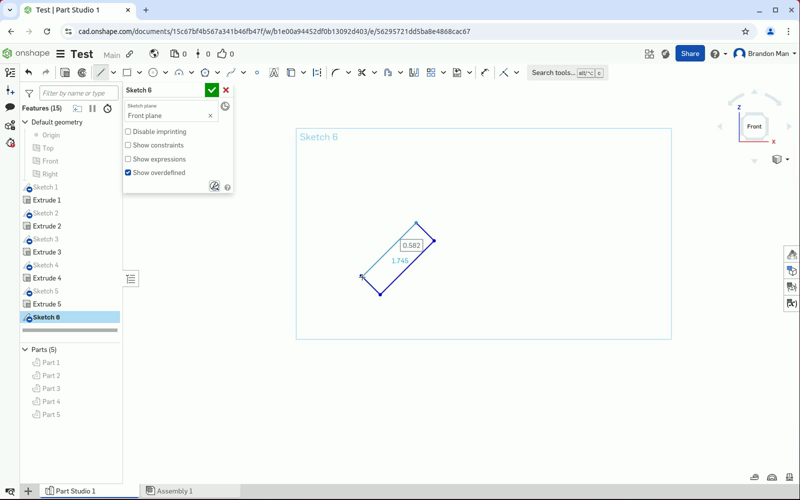
scroll(6)
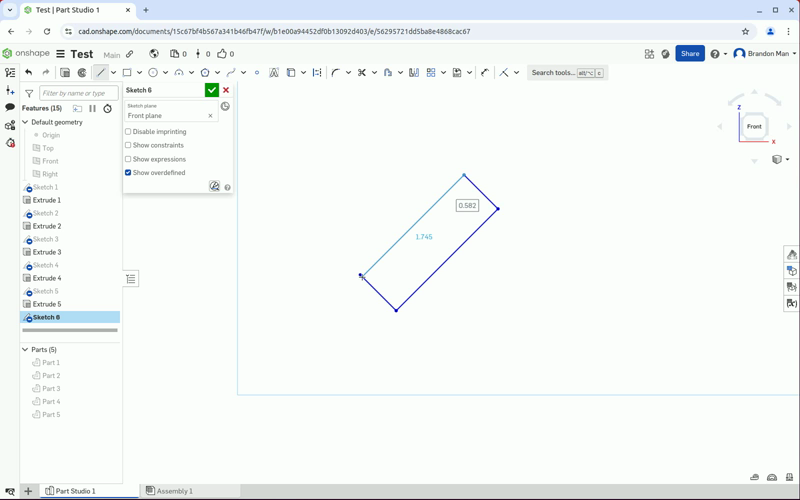
key_up(shift)
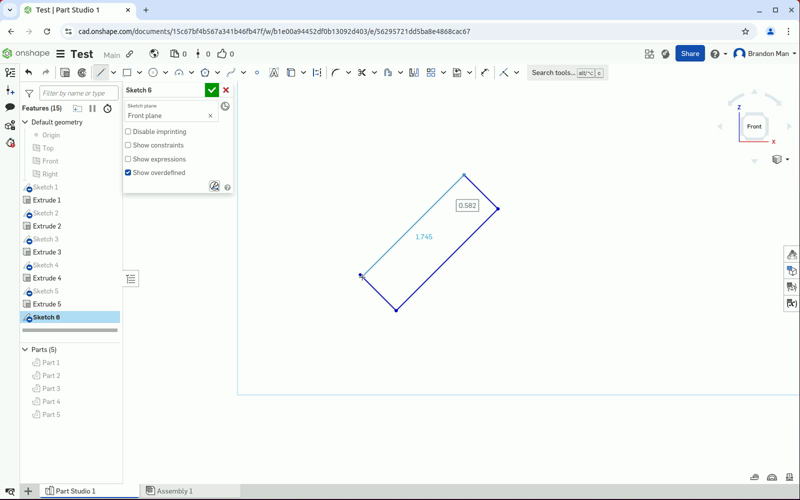
click(362, 276)
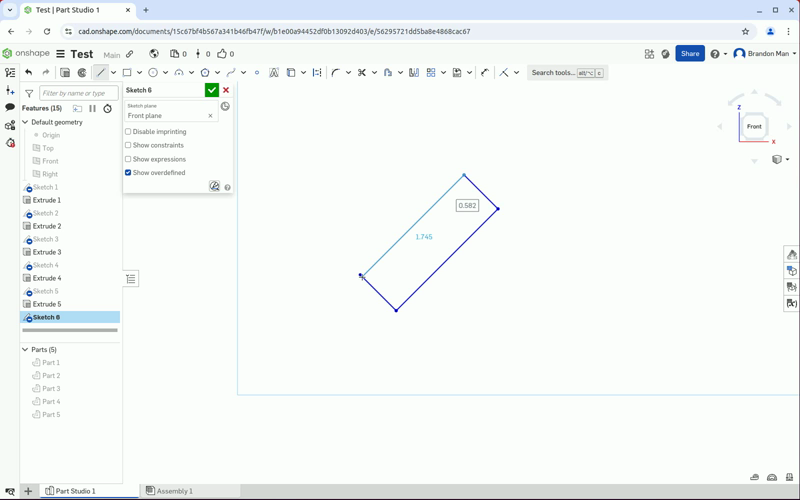
scroll(-6)
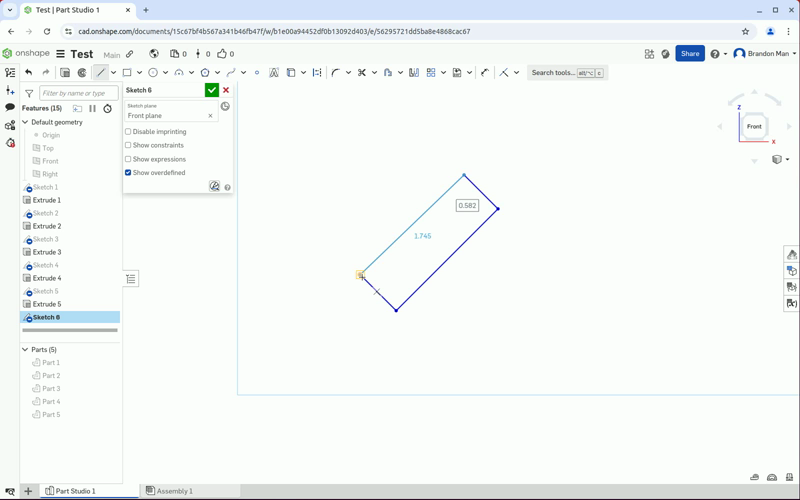
scroll(-6)
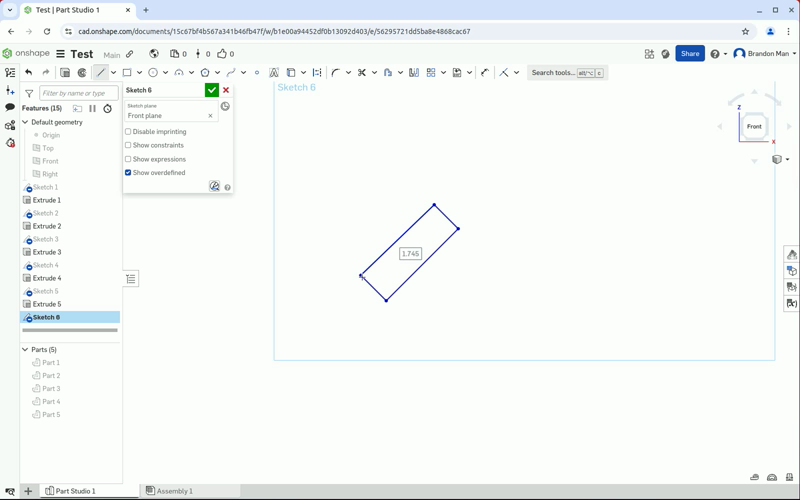
scroll(-6)
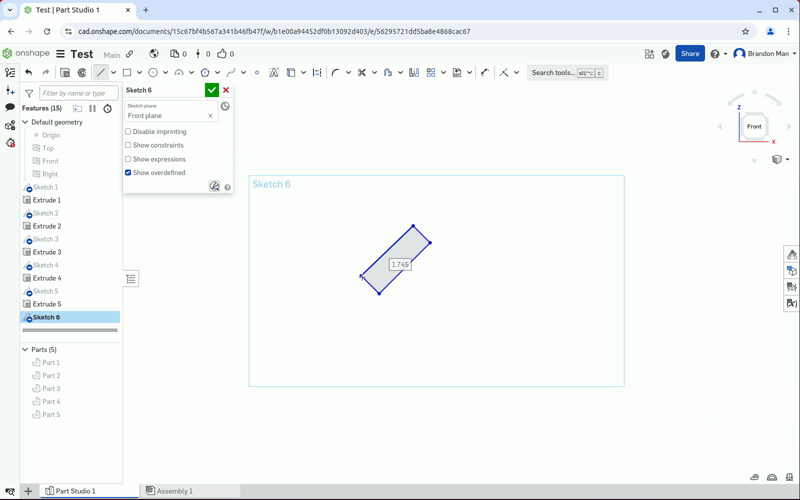
scroll(-6)
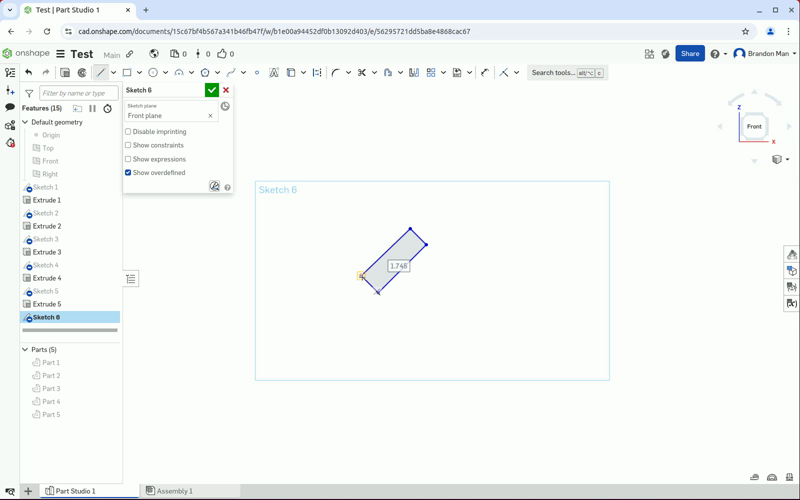
scroll(-6)
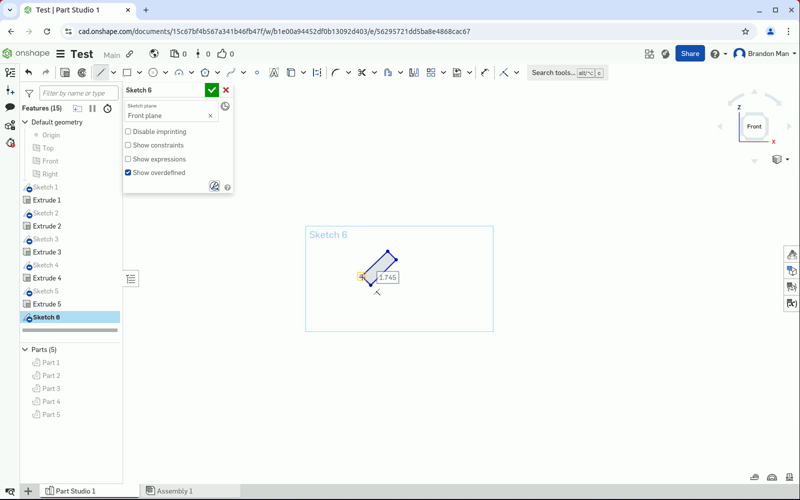
scroll(-6)
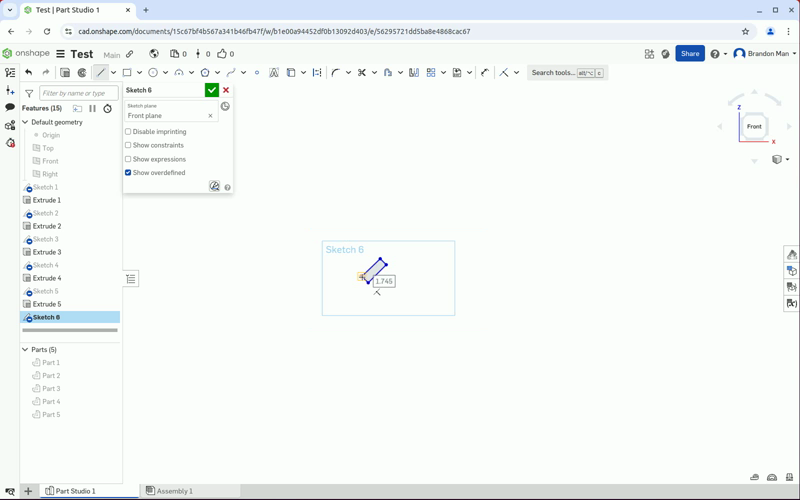
scroll(-6)
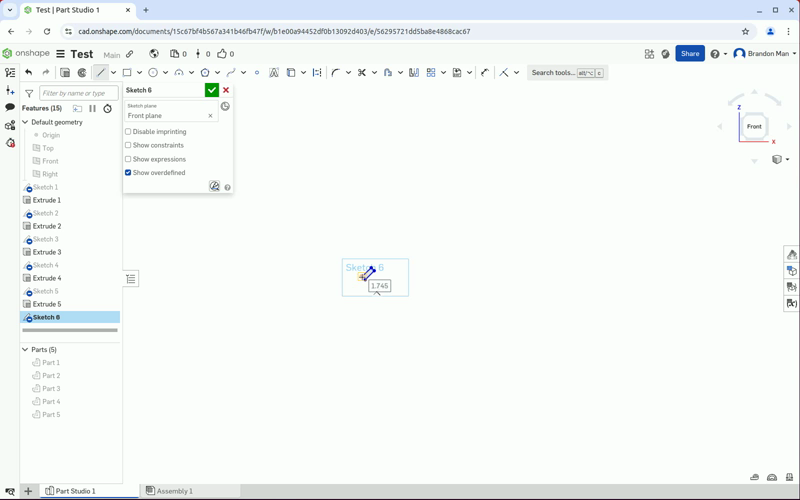
key(esc)
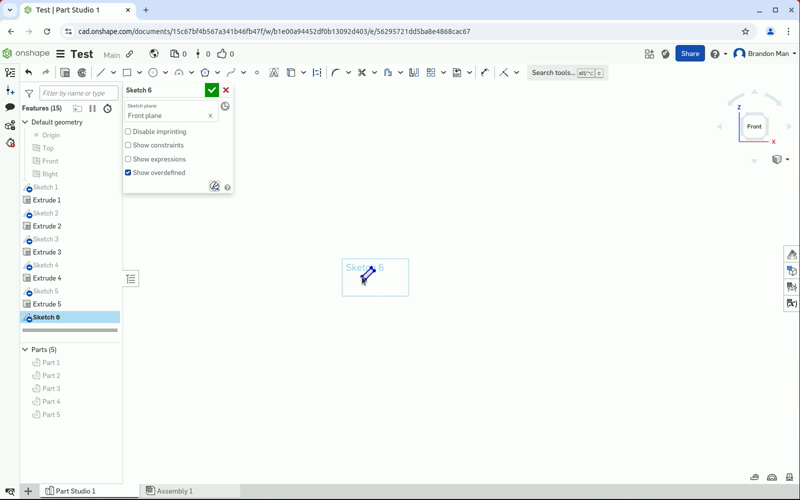
mouse_move(372, 270)
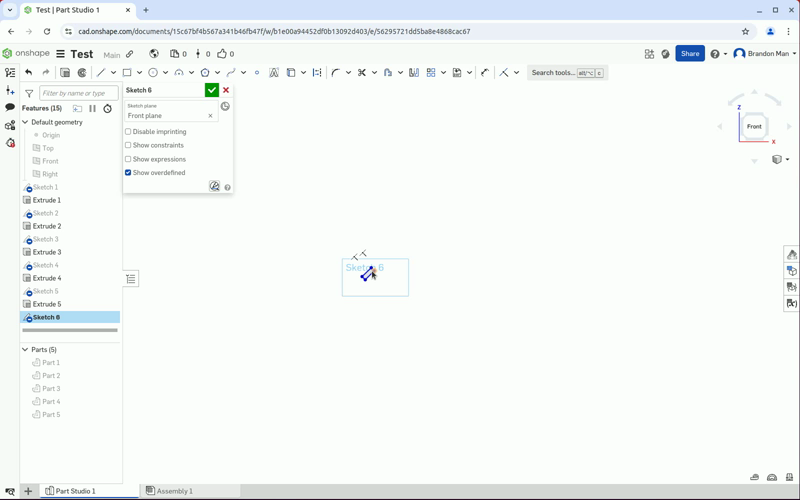
scroll(6)
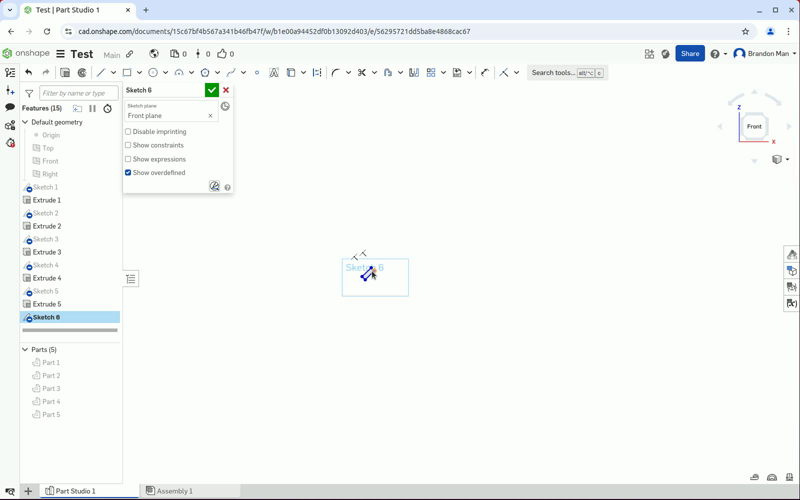
scroll(6)
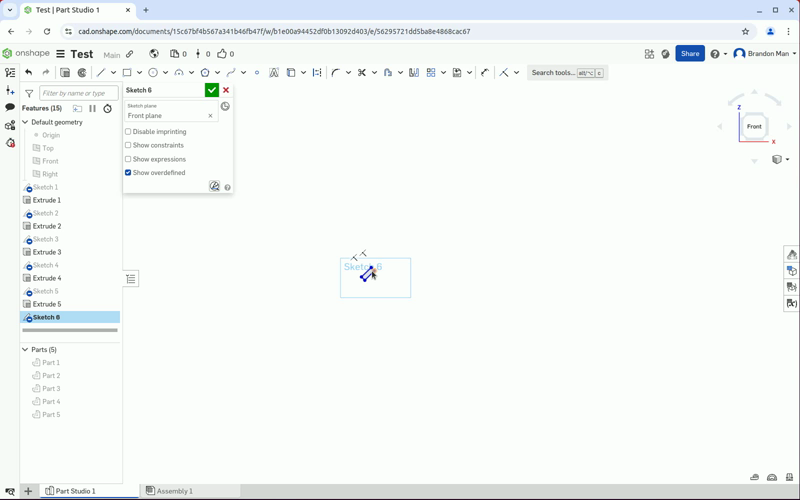
scroll(6)
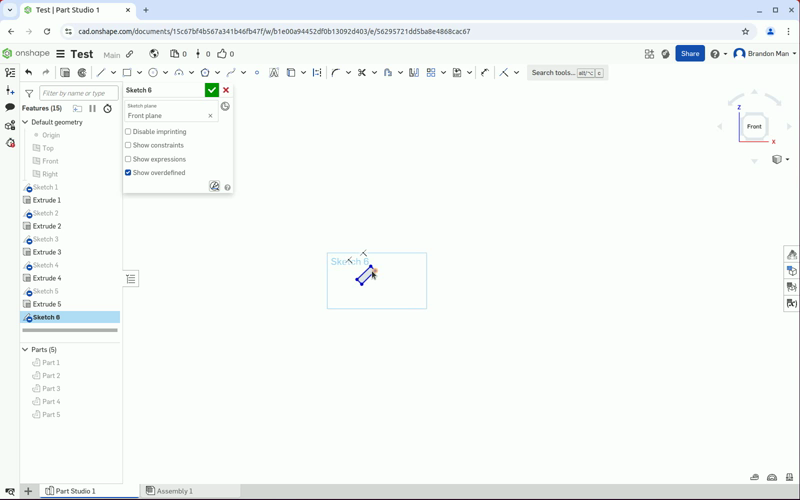
scroll(6)
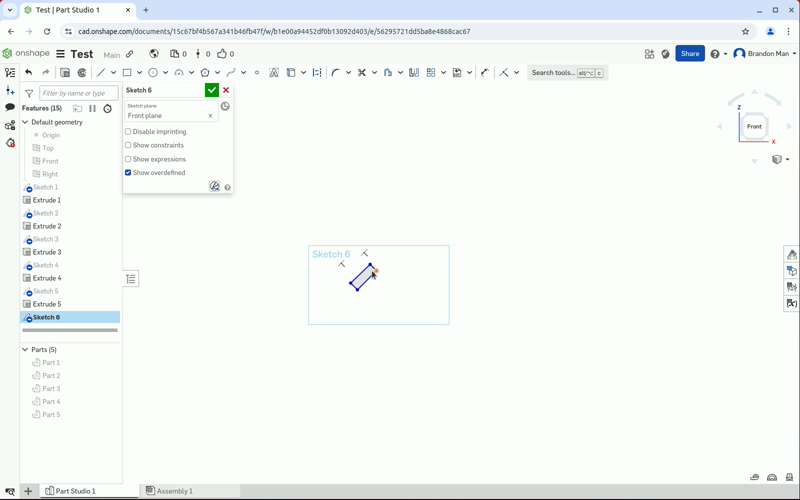
scroll(6)
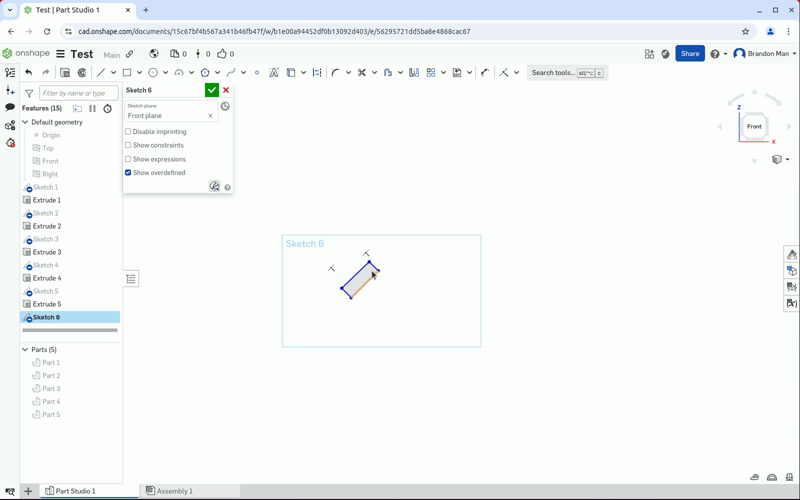
scroll(6)
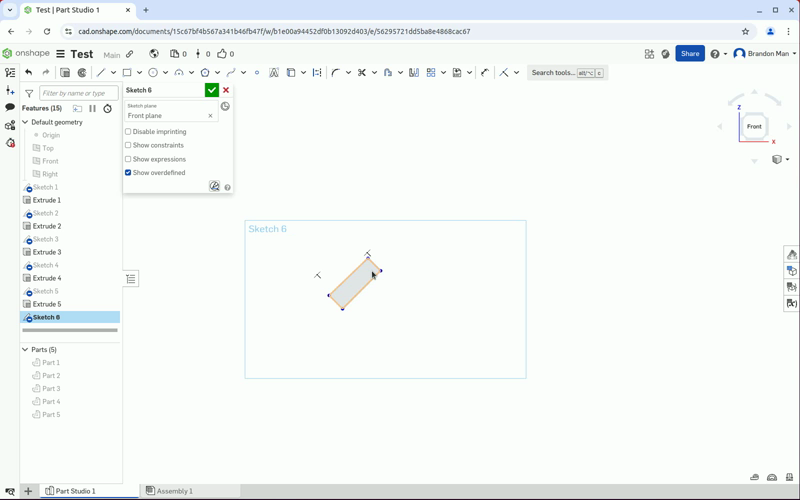
scroll(6)
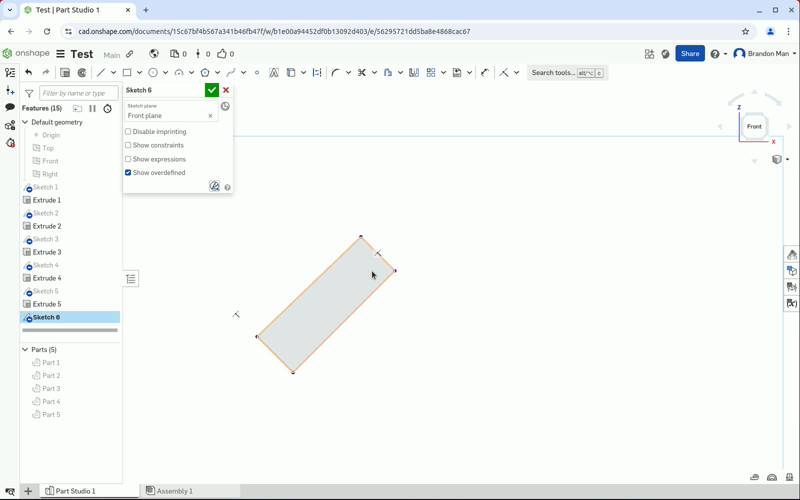
click(372, 270)
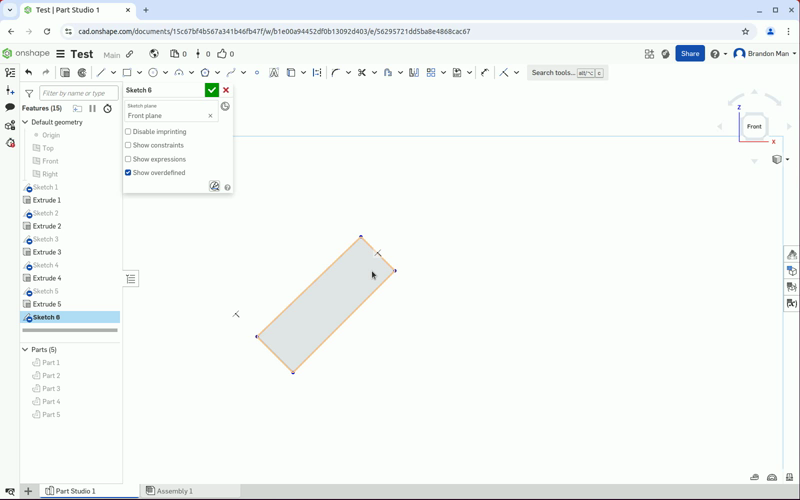
scroll(-6)
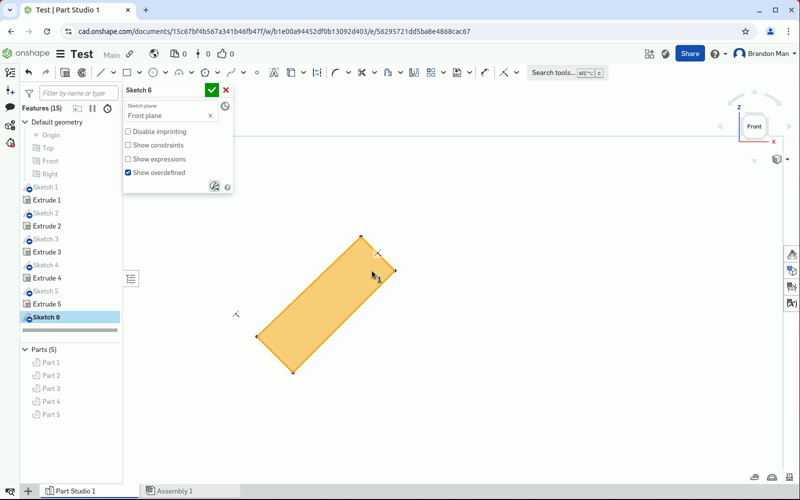
scroll(-6)
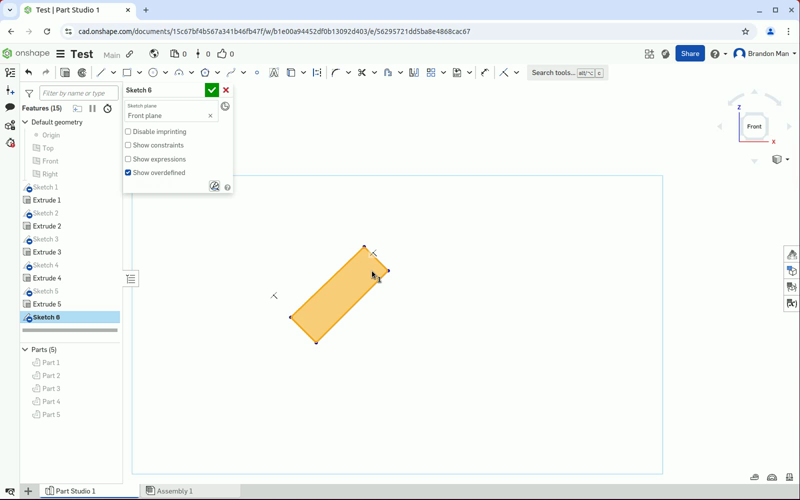
scroll(-6)
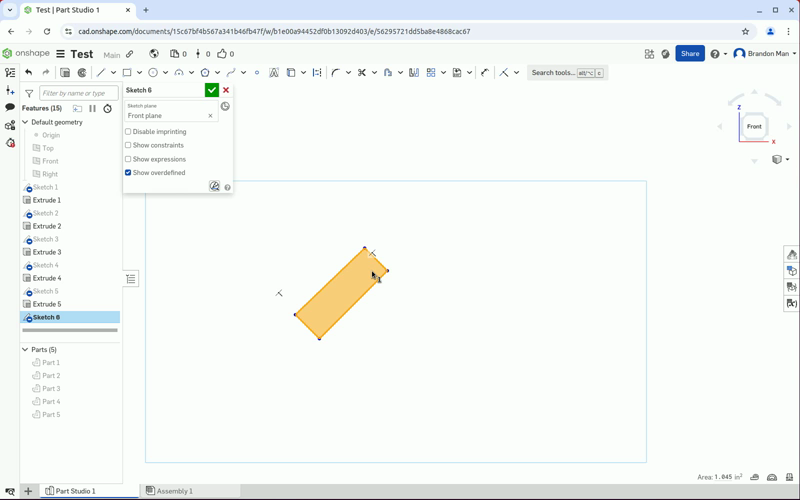
scroll(-6)
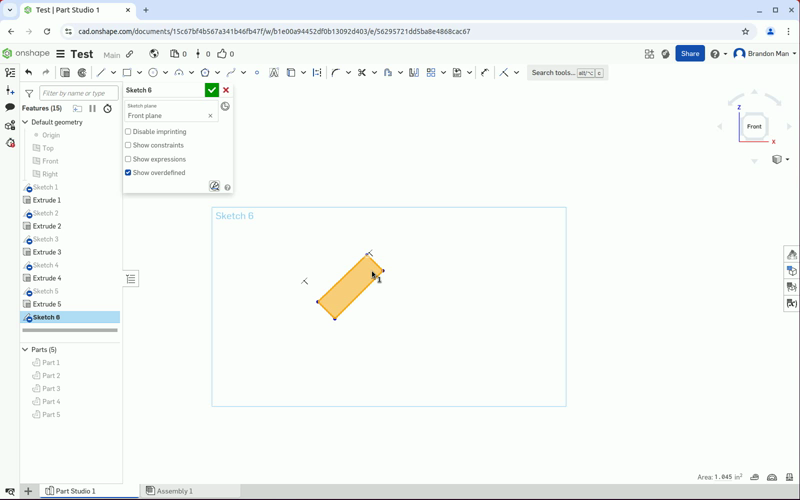
scroll(-6)
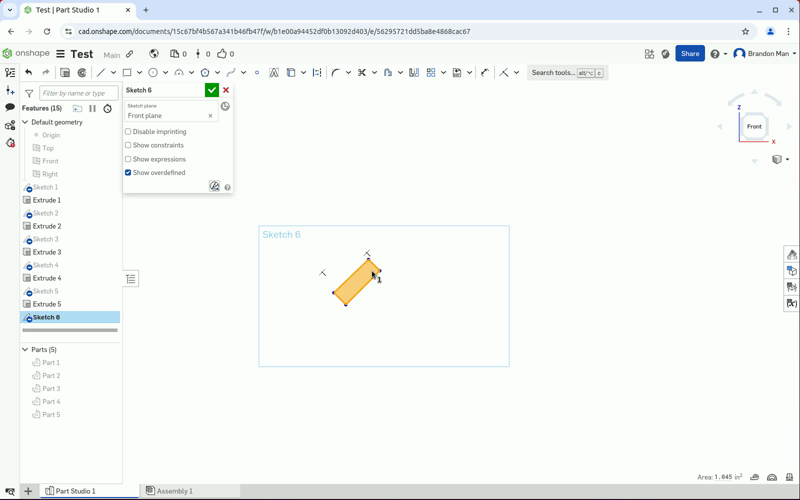
scroll(-6)
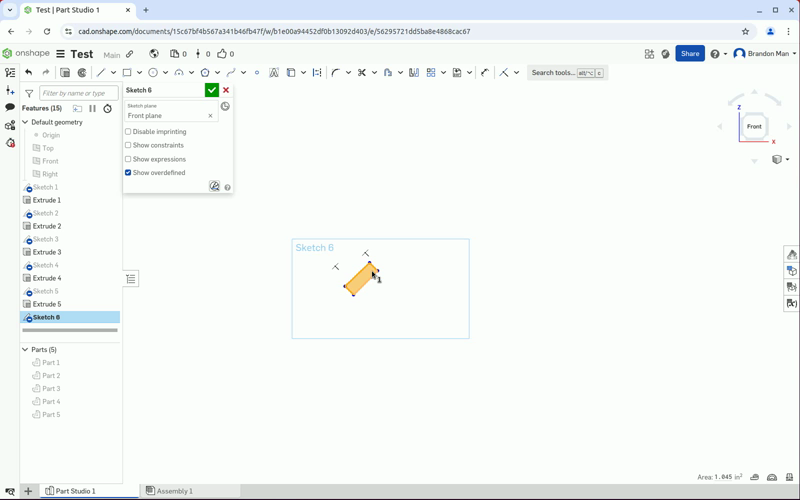
scroll(-6)
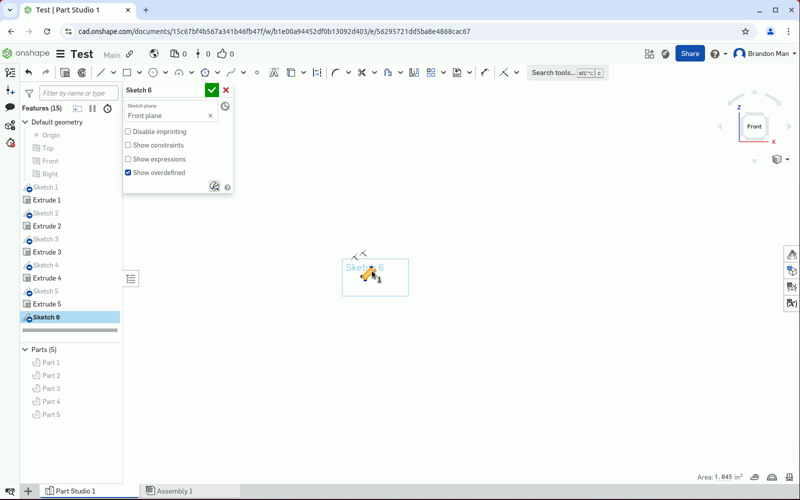
mouse_move(73, 352)
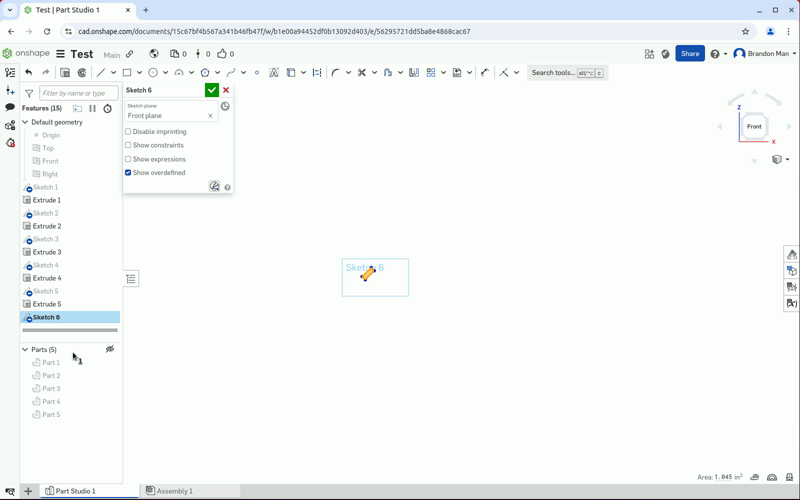
key(shift+y)
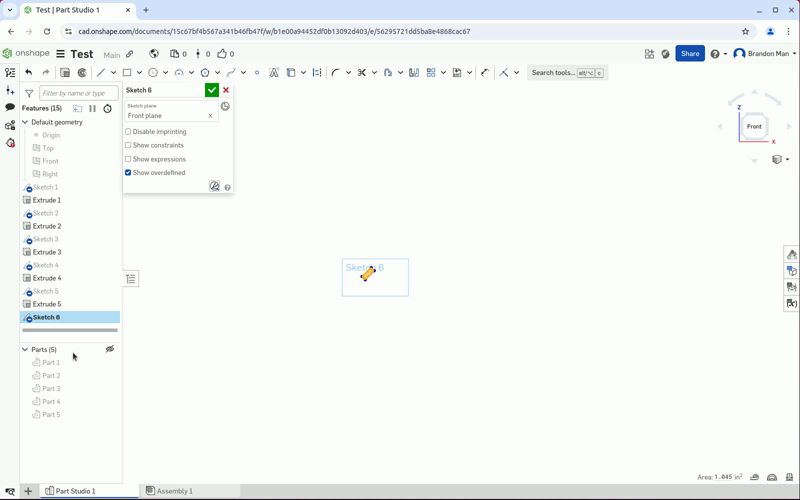
key(shift+e)
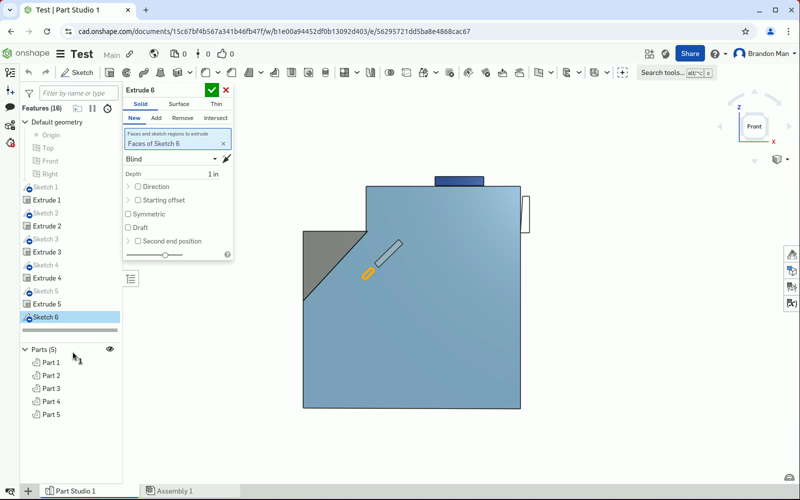
mouse_move(143, 106)
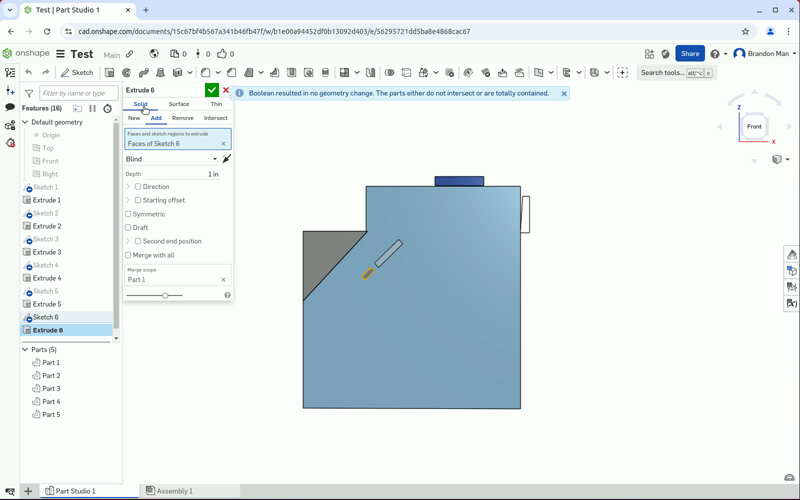
click(143, 106)
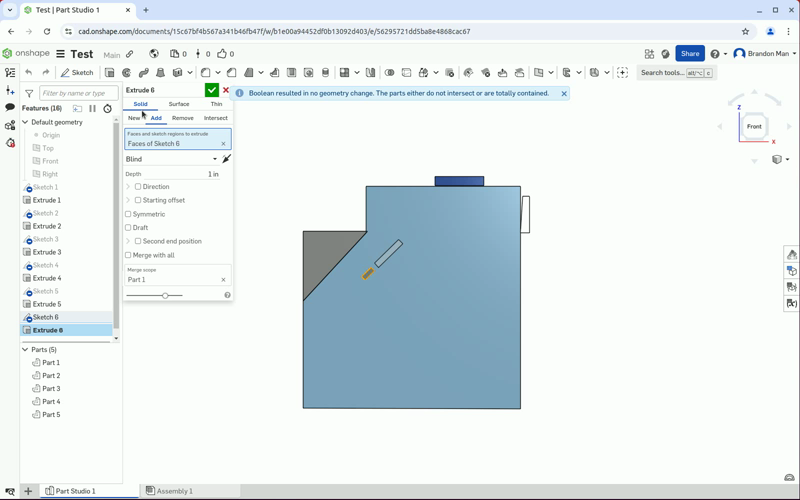
mouse_move(137, 120)
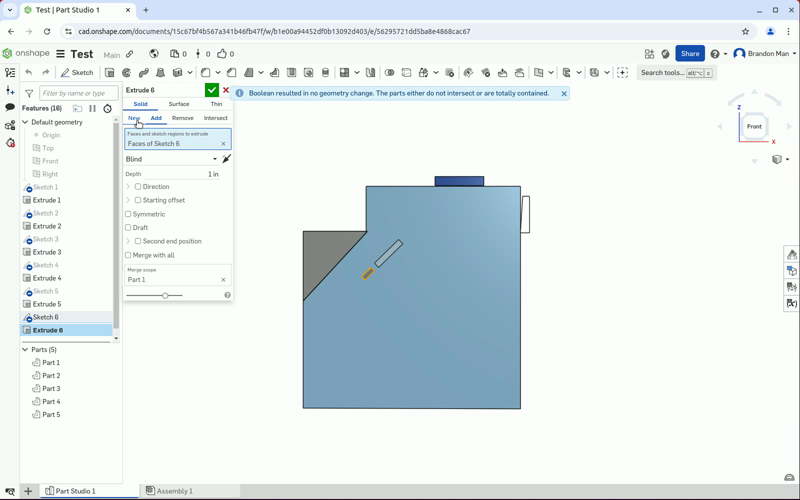
click(137, 120)
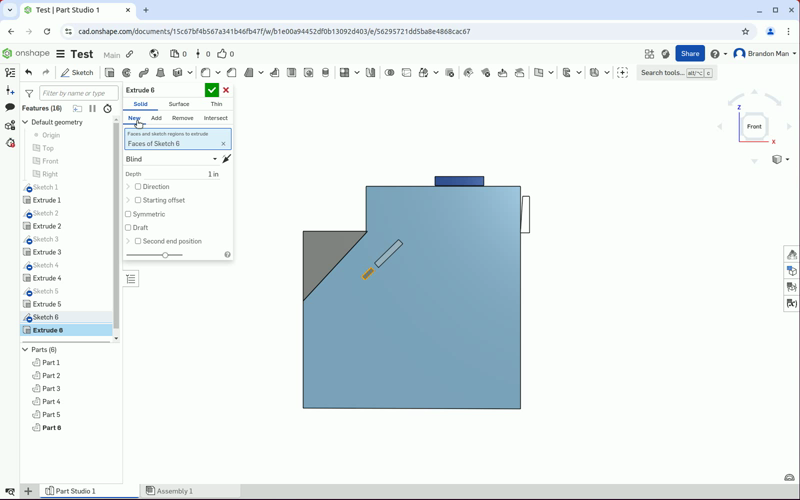
key(tab, 4)
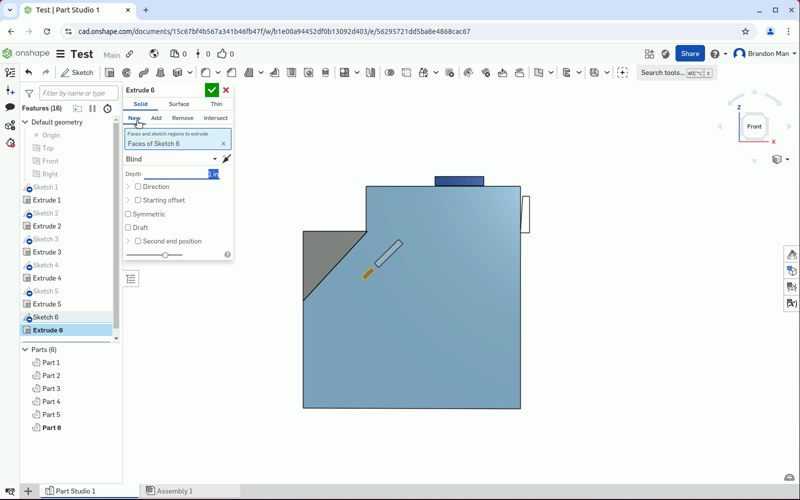
text(2.407)
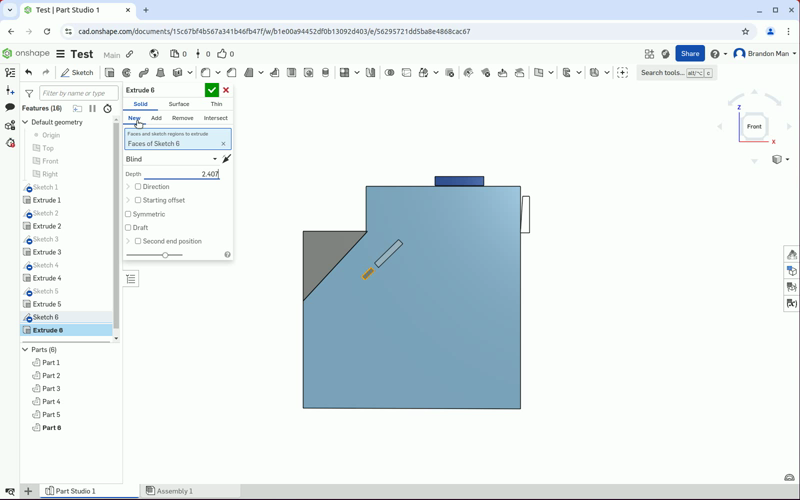
key(enter)
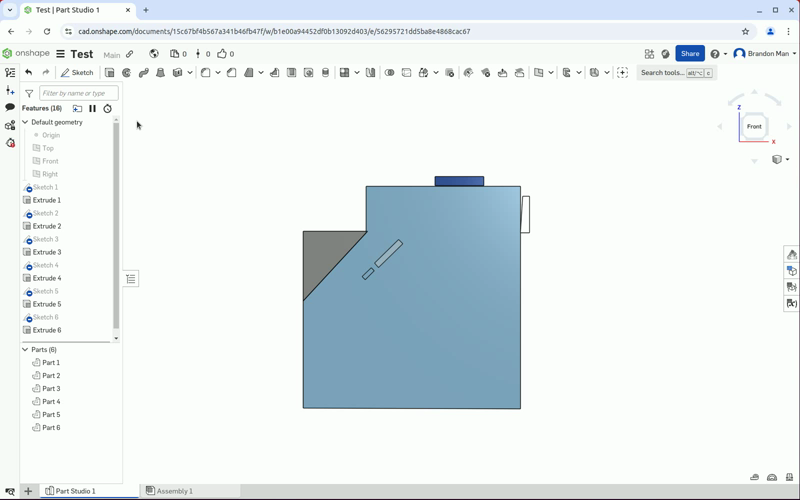
key(shift+h)
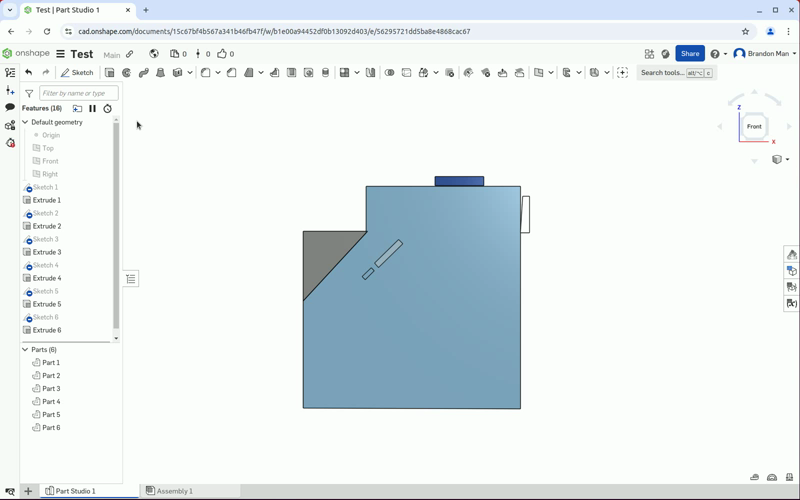
key(shift+h)
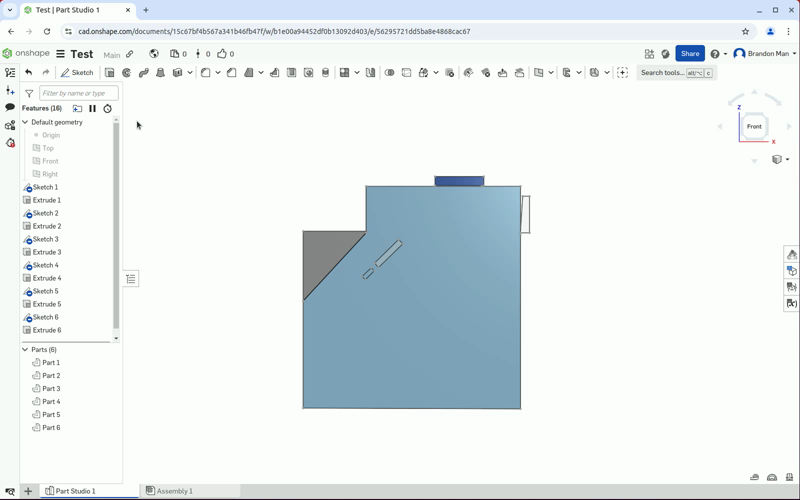
key(shift+7)
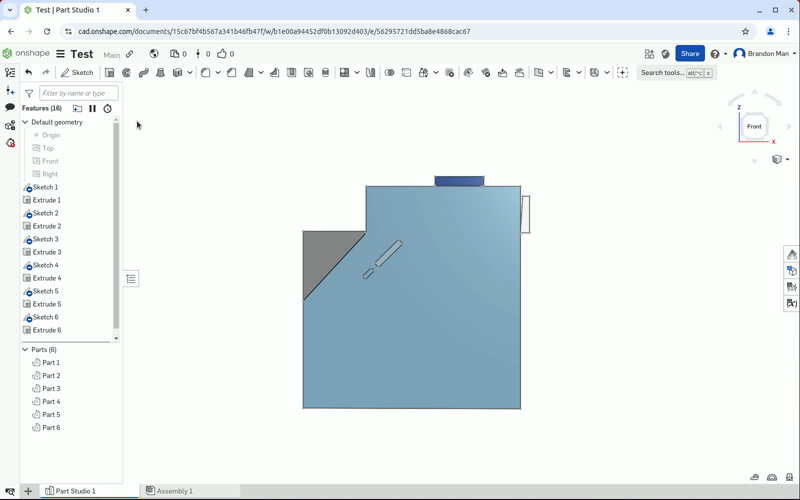
key(left, 2)
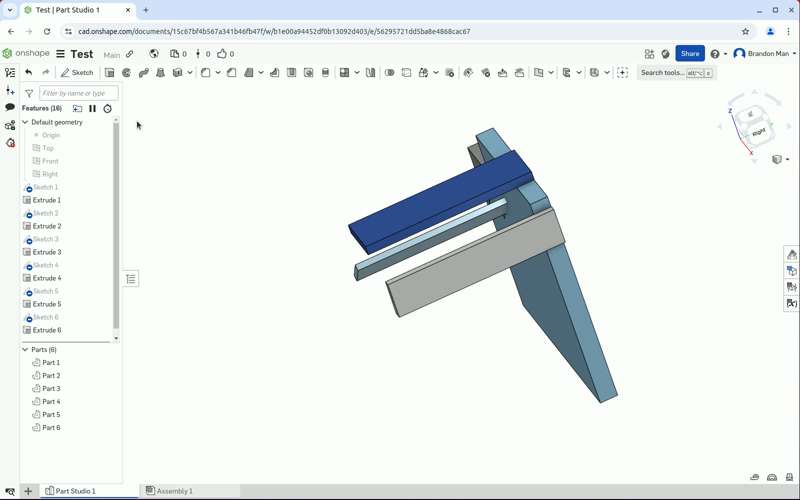
key(down, 2)
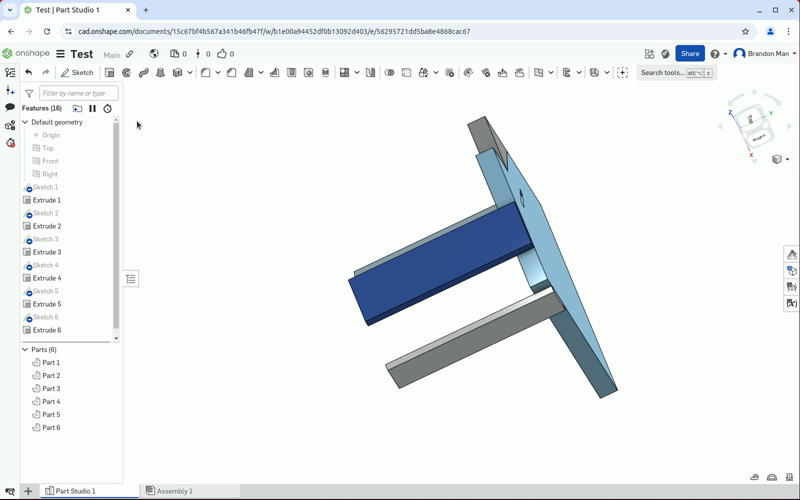
key(up, 2)
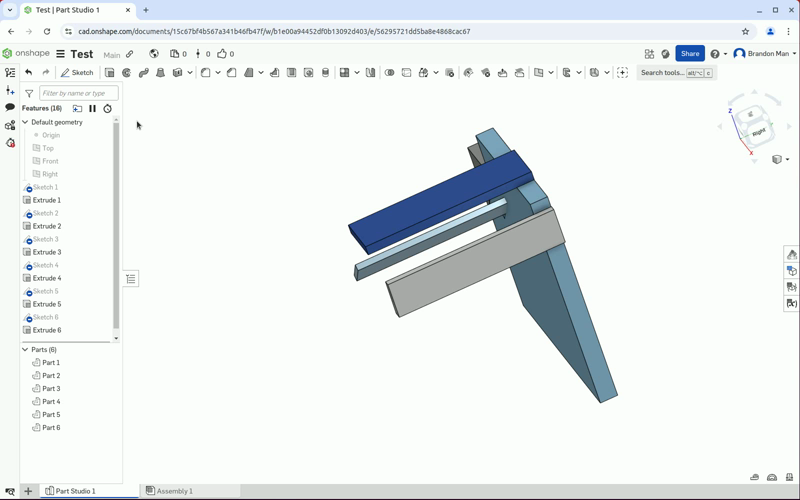
key(right, 2)
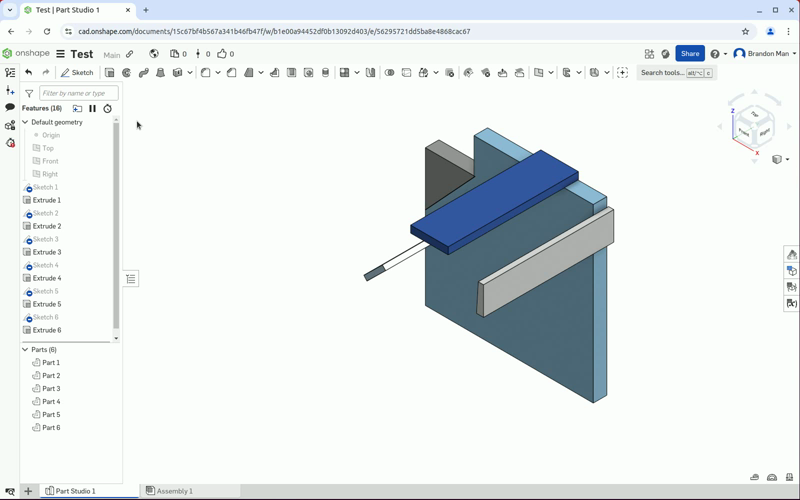
mouse_move(69, 189)
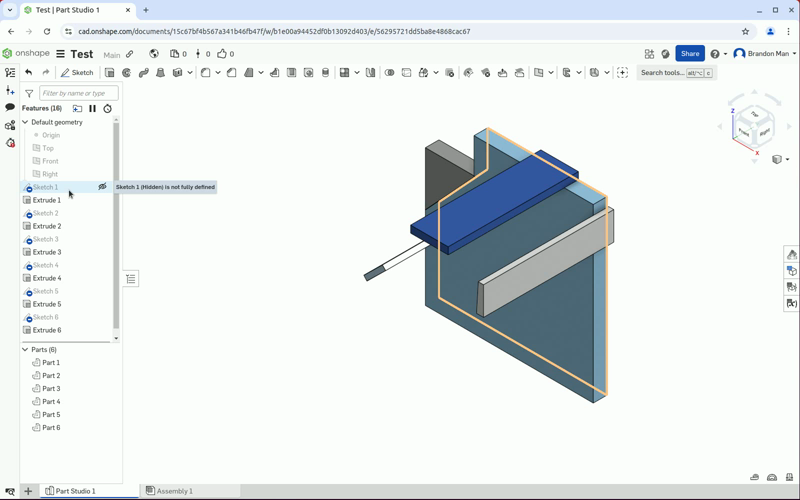
click(69, 189)